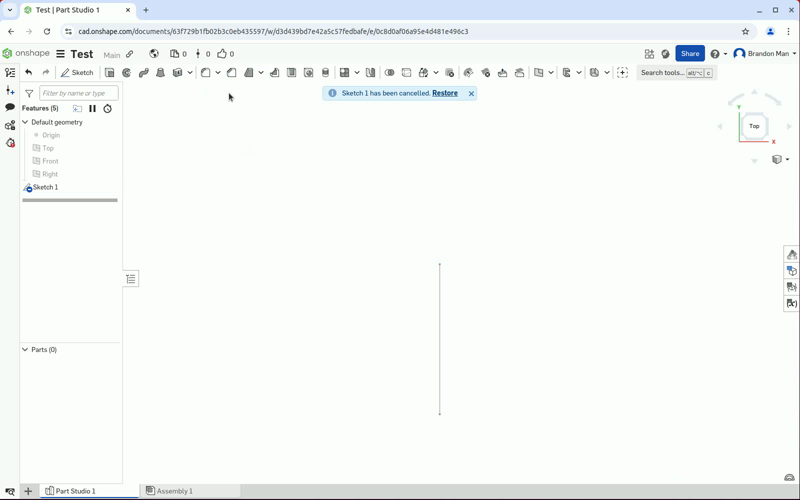
key(shift+h)
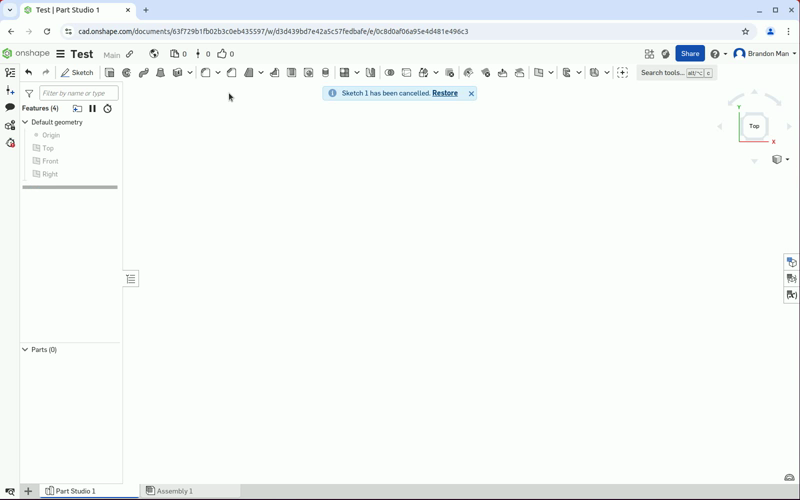
mouse_move(73, 352)
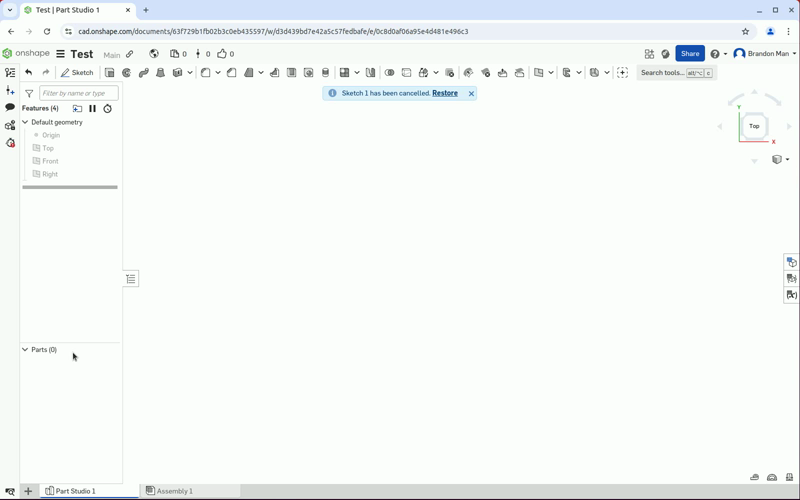
key(y)
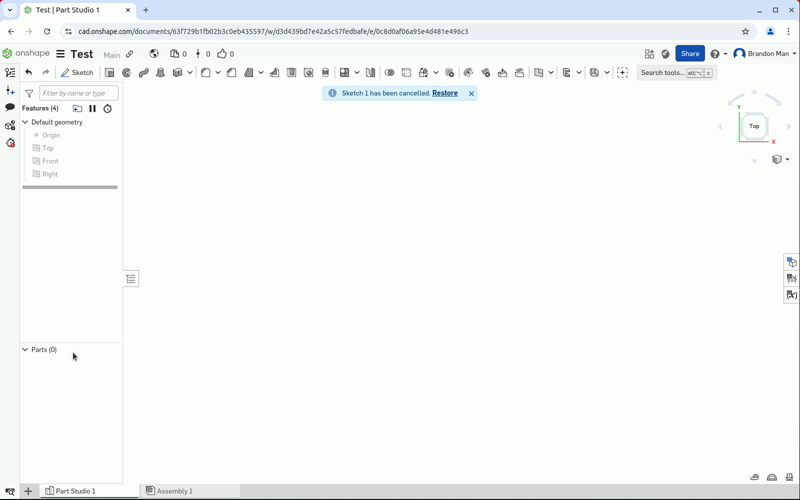
key(shift+p)
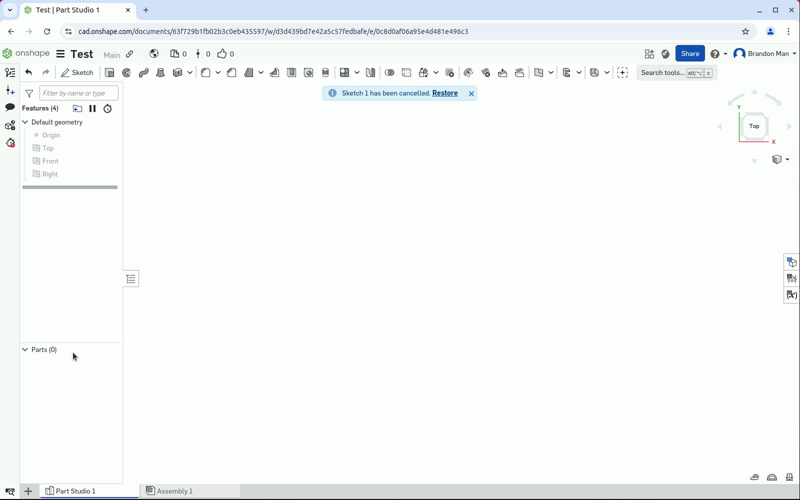
key(space)
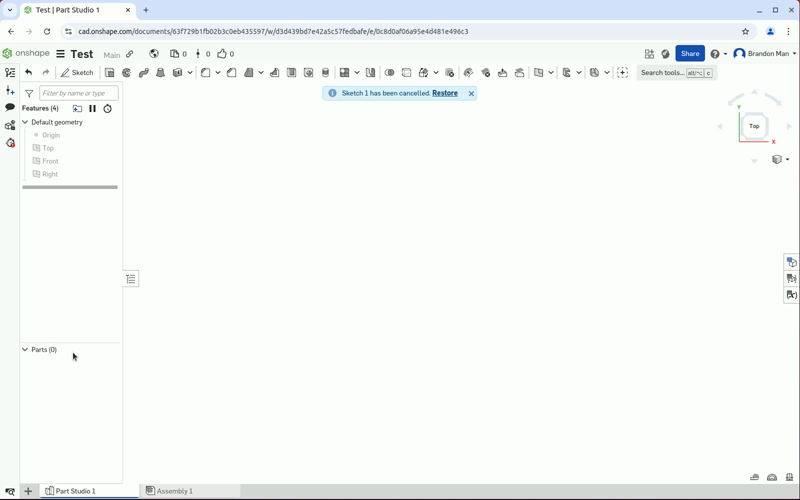
key_down(shift)
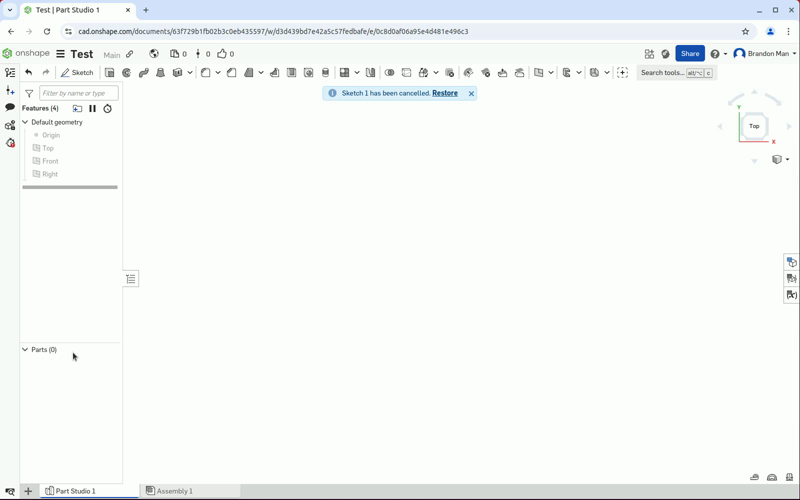
key(up)
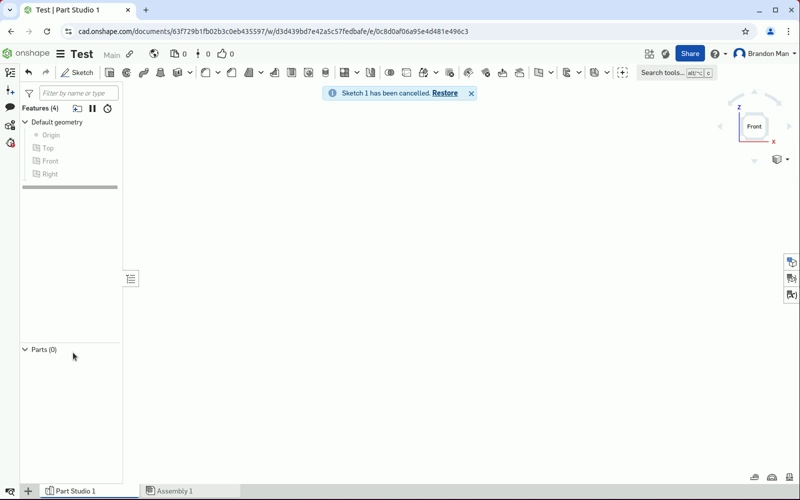
key_up(shift)
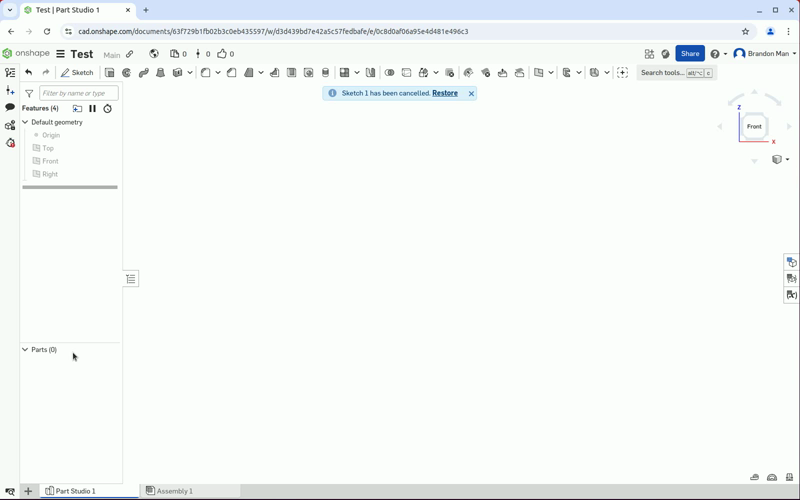
mouse_move(73, 352)
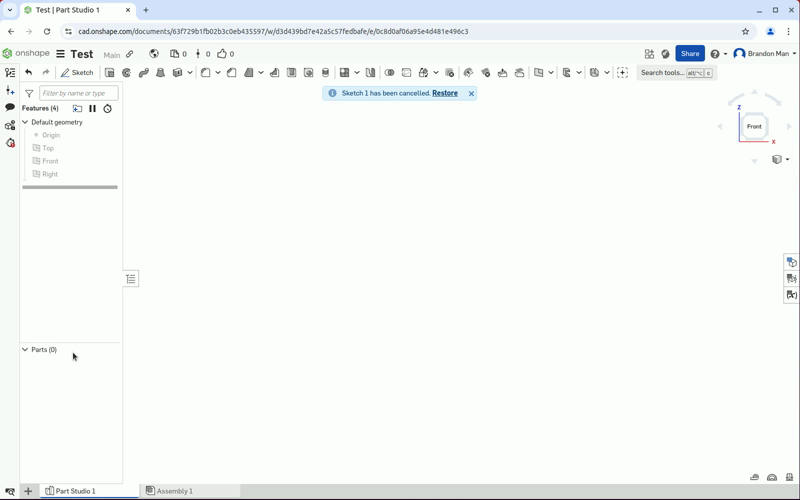
key(shift+y)
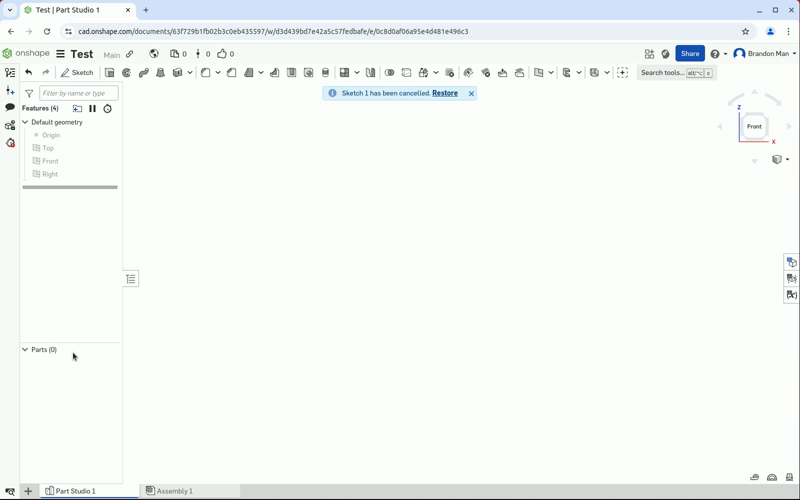
key(shift+s)
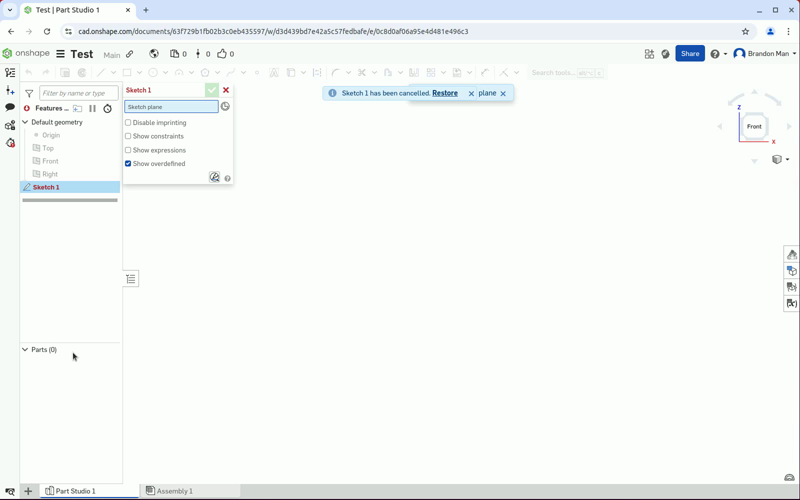
mouse_move(73, 163)
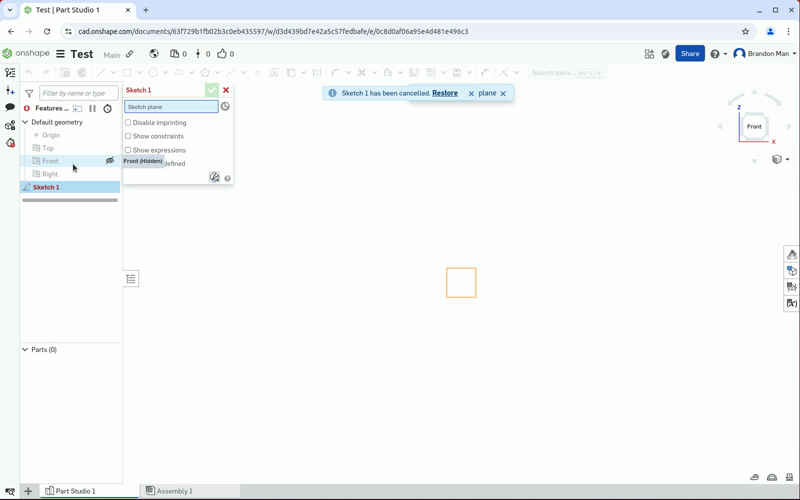
click(73, 163)
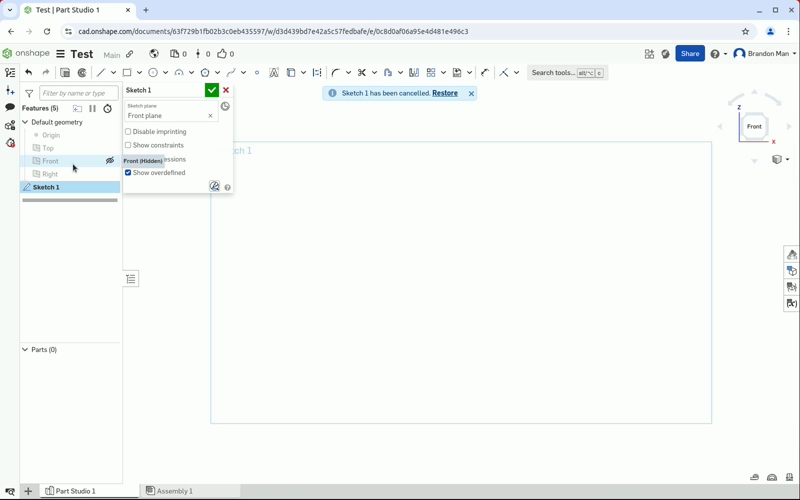
mouse_move(73, 352)
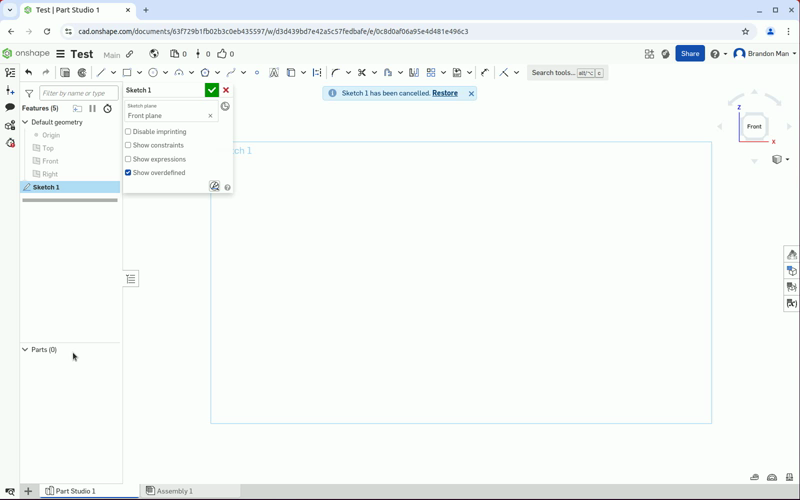
key(y)
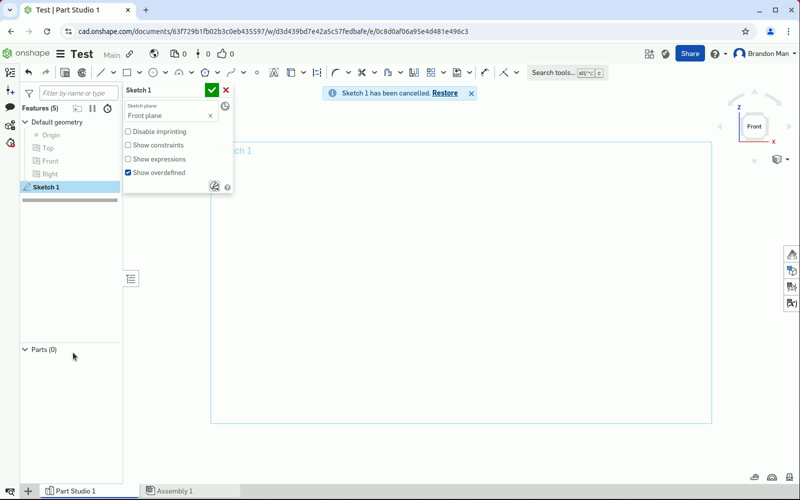
key(l)
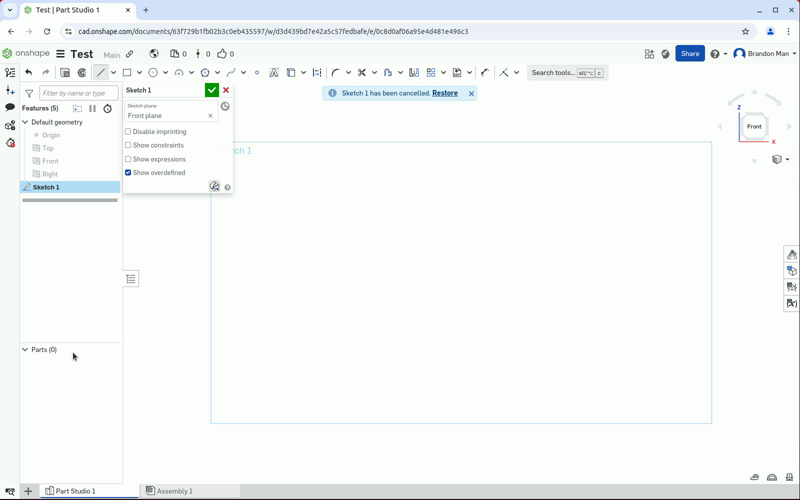
key_down(shift)
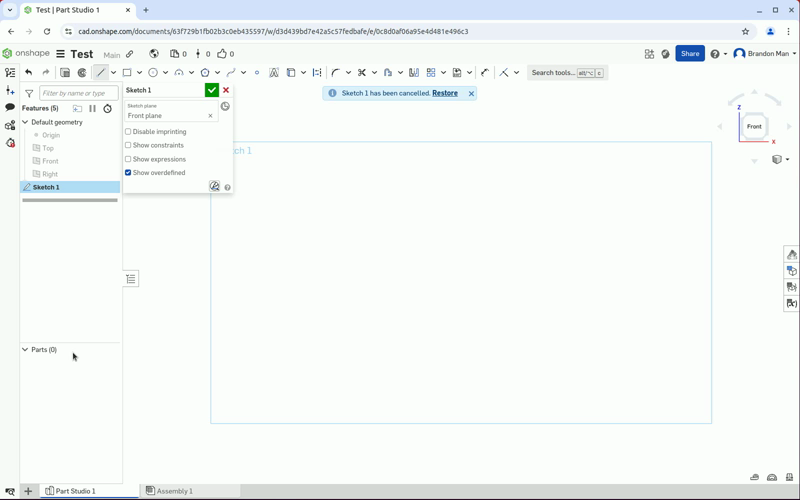
mouse_move(460, 282)
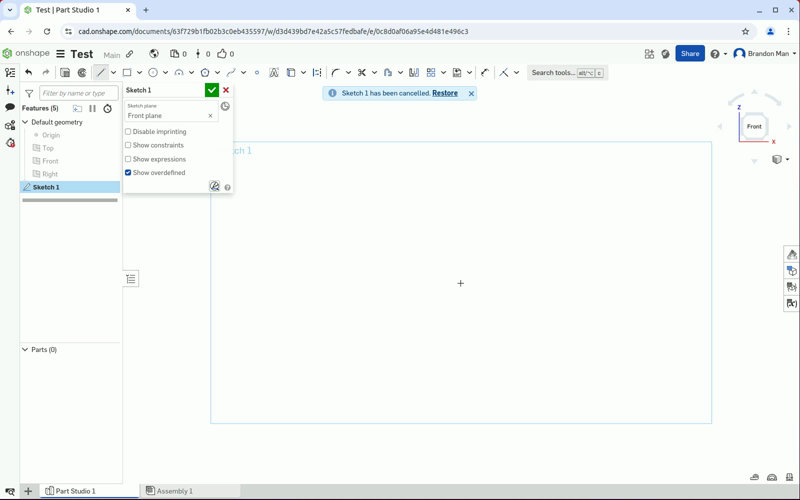
click(460, 282)
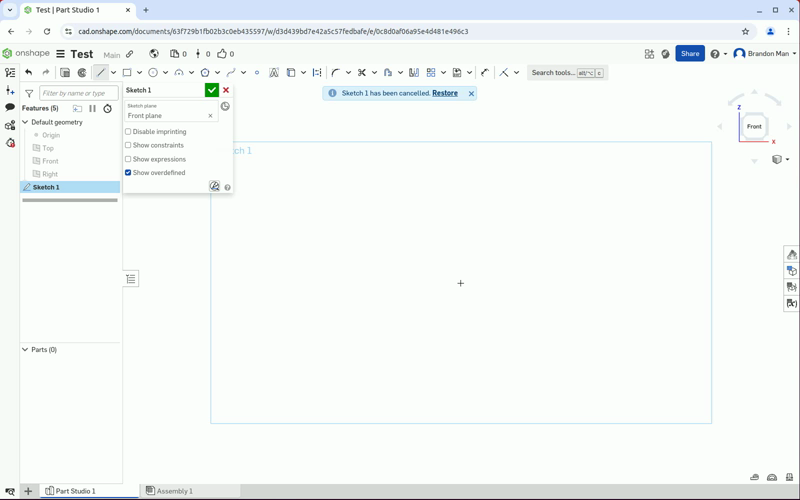
key_up(shift)
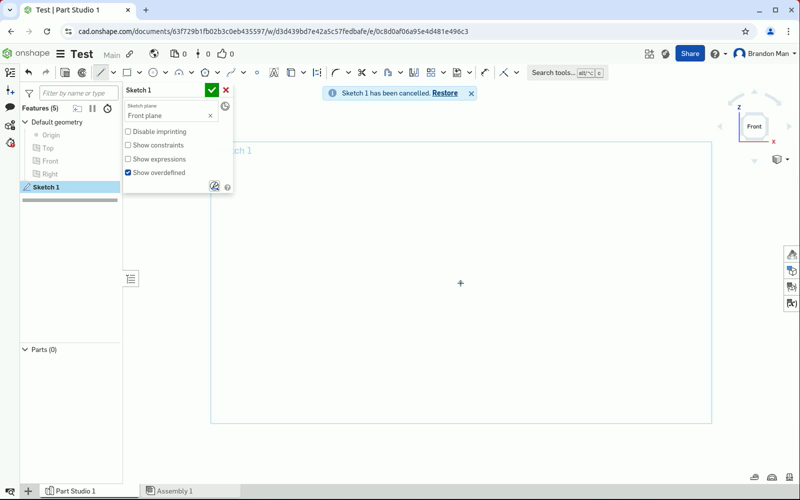
key_down(shift)
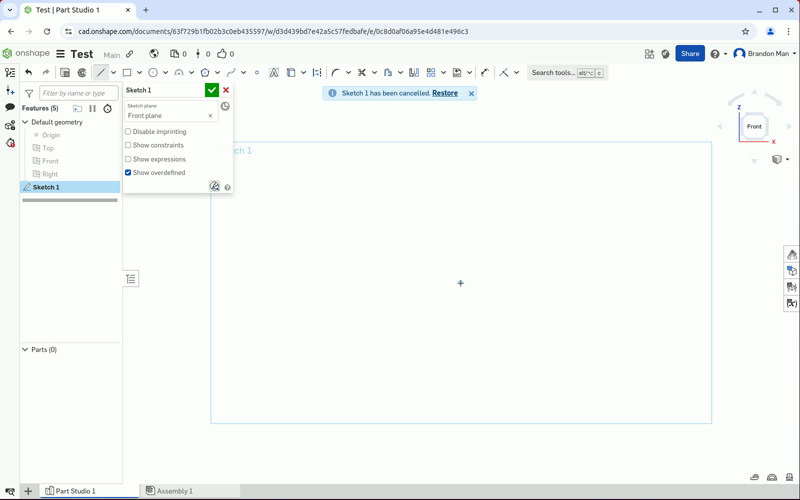
mouse_move(490, 282)
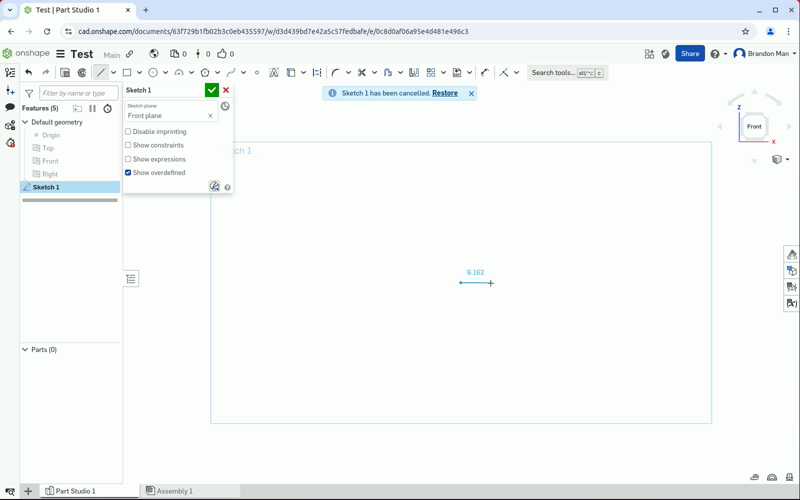
mouse_move(478, 282)
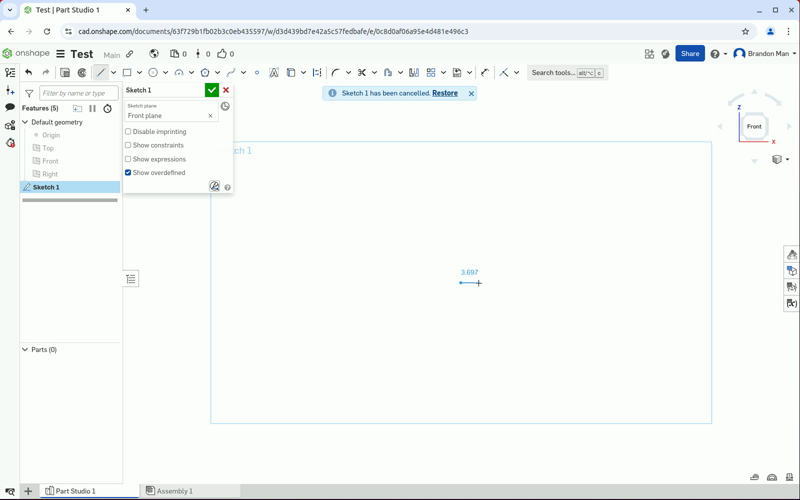
click(478, 282)
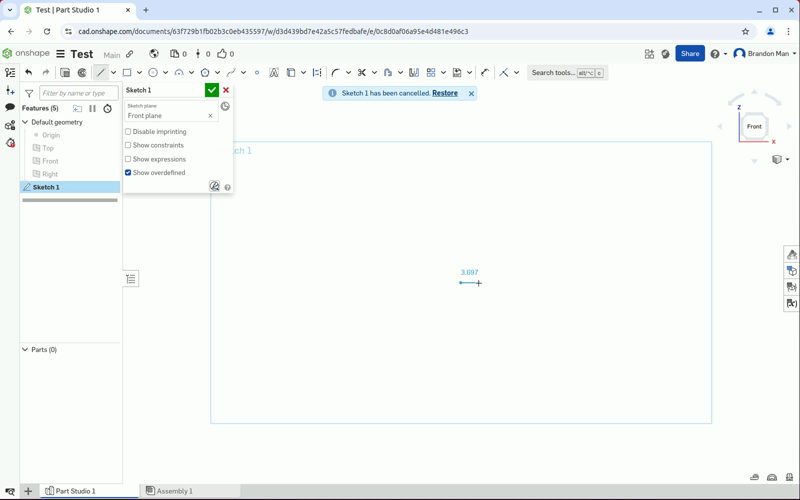
key_up(shift)
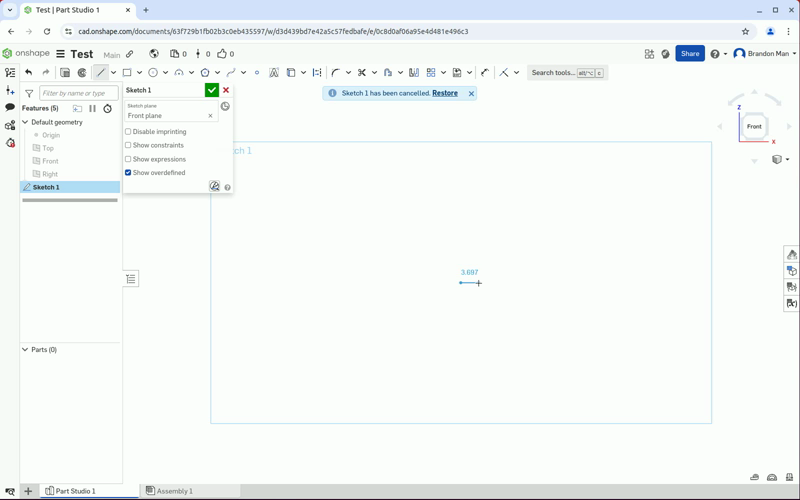
key_down(shift)
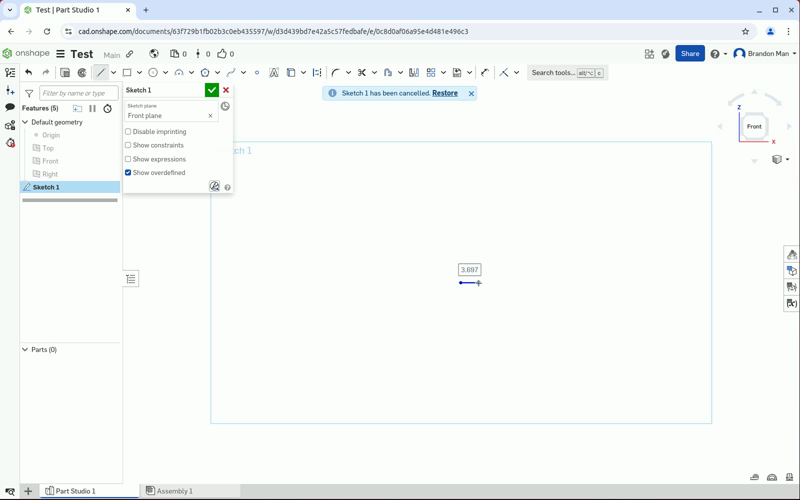
mouse_move(508, 282)
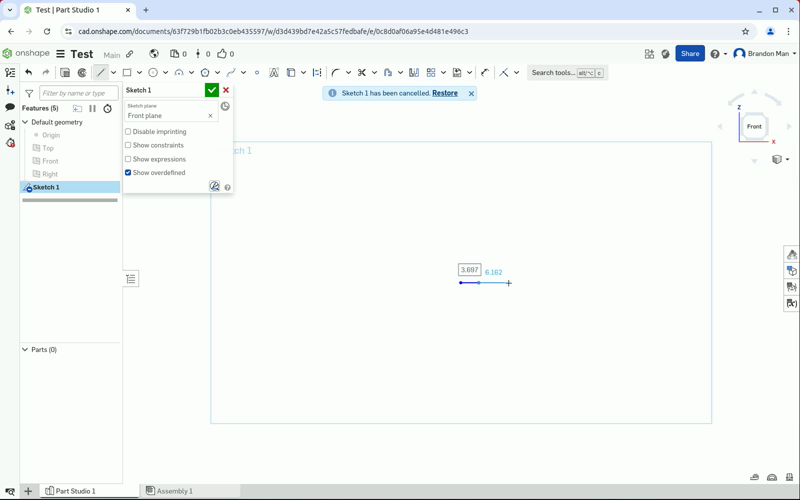
mouse_move(478, 252)
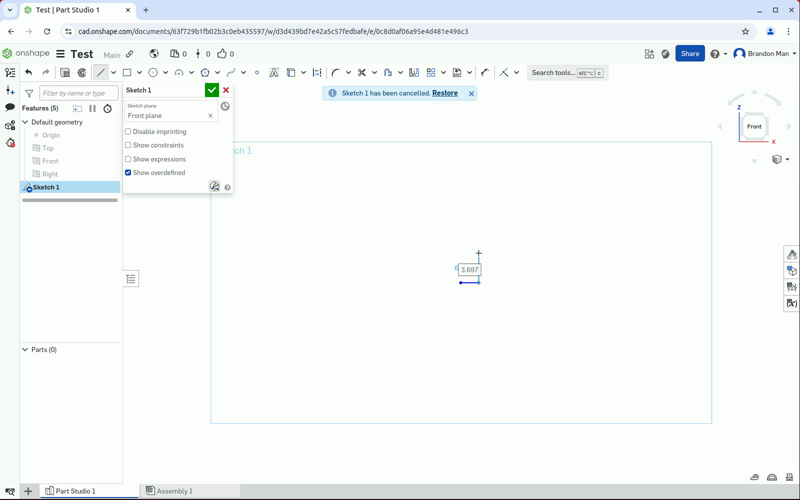
click(478, 252)
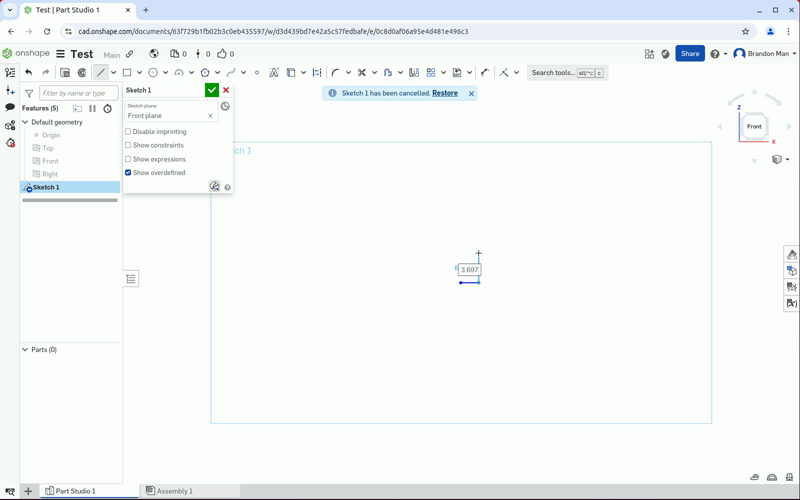
key_up(shift)
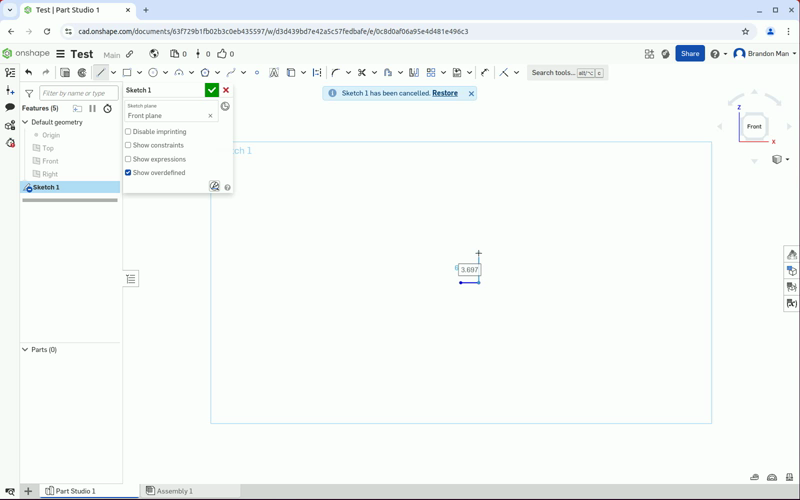
key_down(shift)
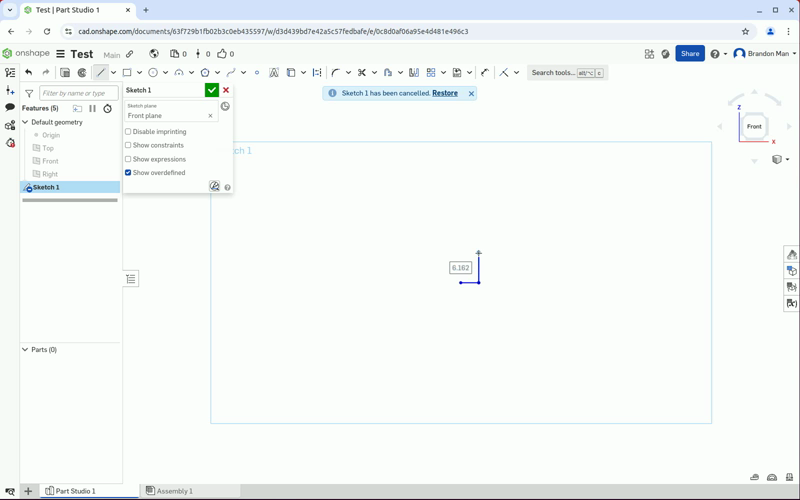
mouse_move(508, 252)
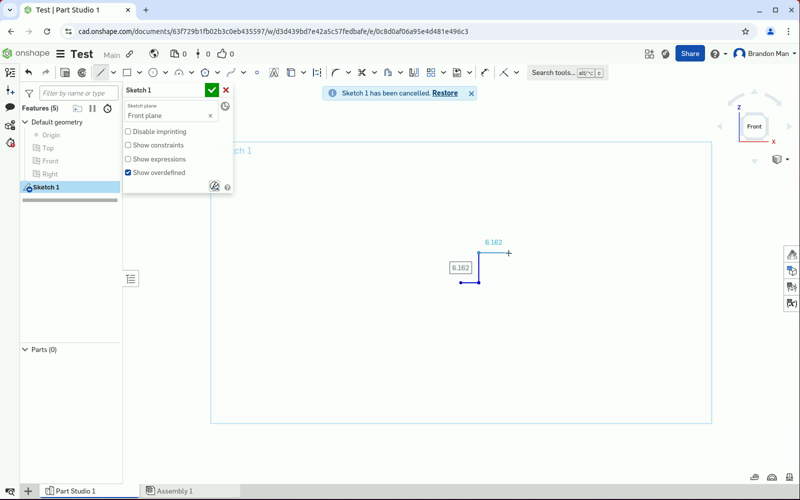
mouse_move(460, 252)
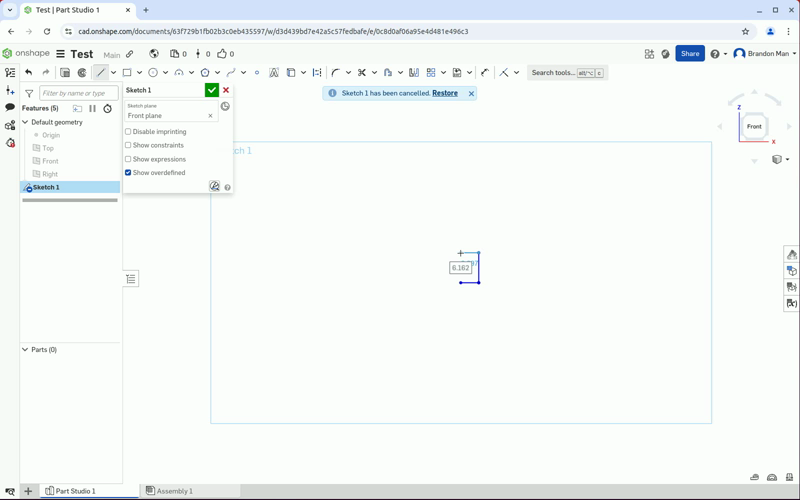
click(460, 252)
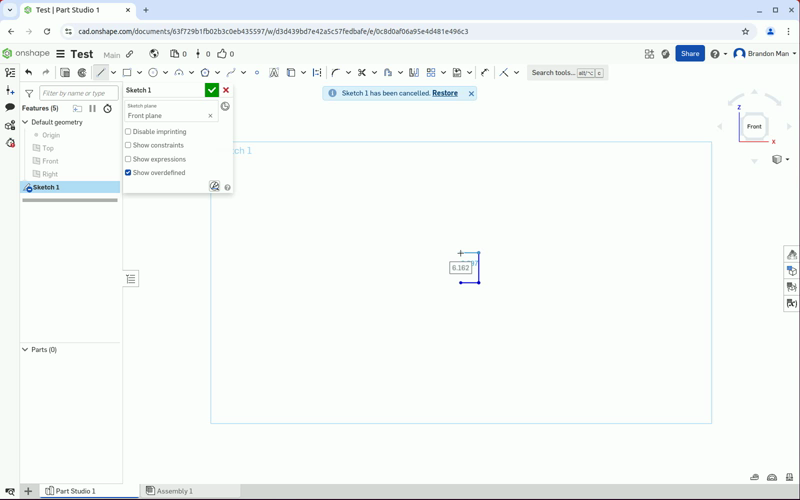
key_up(shift)
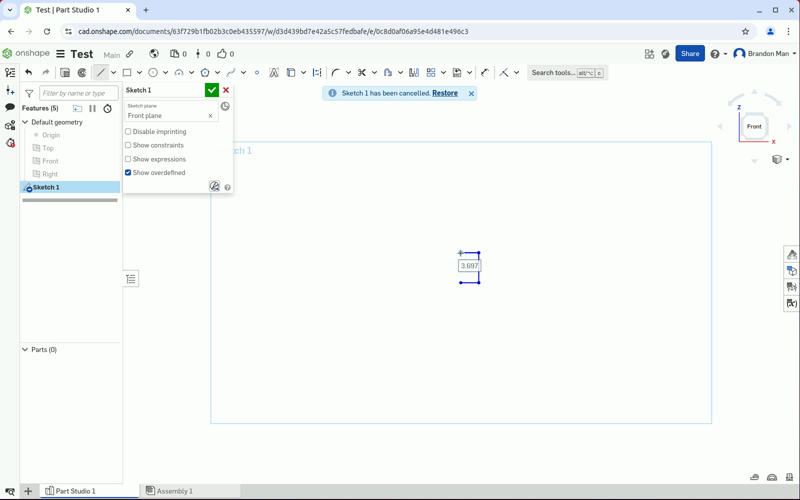
mouse_move(490, 252)
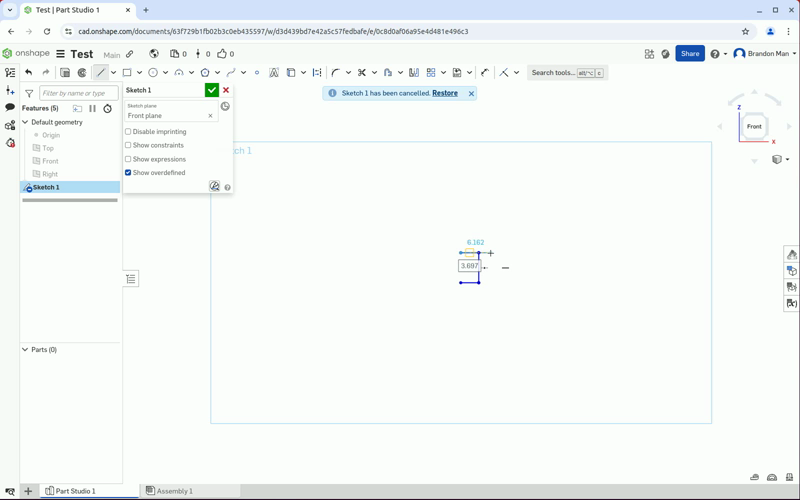
key_down(shift)
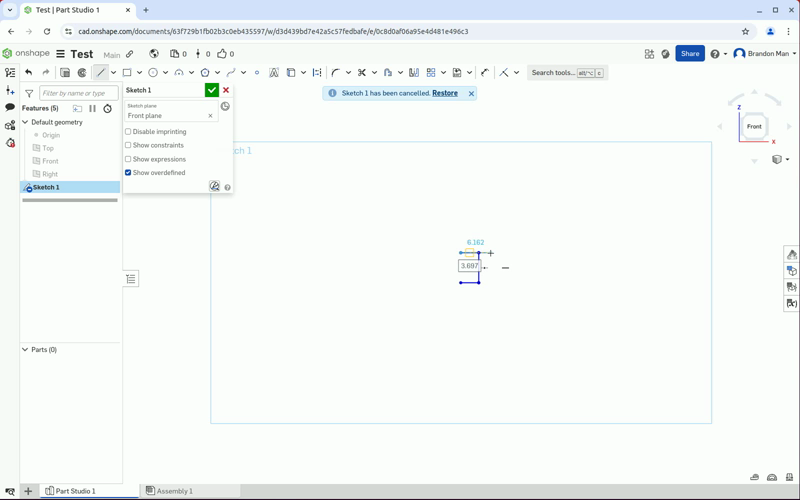
mouse_move(460, 282)
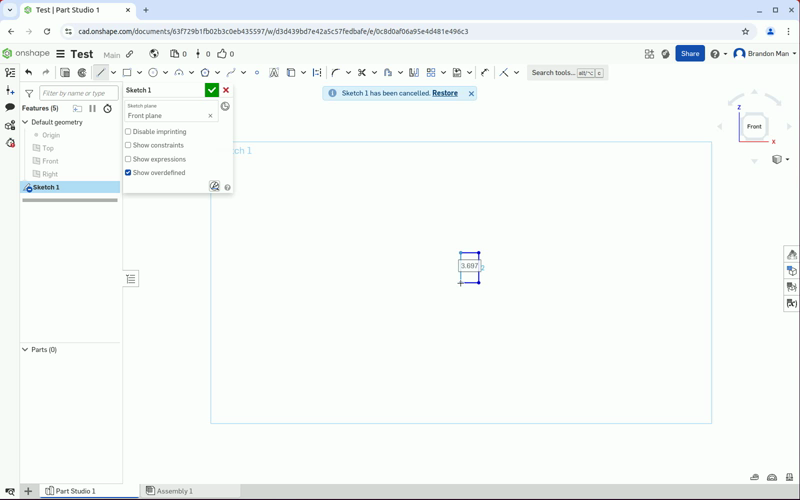
key_up(shift)
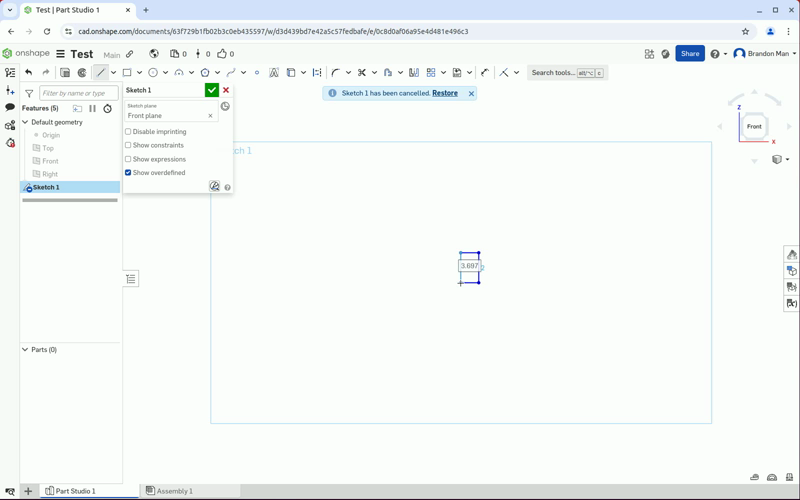
click(460, 282)
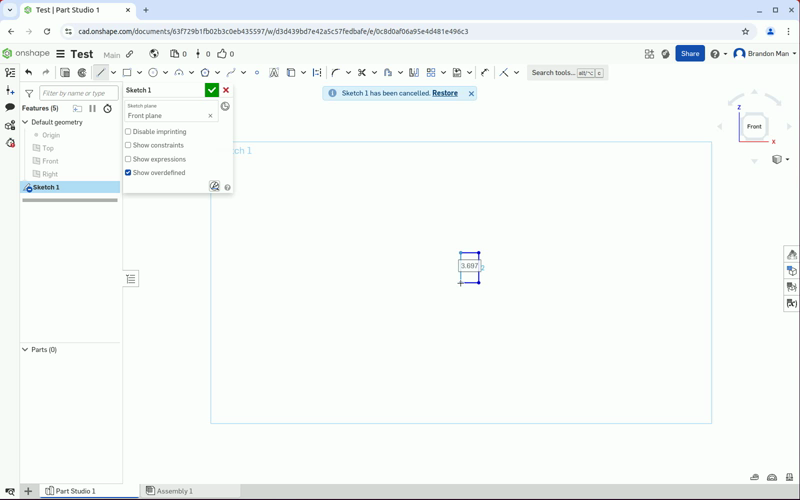
key(esc)
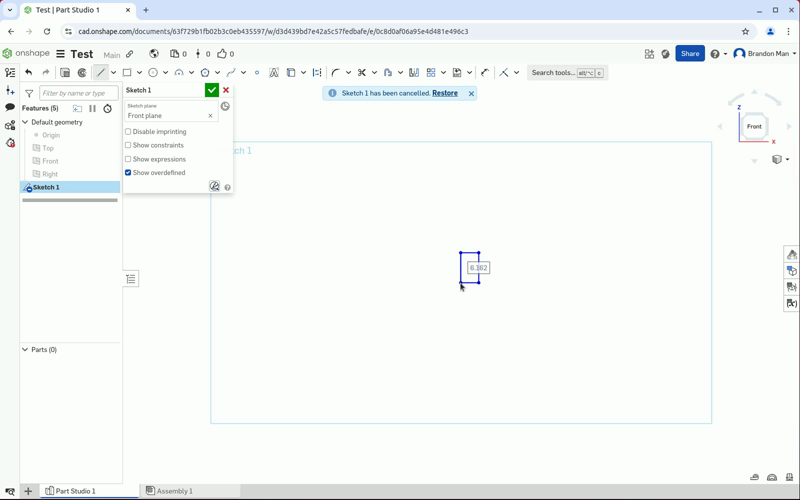
mouse_move(463, 255)
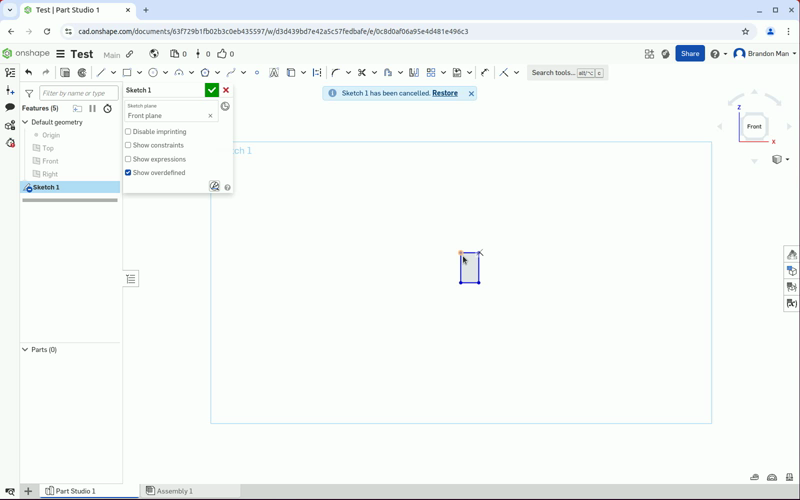
scroll(6)
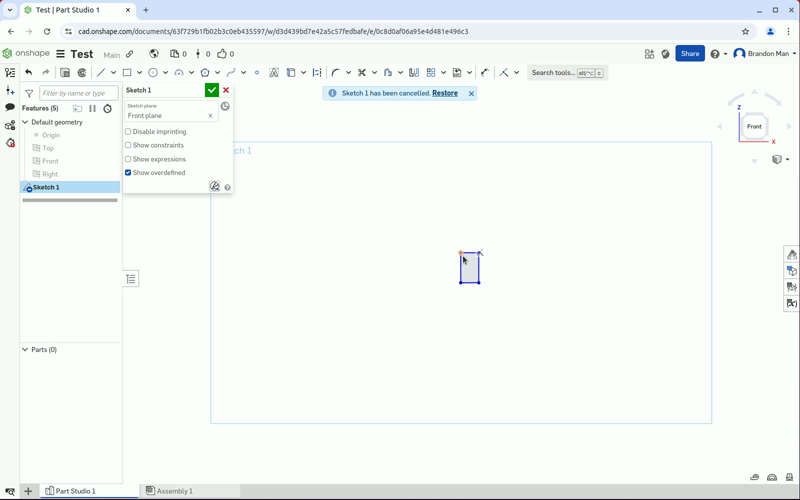
scroll(6)
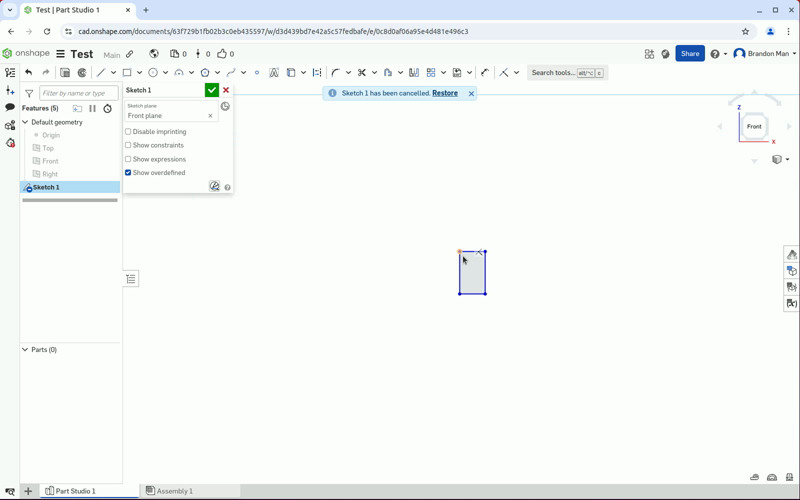
scroll(6)
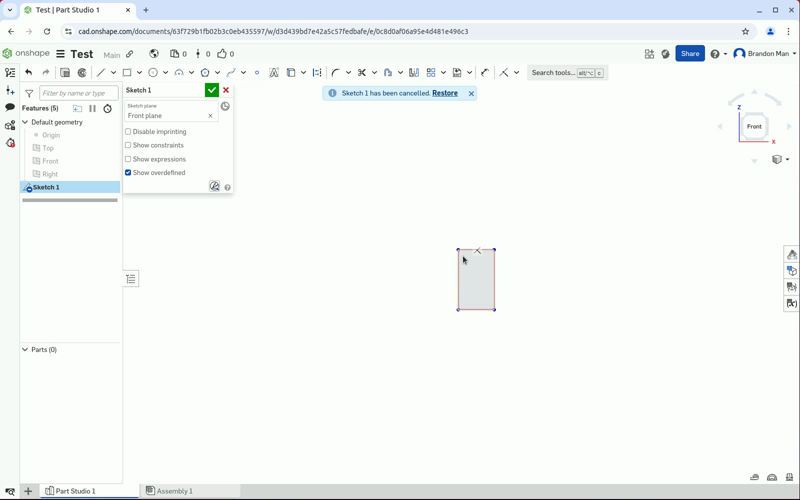
scroll(6)
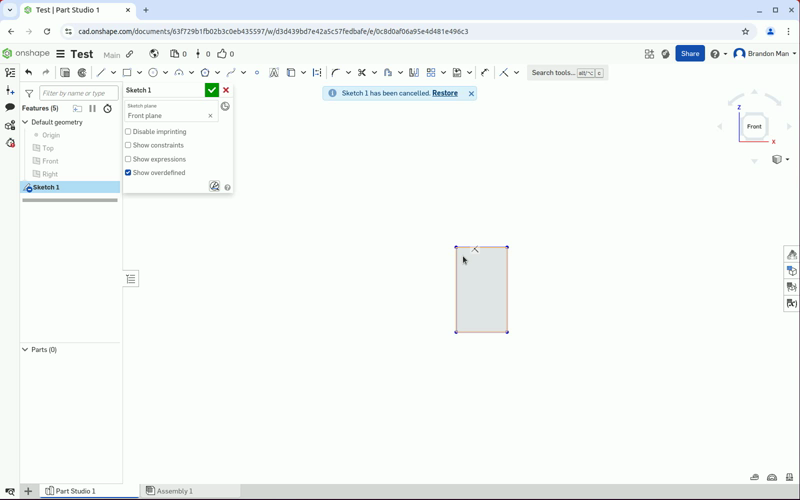
scroll(6)
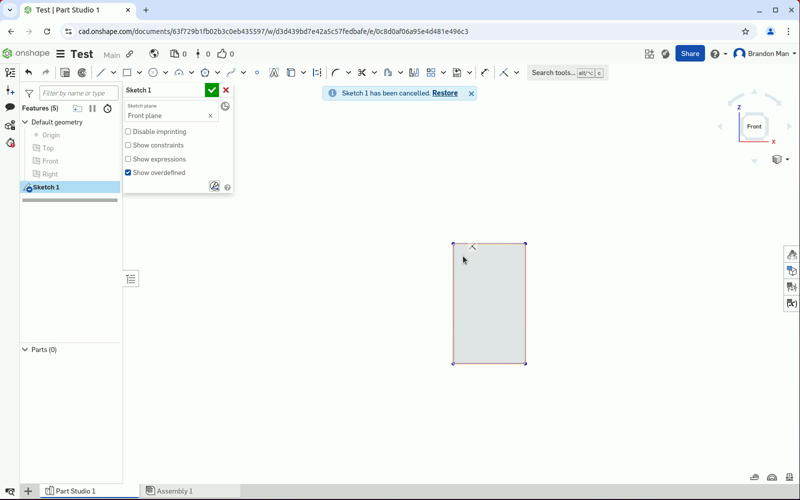
scroll(6)
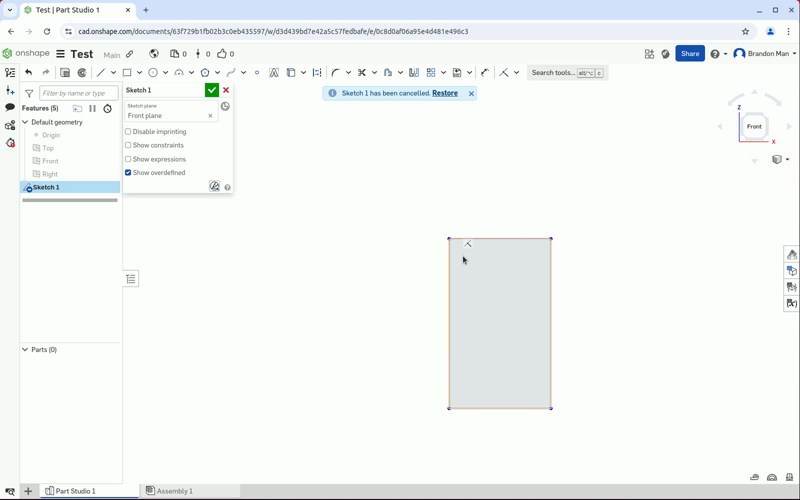
scroll(6)
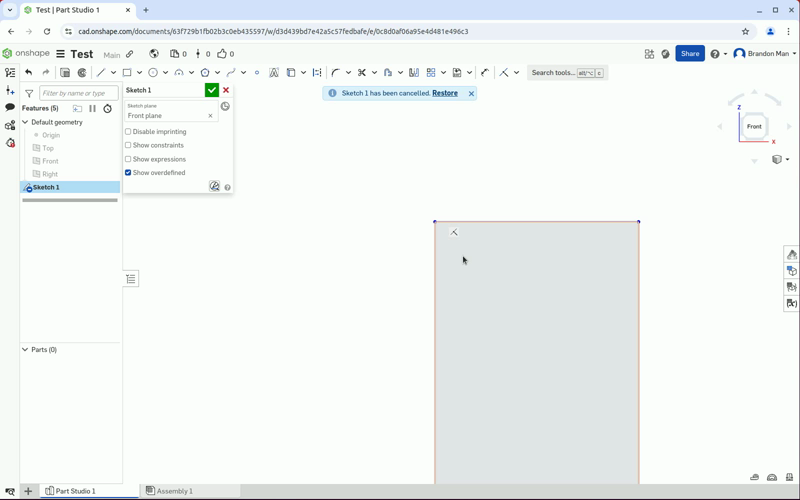
click(463, 255)
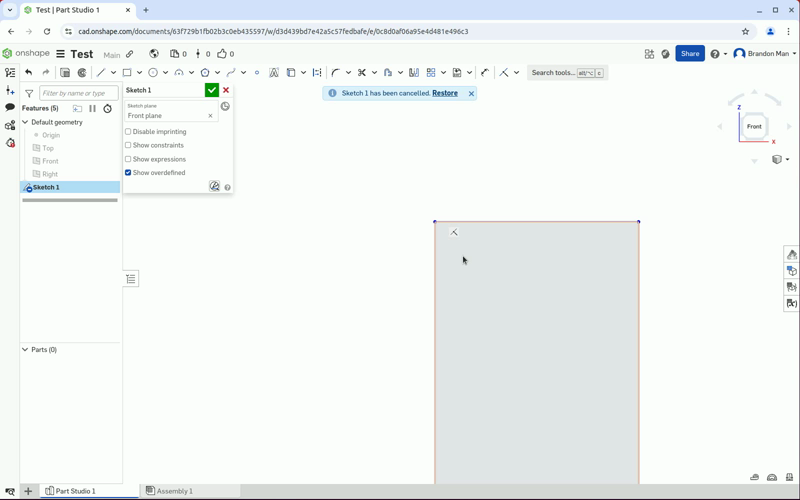
scroll(-6)
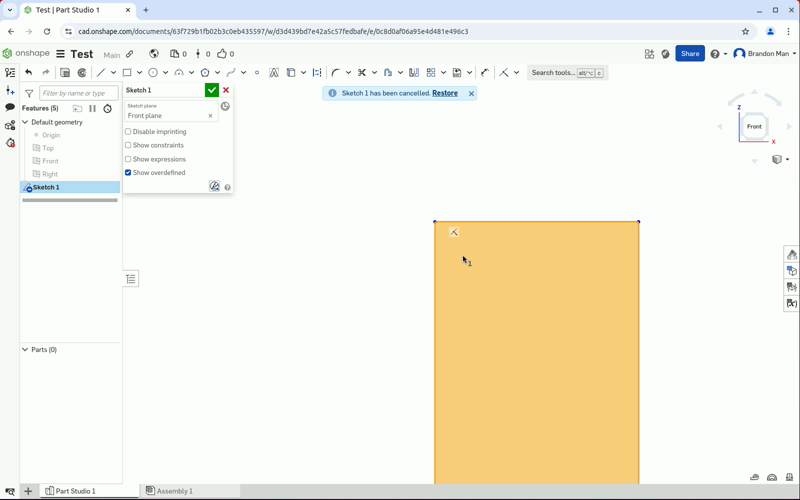
scroll(-6)
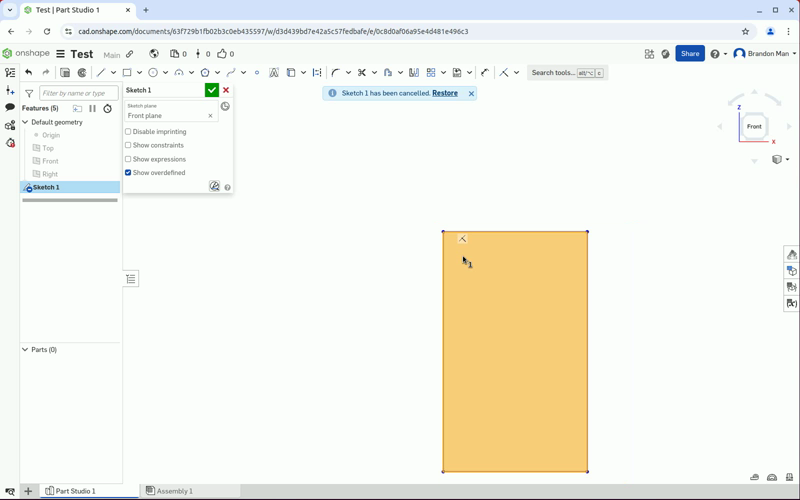
scroll(-6)
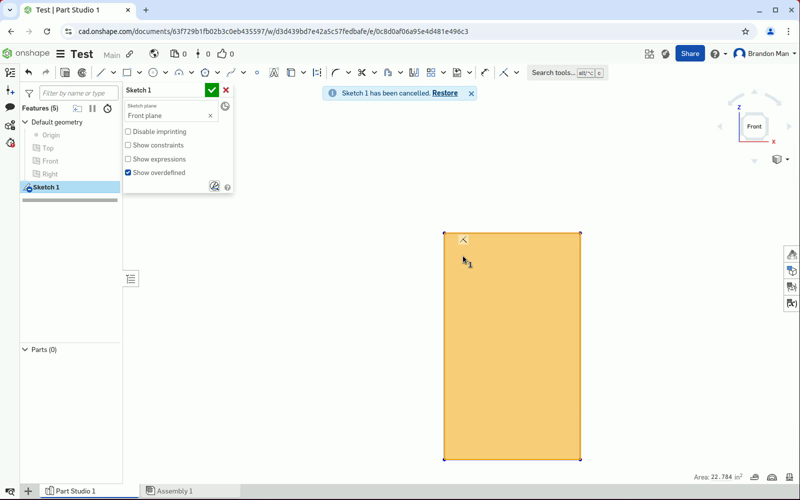
scroll(-6)
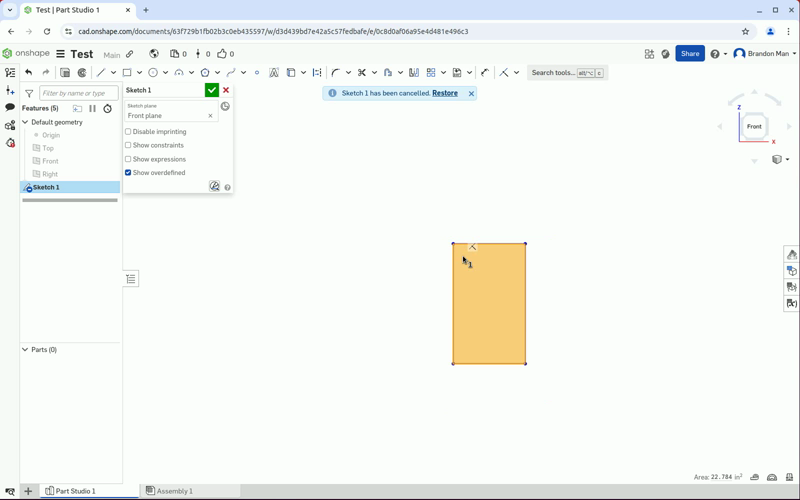
scroll(-6)
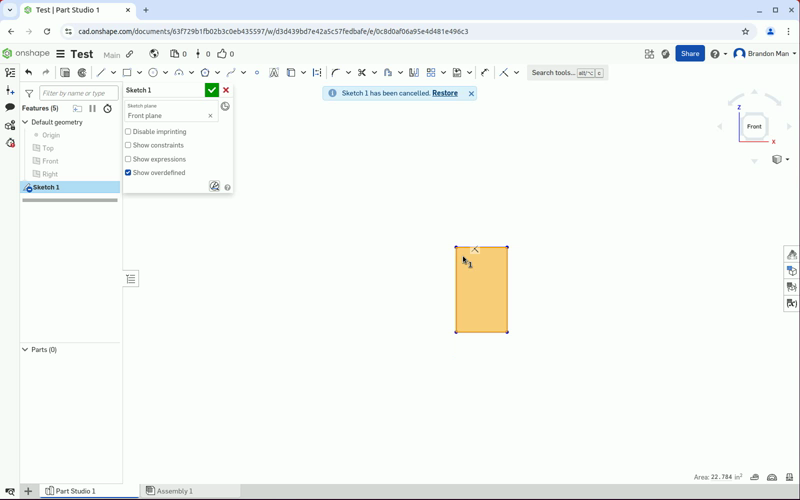
scroll(-6)
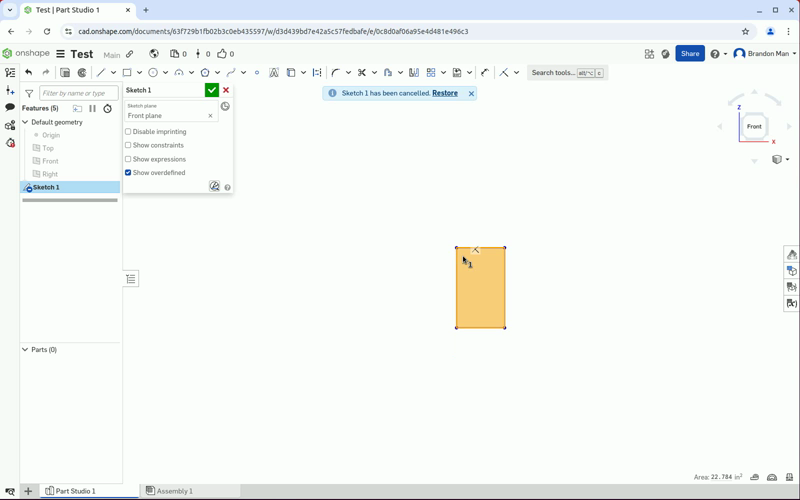
scroll(-6)
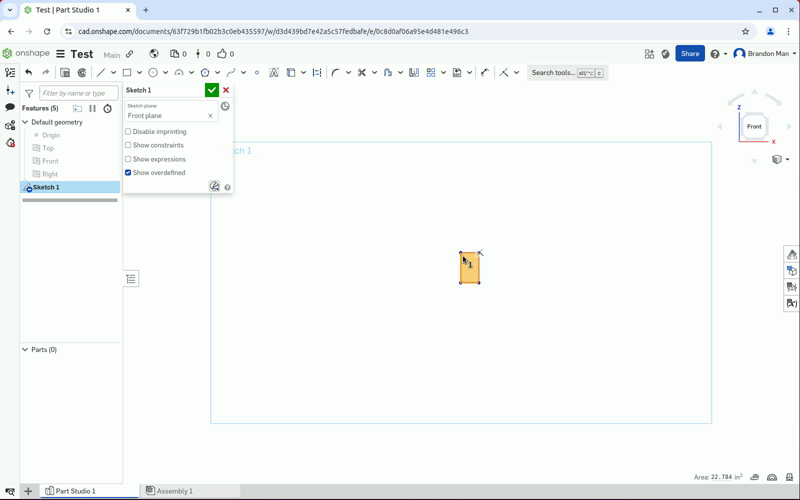
mouse_move(73, 352)
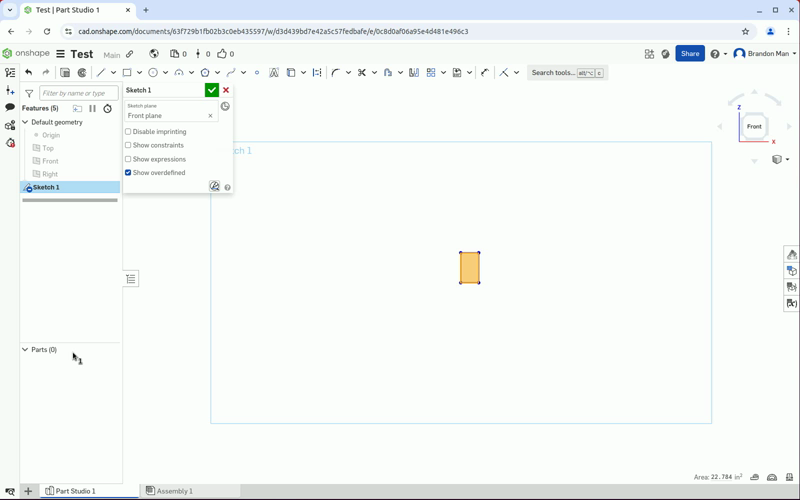
key(shift+y)
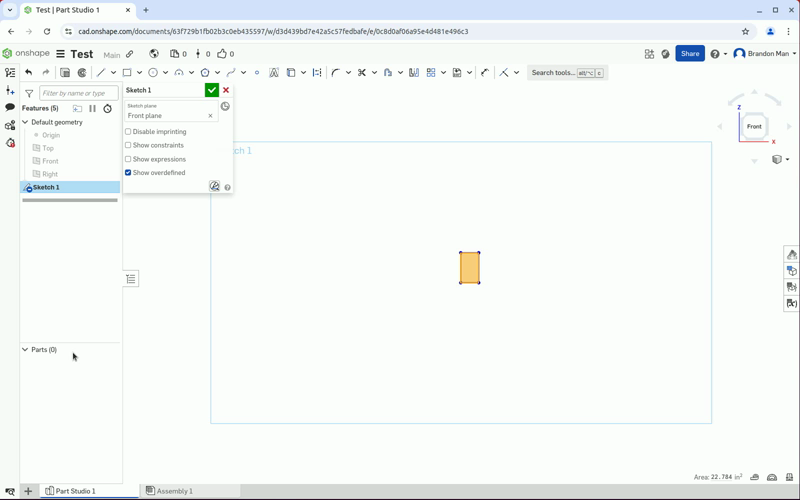
key(shift+e)
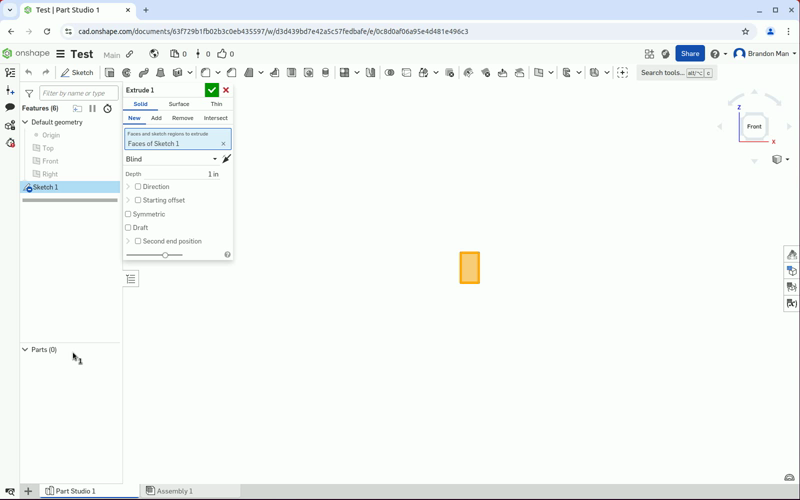
mouse_move(143, 106)
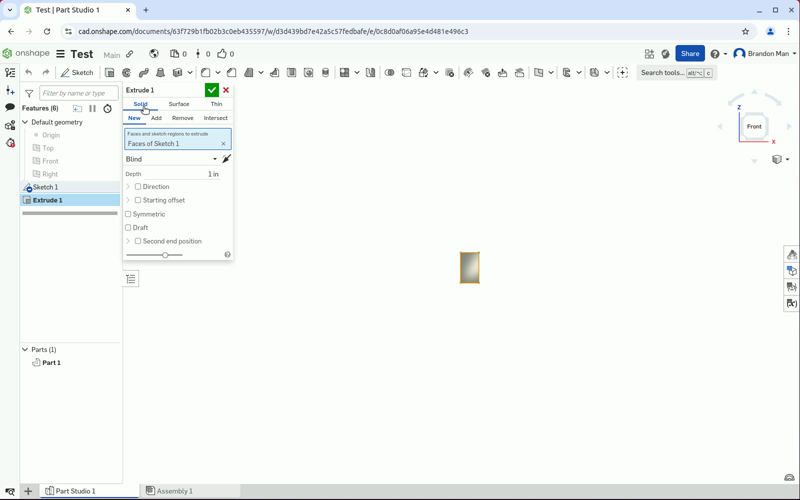
click(143, 106)
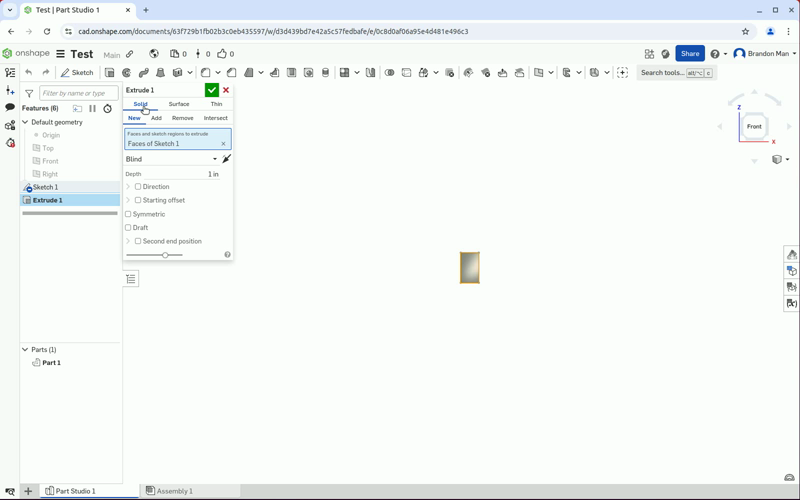
mouse_move(137, 120)
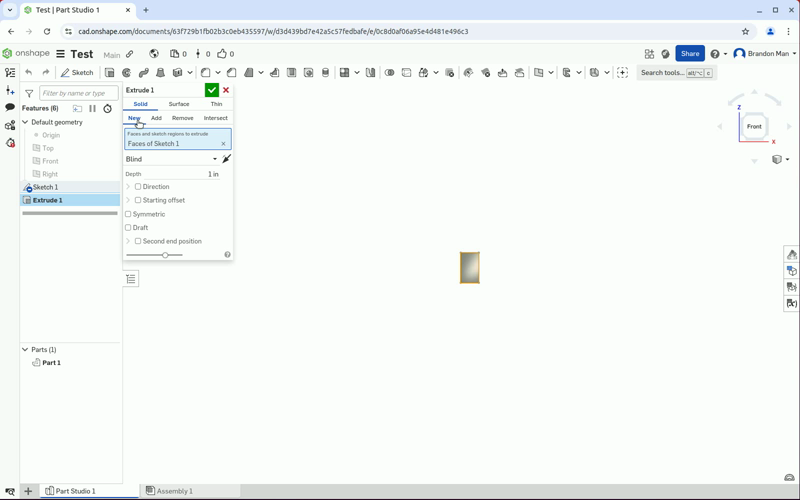
click(137, 120)
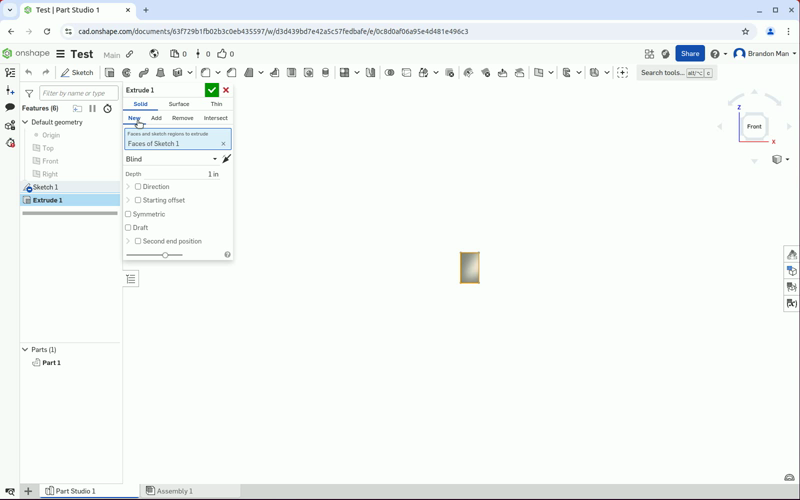
key(tab, 4)
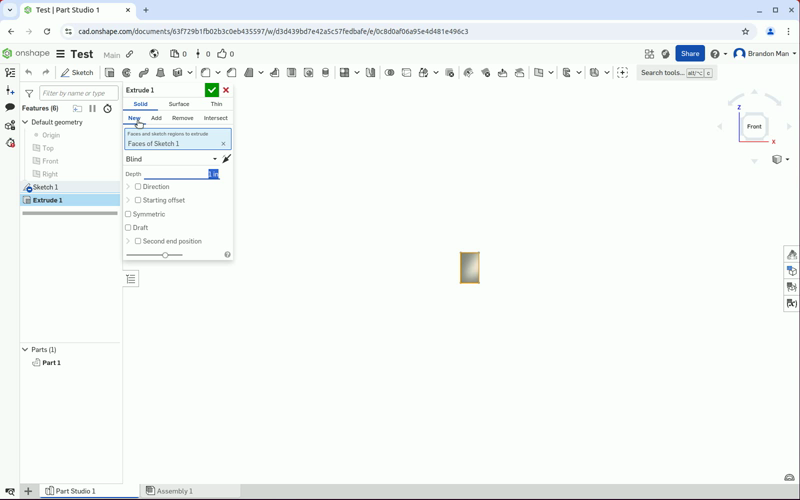
text(-0.241)
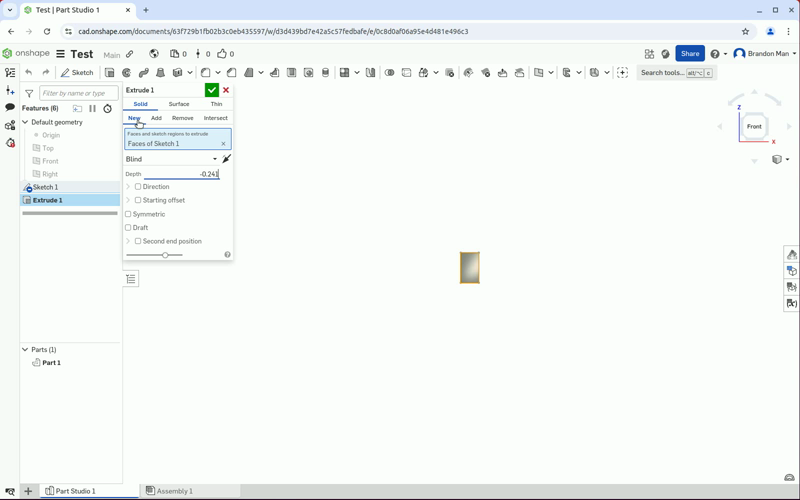
key(enter)
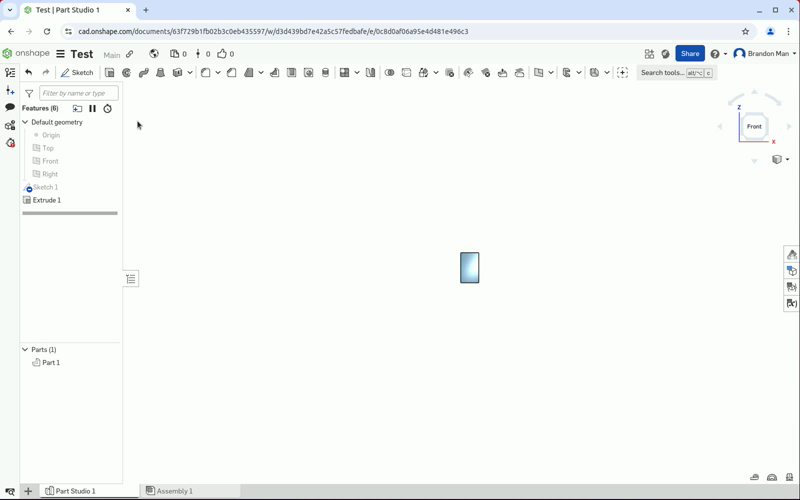
key(shift+h)
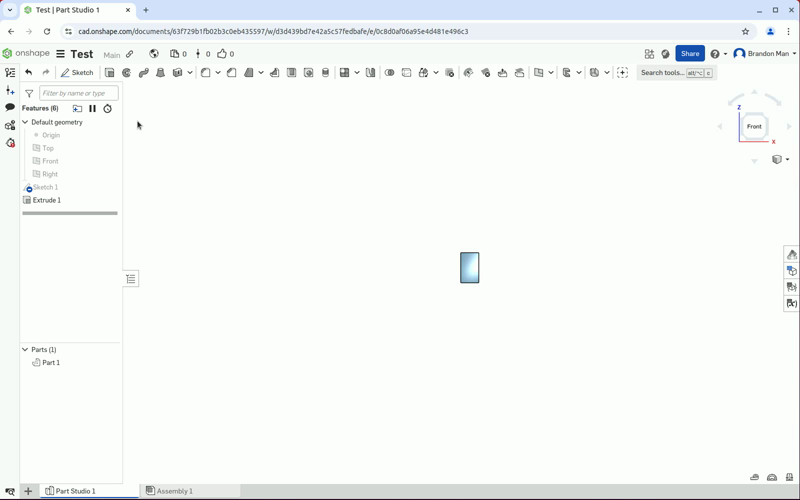
key(shift+h)
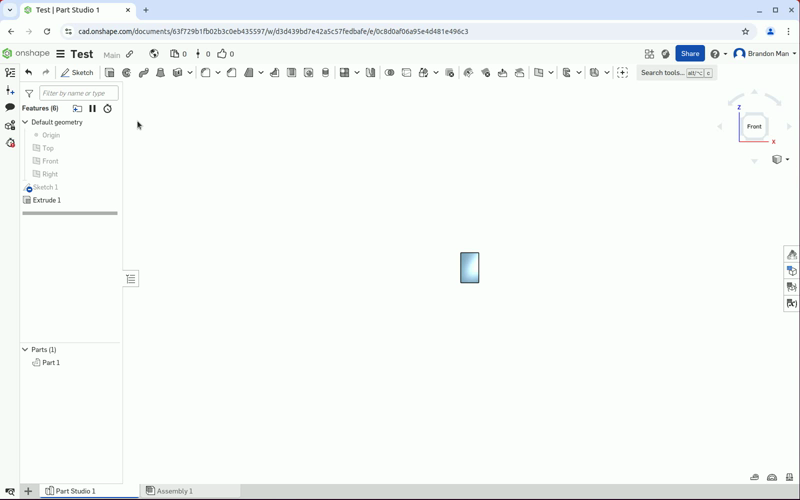
mouse_move(73, 189)
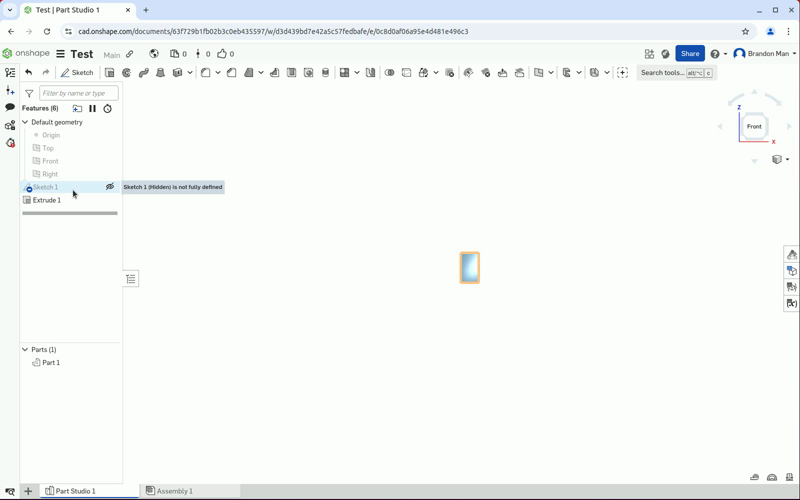
click(73, 189)
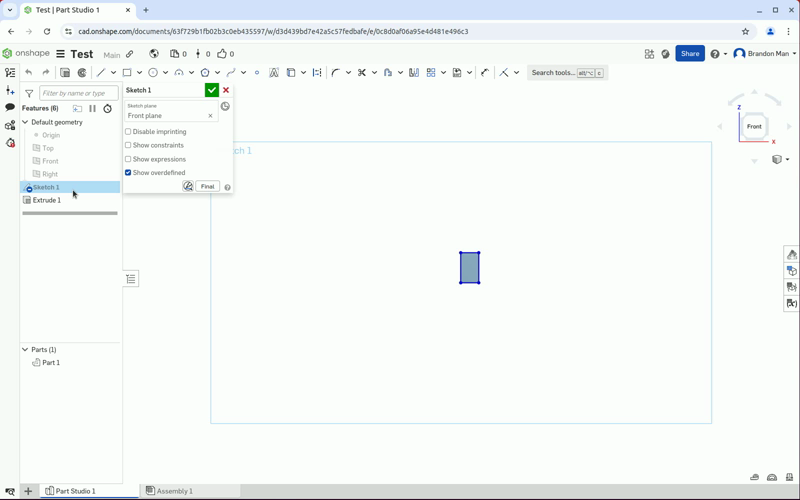
mouse_move(229, 92)
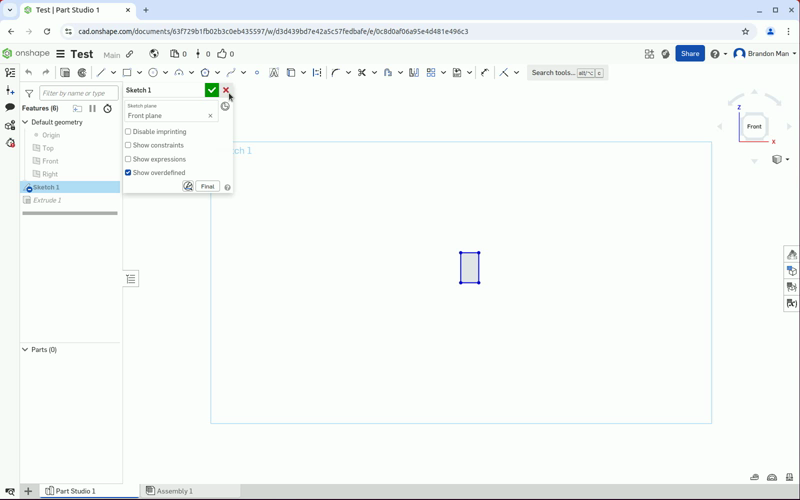
click(229, 92)
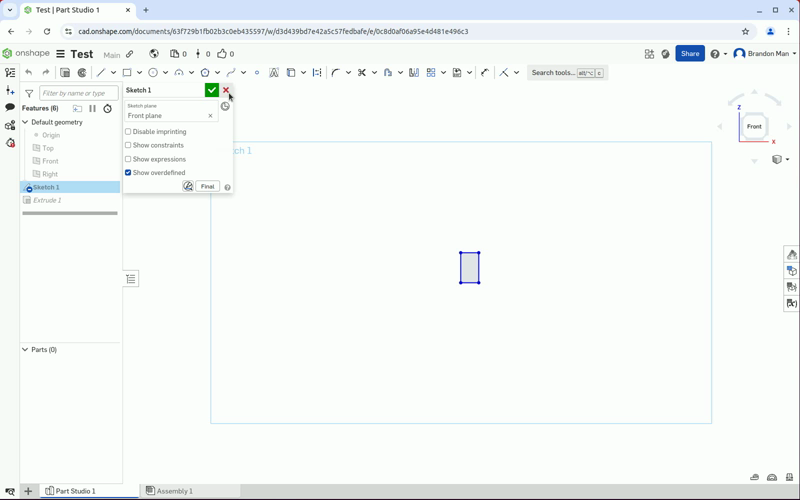
key(shift+s)
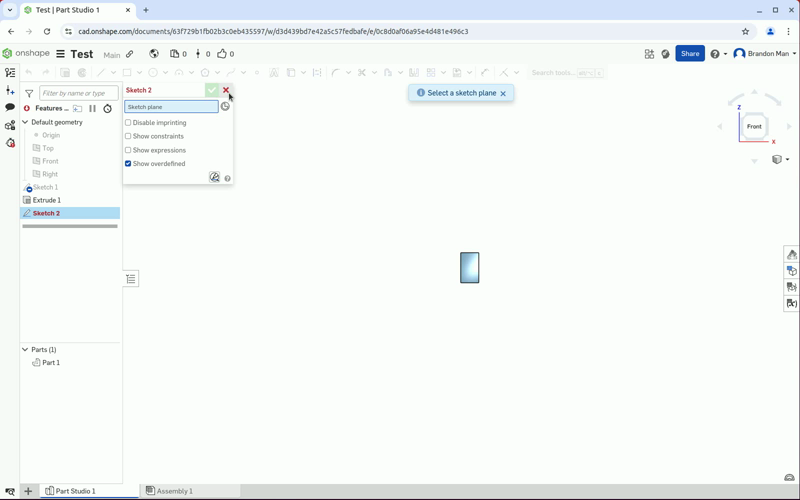
mouse_move(73, 163)
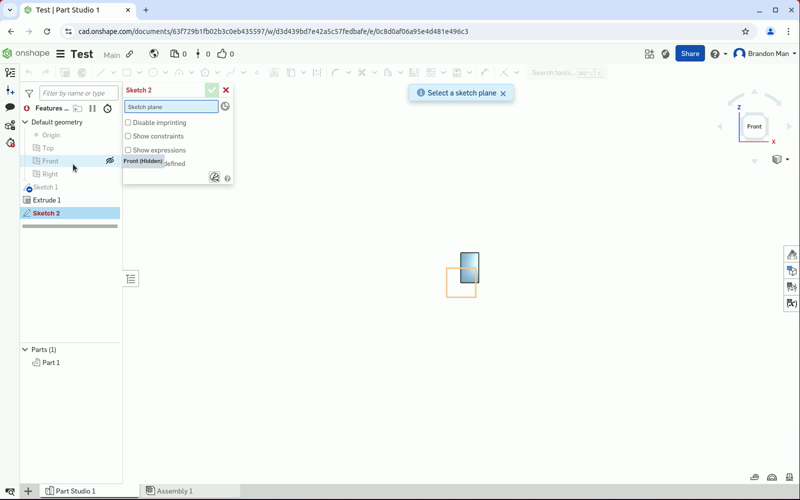
click(73, 163)
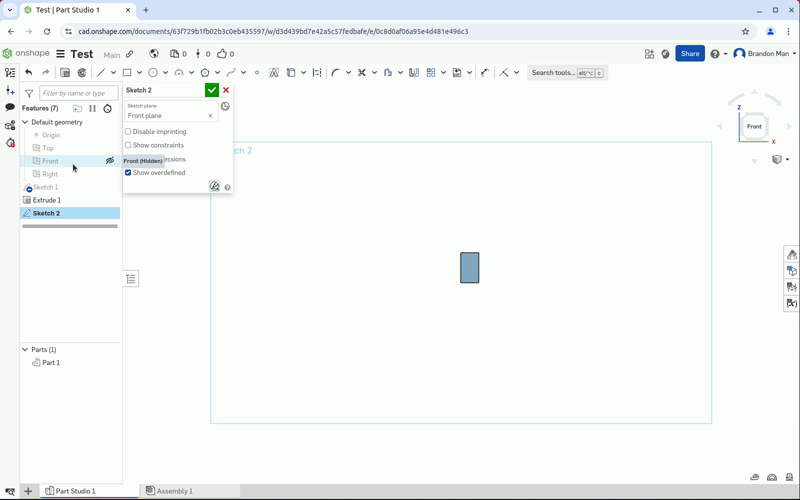
mouse_move(73, 352)
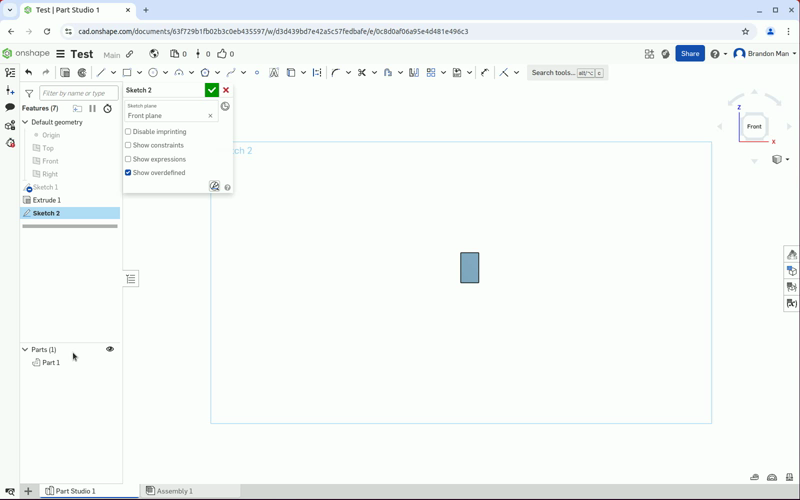
key(y)
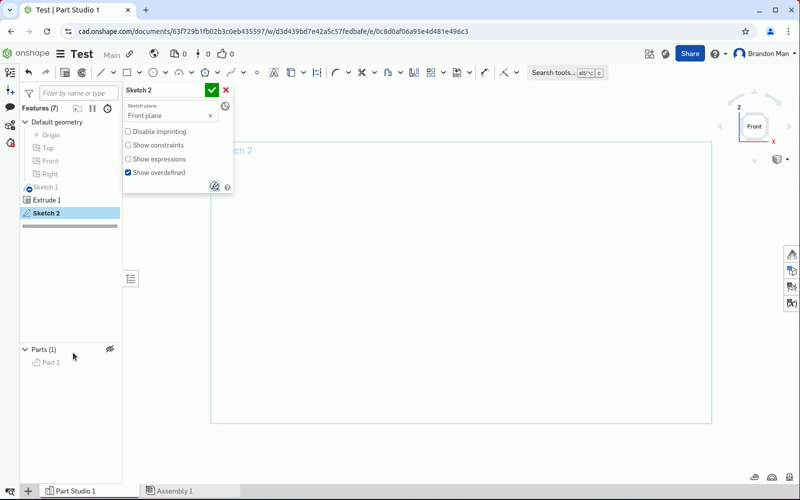
key(l)
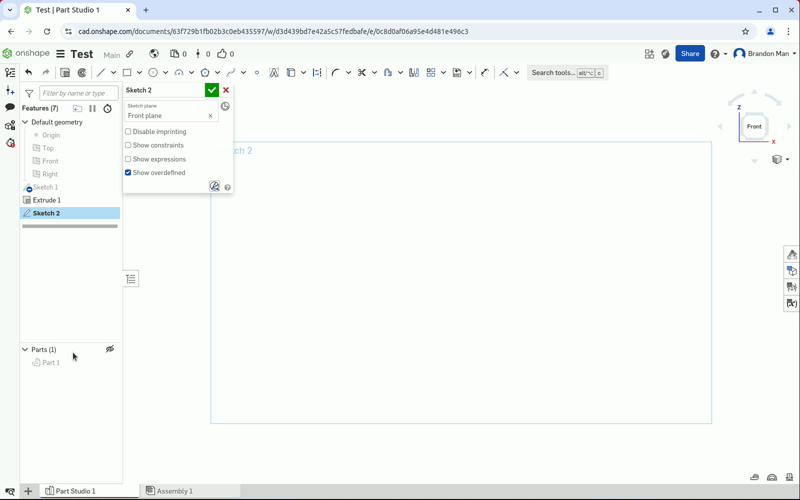
key_down(shift)
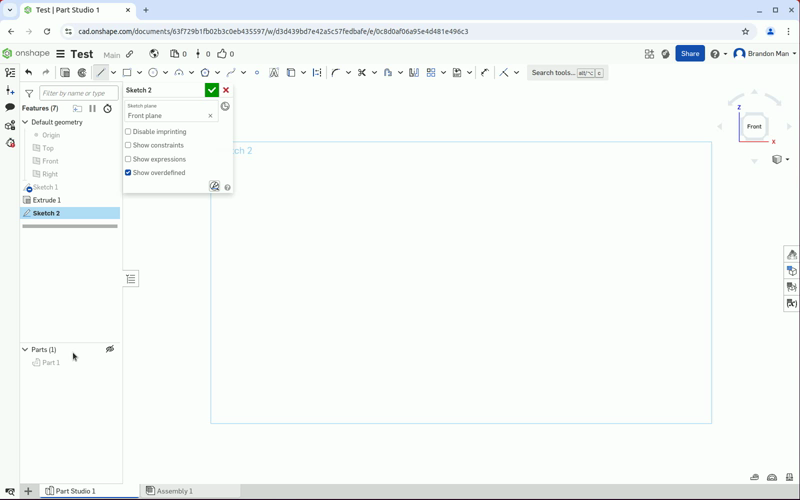
mouse_move(460, 282)
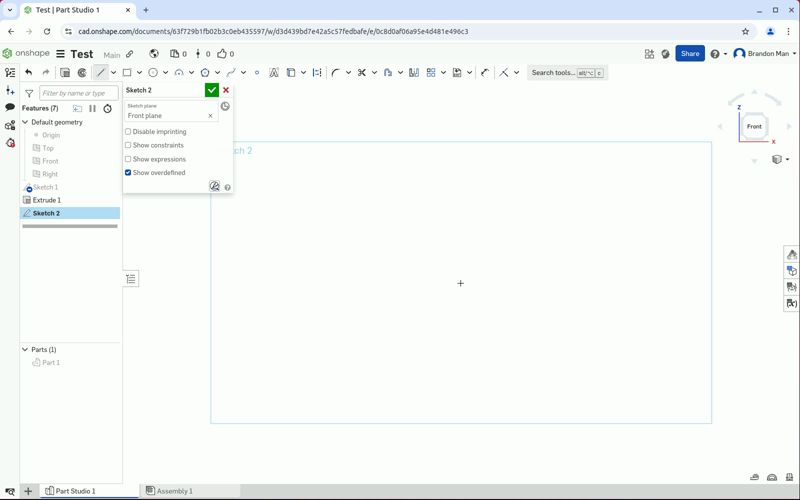
click(460, 282)
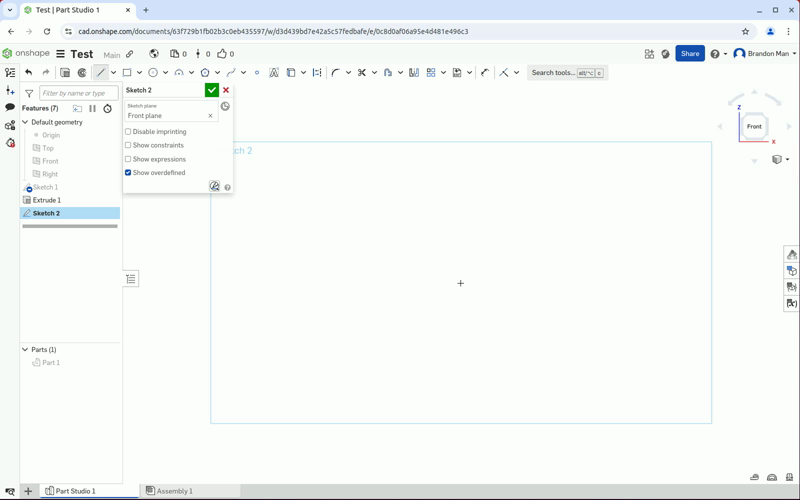
key_up(shift)
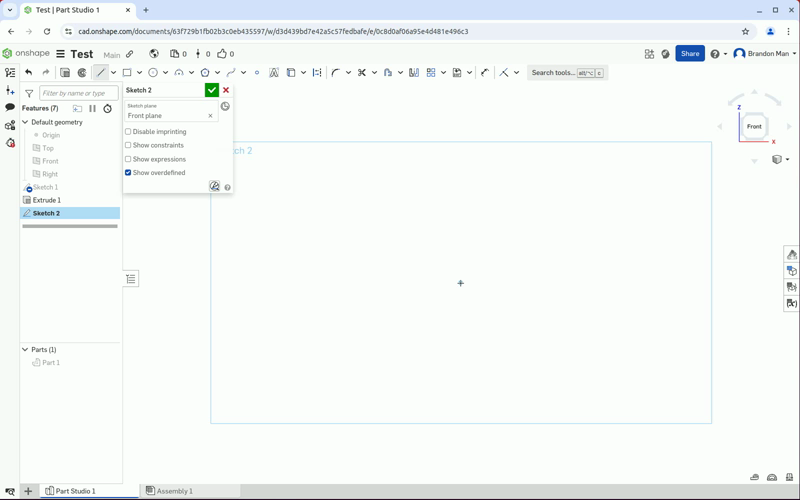
key_down(shift)
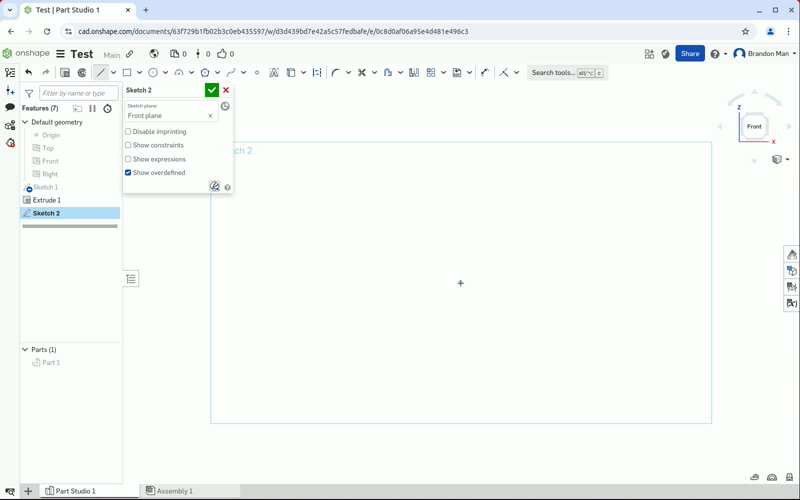
mouse_move(490, 282)
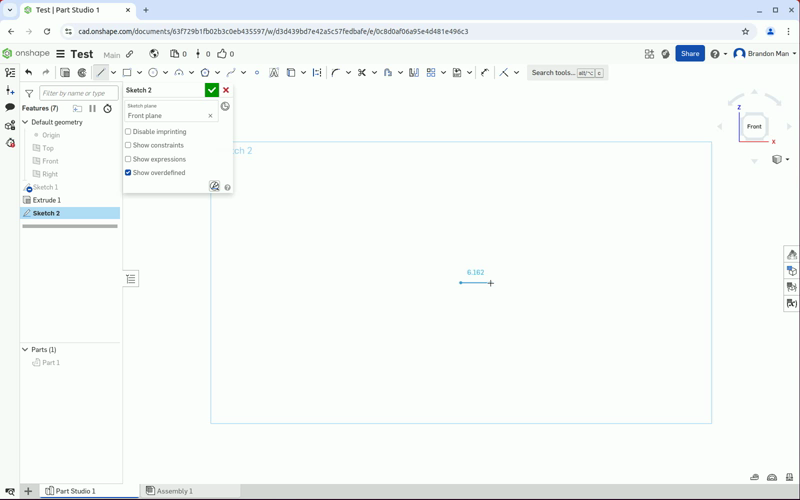
mouse_move(478, 282)
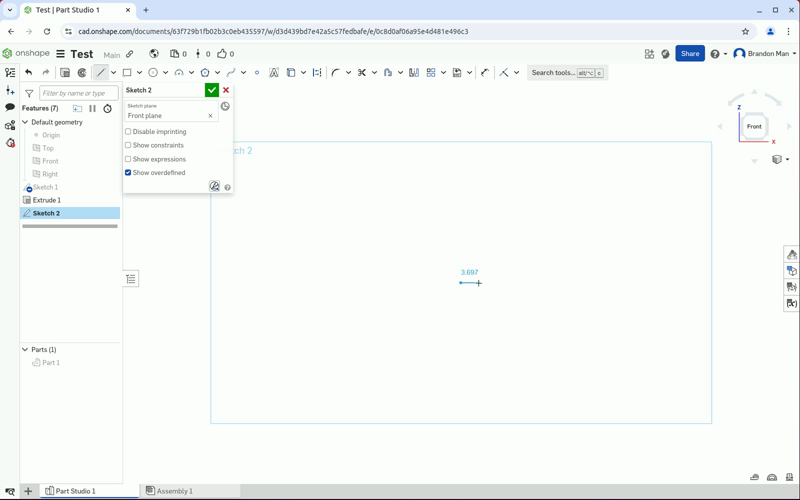
click(478, 282)
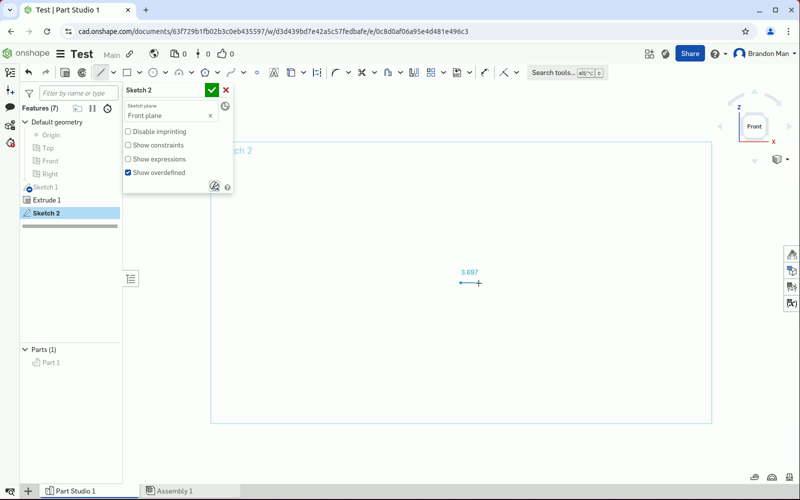
key_up(shift)
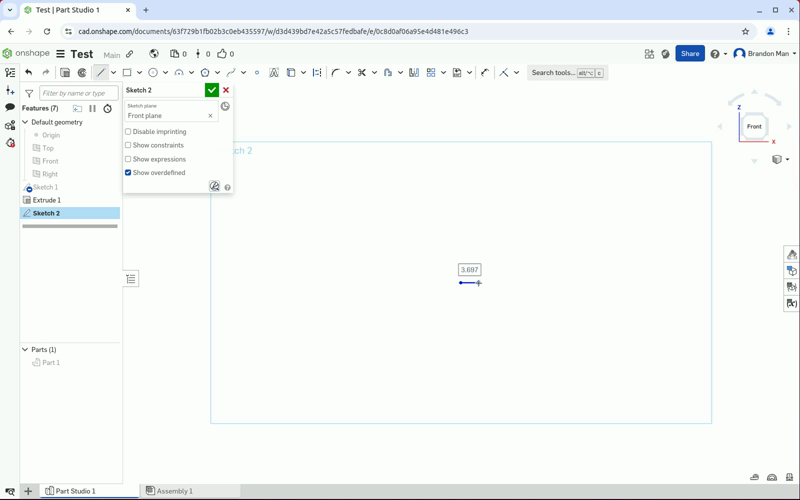
key_down(shift)
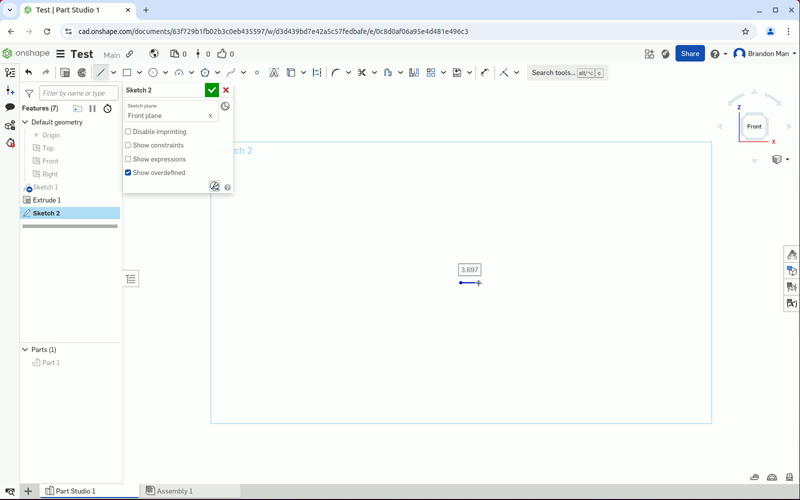
mouse_move(508, 282)
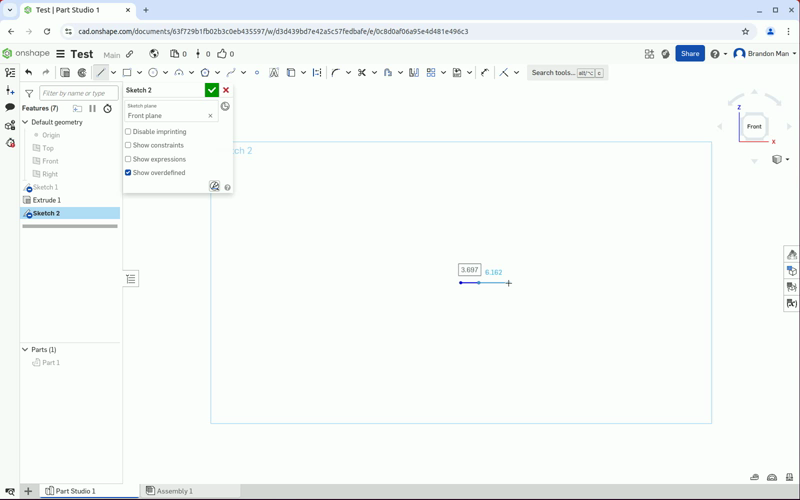
mouse_move(478, 252)
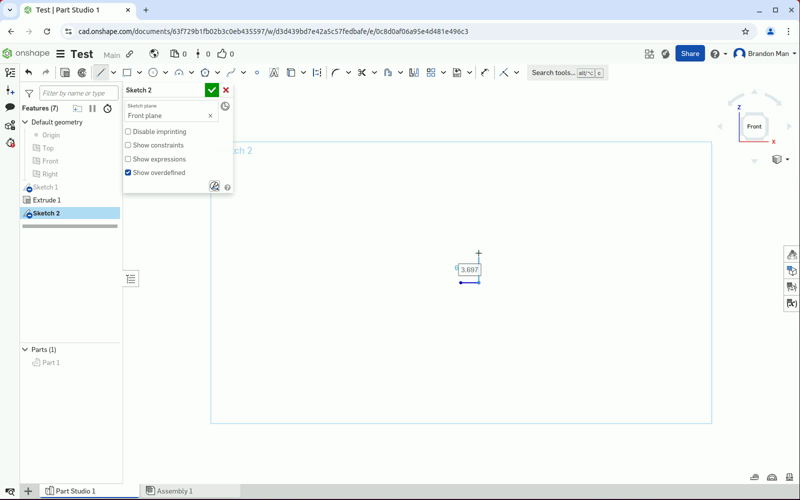
click(478, 252)
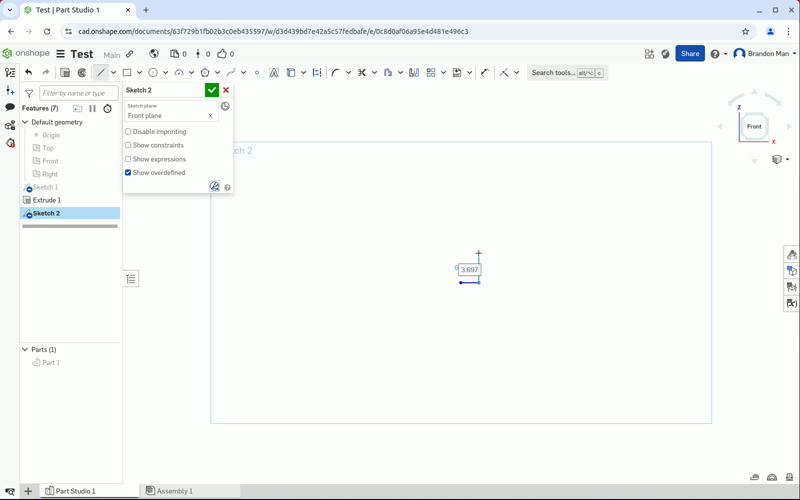
key_up(shift)
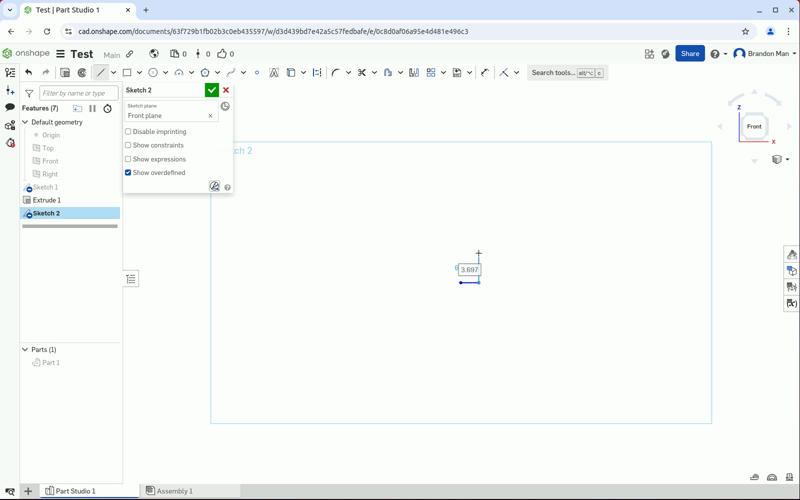
key_down(shift)
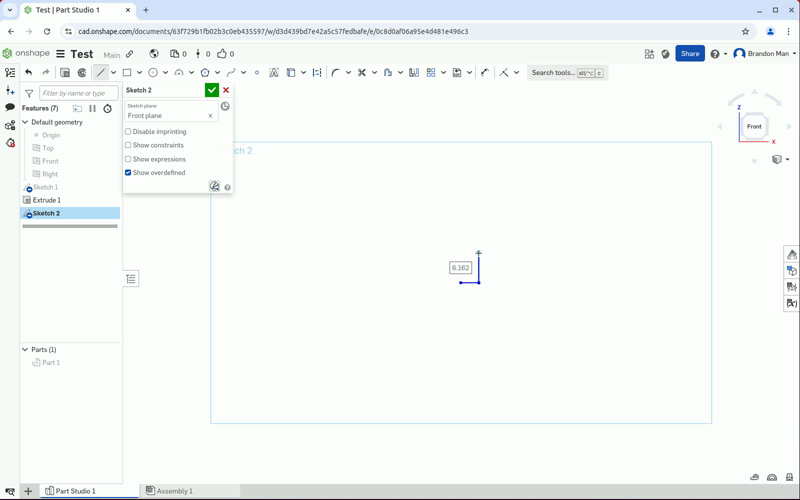
mouse_move(508, 252)
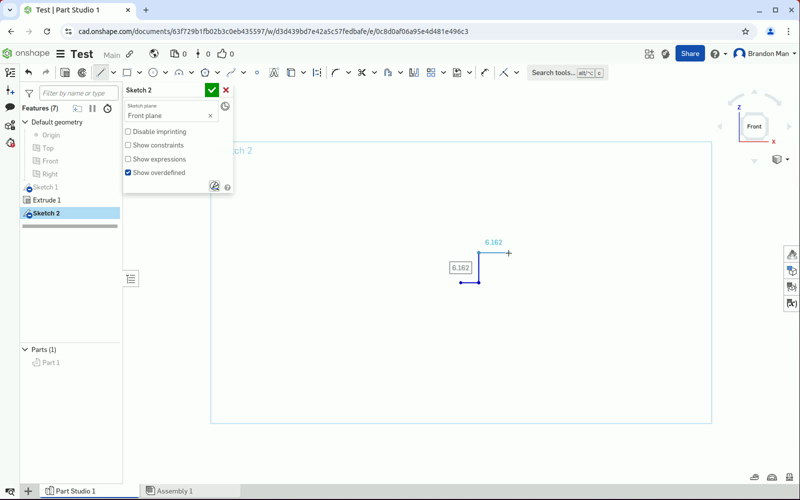
mouse_move(460, 252)
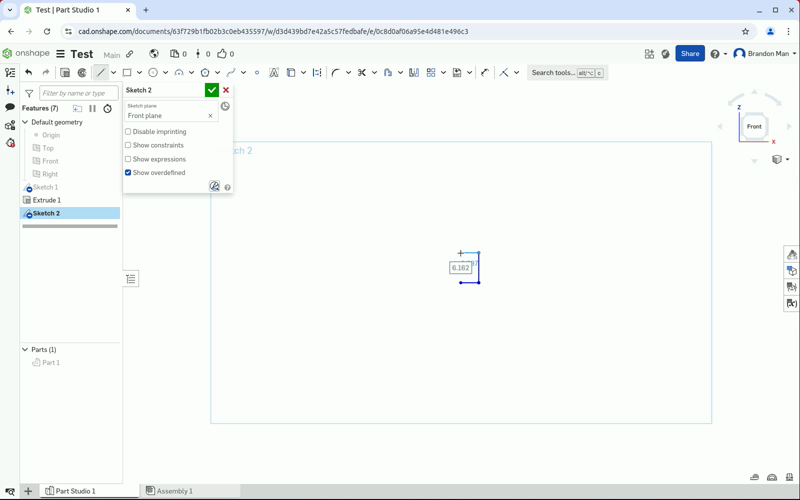
click(460, 252)
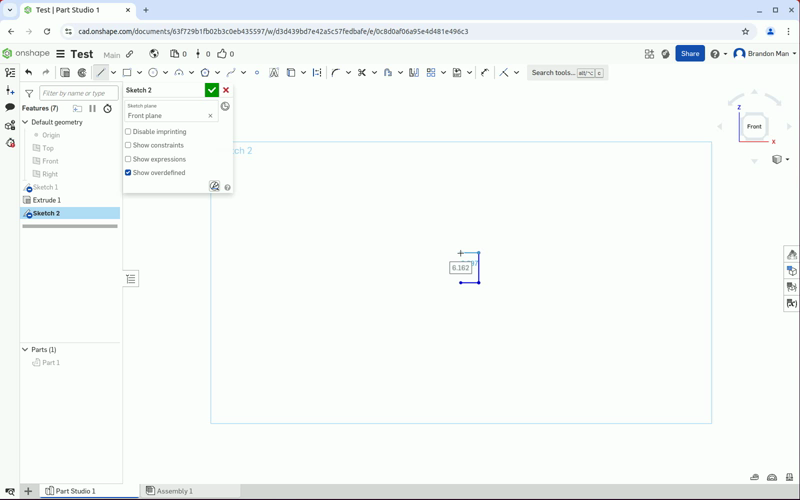
key_up(shift)
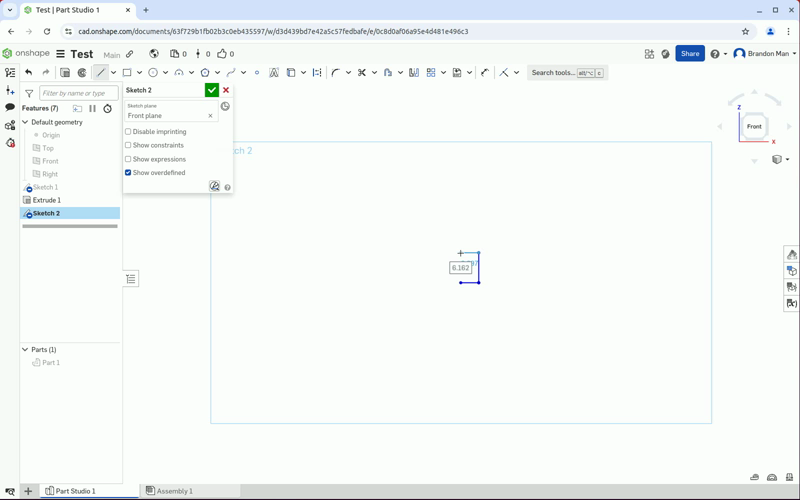
mouse_move(490, 252)
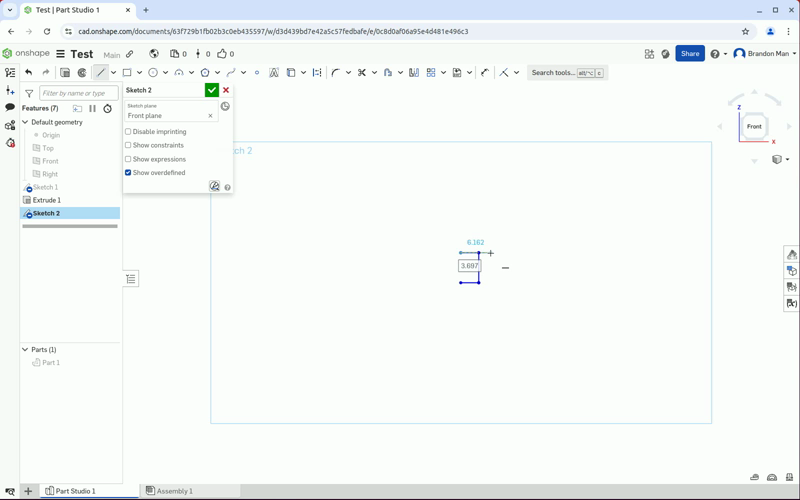
key_down(shift)
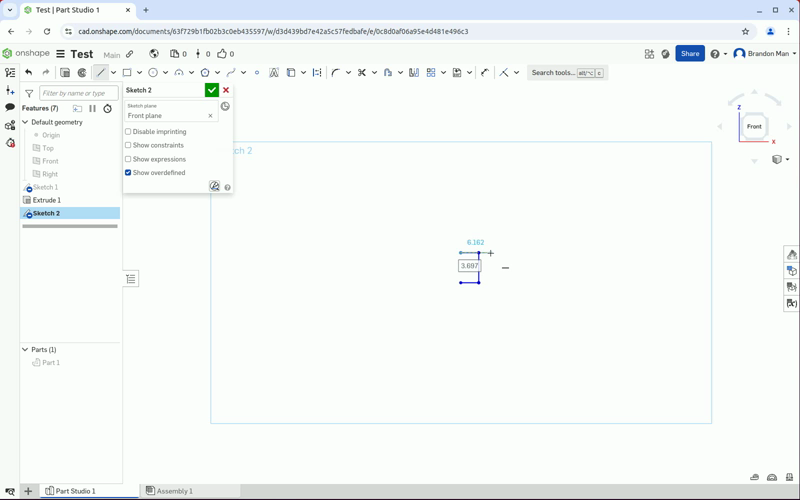
mouse_move(460, 282)
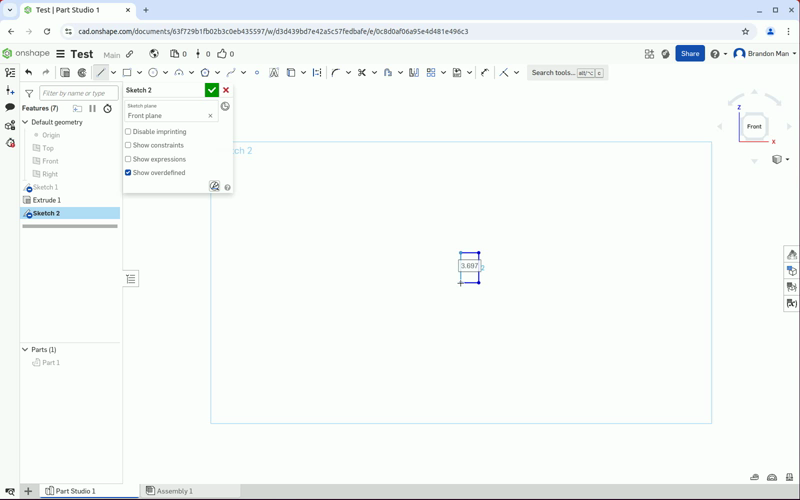
key_up(shift)
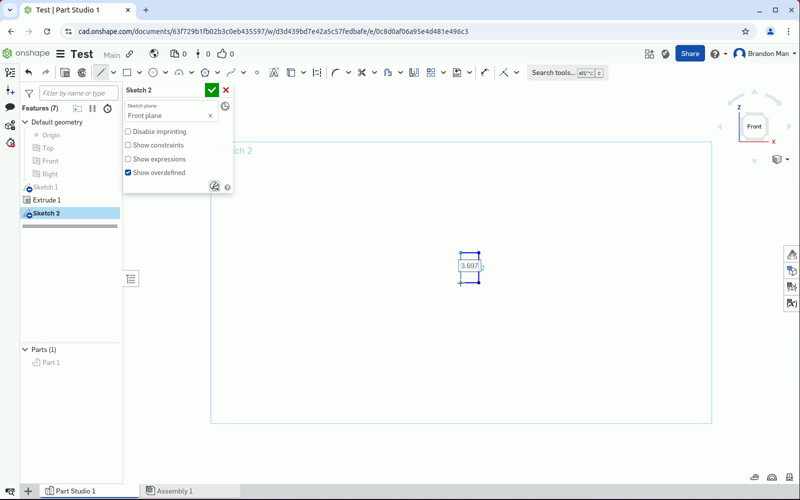
click(460, 282)
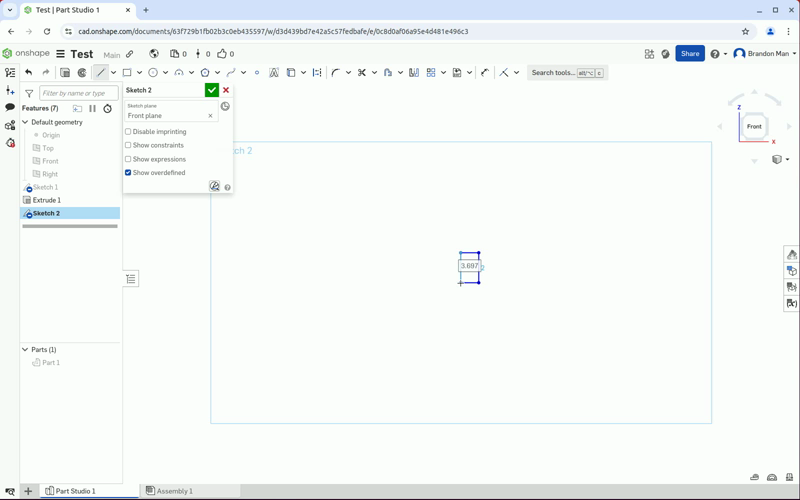
key(esc)
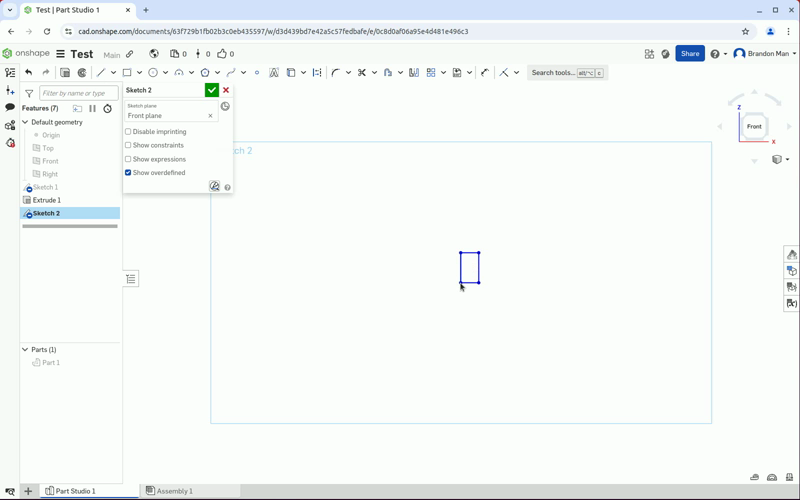
mouse_move(468, 259)
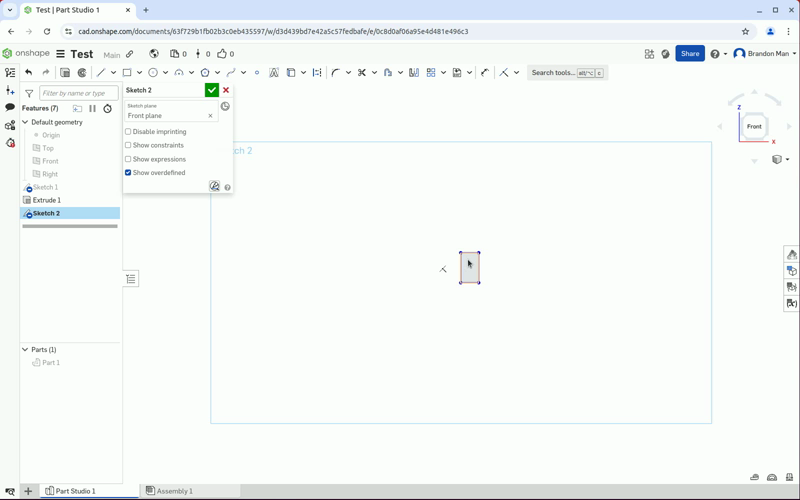
scroll(6)
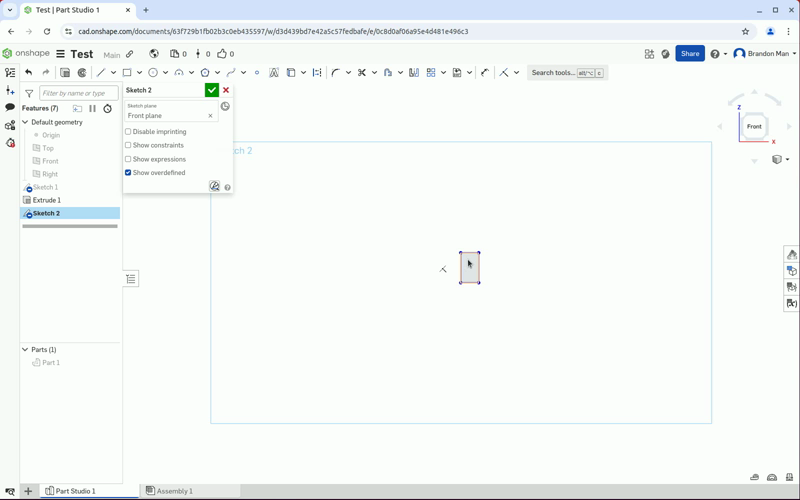
scroll(6)
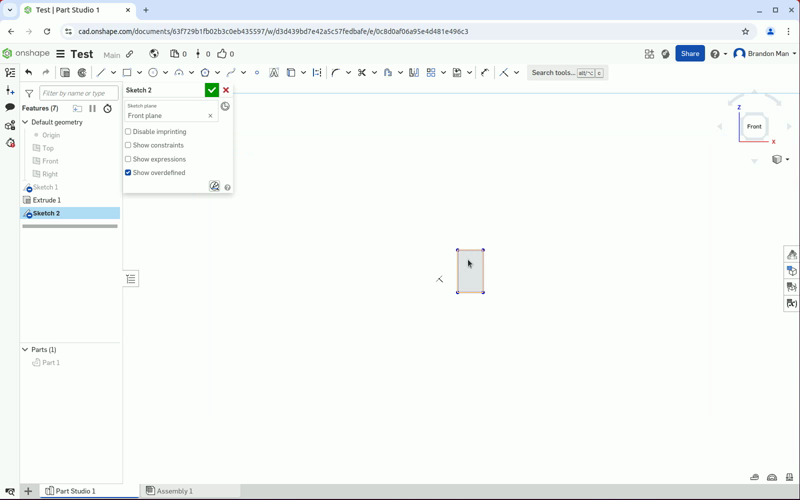
scroll(6)
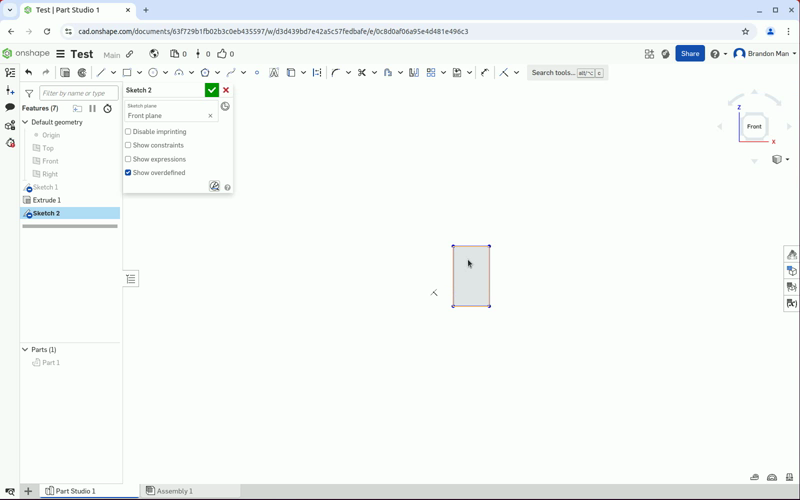
scroll(6)
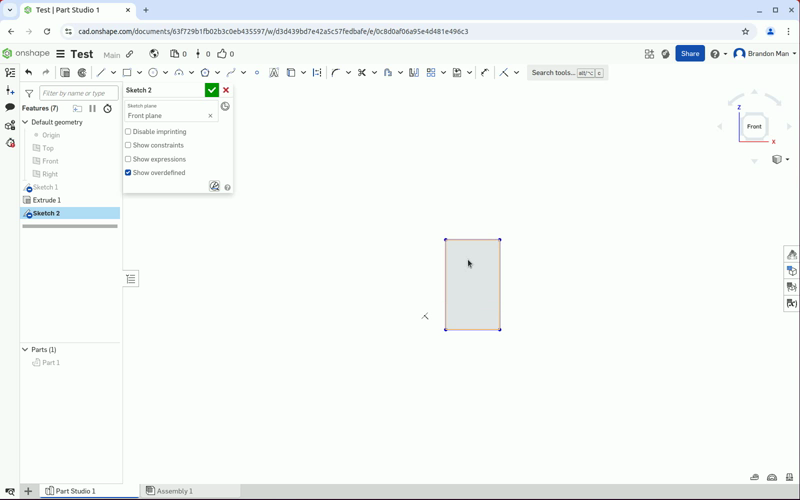
scroll(6)
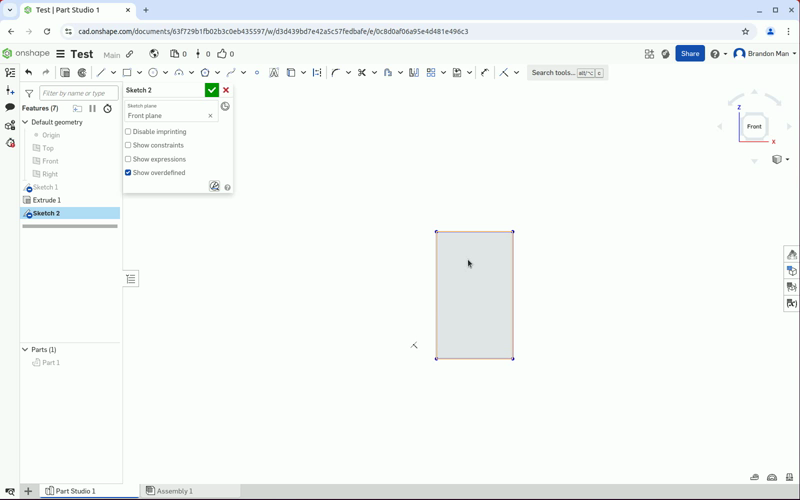
scroll(6)
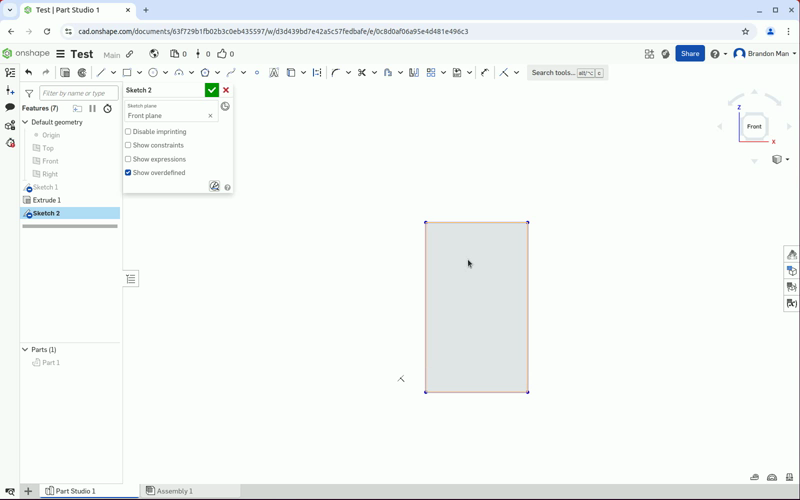
scroll(6)
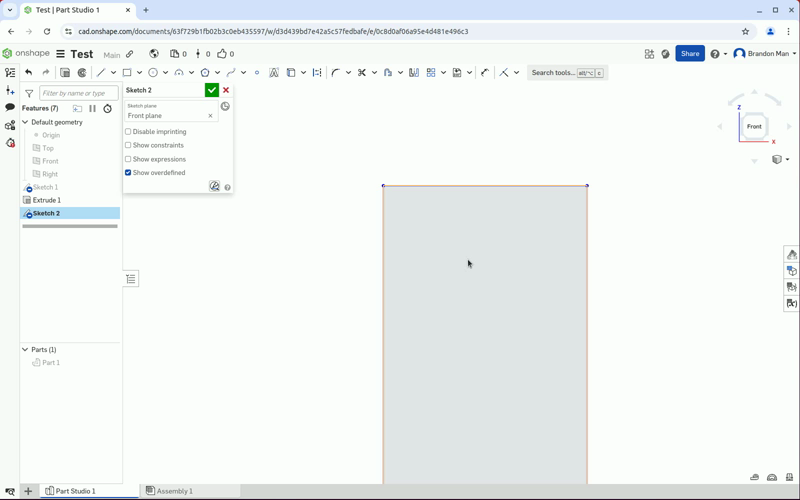
click(468, 259)
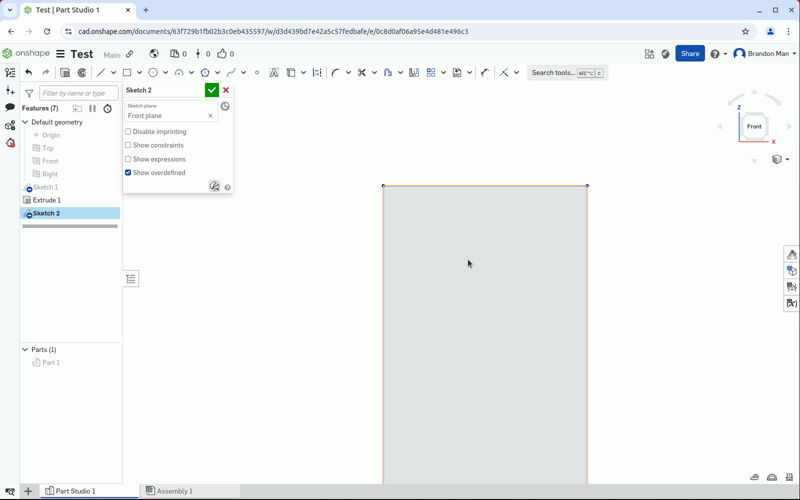
scroll(-6)
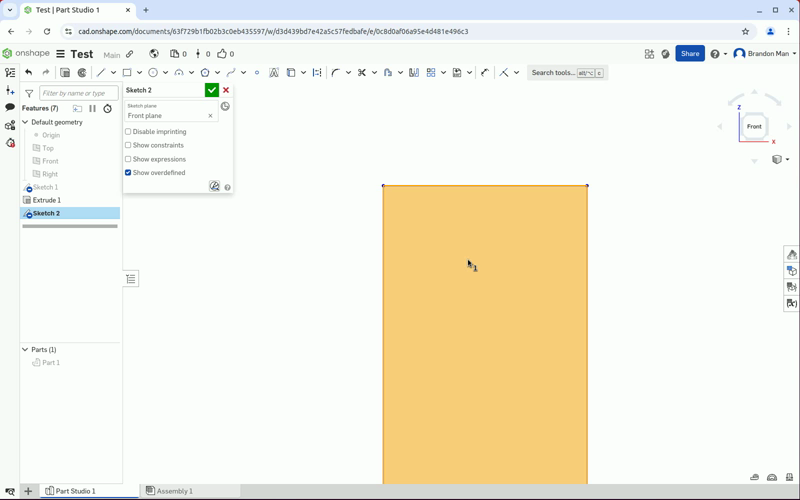
scroll(-6)
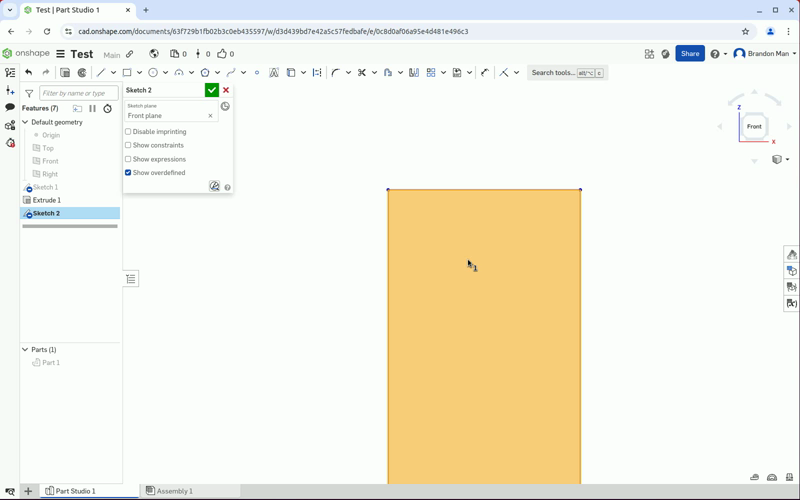
scroll(-6)
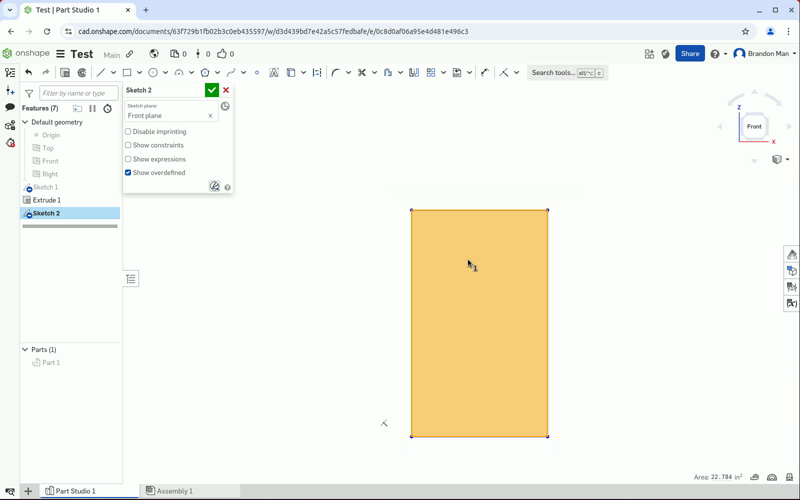
scroll(-6)
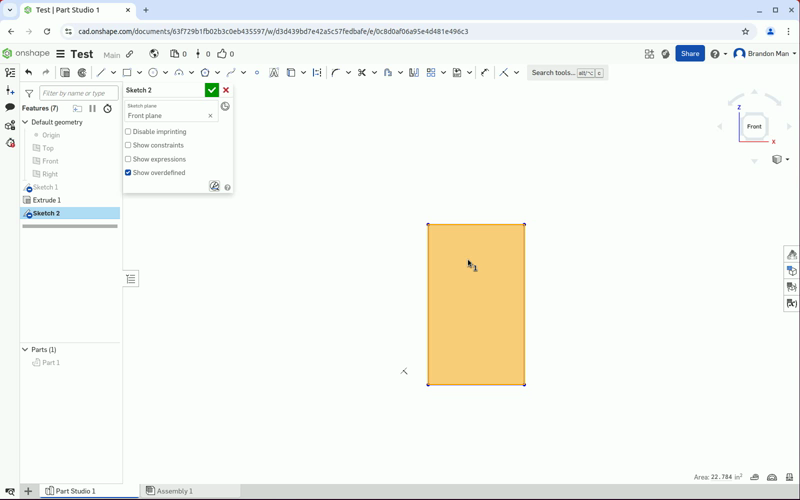
scroll(-6)
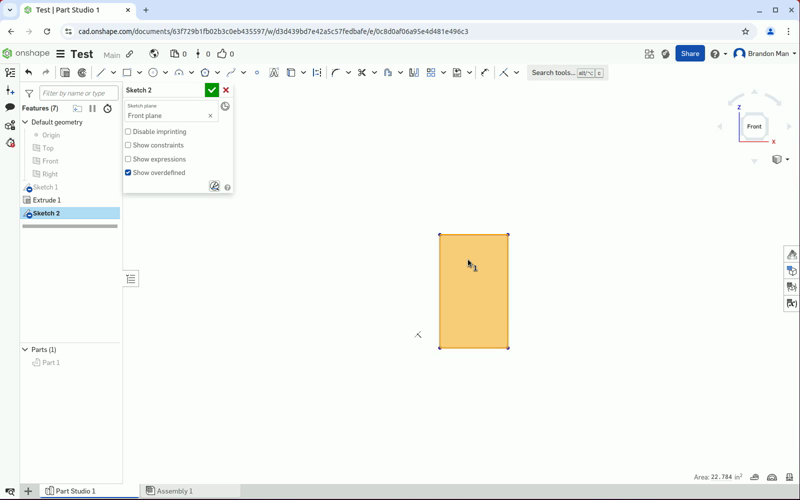
scroll(-6)
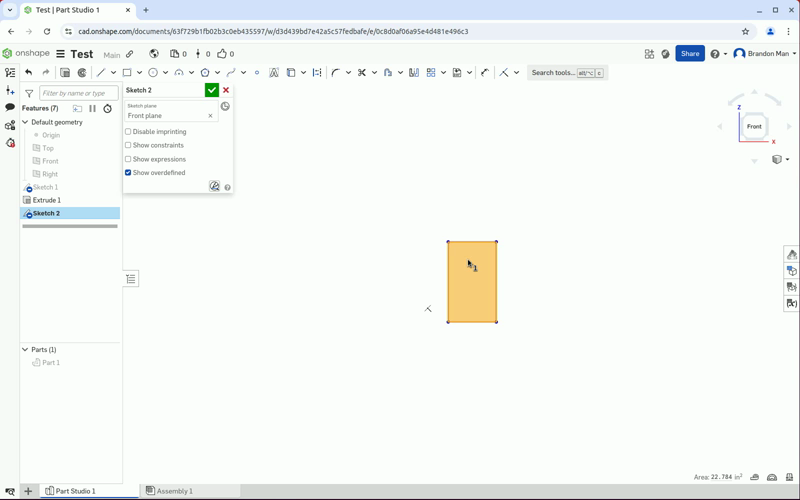
scroll(-6)
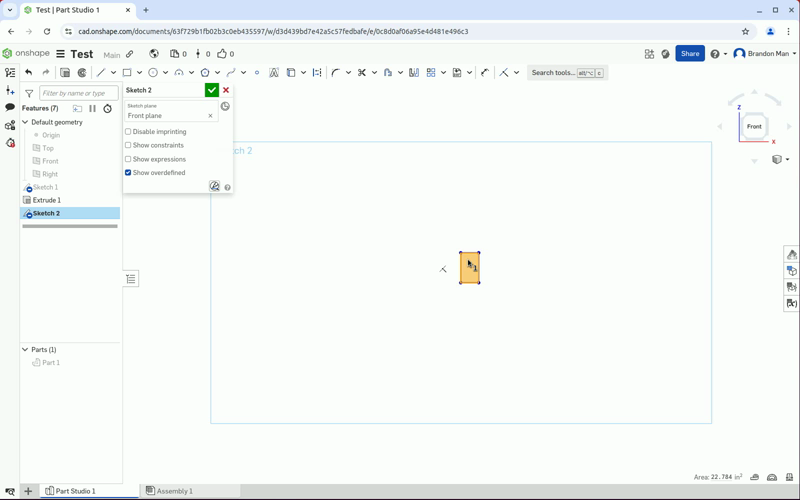
mouse_move(73, 352)
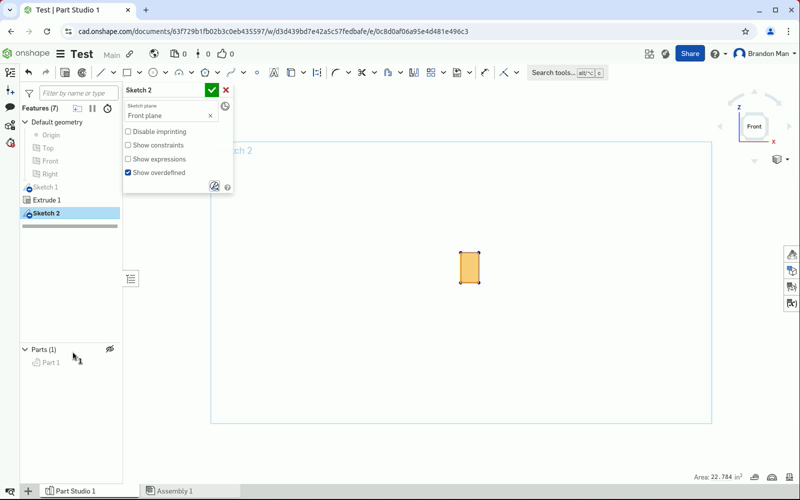
key(shift+y)
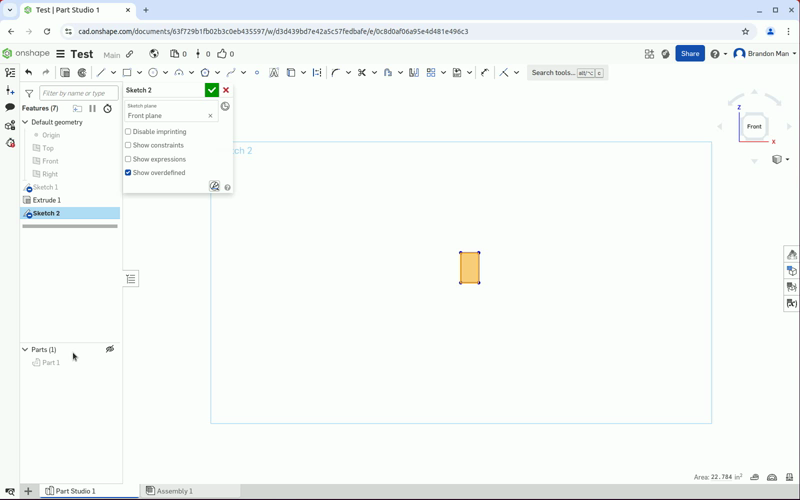
key(shift+e)
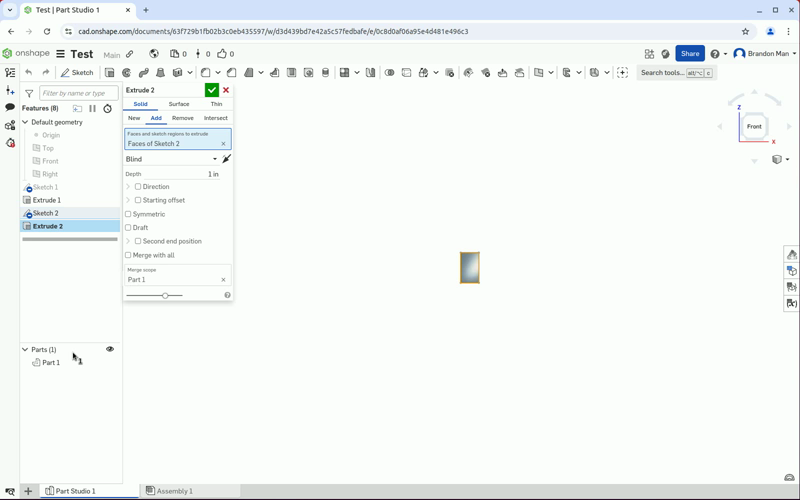
mouse_move(143, 106)
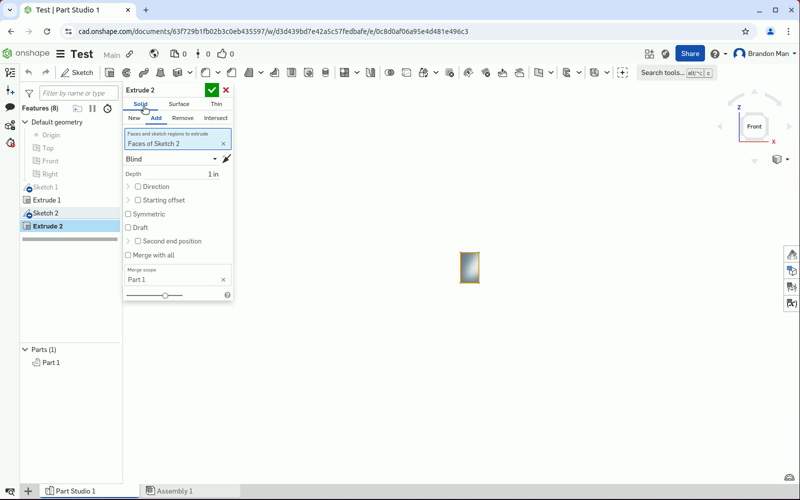
click(143, 106)
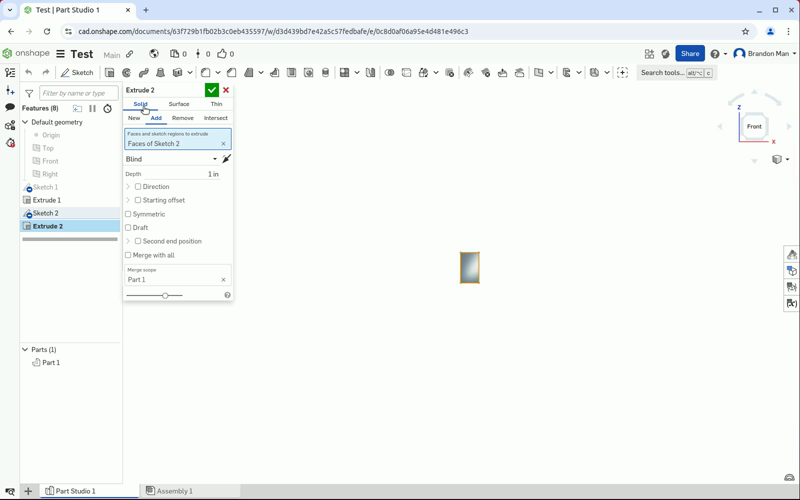
mouse_move(137, 120)
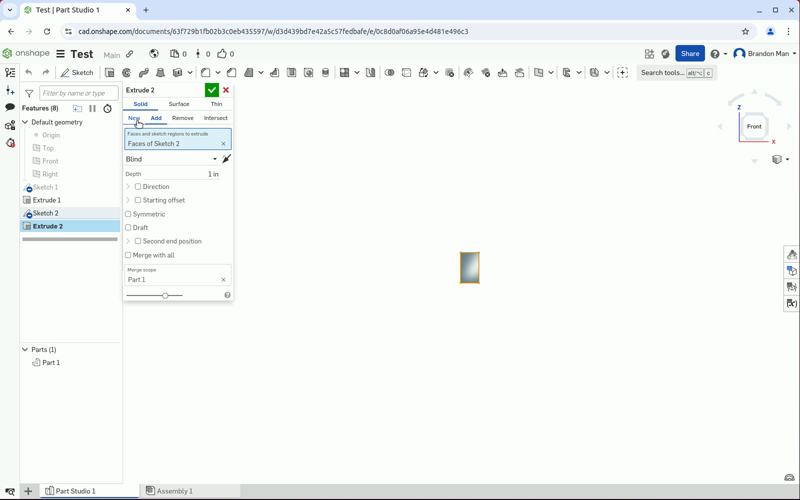
click(137, 120)
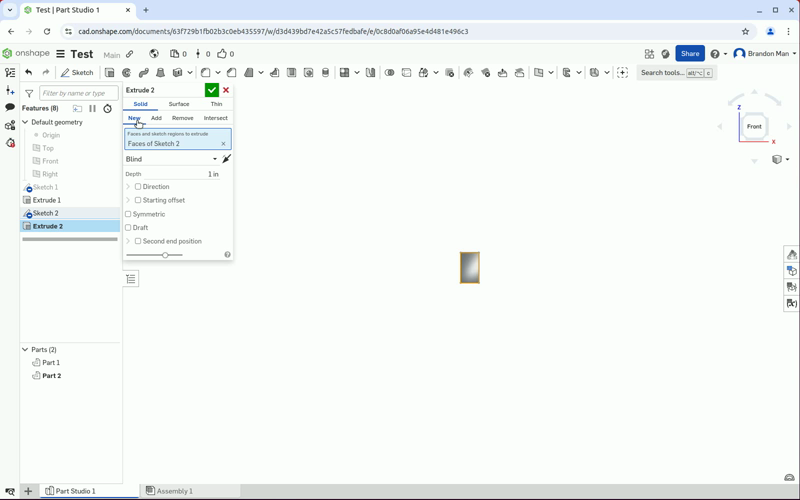
key(tab, 4)
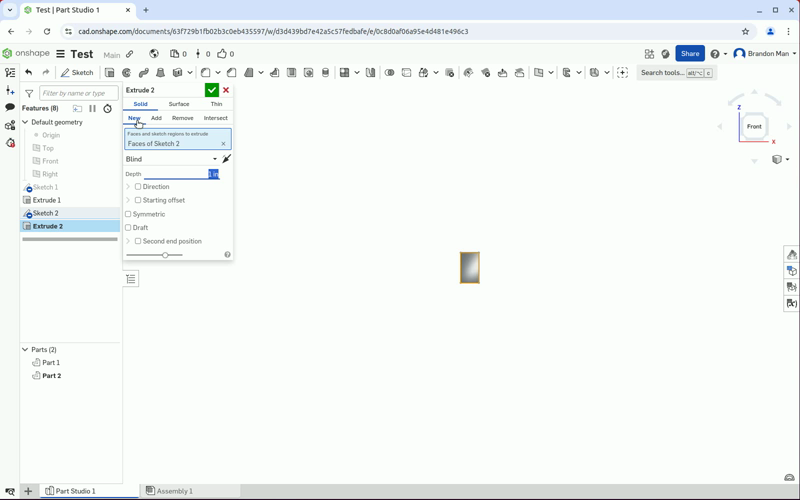
text(-0.241)
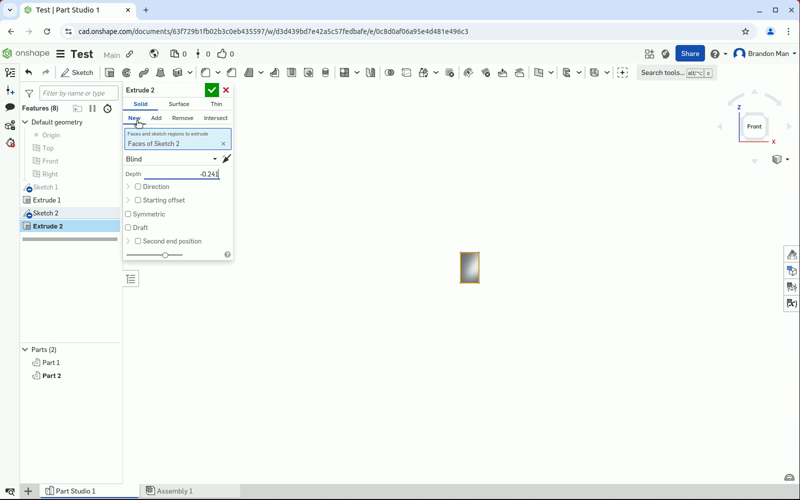
key(enter)
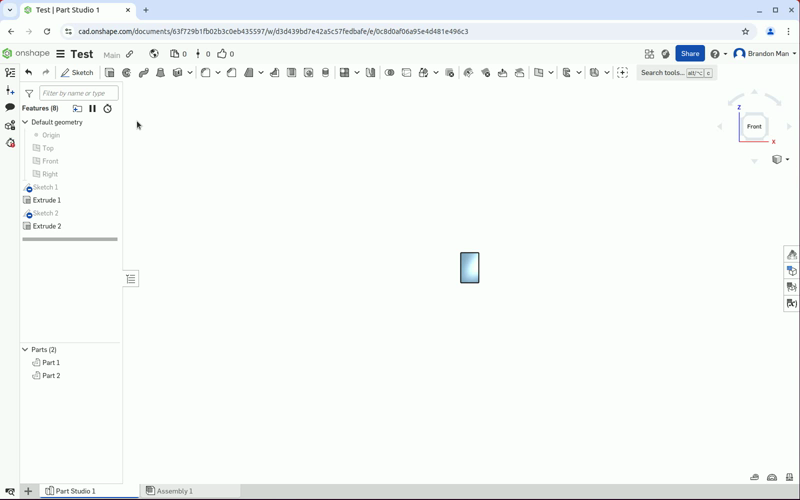
key(shift+h)
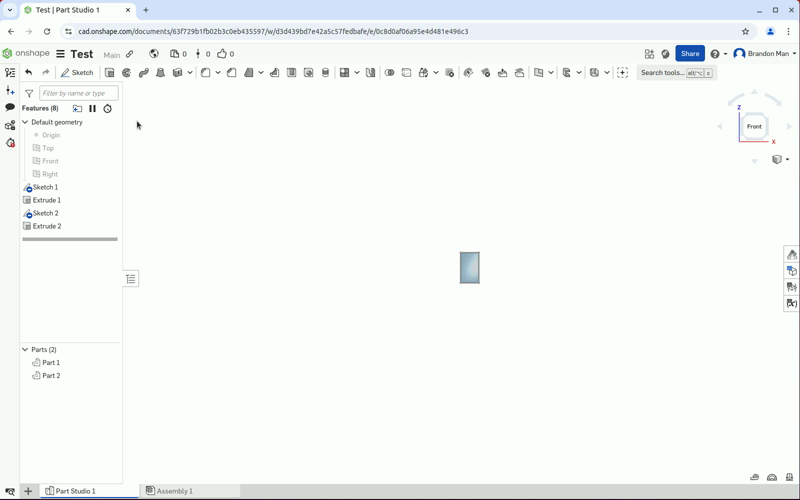
key(shift+h)
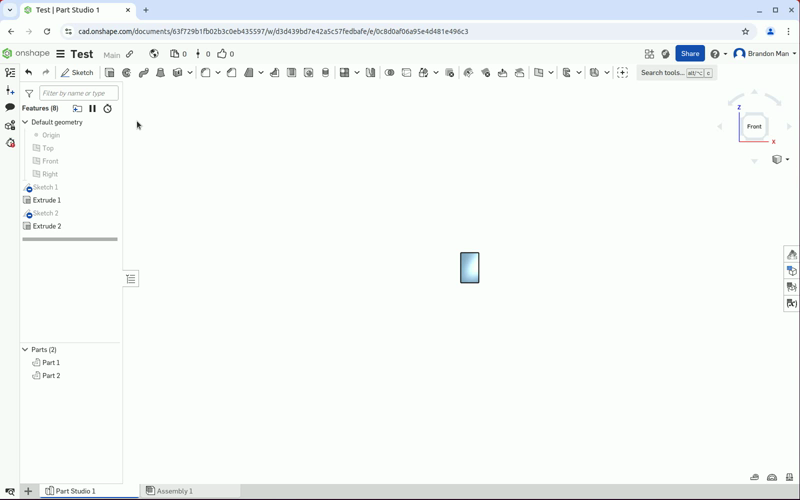
mouse_move(73, 189)
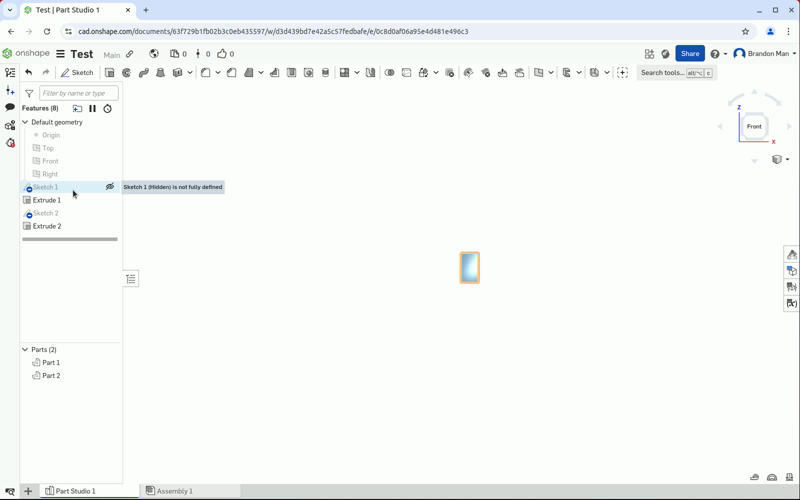
click(73, 189)
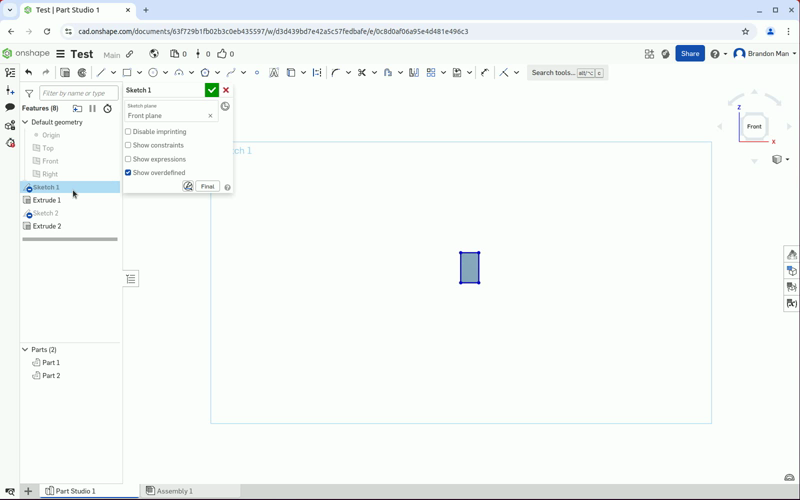
mouse_move(229, 92)
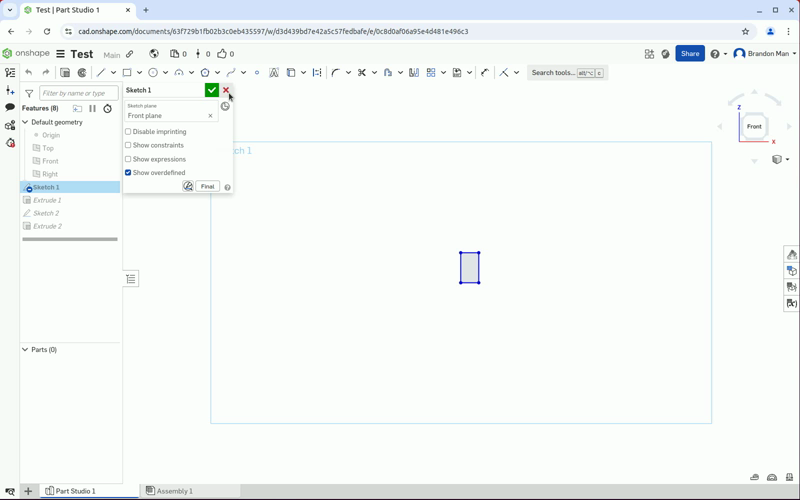
click(229, 92)
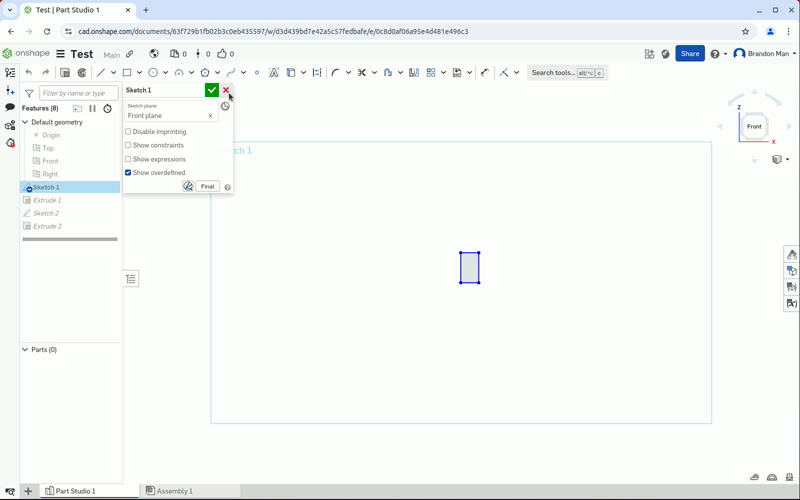
key(shift+s)
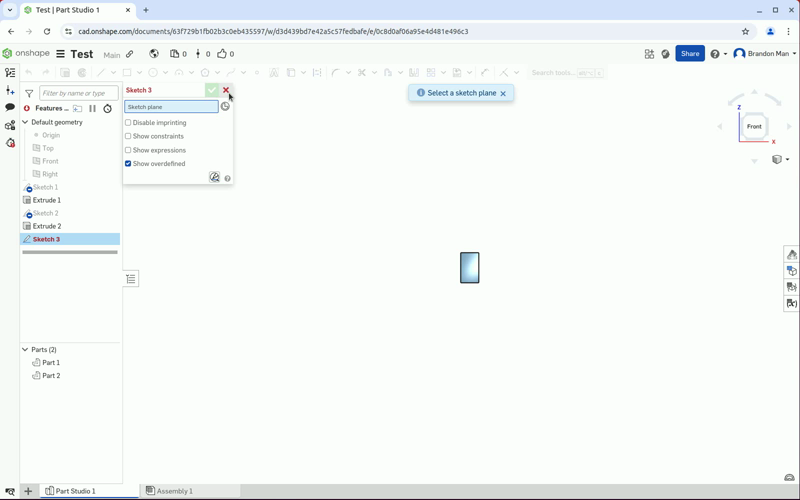
mouse_move(73, 163)
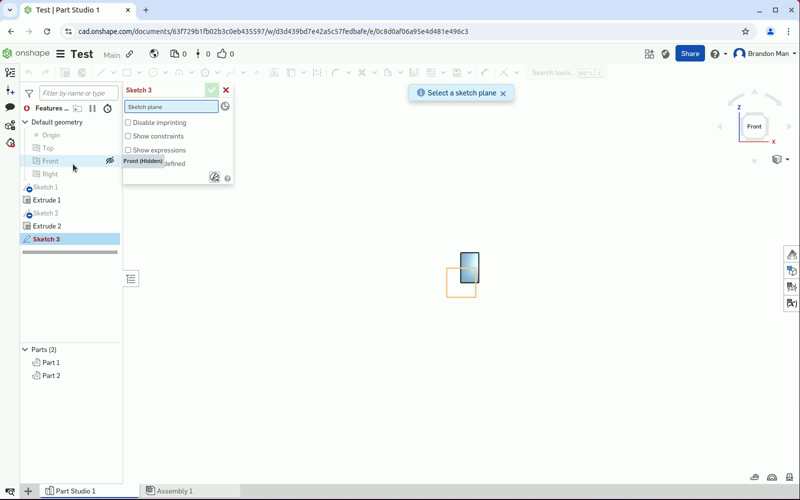
click(73, 163)
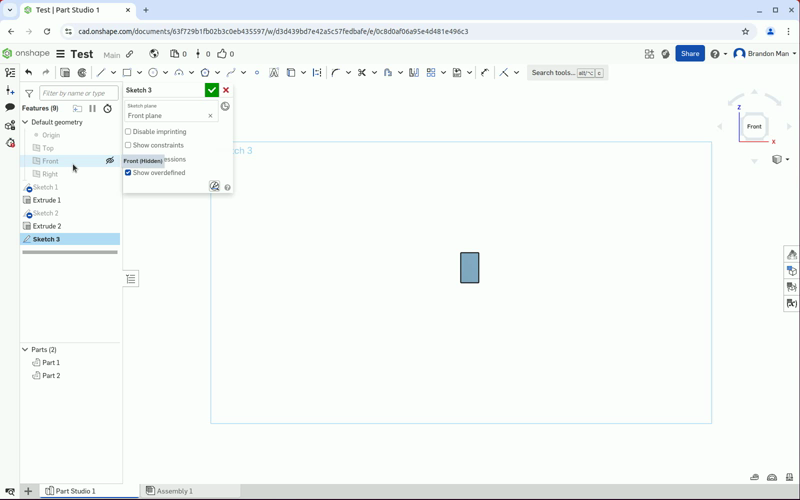
mouse_move(73, 352)
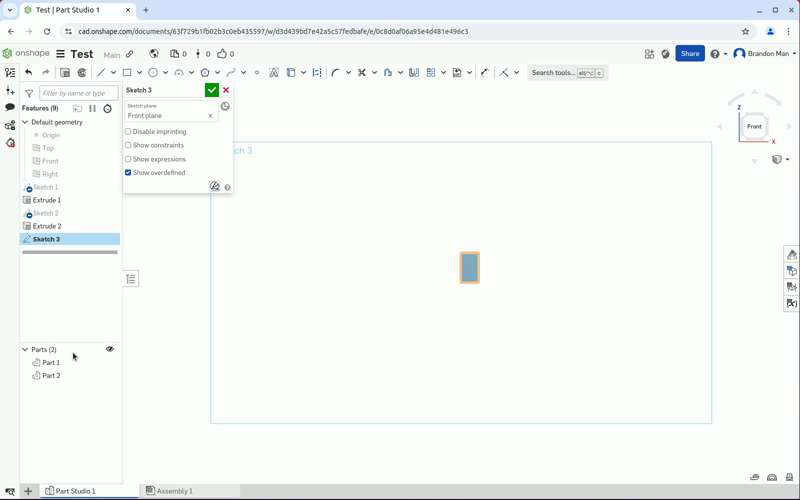
key(y)
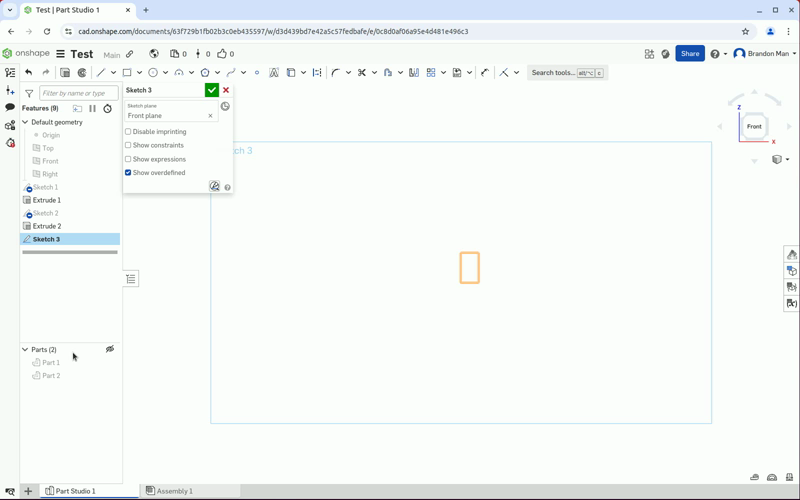
key(l)
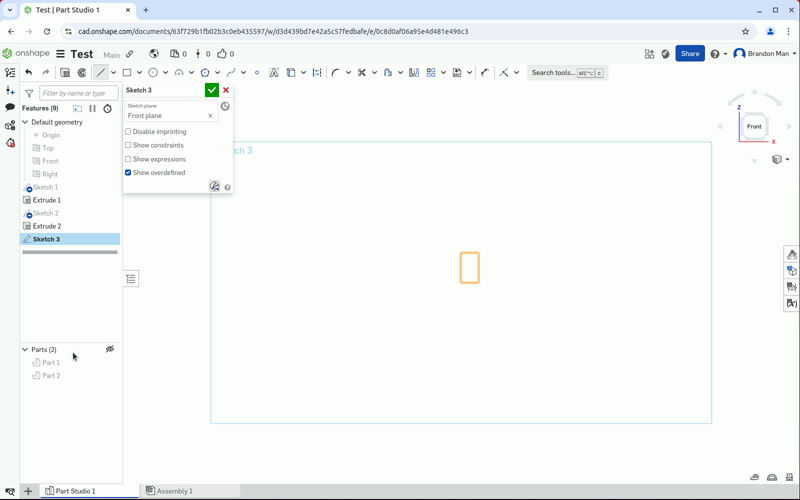
key_down(shift)
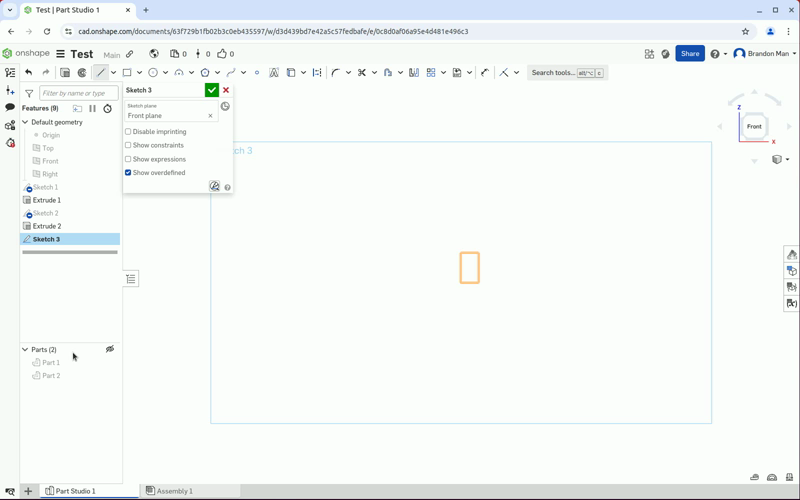
mouse_move(481, 282)
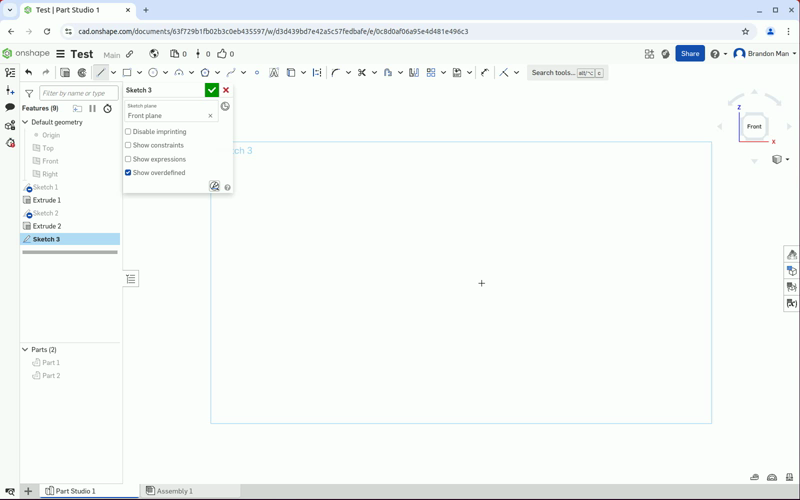
click(481, 282)
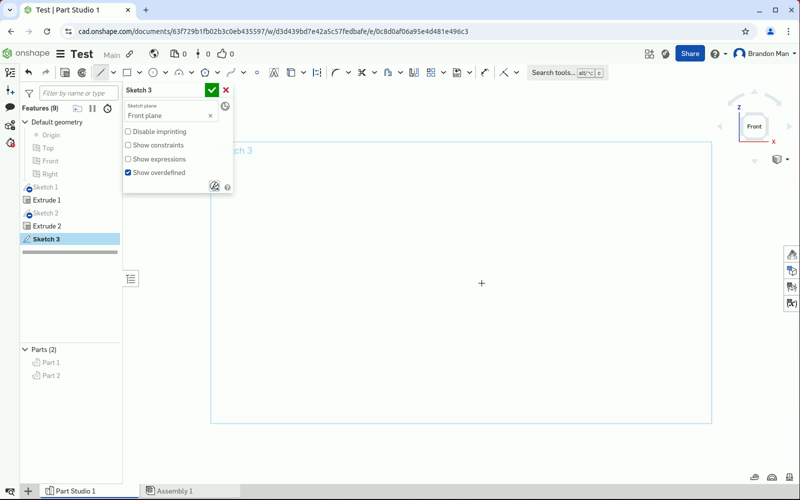
key_up(shift)
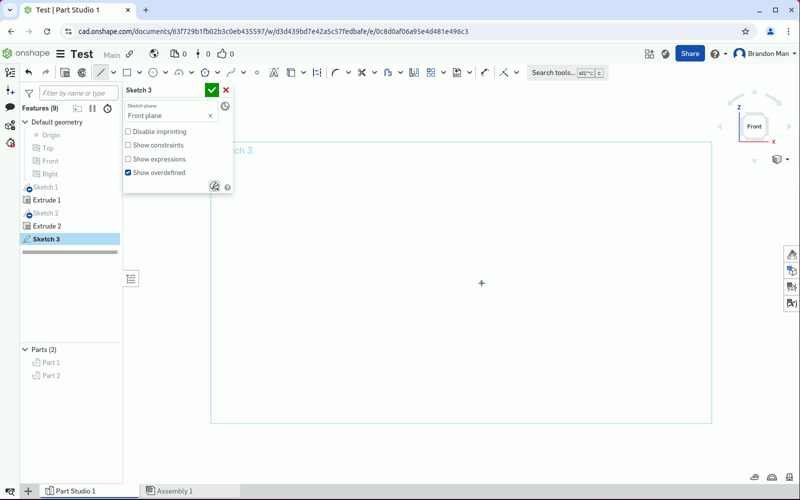
key_down(shift)
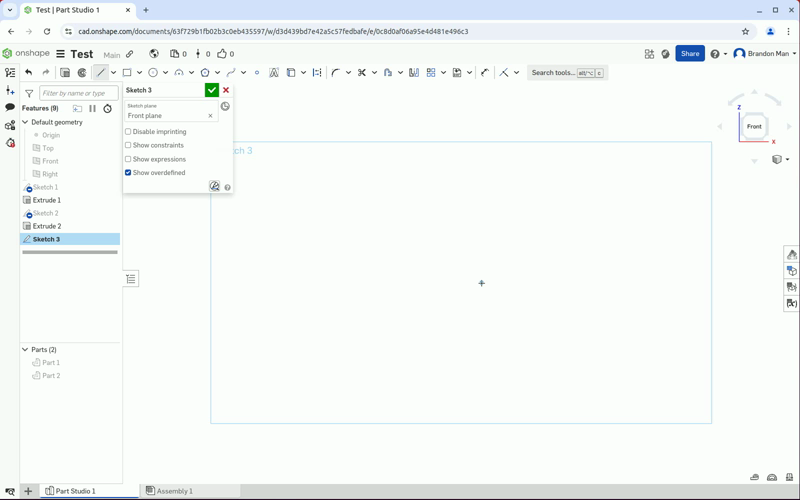
mouse_move(511, 282)
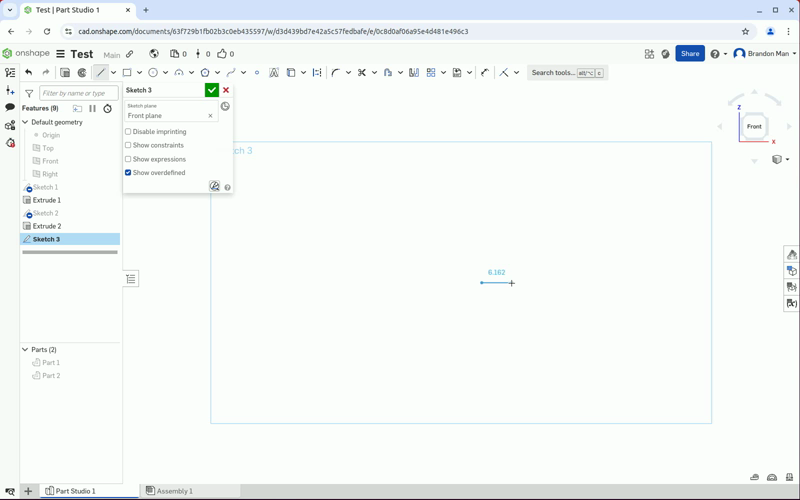
mouse_move(496, 282)
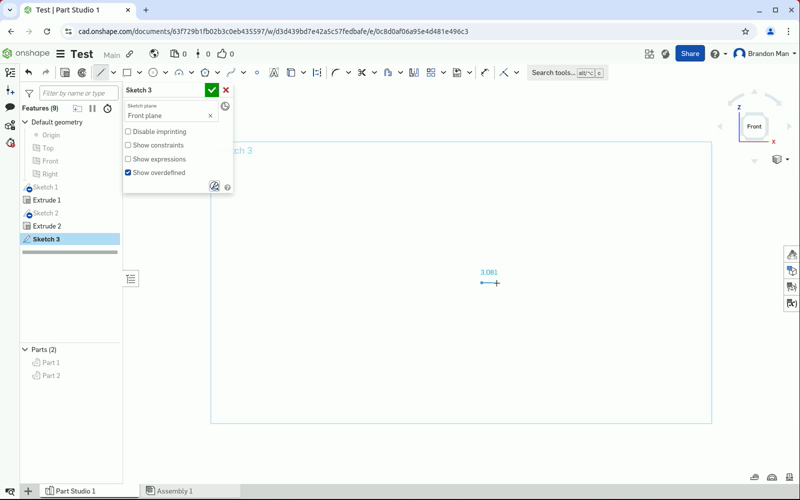
click(496, 282)
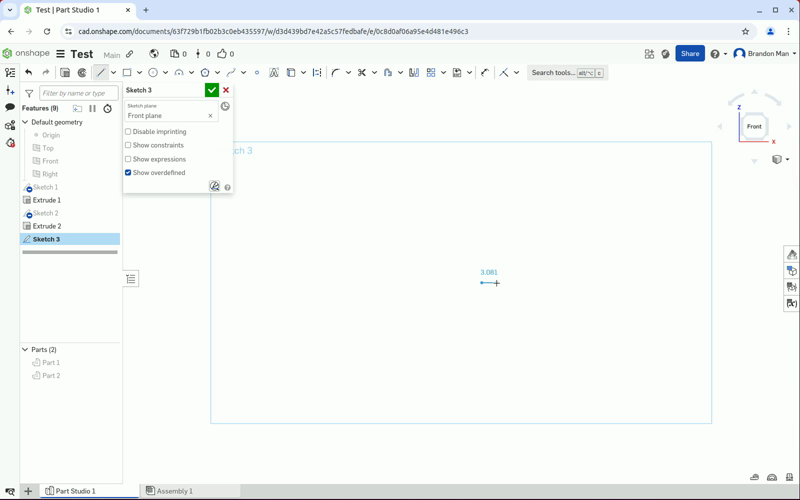
key_up(shift)
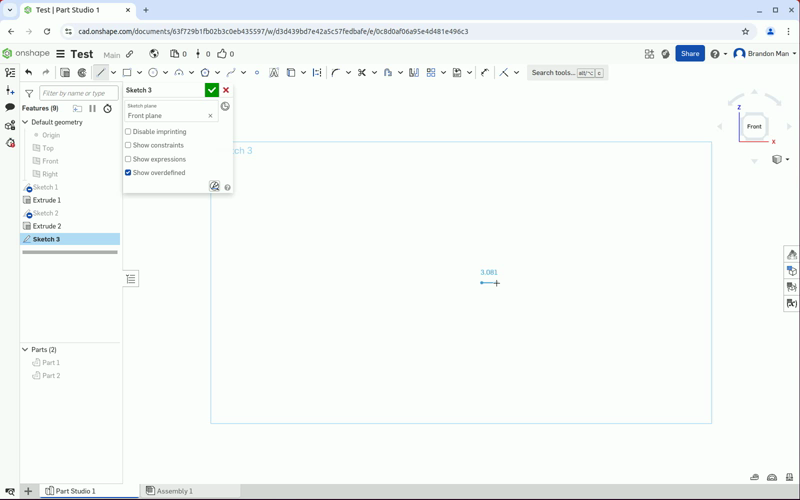
key_down(shift)
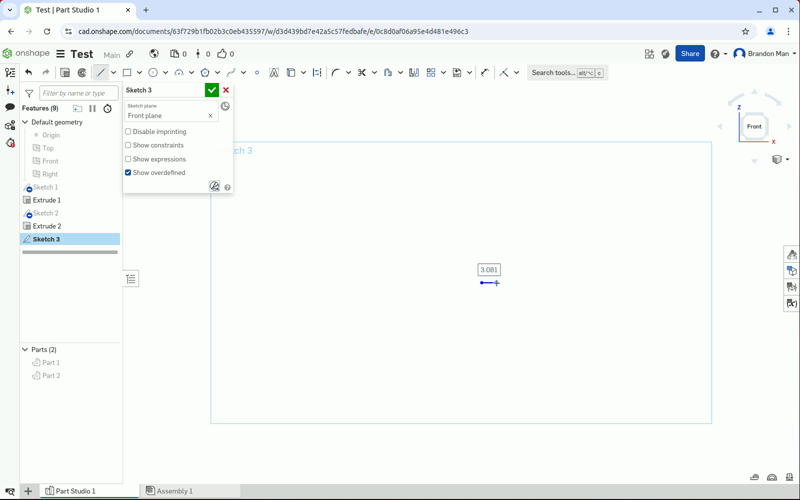
mouse_move(526, 282)
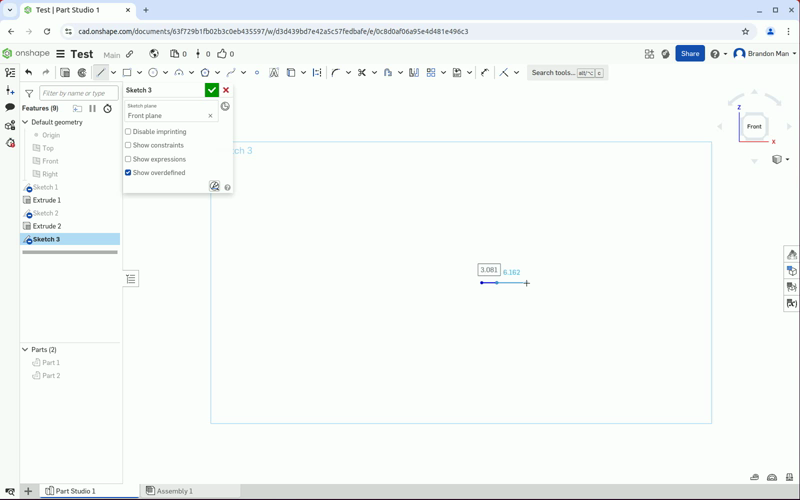
mouse_move(496, 252)
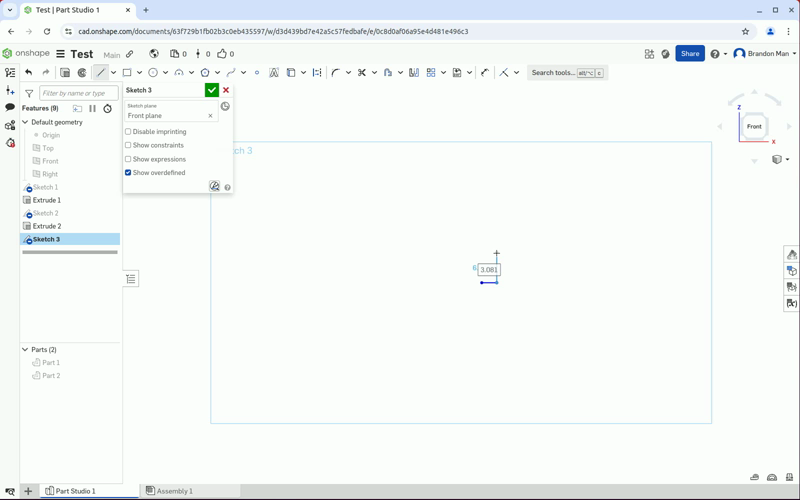
click(496, 252)
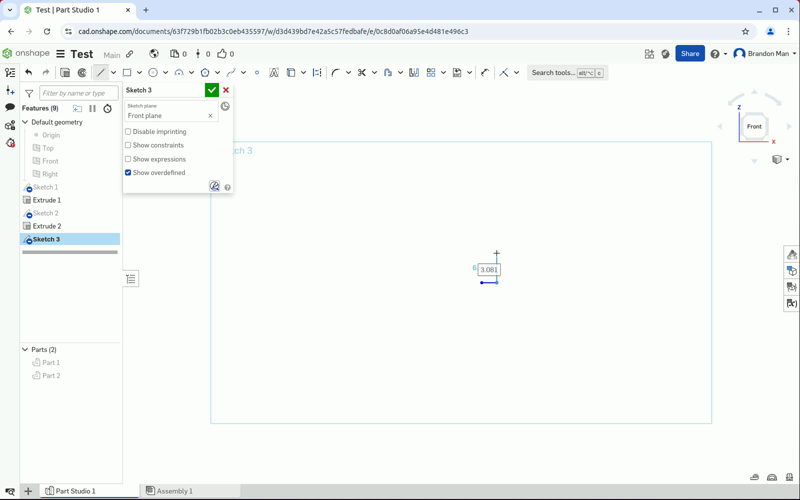
key_up(shift)
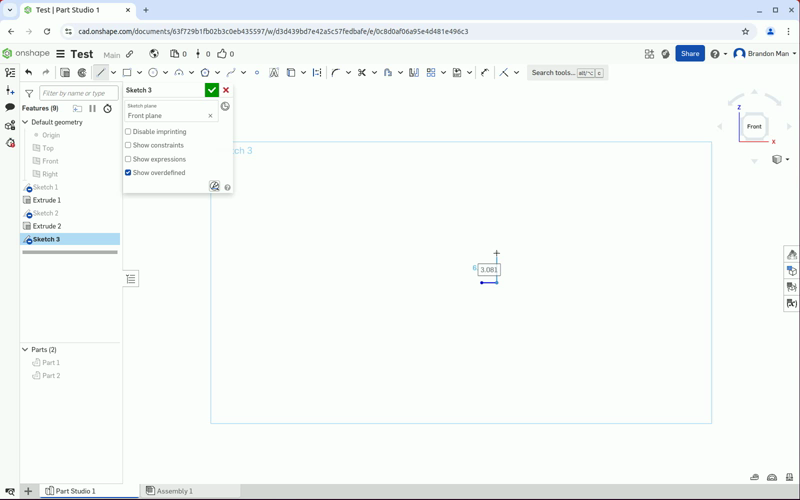
key_down(shift)
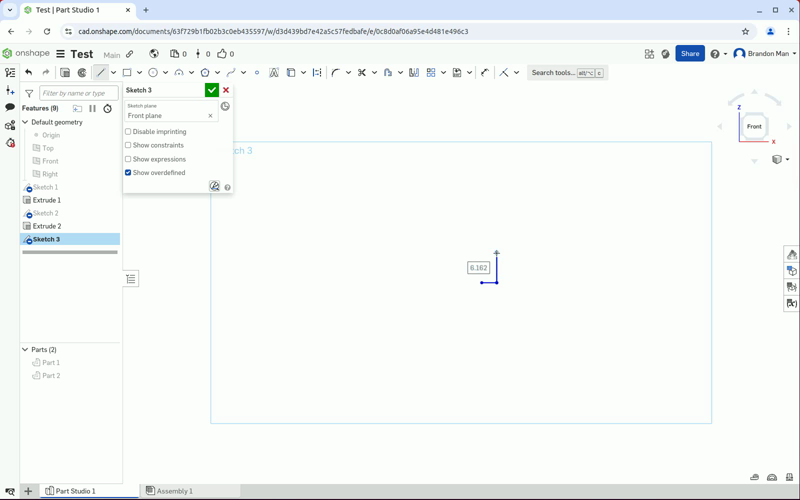
mouse_move(526, 252)
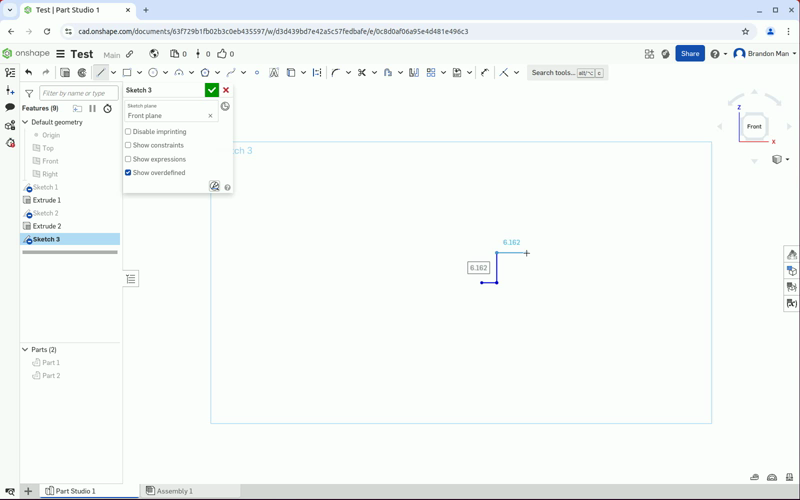
mouse_move(481, 252)
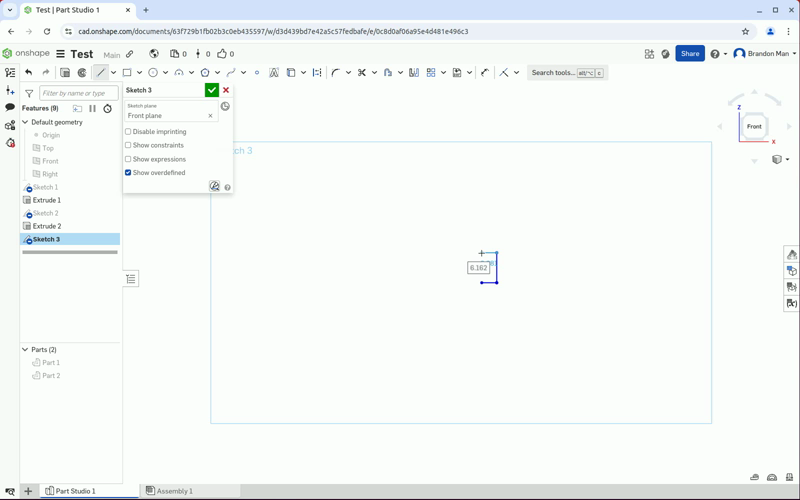
click(481, 252)
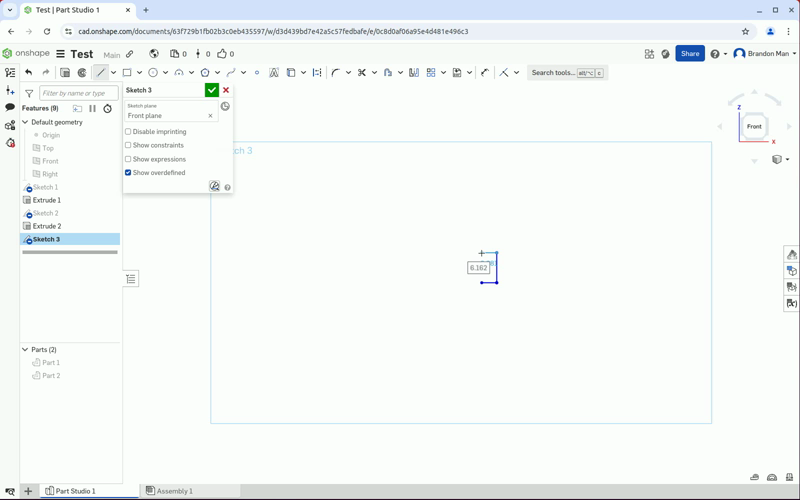
key_up(shift)
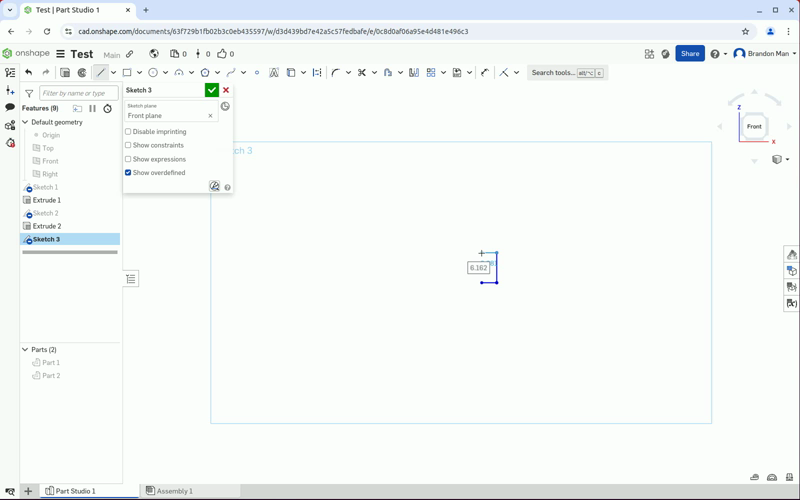
mouse_move(511, 252)
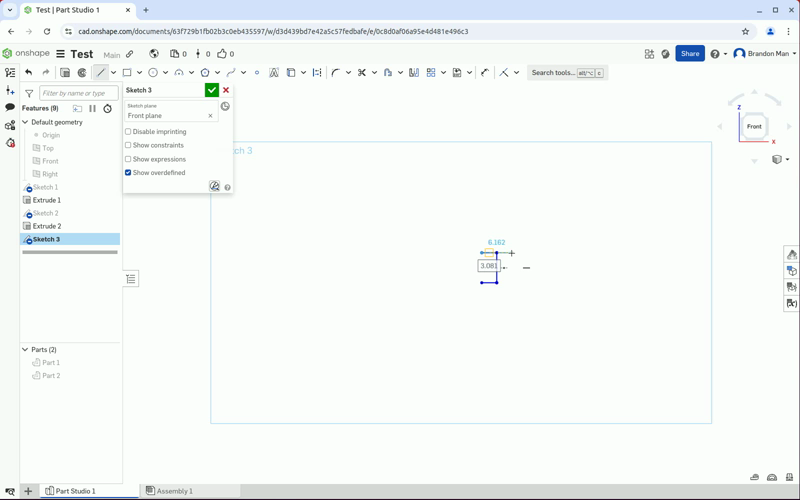
key_down(shift)
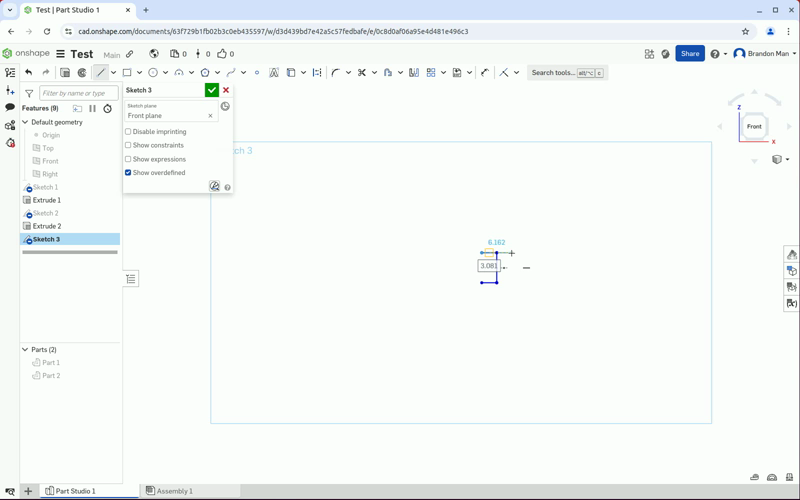
mouse_move(481, 282)
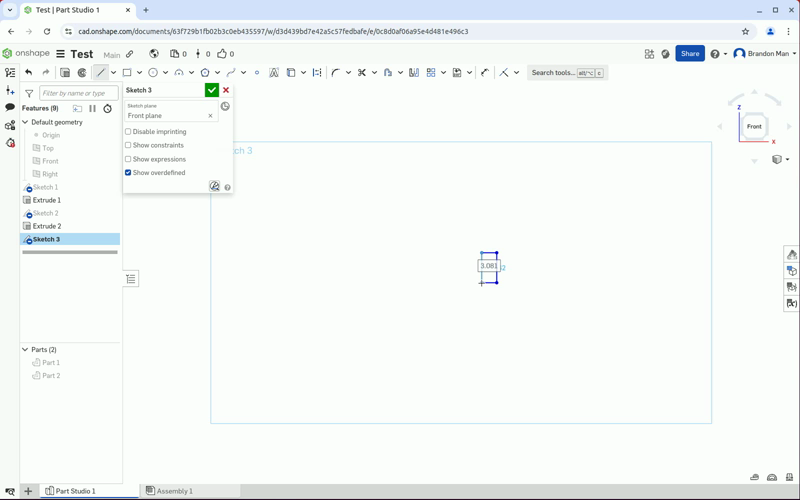
key_up(shift)
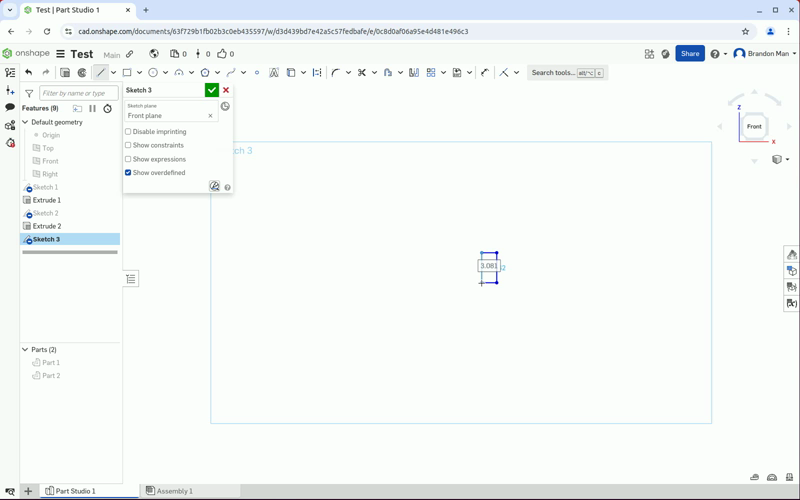
click(481, 282)
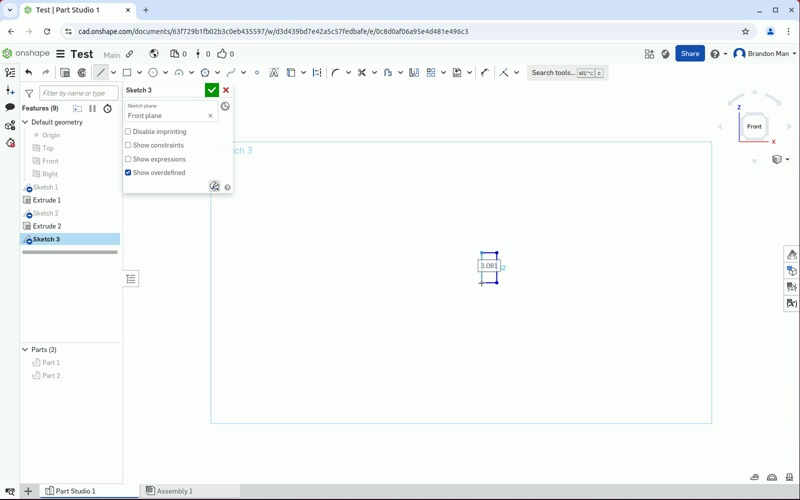
key(esc)
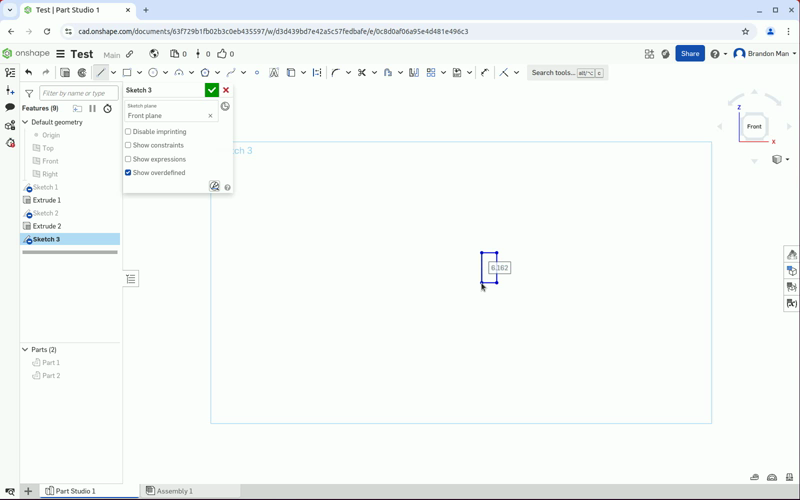
mouse_move(489, 260)
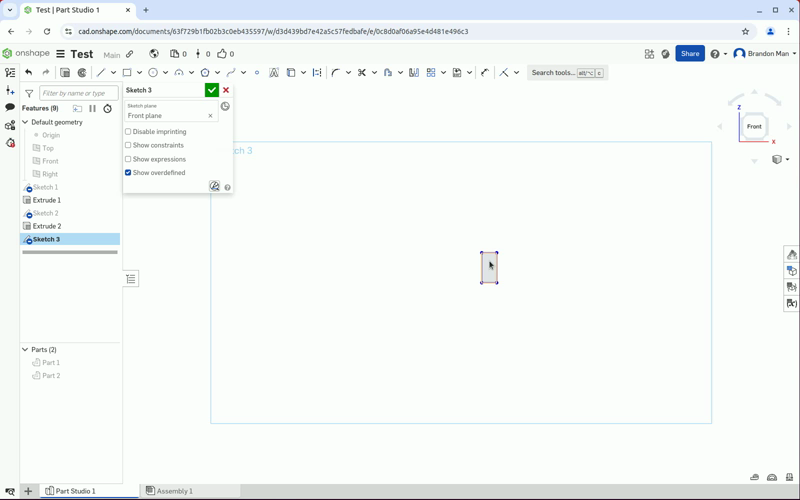
scroll(6)
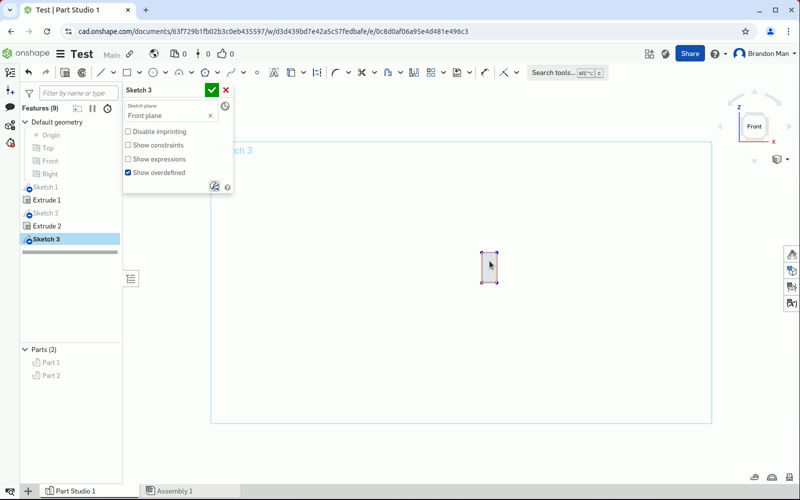
scroll(6)
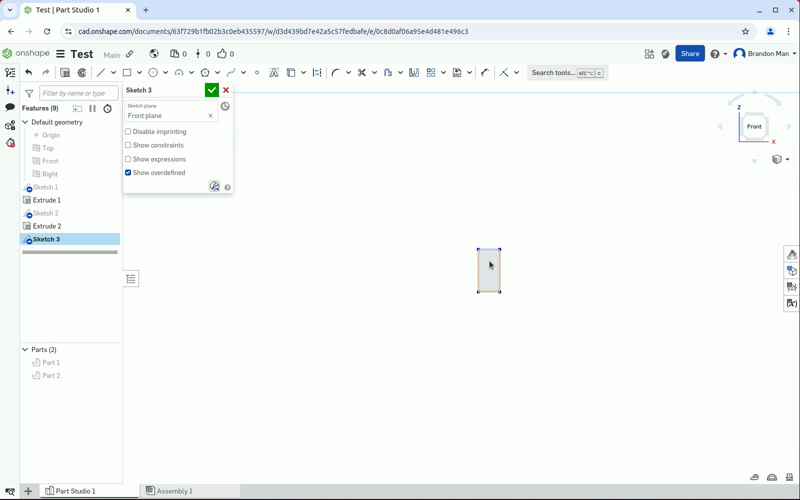
scroll(6)
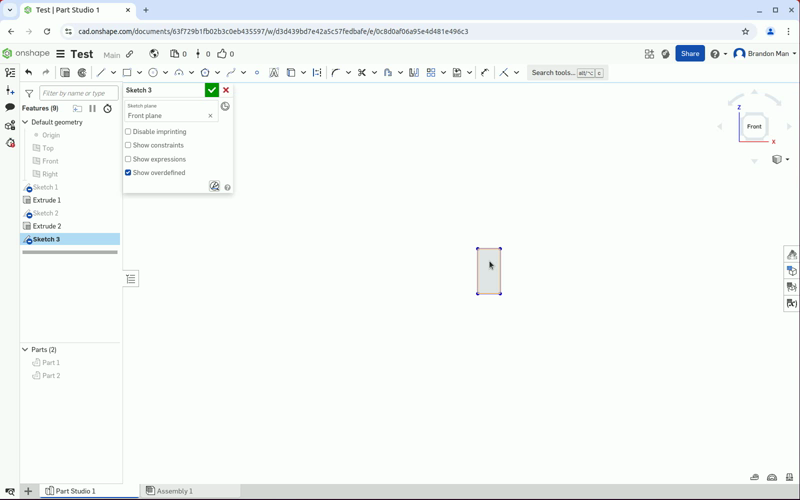
scroll(6)
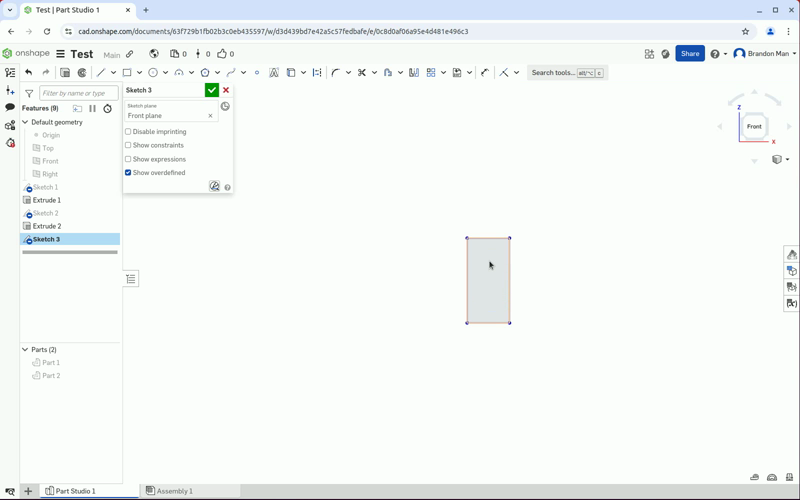
scroll(6)
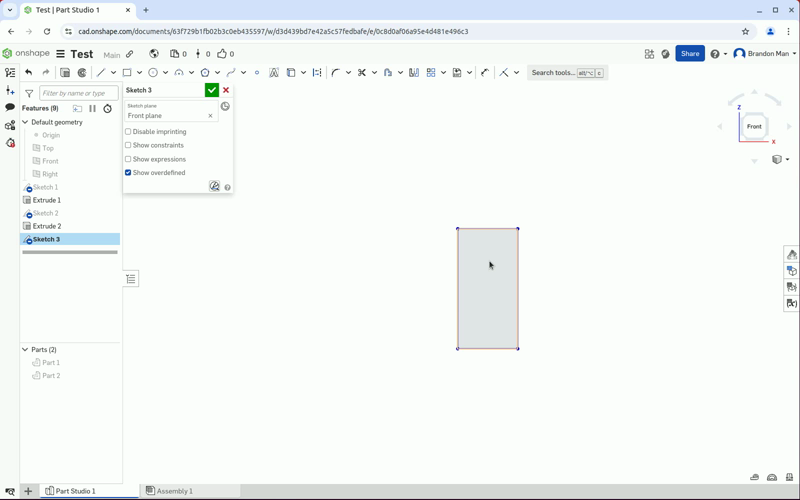
scroll(6)
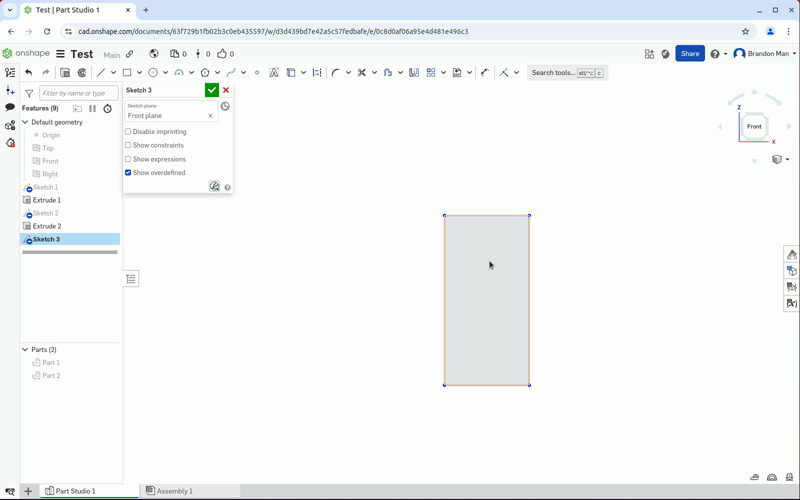
scroll(6)
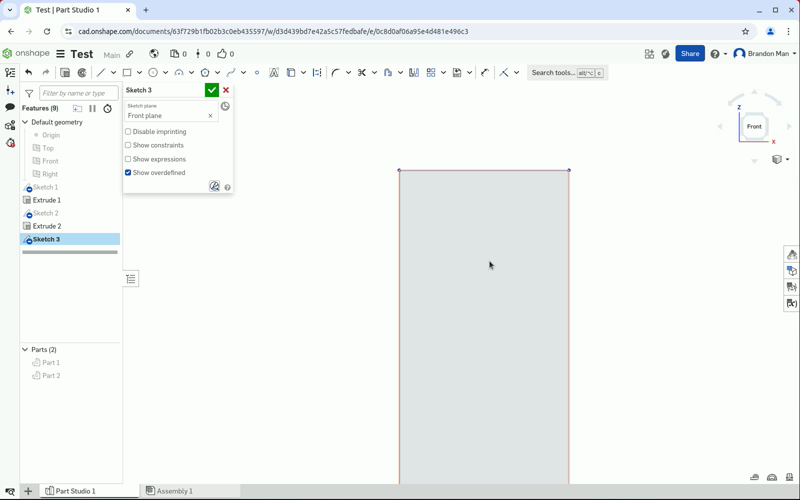
click(489, 260)
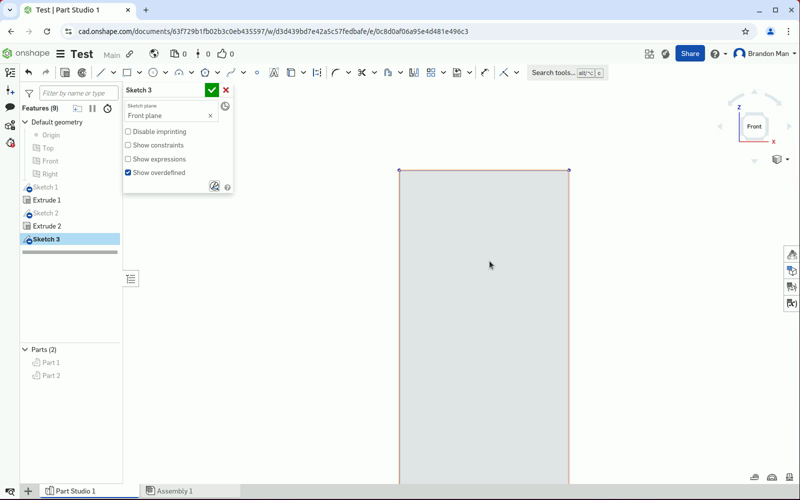
scroll(-6)
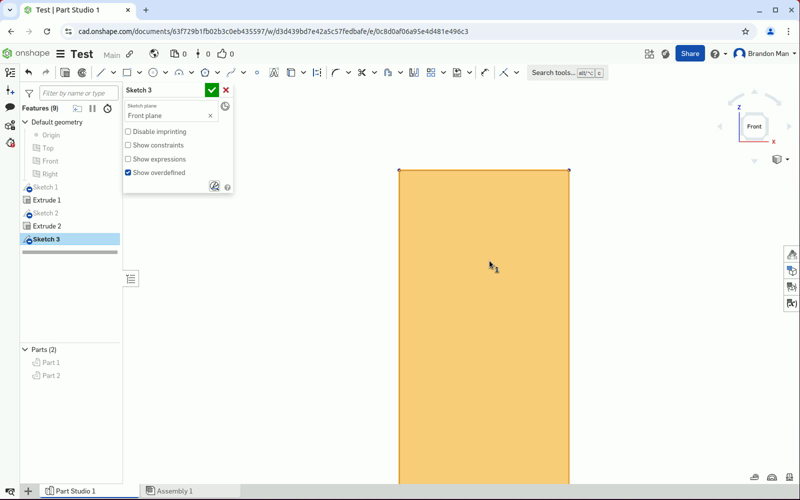
scroll(-6)
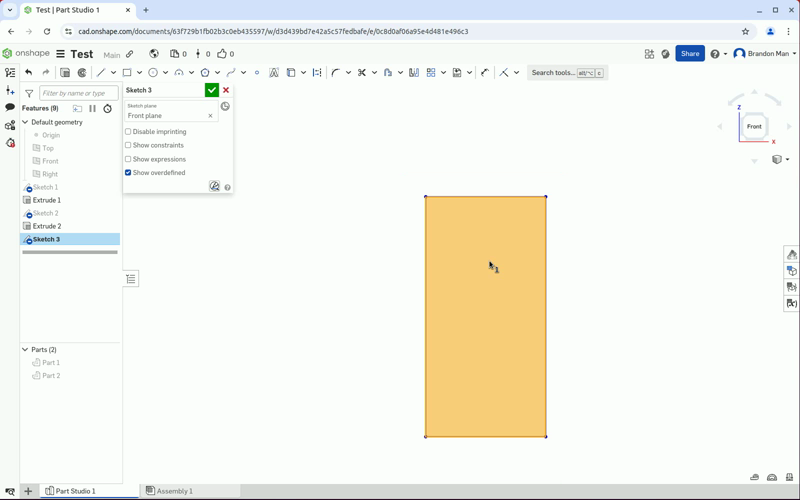
scroll(-6)
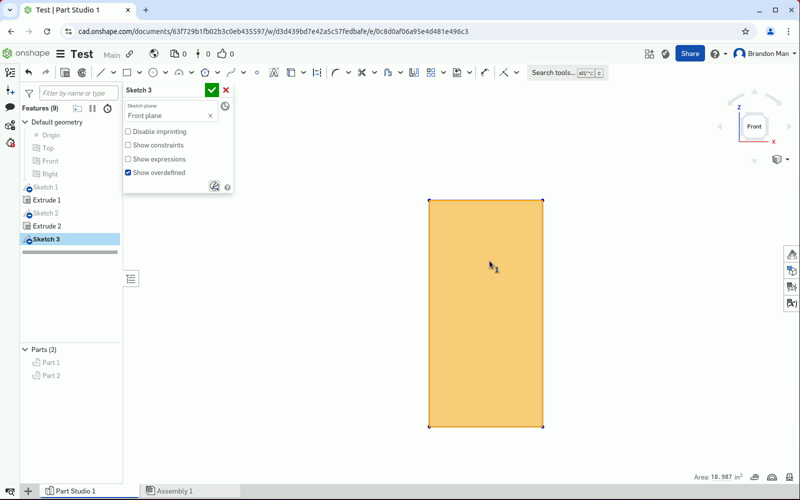
scroll(-6)
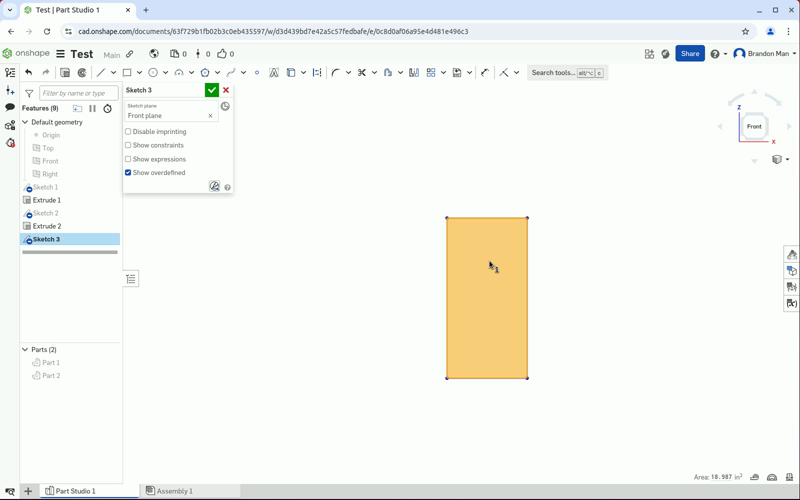
scroll(-6)
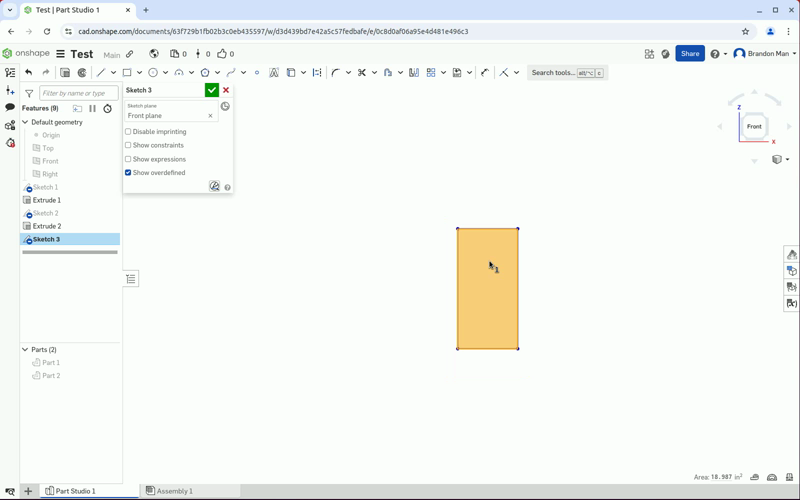
scroll(-6)
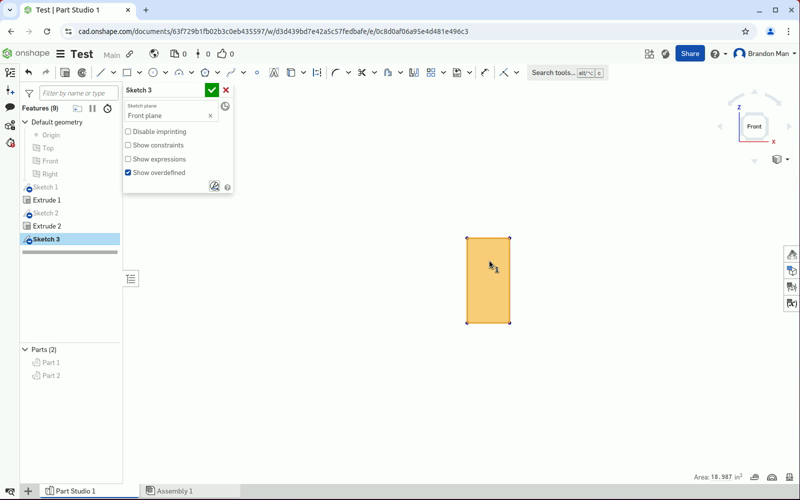
scroll(-6)
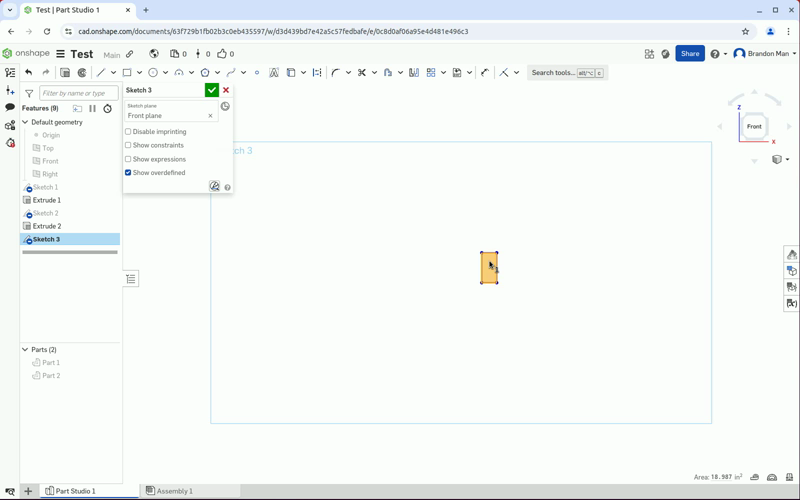
mouse_move(73, 352)
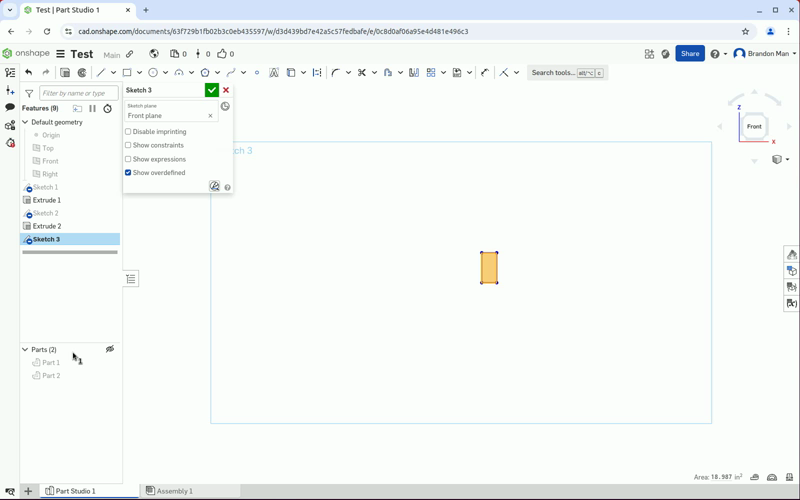
key(shift+y)
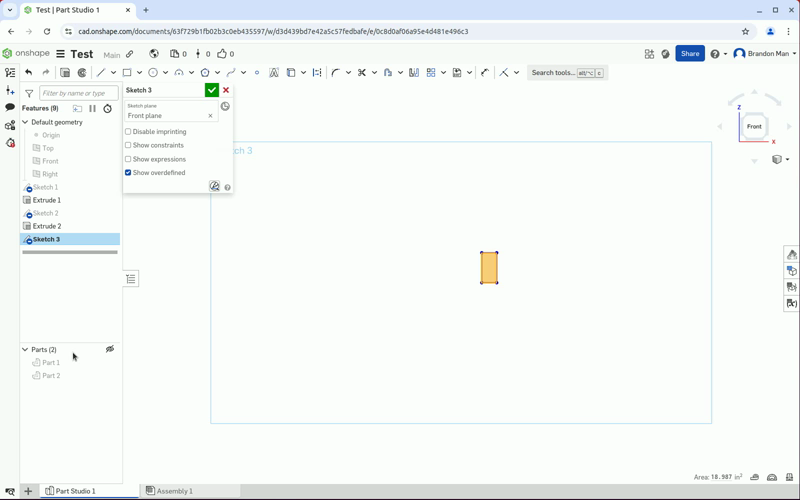
key(shift+e)
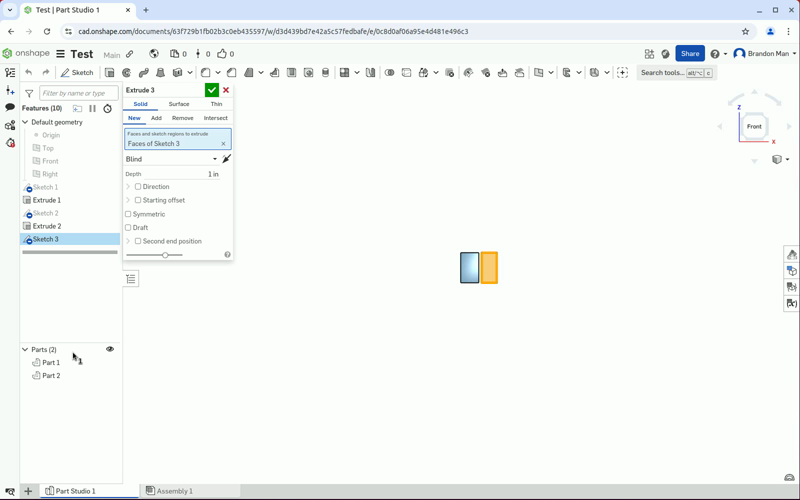
mouse_move(143, 106)
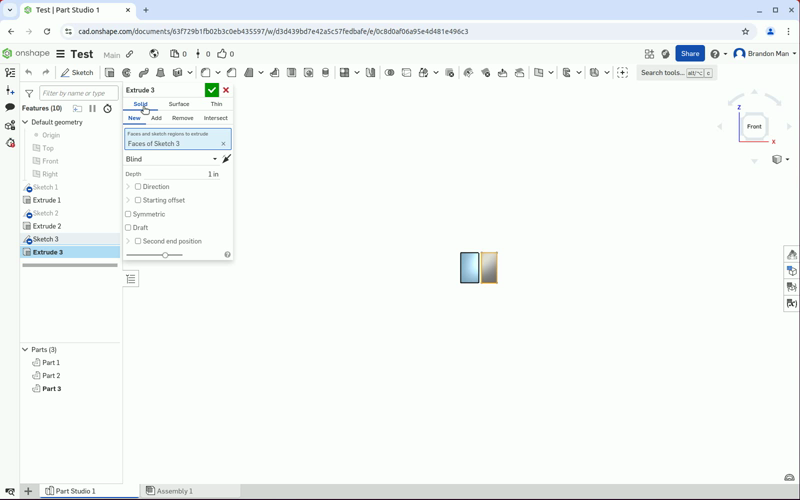
click(143, 106)
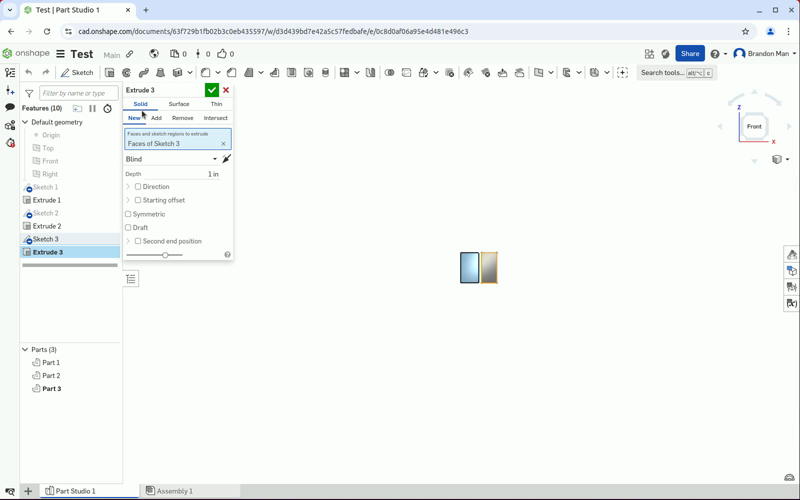
mouse_move(137, 120)
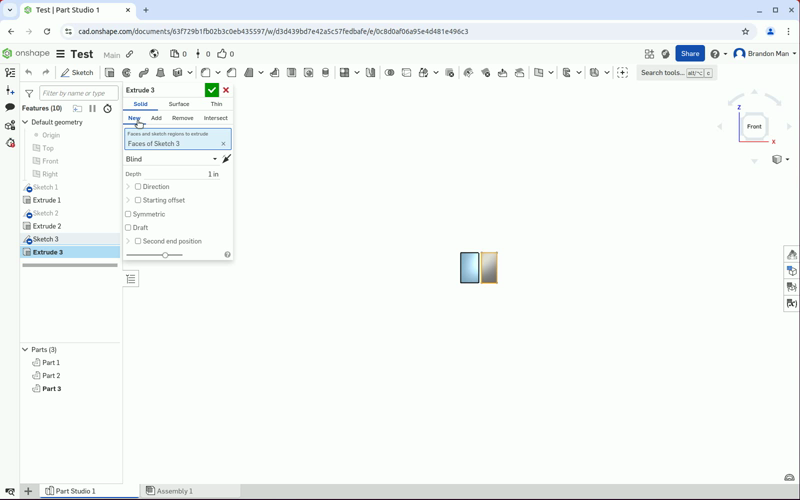
click(137, 120)
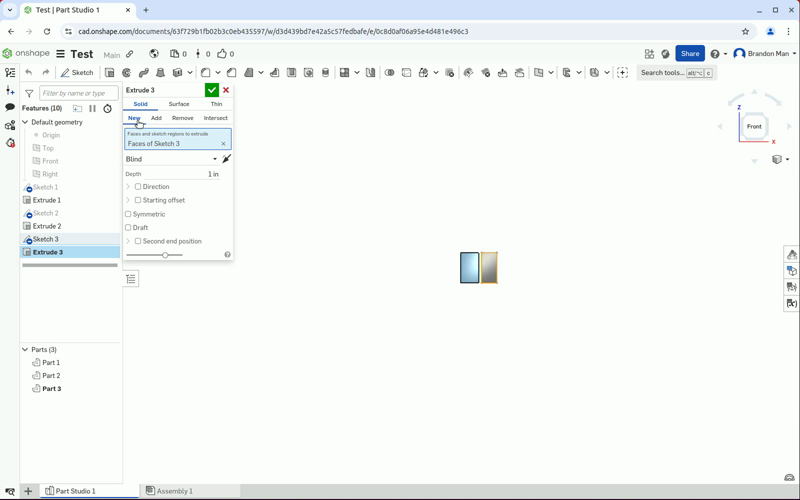
key(tab, 4)
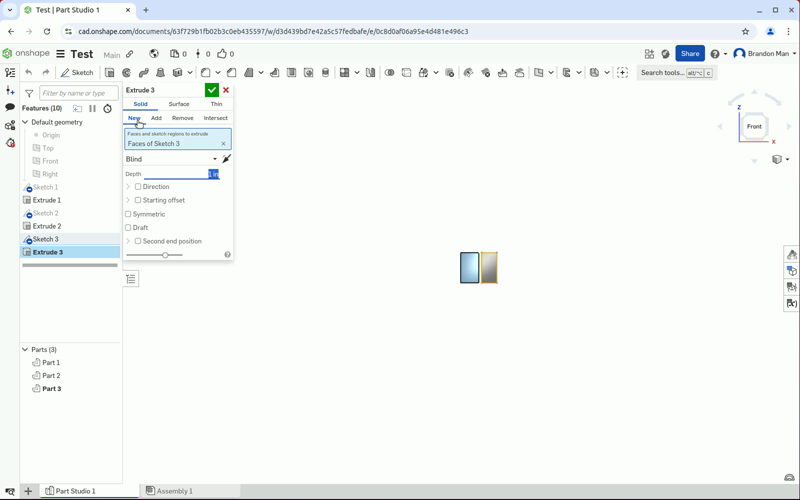
text(-0.241)
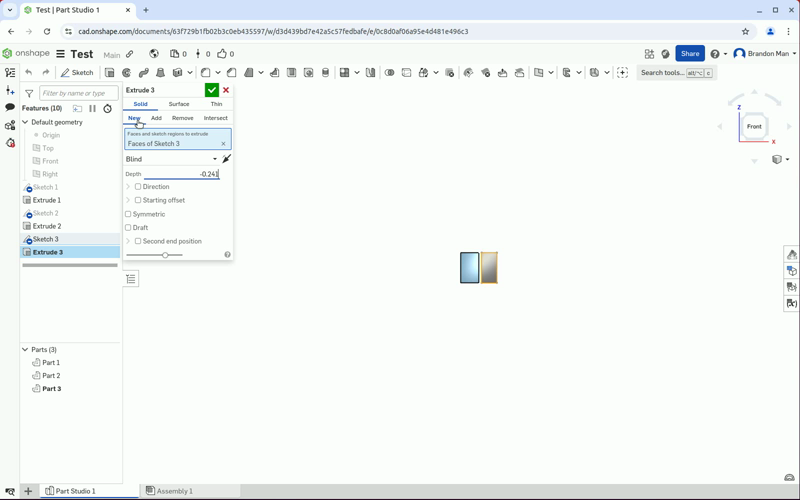
key(enter)
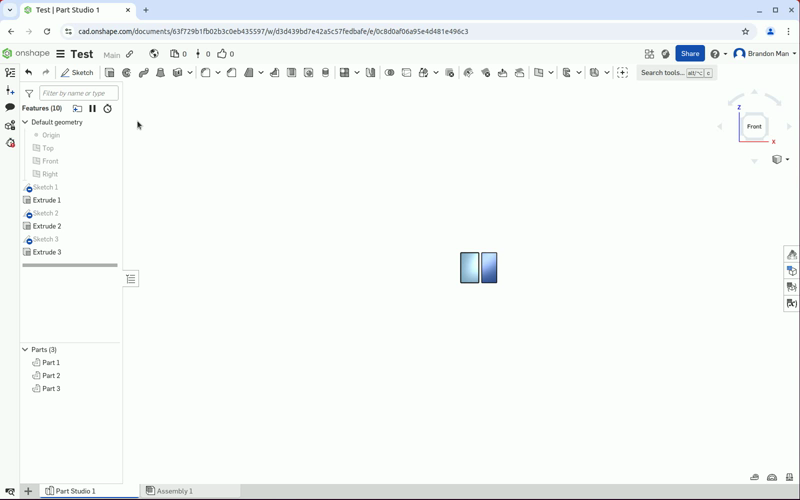
key(shift+h)
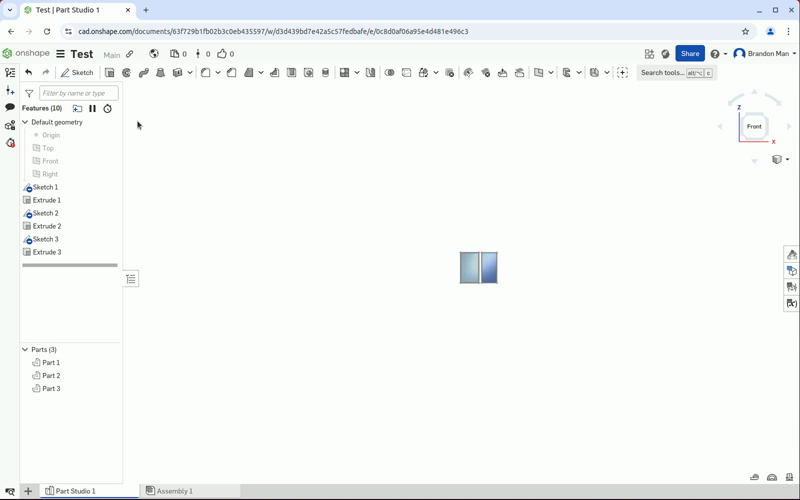
key(shift+h)
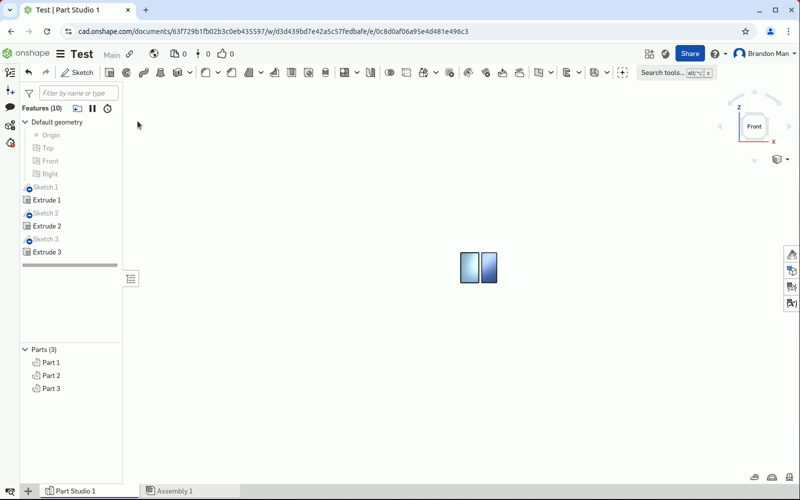
mouse_move(73, 189)
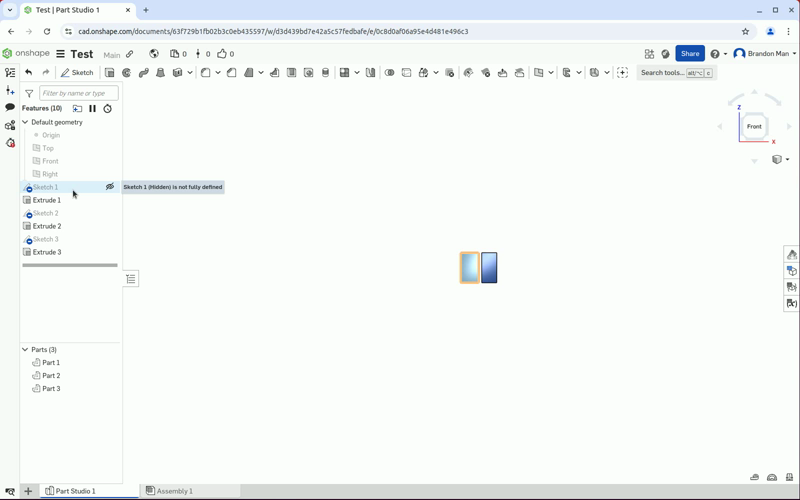
click(73, 189)
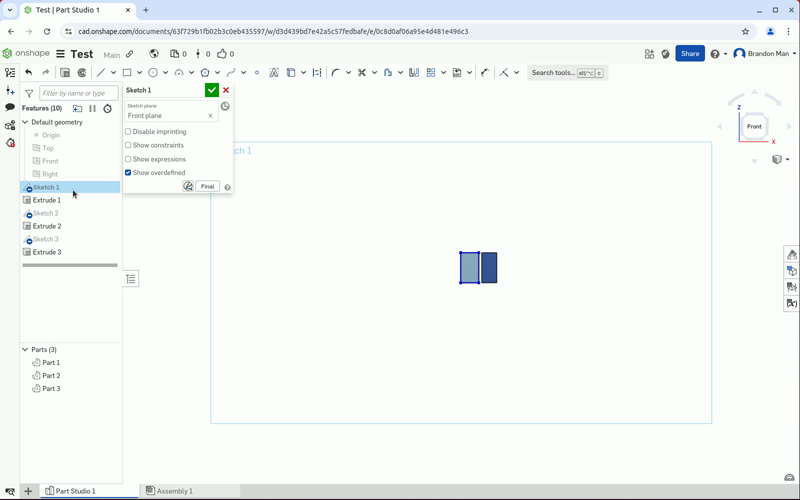
mouse_move(229, 92)
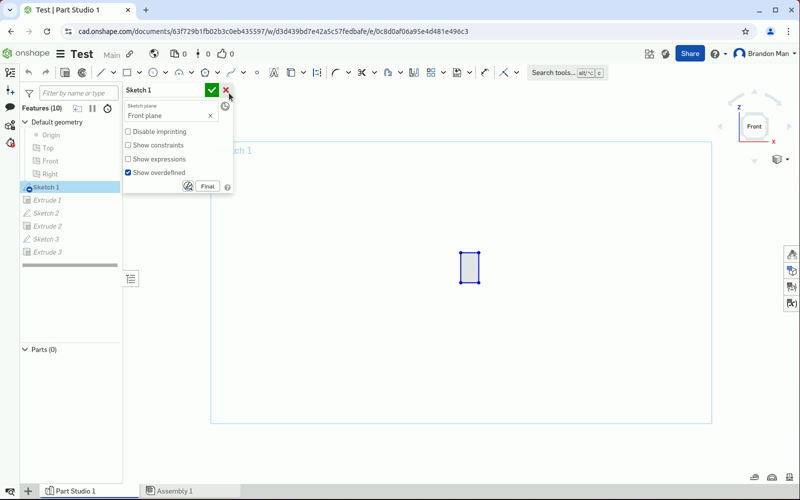
click(229, 92)
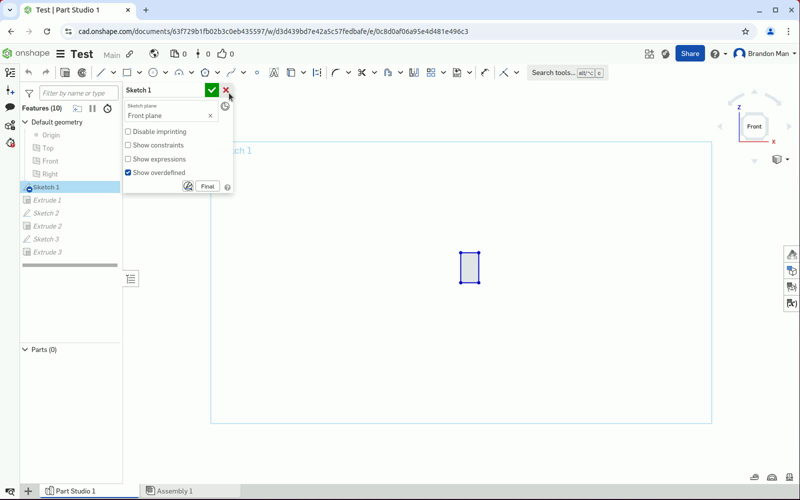
key(shift+s)
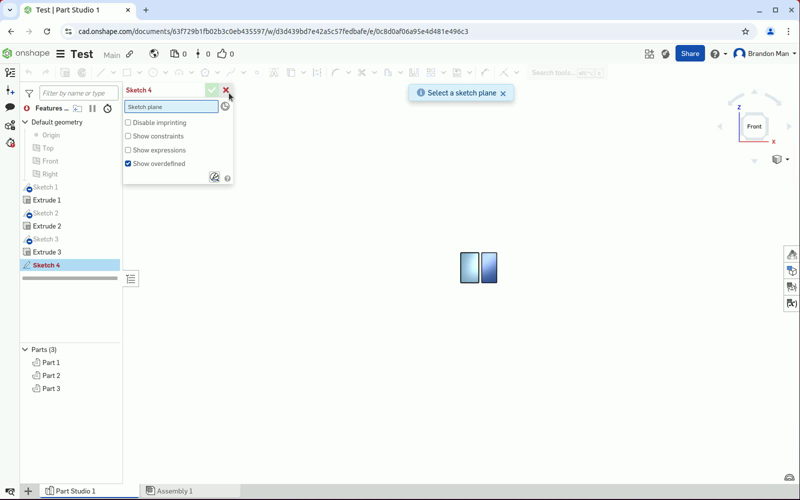
mouse_move(73, 163)
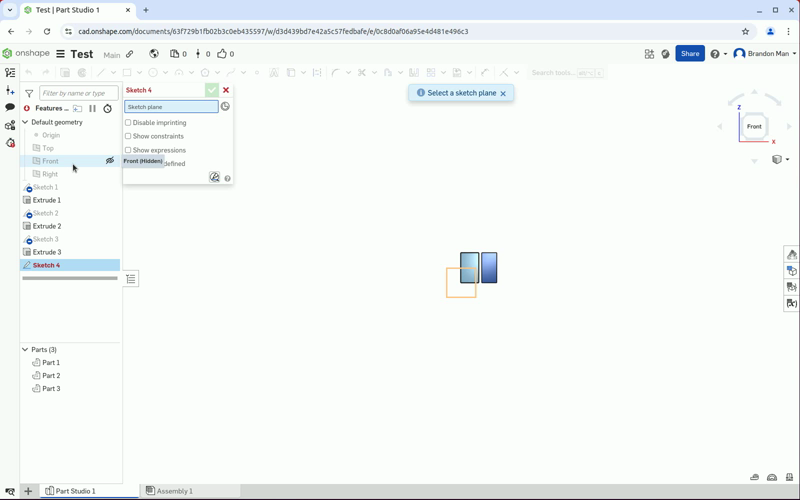
click(73, 163)
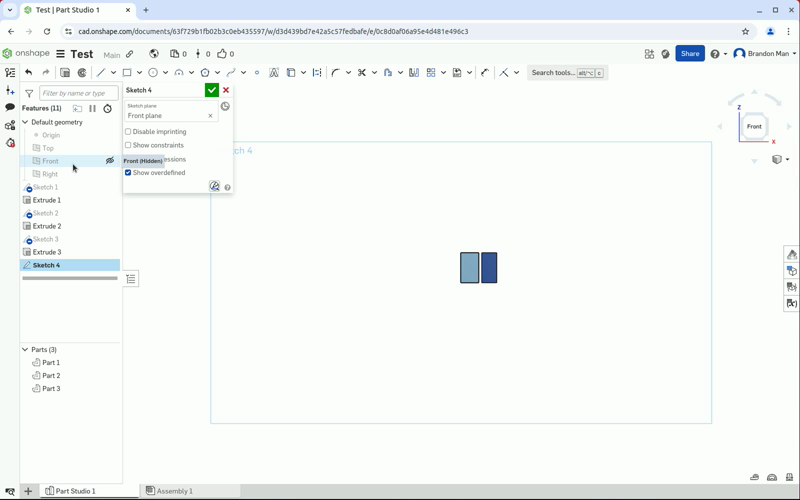
mouse_move(73, 352)
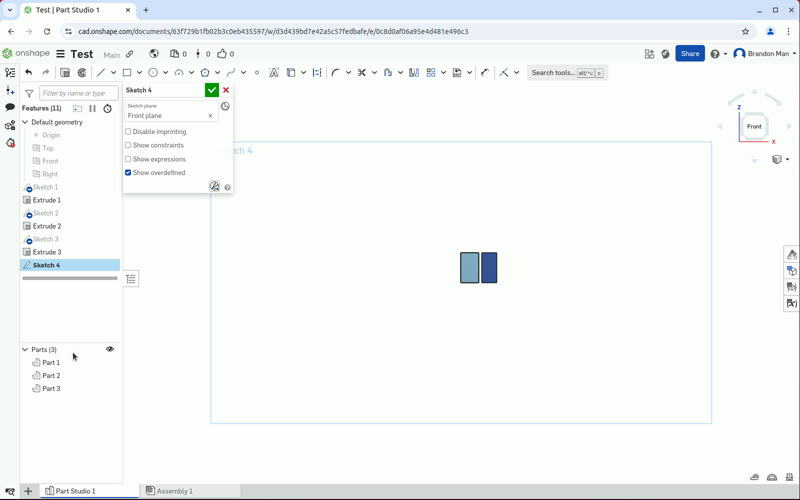
key(y)
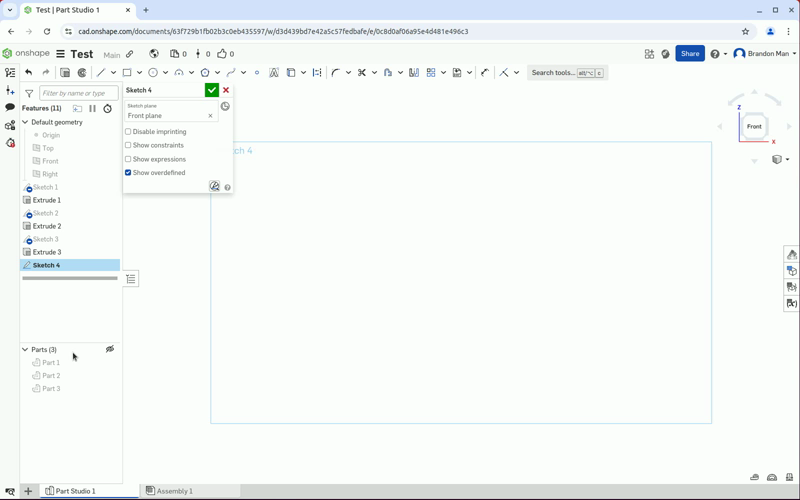
key(l)
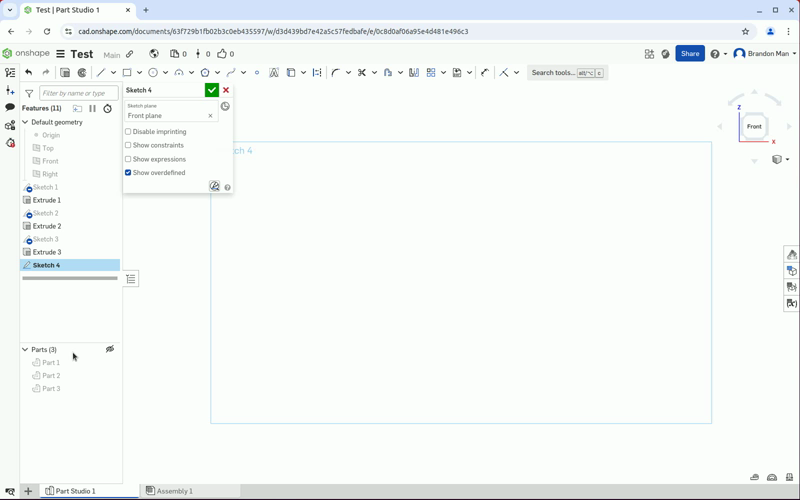
key_down(shift)
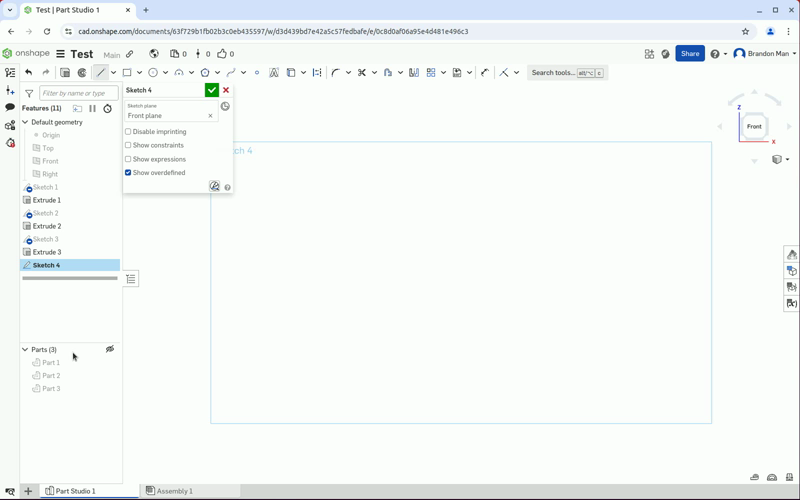
mouse_move(500, 282)
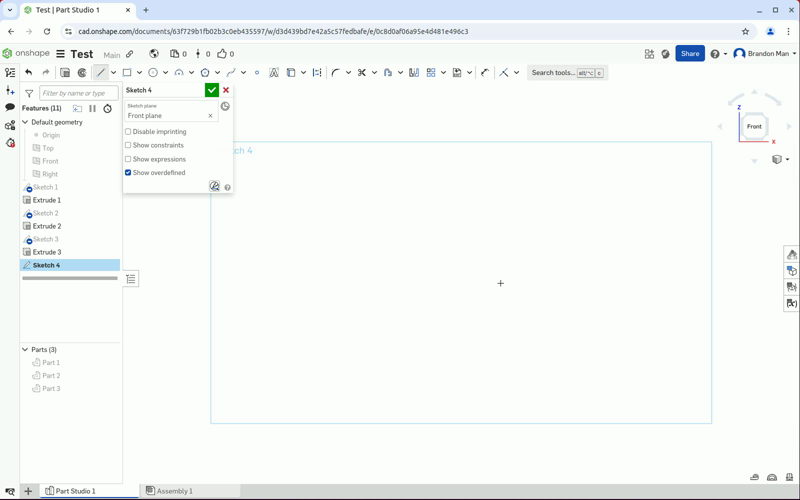
click(500, 282)
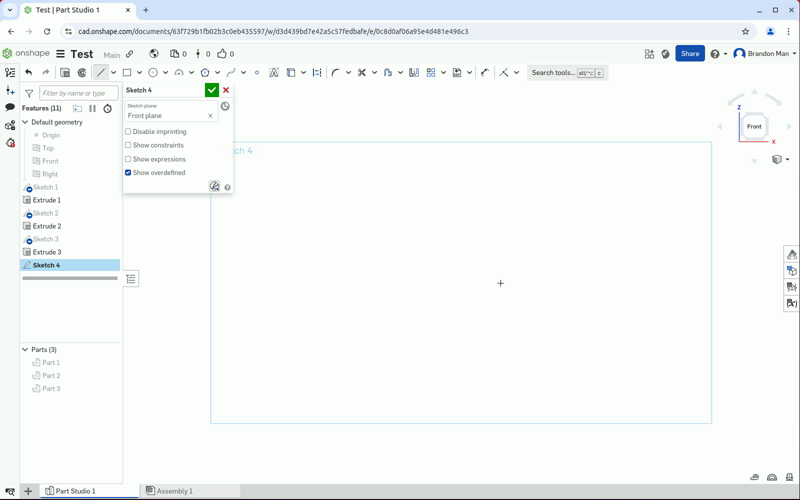
key_up(shift)
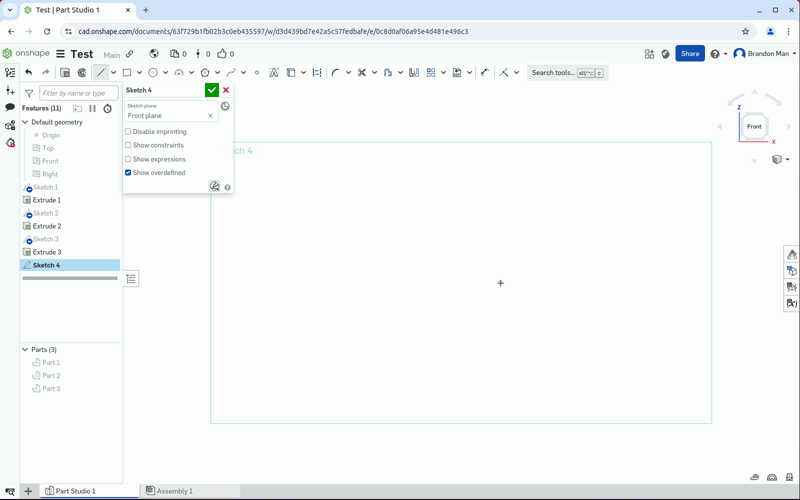
key_down(shift)
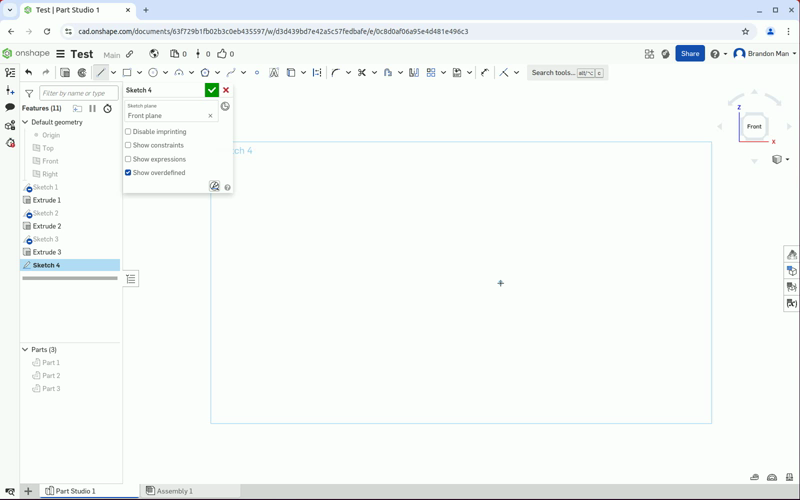
mouse_move(530, 282)
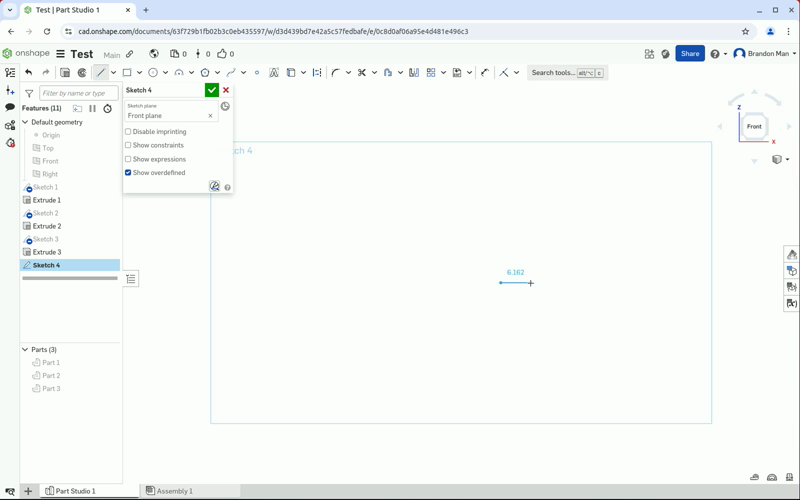
mouse_move(508, 282)
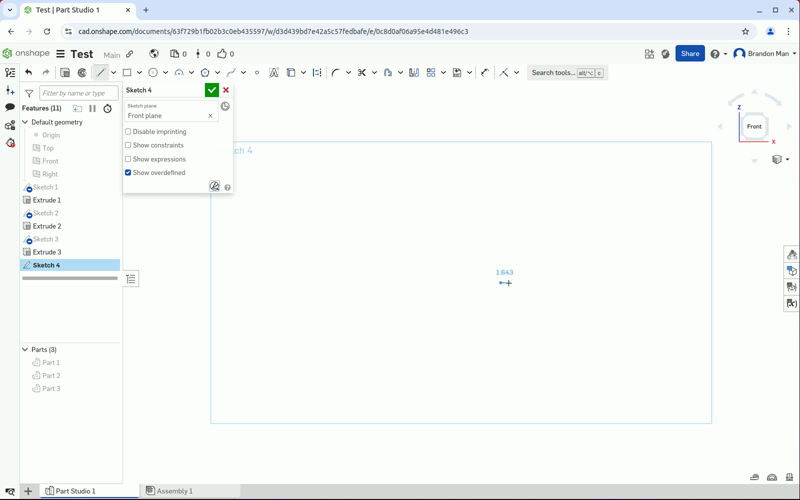
click(508, 282)
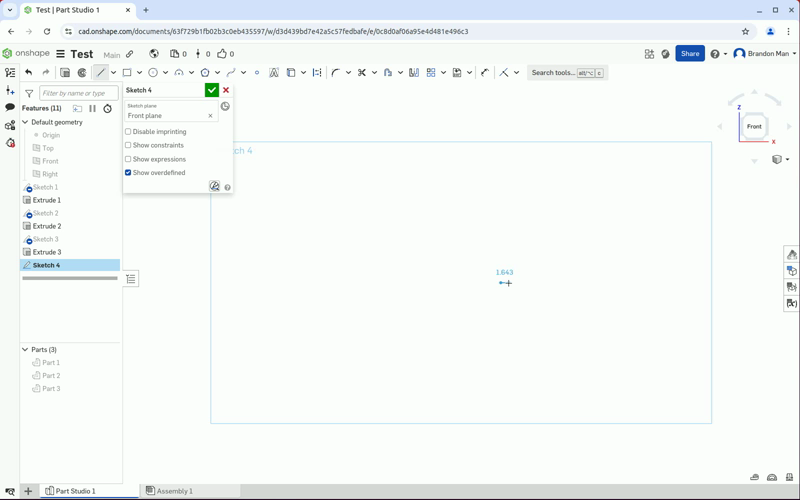
key_up(shift)
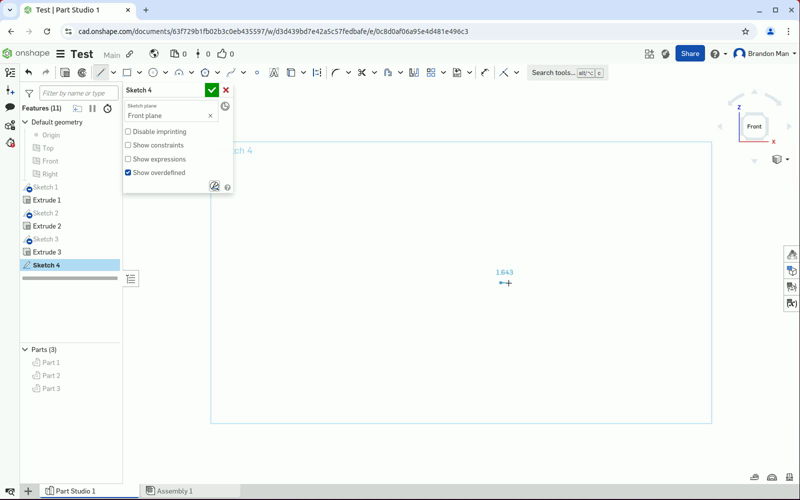
key_down(shift)
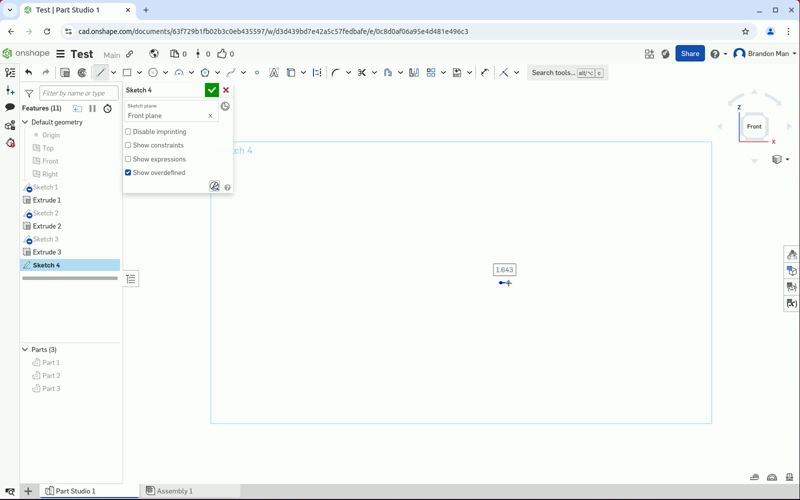
mouse_move(538, 282)
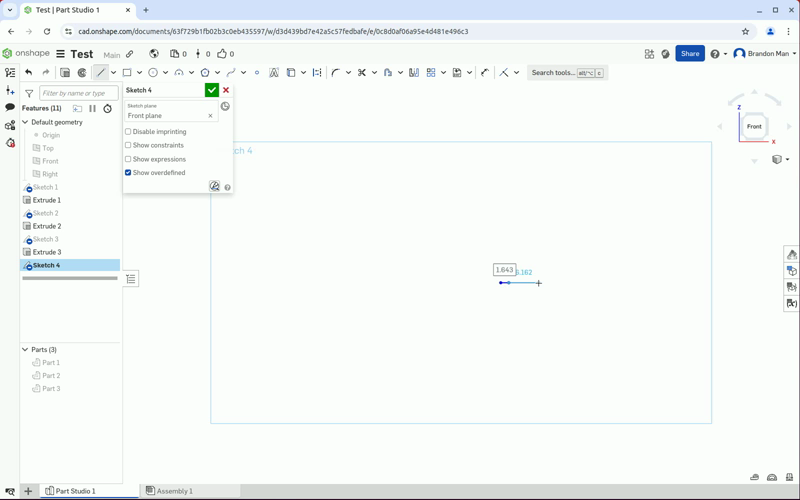
mouse_move(508, 252)
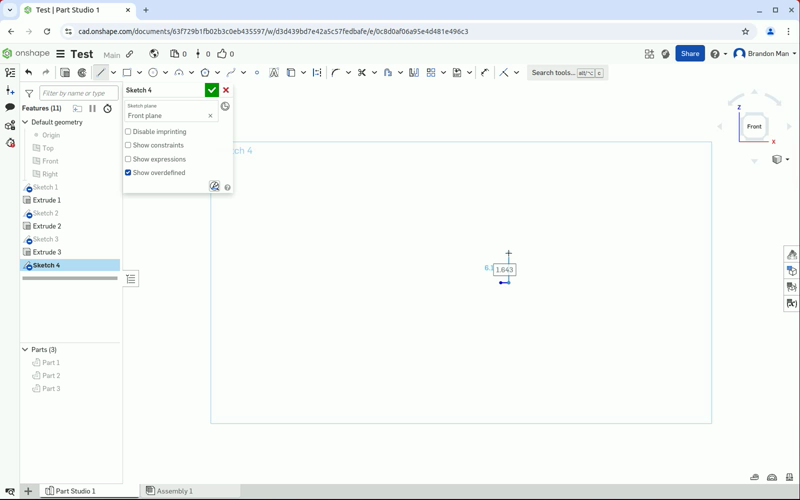
click(508, 252)
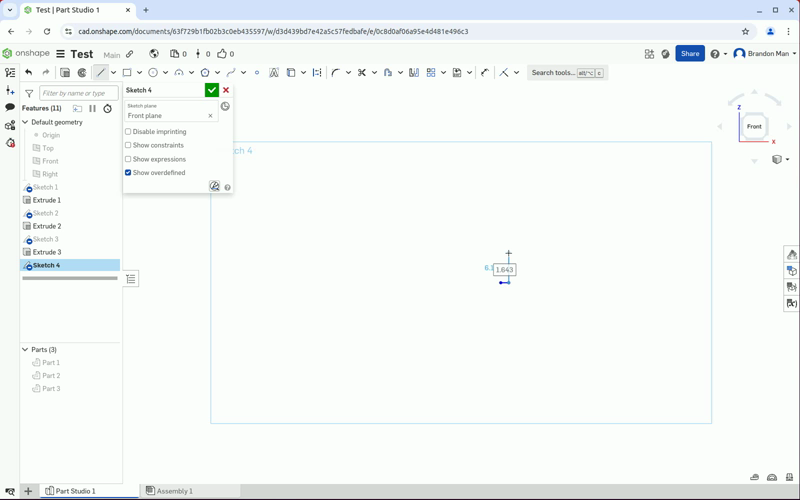
key_up(shift)
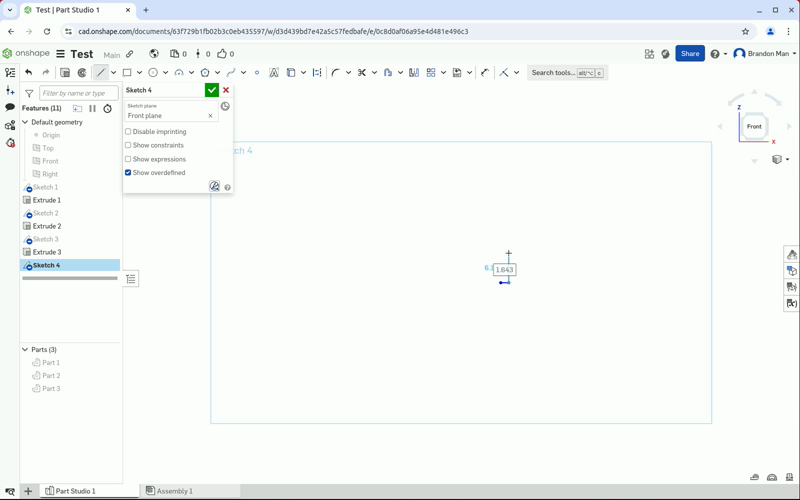
key_down(shift)
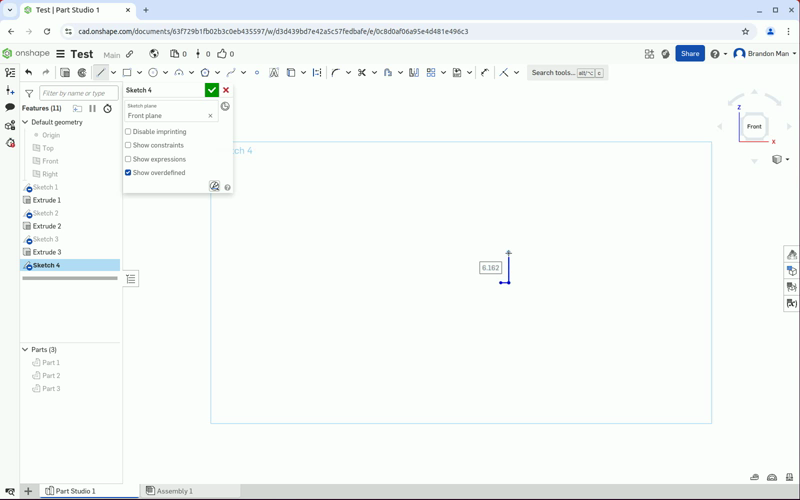
mouse_move(538, 252)
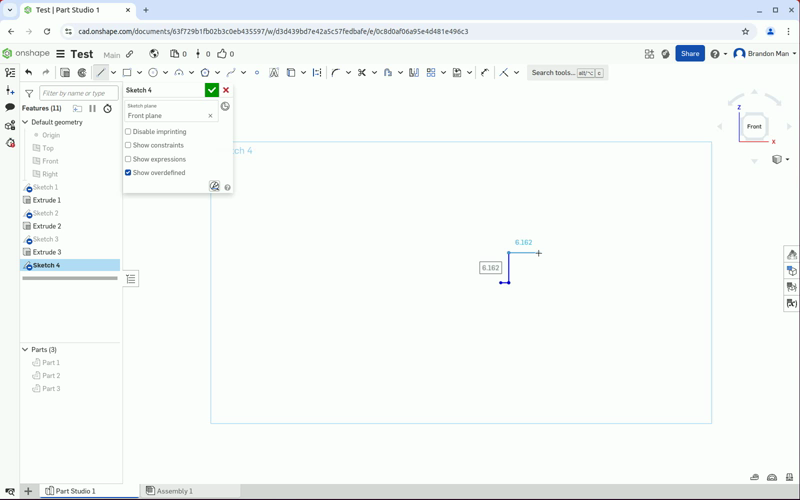
mouse_move(508, 250)
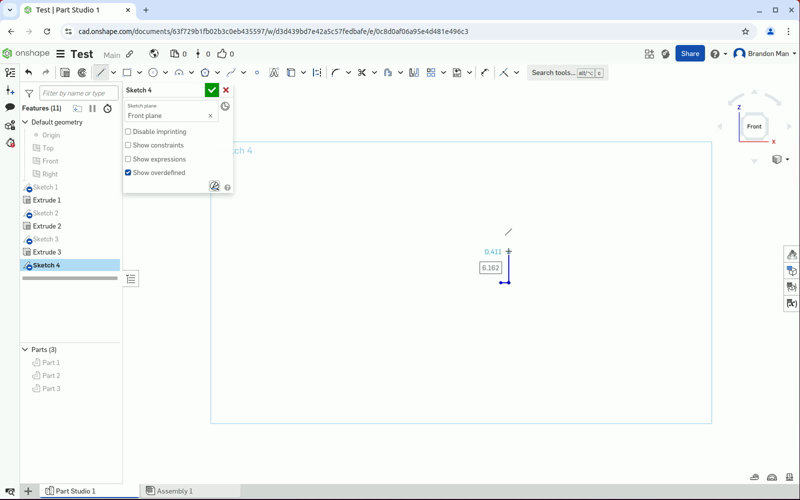
scroll(6)
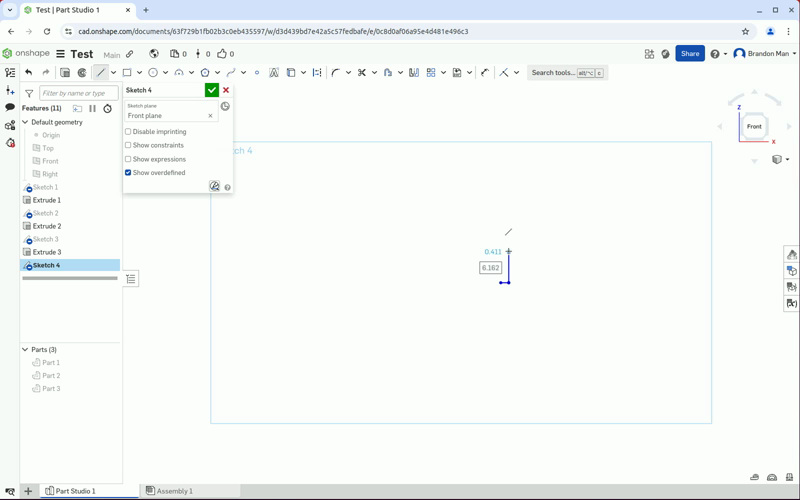
scroll(6)
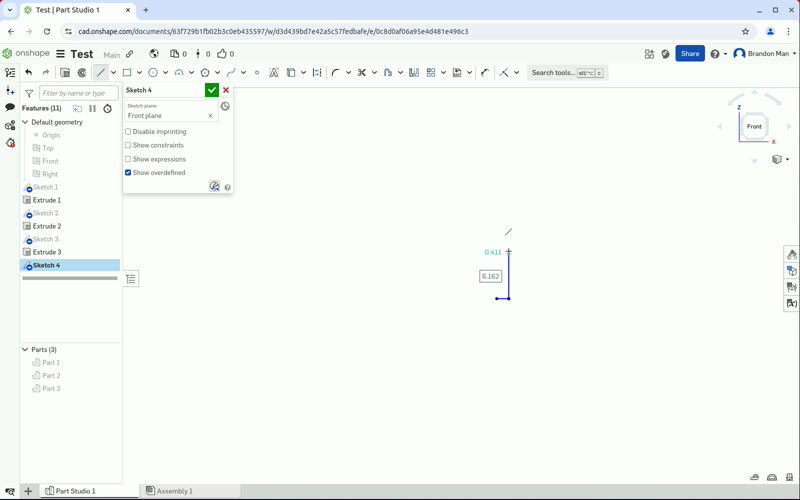
scroll(6)
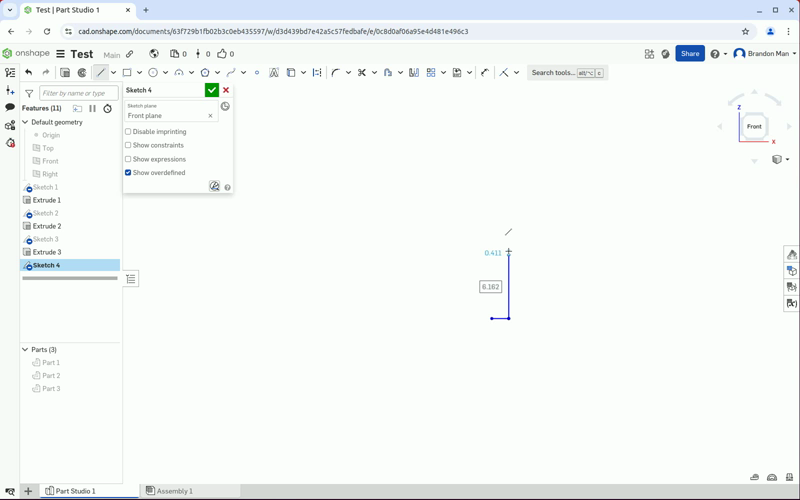
scroll(6)
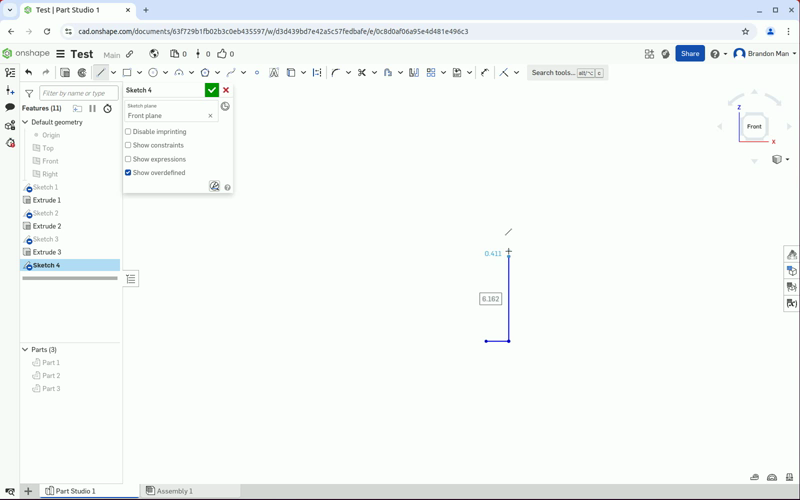
scroll(6)
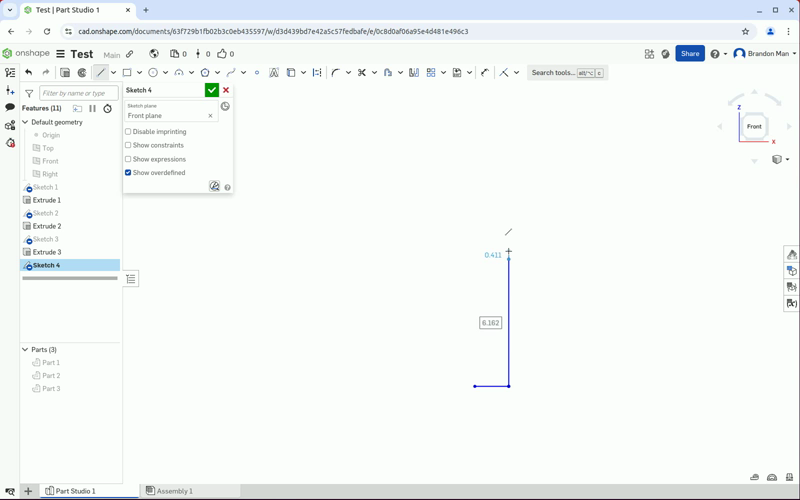
scroll(6)
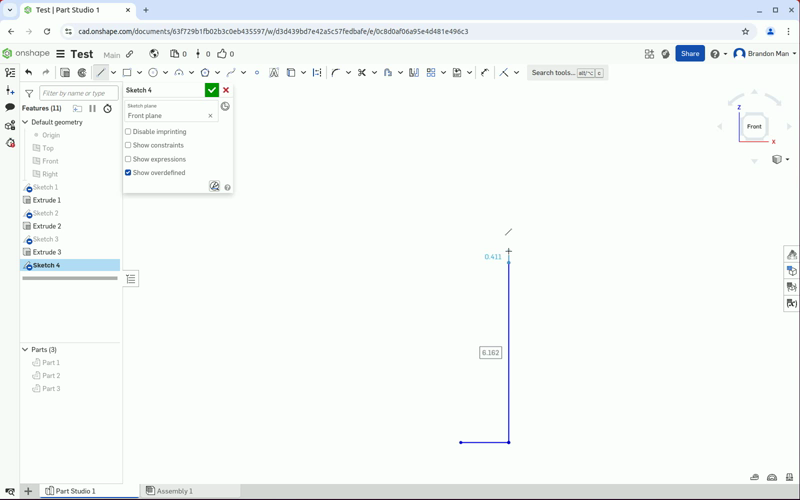
scroll(6)
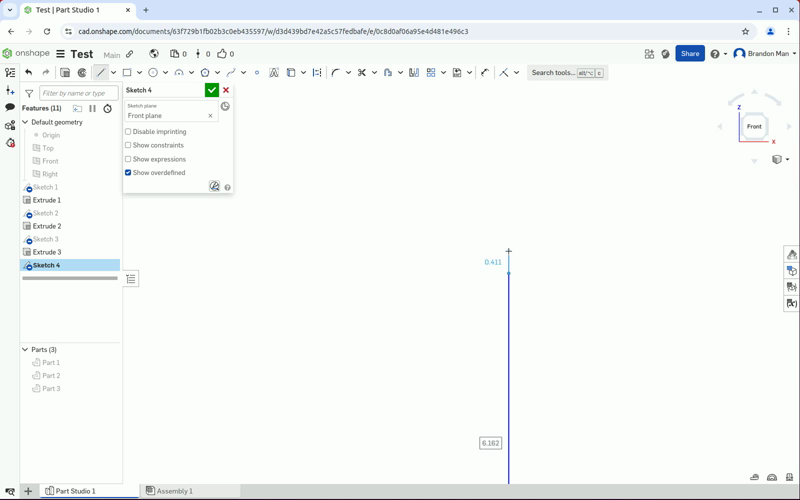
click(508, 250)
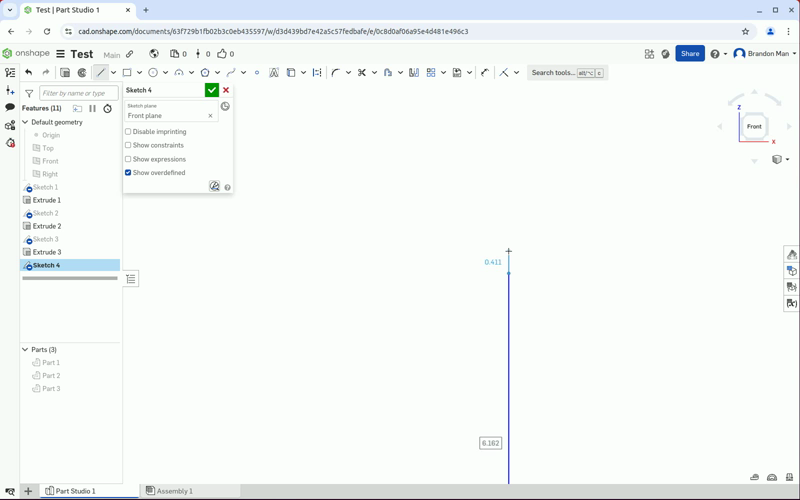
scroll(-6)
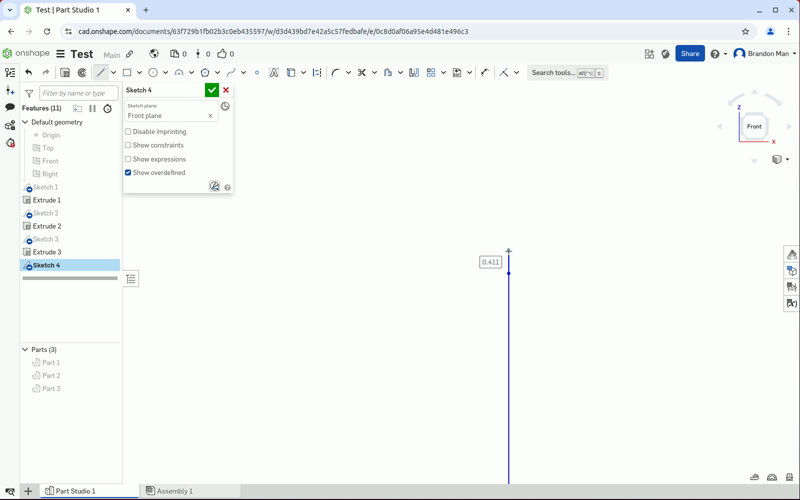
scroll(-6)
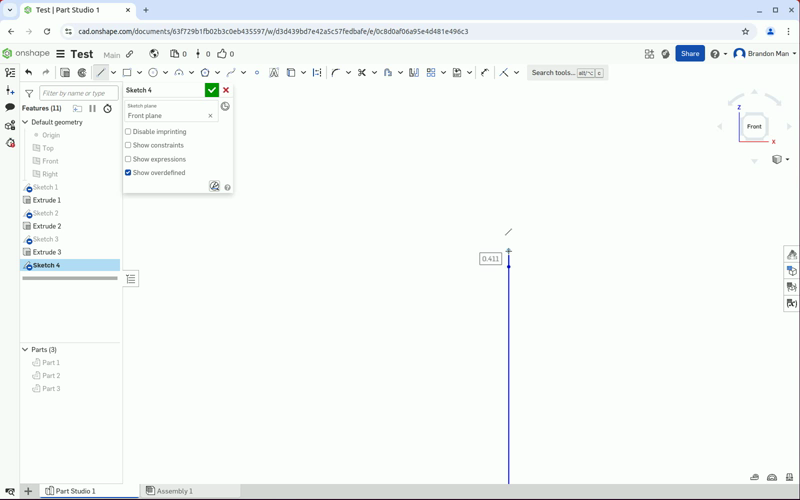
scroll(-6)
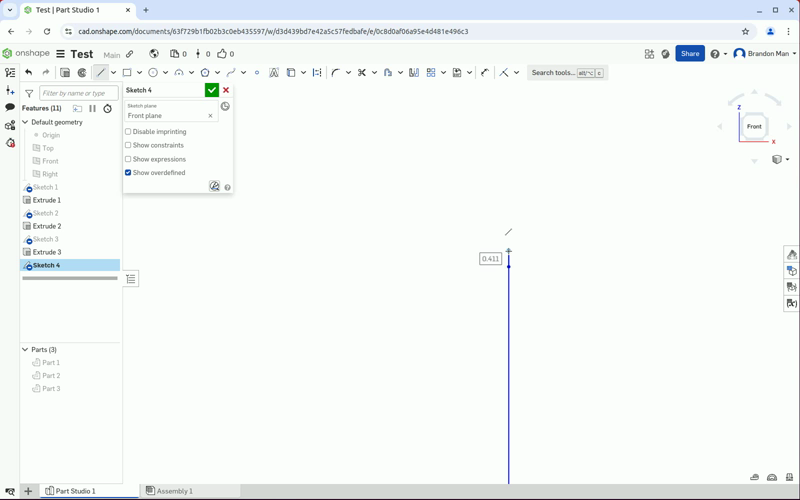
scroll(-6)
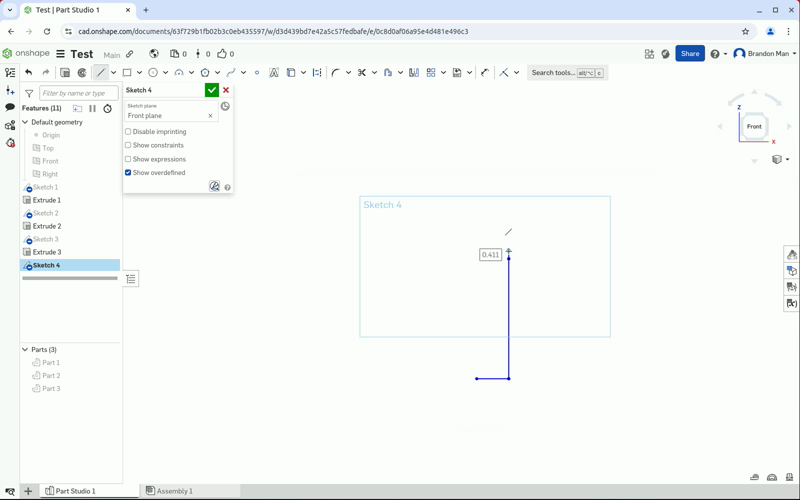
scroll(-6)
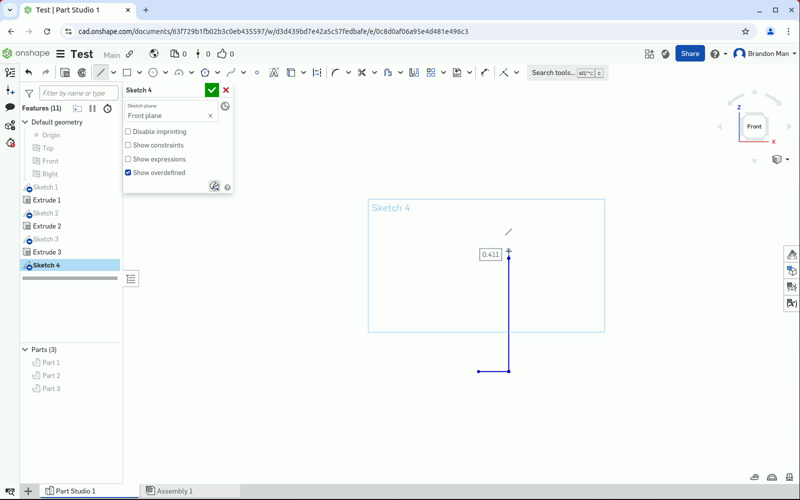
scroll(-6)
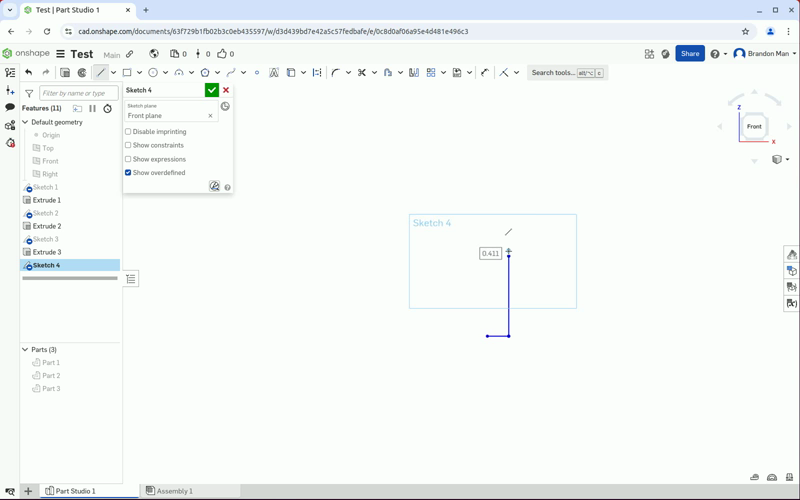
scroll(-6)
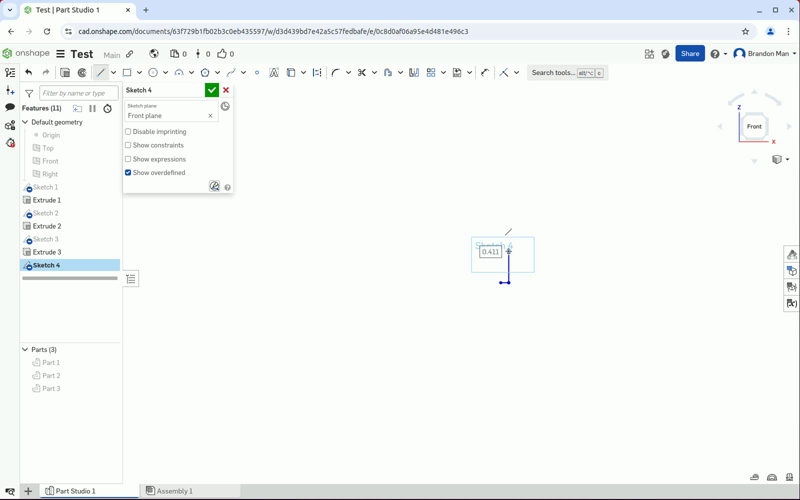
key_up(shift)
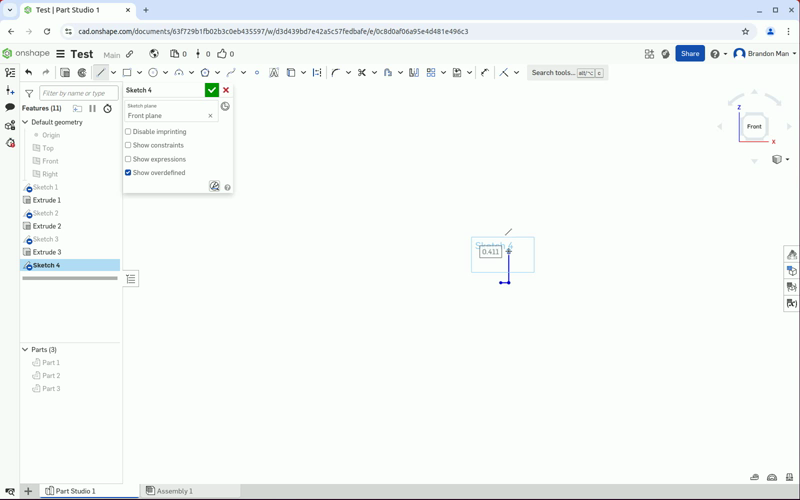
key_down(shift)
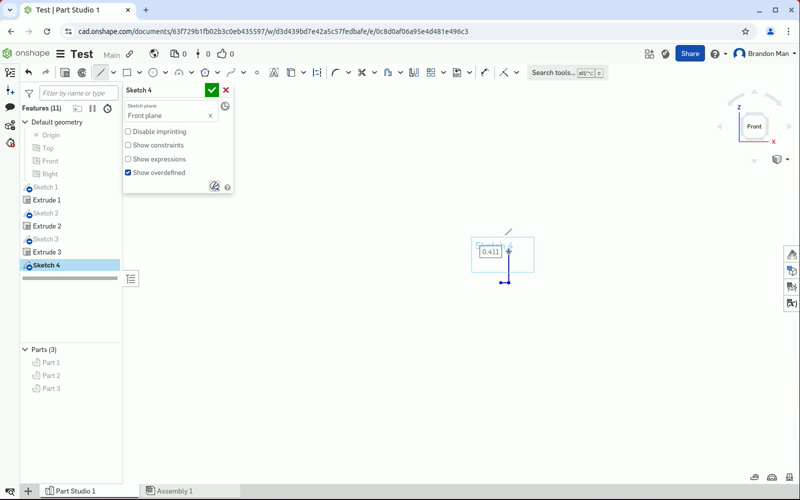
mouse_move(538, 250)
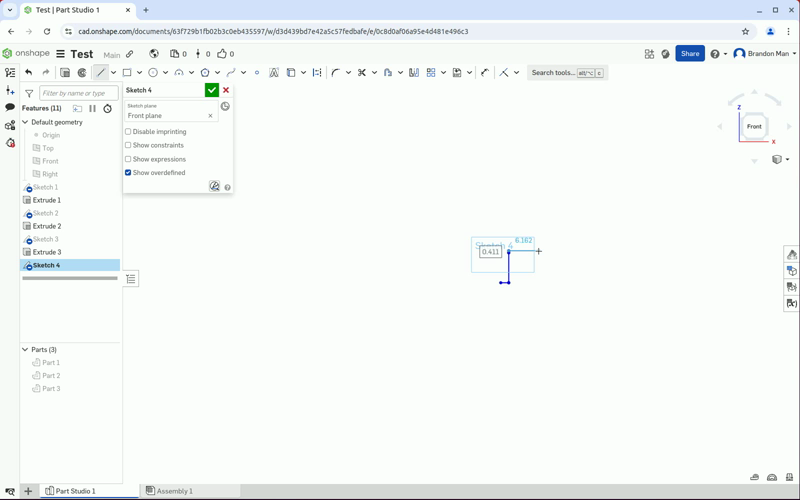
mouse_move(500, 250)
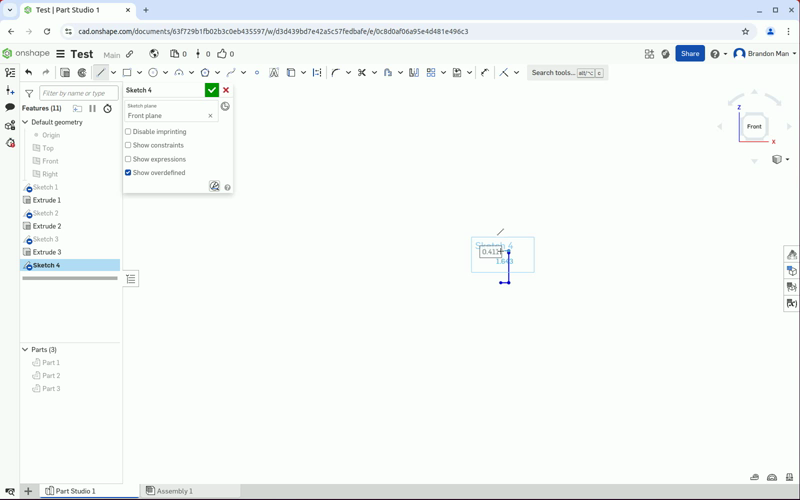
click(500, 250)
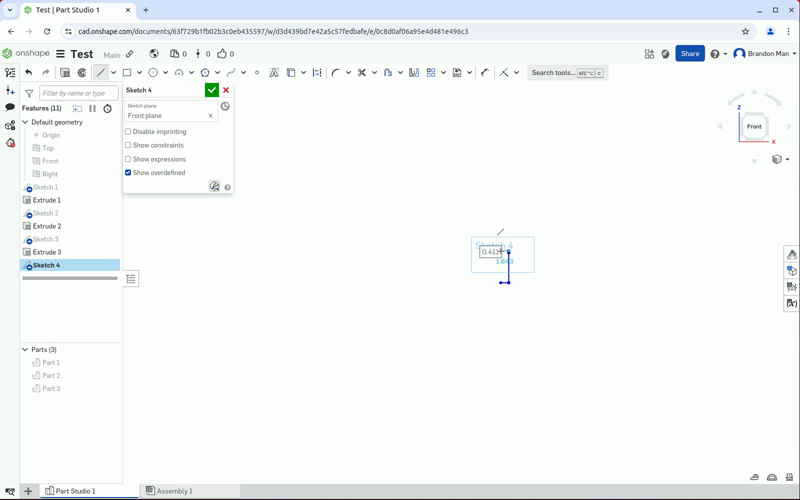
key_up(shift)
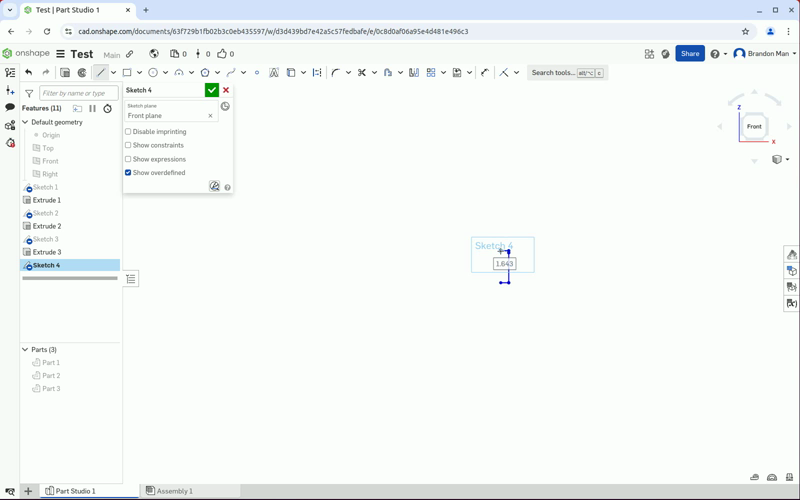
key_down(shift)
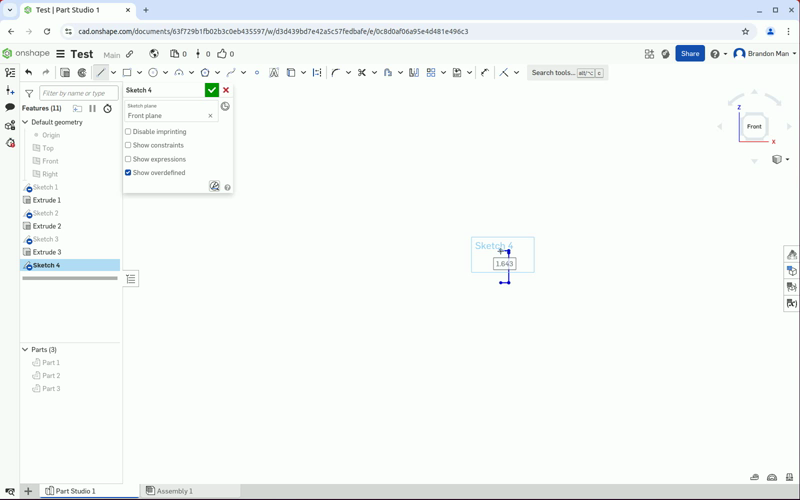
mouse_move(530, 250)
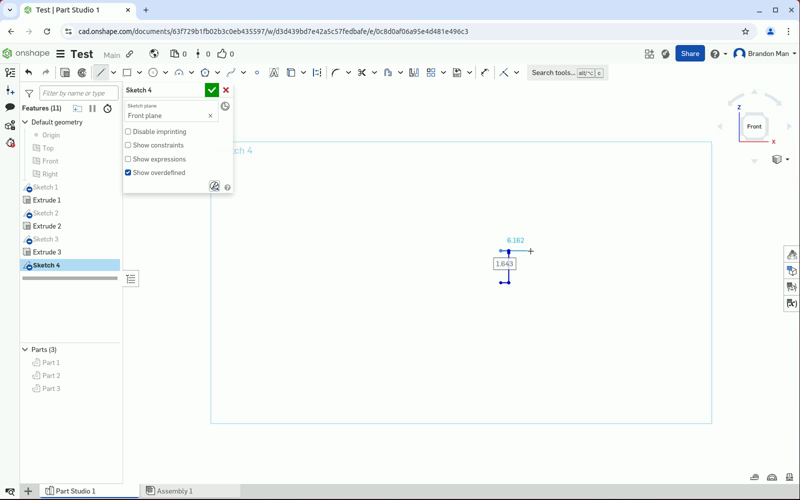
mouse_move(500, 252)
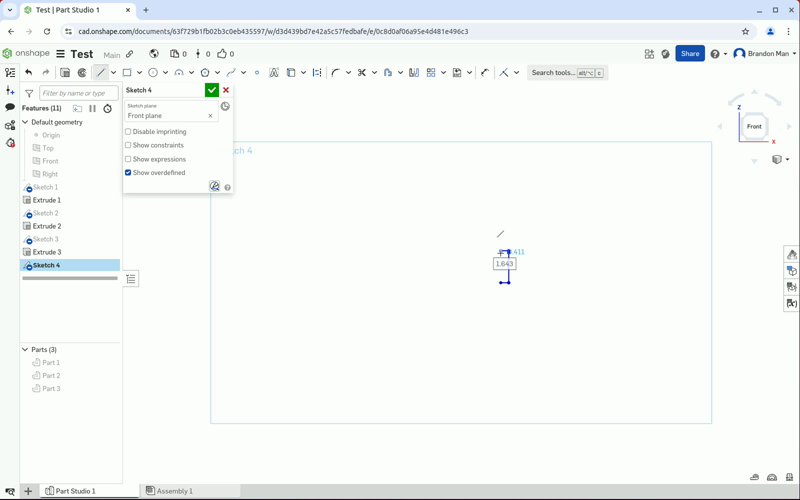
scroll(6)
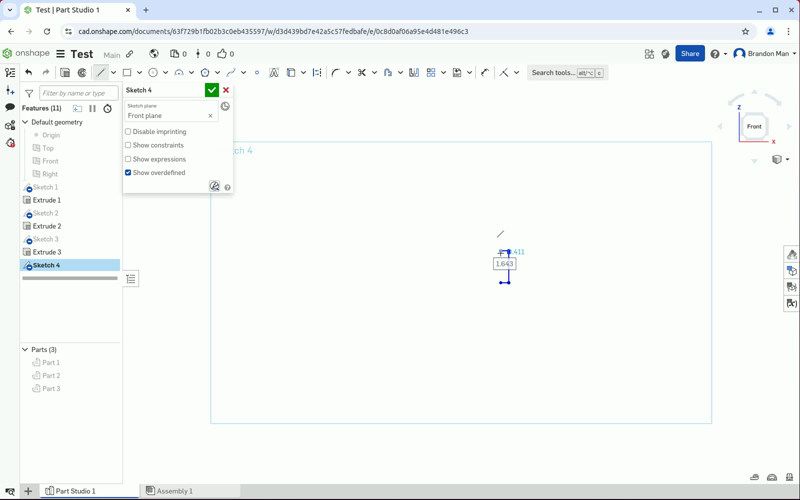
scroll(6)
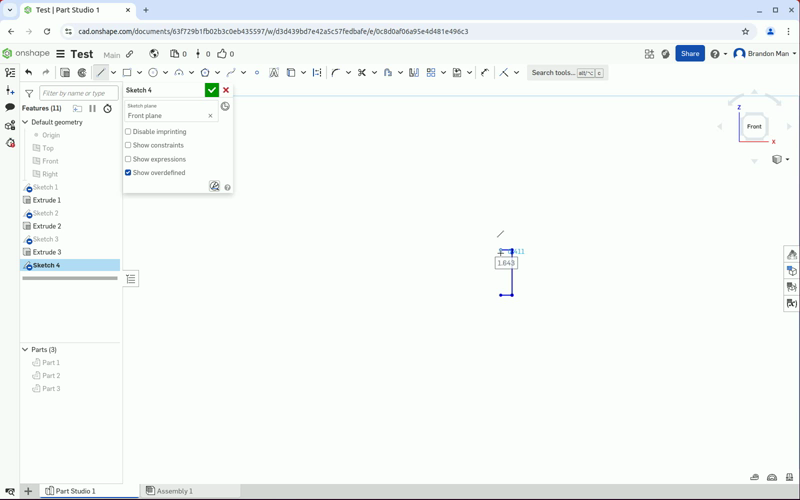
scroll(6)
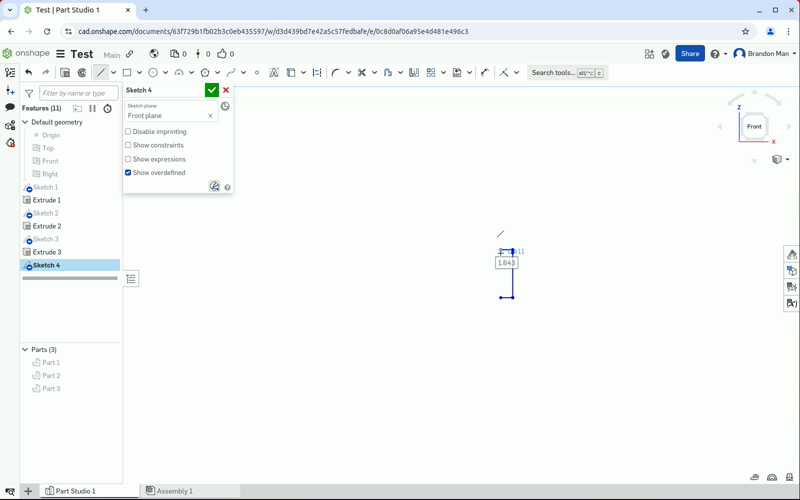
scroll(6)
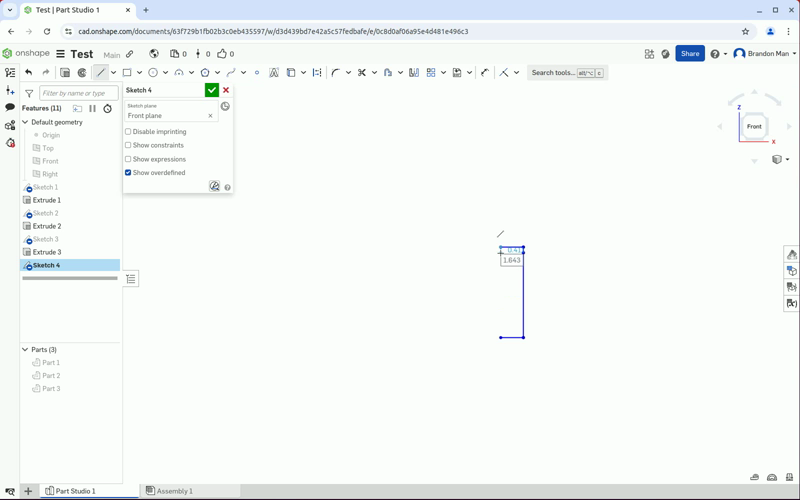
scroll(6)
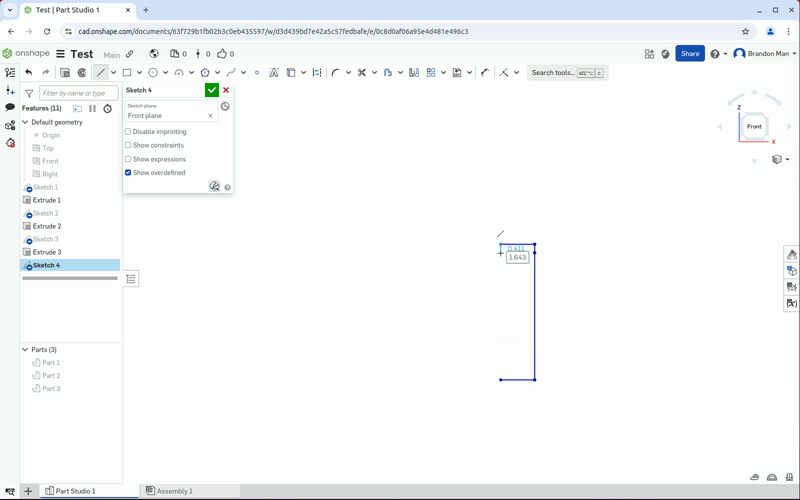
scroll(6)
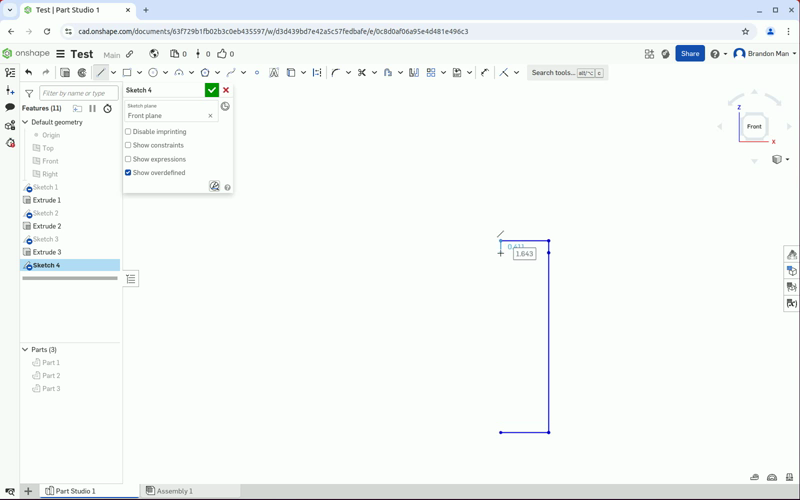
scroll(6)
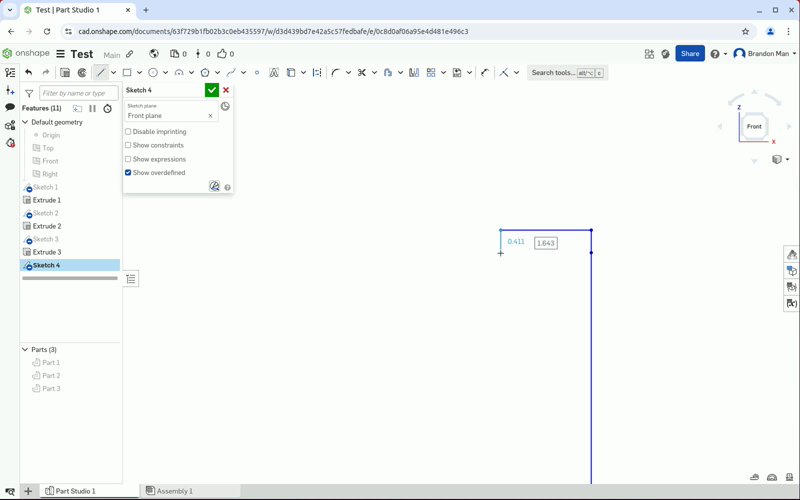
click(500, 252)
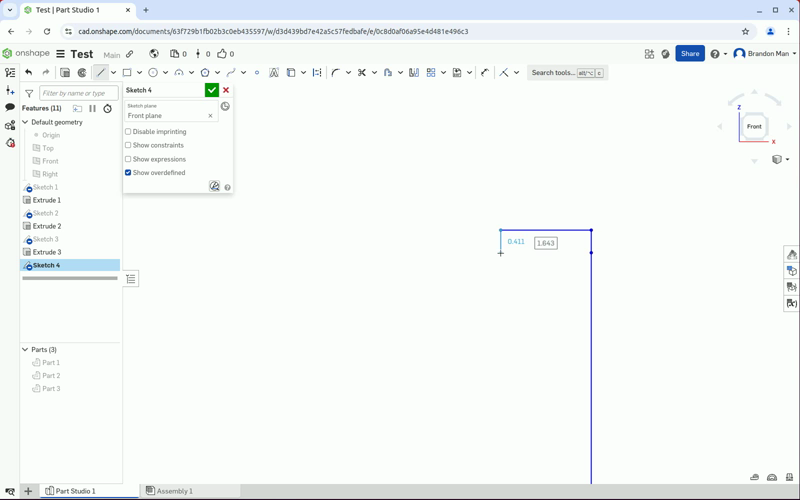
scroll(-6)
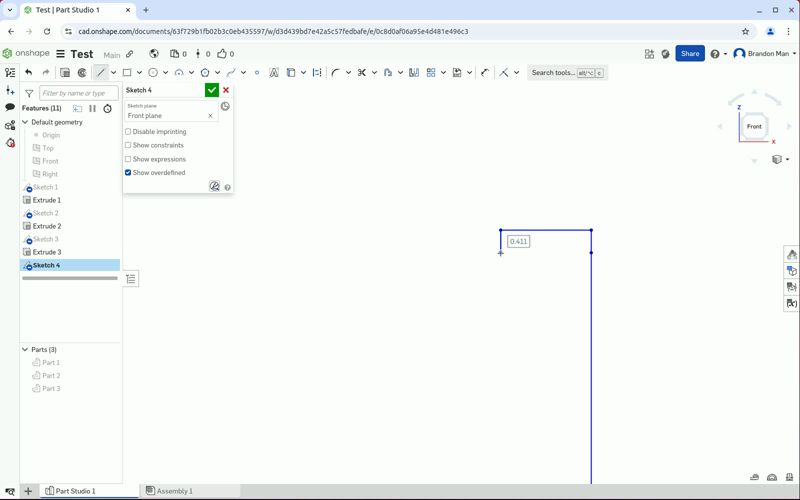
scroll(-6)
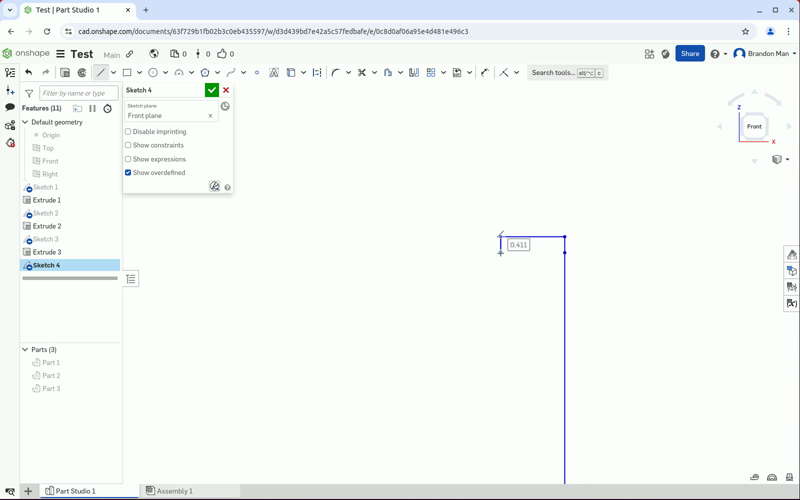
scroll(-6)
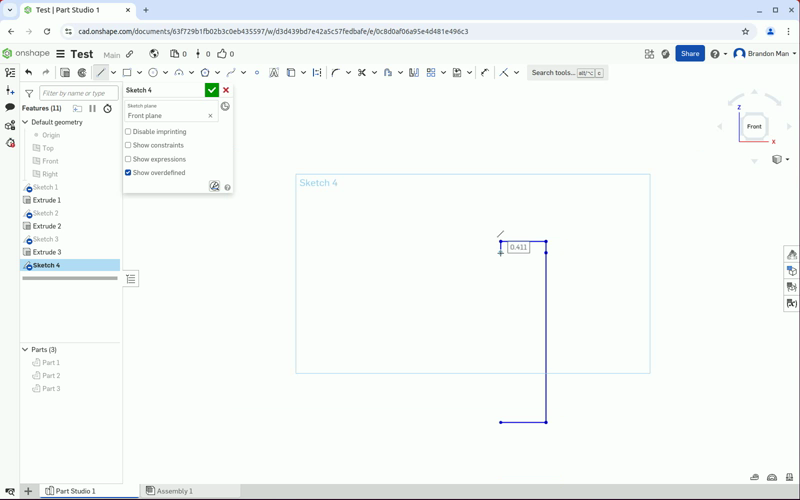
scroll(-6)
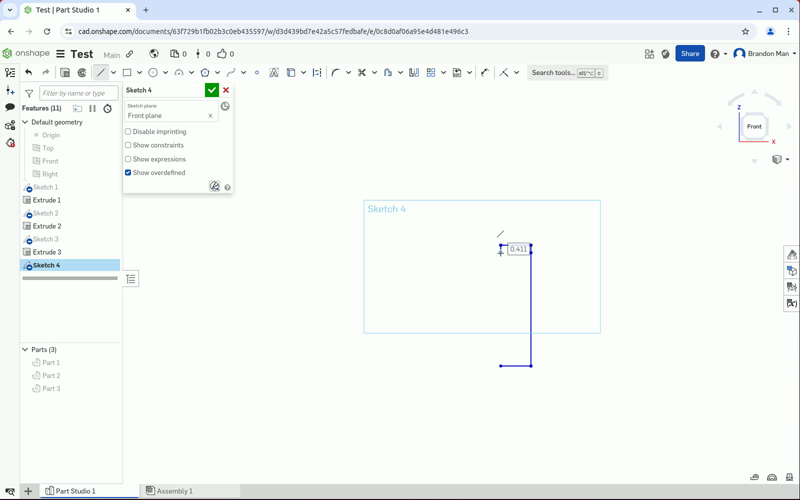
scroll(-6)
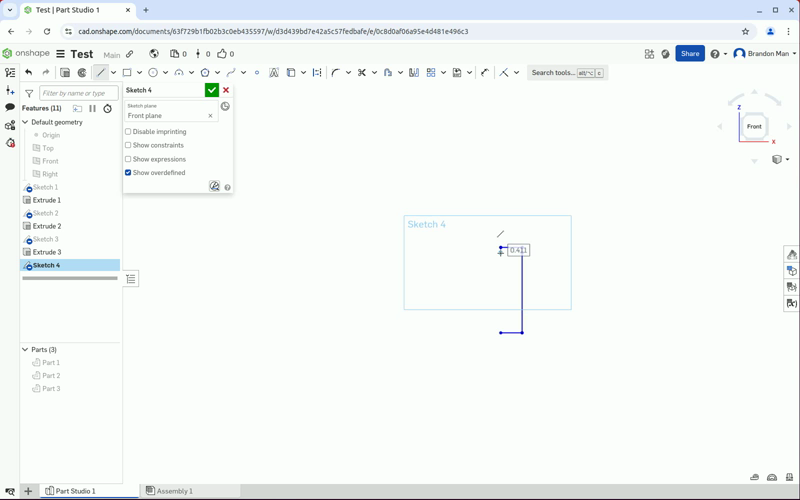
scroll(-6)
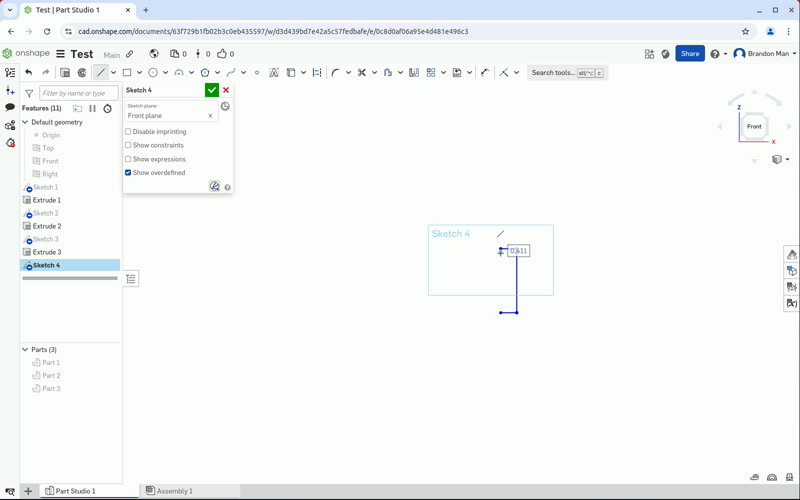
scroll(-6)
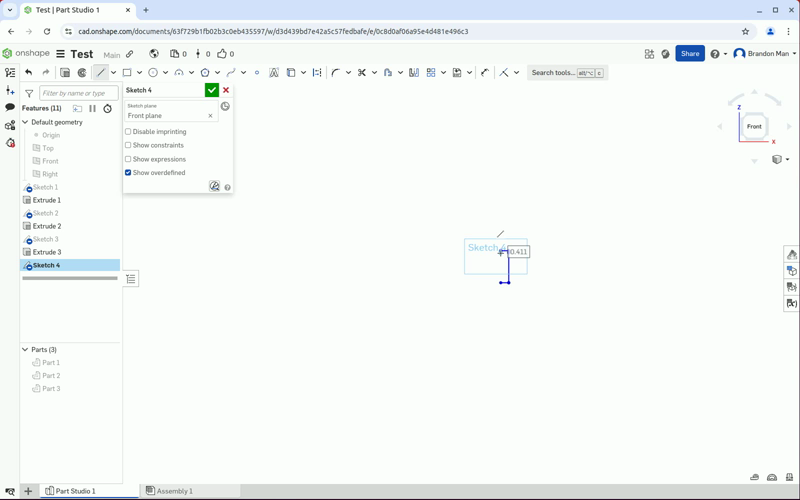
key_up(shift)
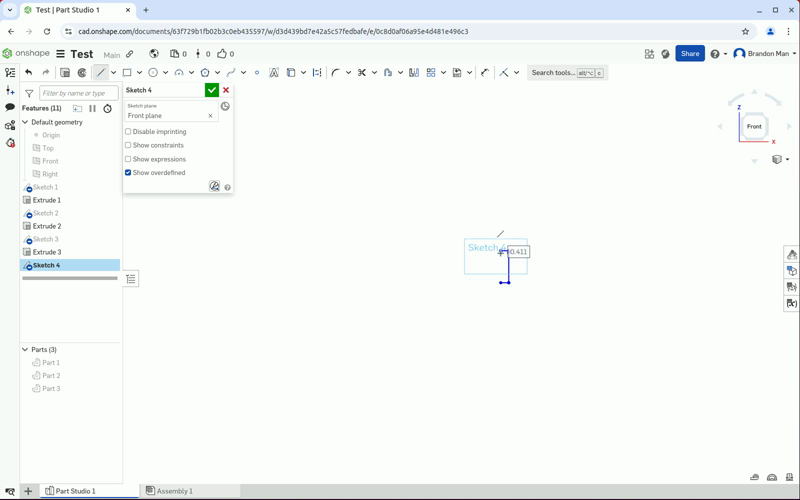
mouse_move(530, 252)
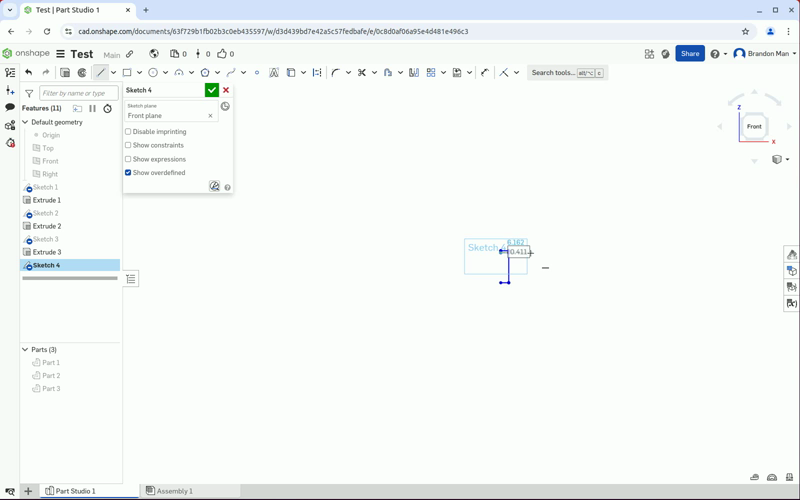
key_down(shift)
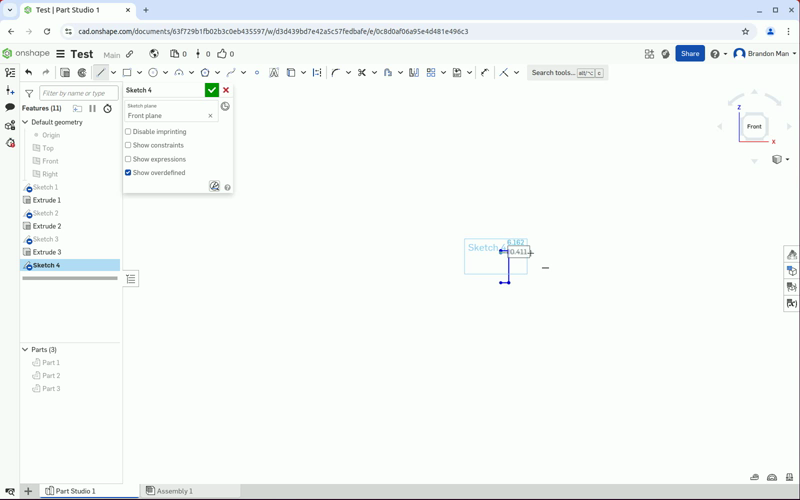
mouse_move(500, 282)
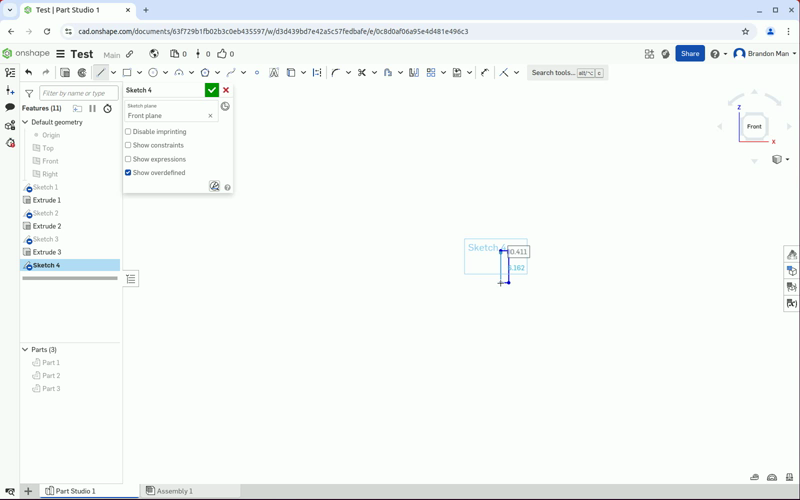
key_up(shift)
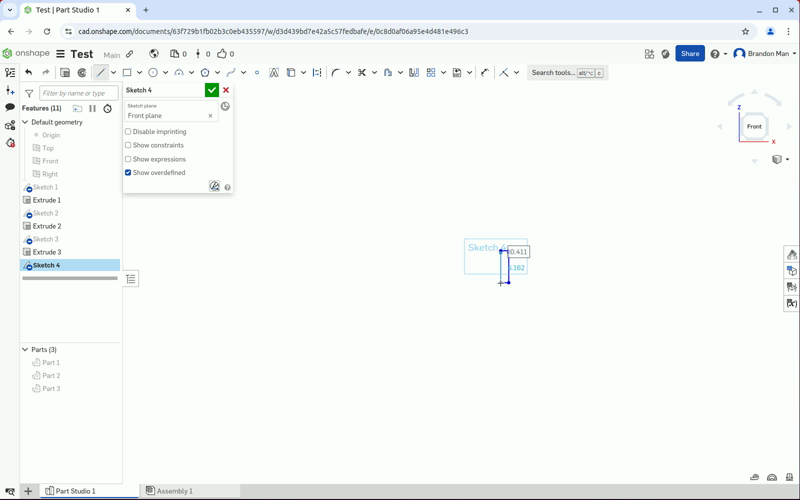
click(500, 282)
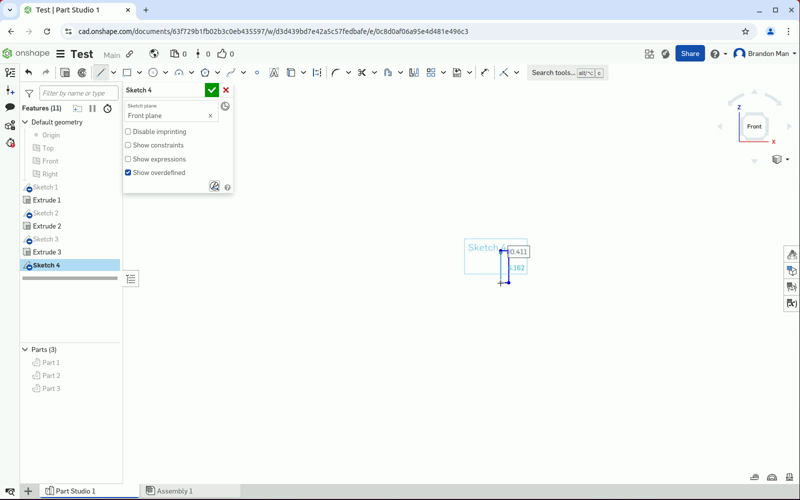
key(esc)
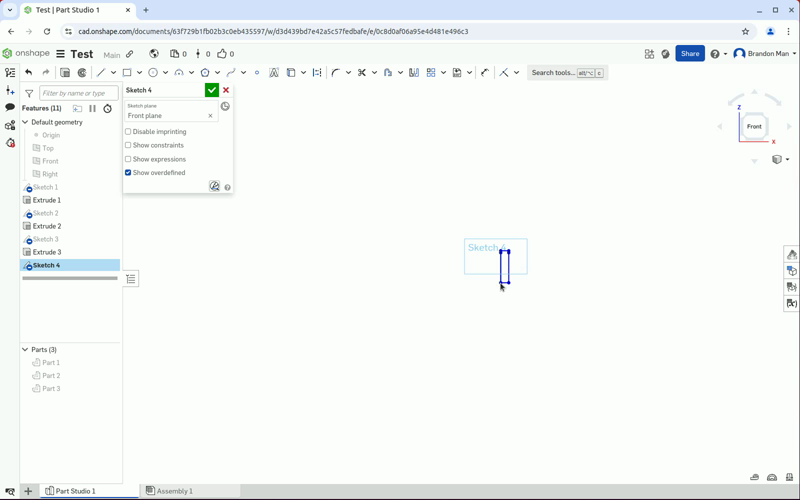
mouse_move(503, 268)
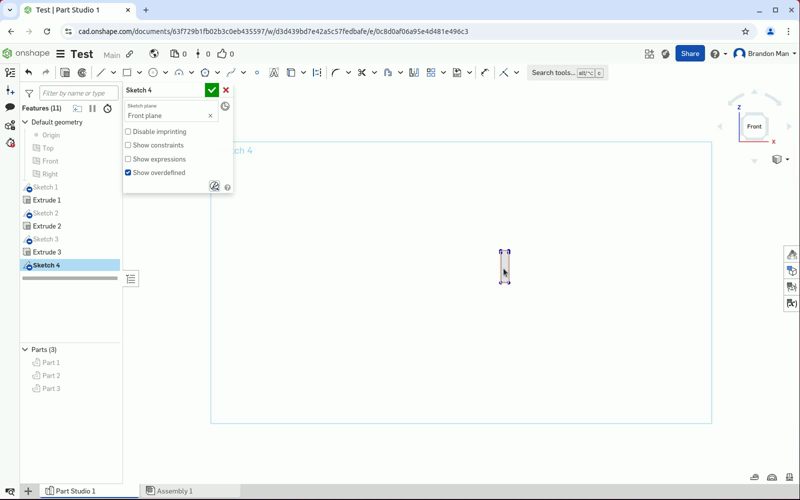
scroll(6)
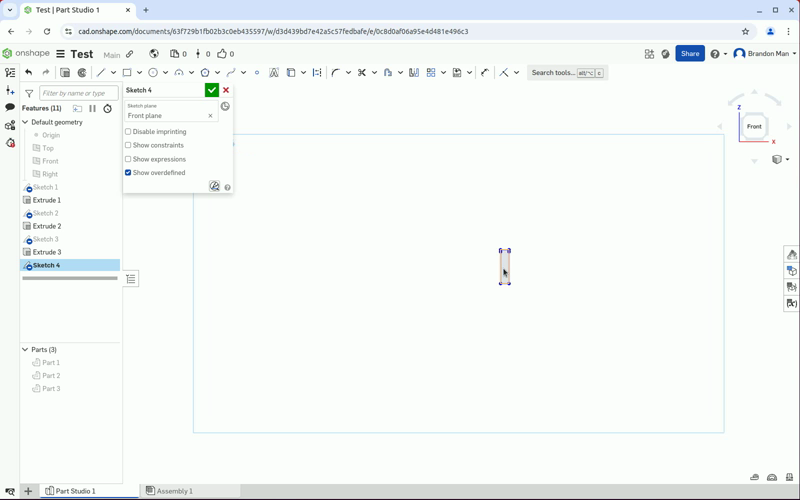
scroll(6)
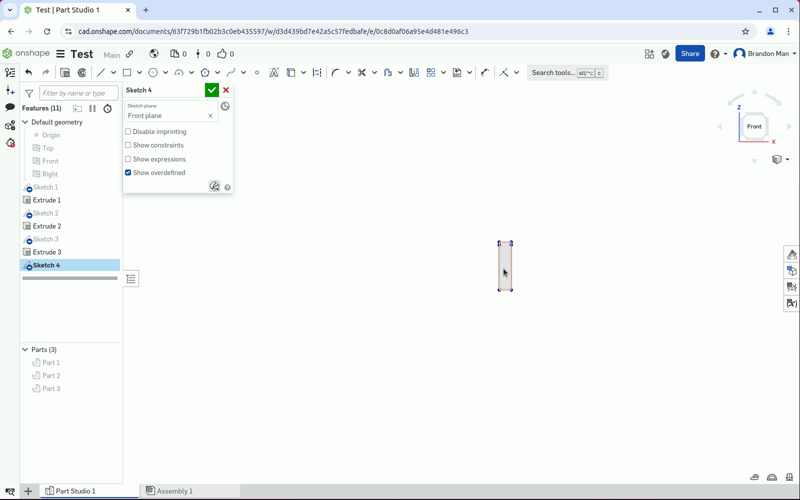
scroll(6)
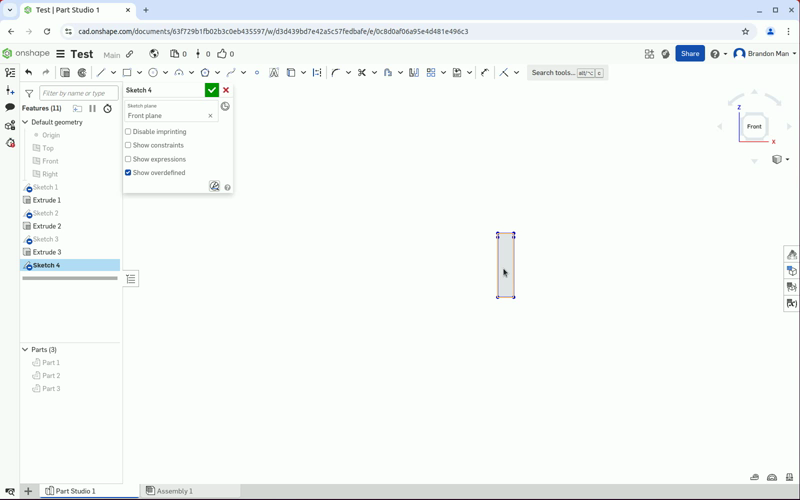
scroll(6)
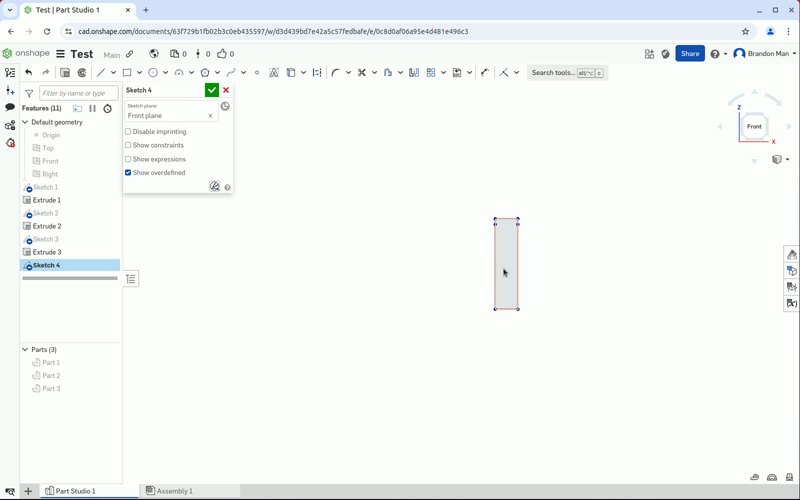
scroll(6)
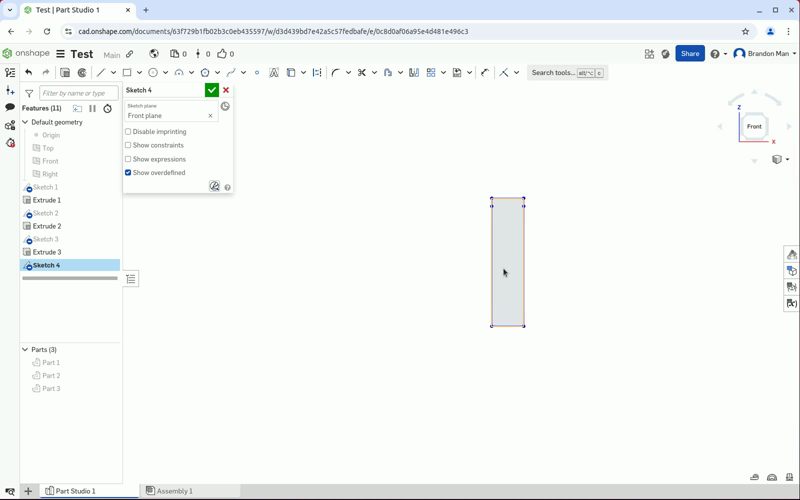
scroll(6)
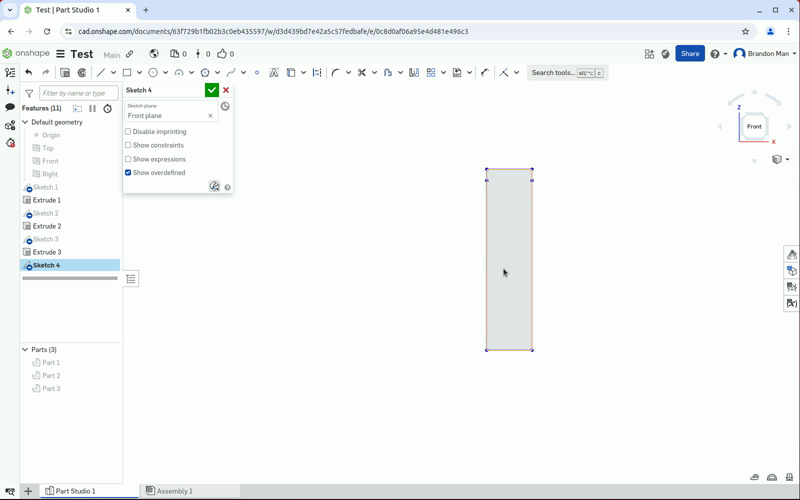
scroll(6)
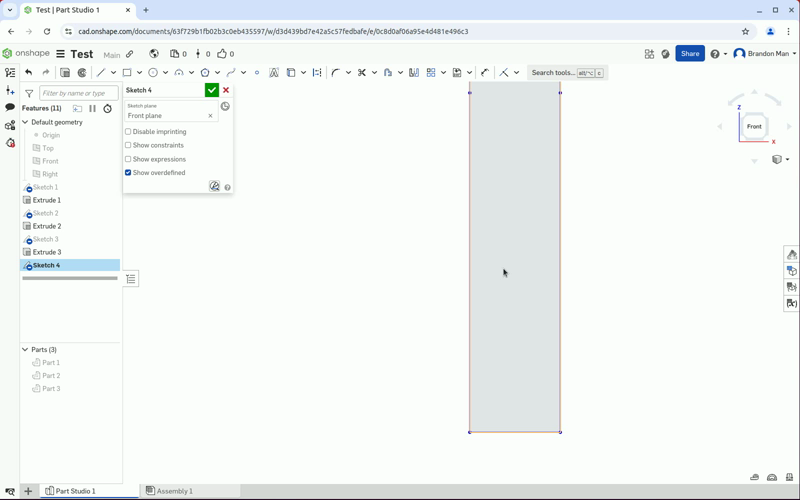
click(503, 268)
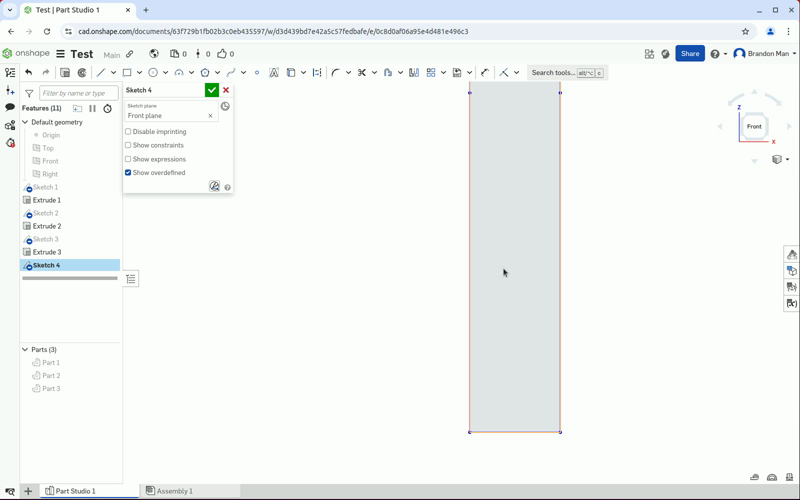
scroll(-6)
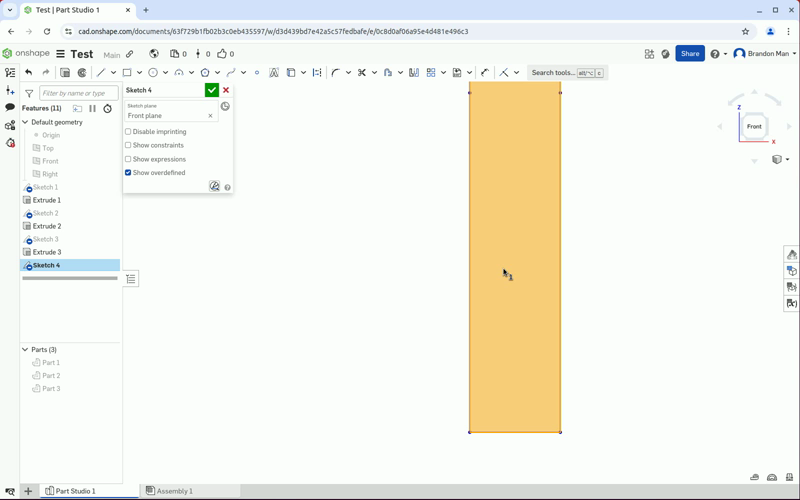
scroll(-6)
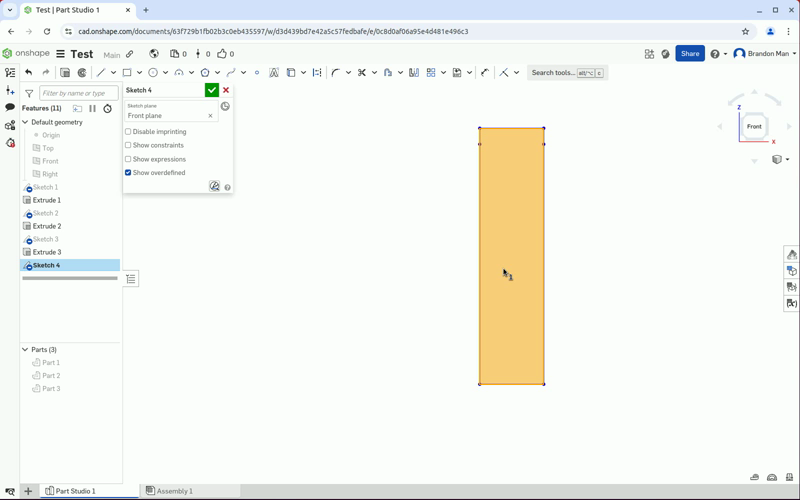
scroll(-6)
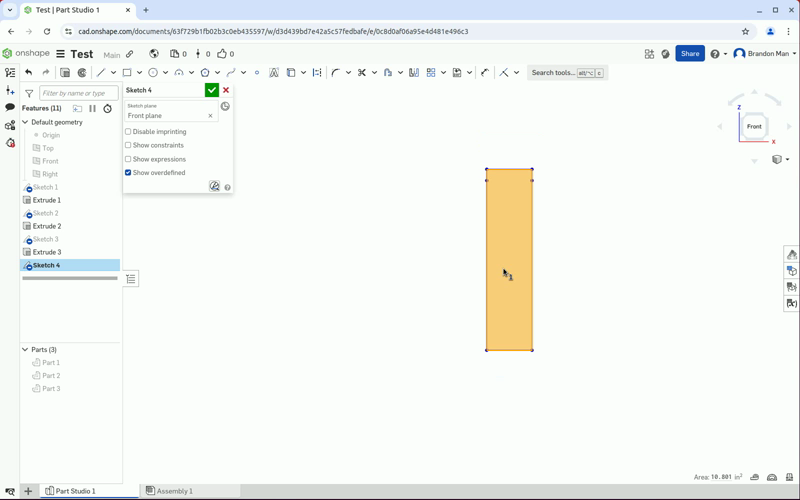
scroll(-6)
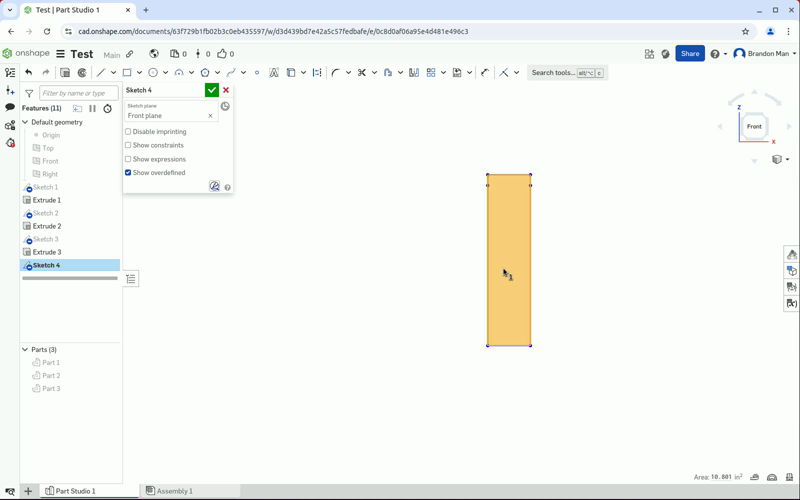
scroll(-6)
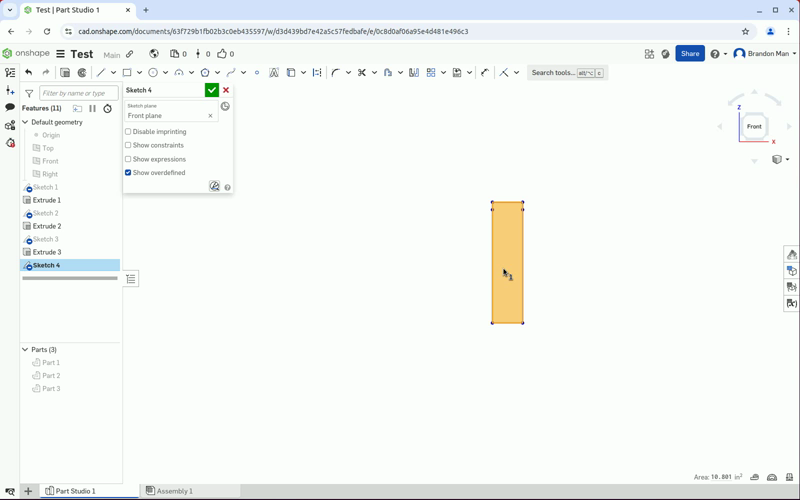
scroll(-6)
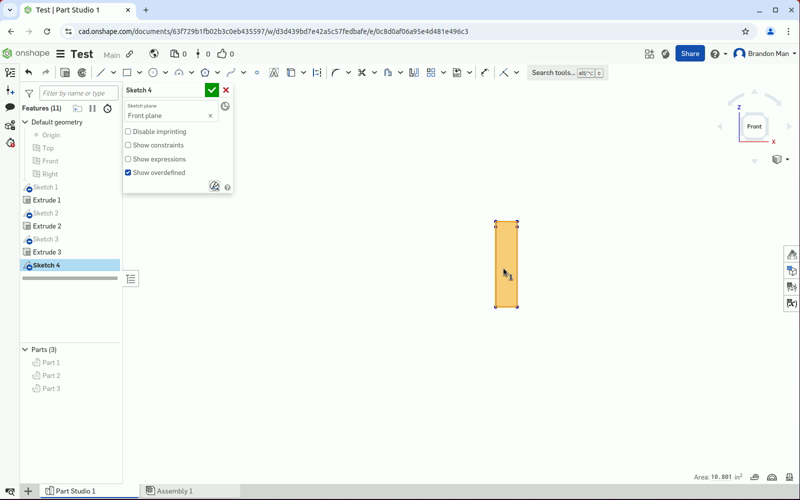
scroll(-6)
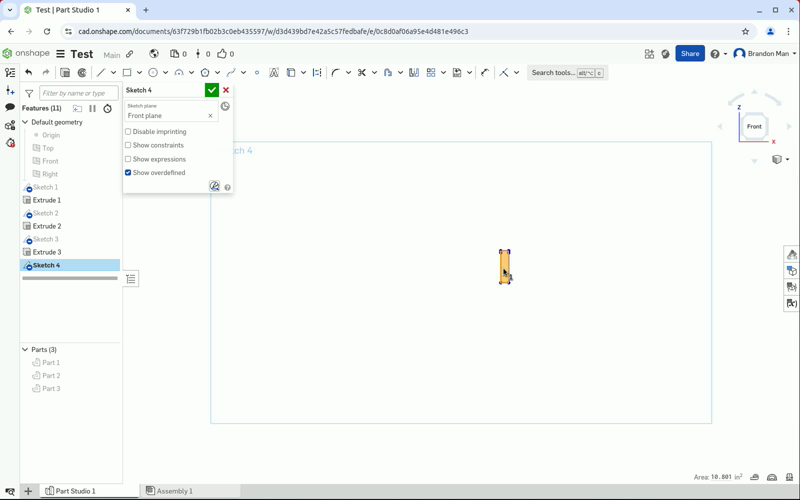
mouse_move(73, 352)
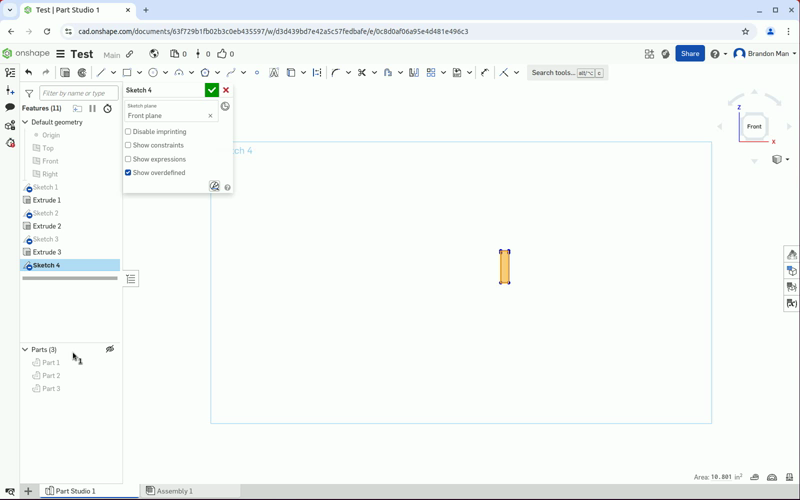
key(shift+y)
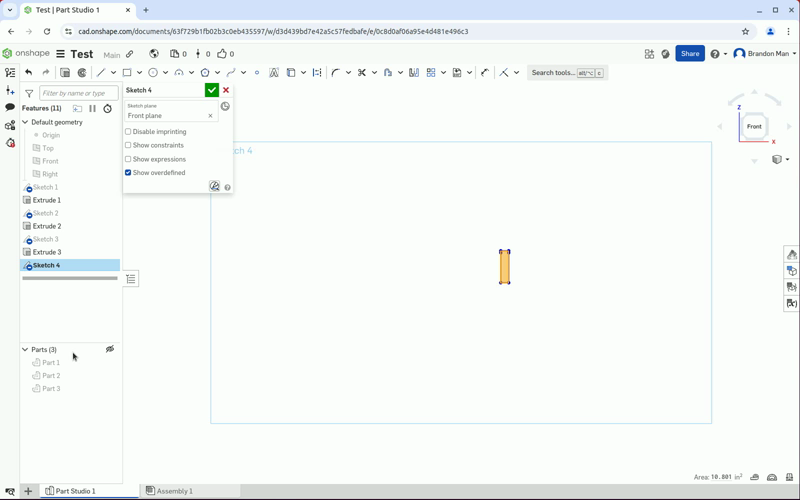
key(shift+e)
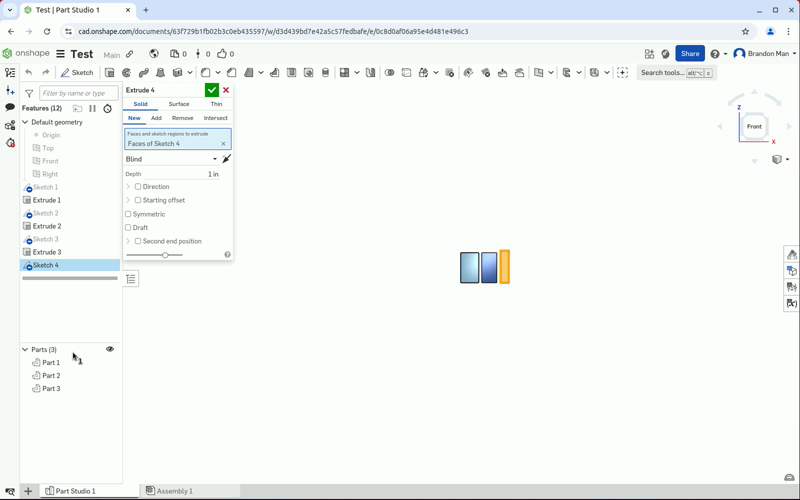
mouse_move(143, 106)
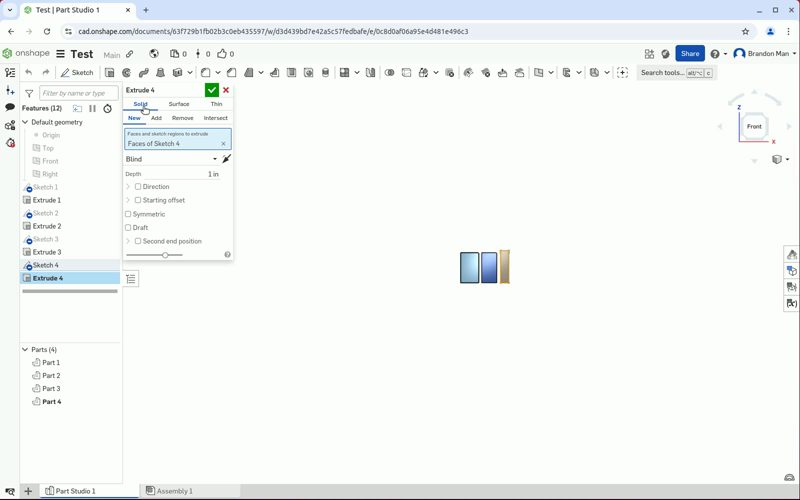
click(143, 106)
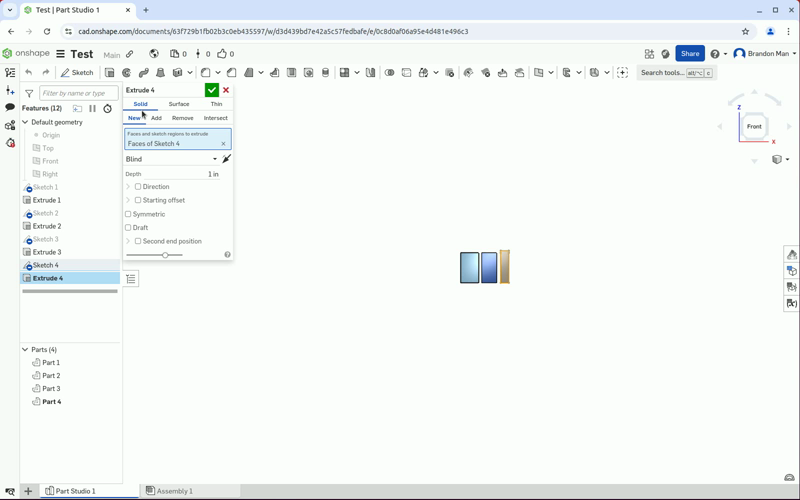
mouse_move(137, 120)
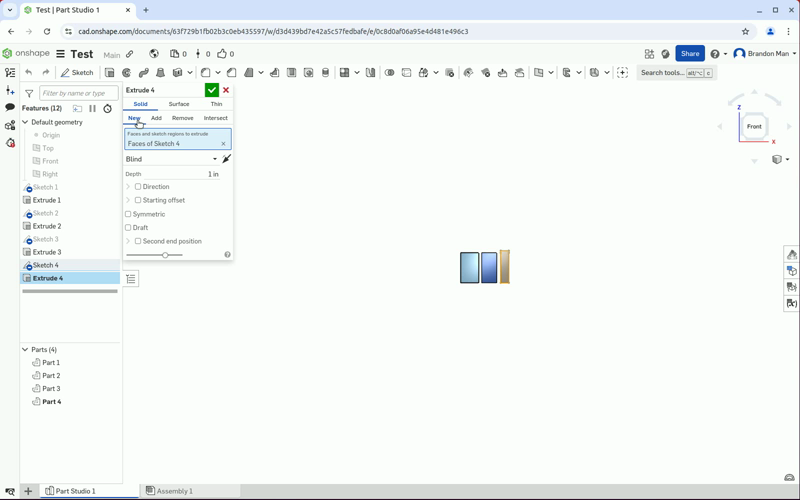
click(137, 120)
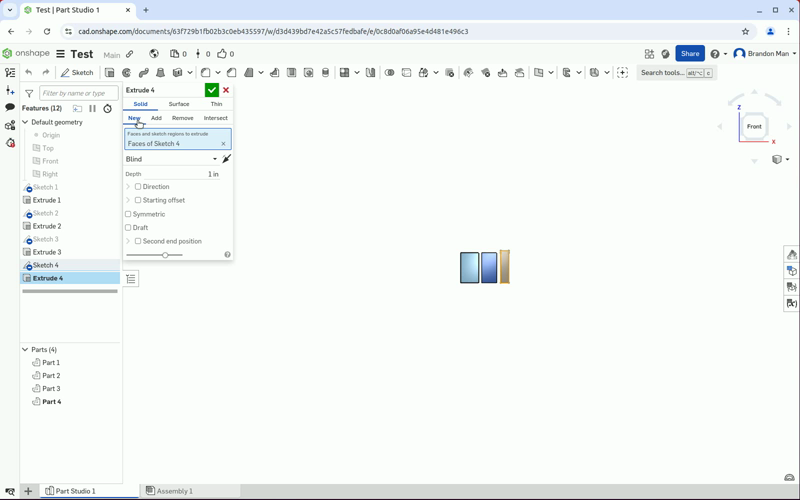
key(tab, 4)
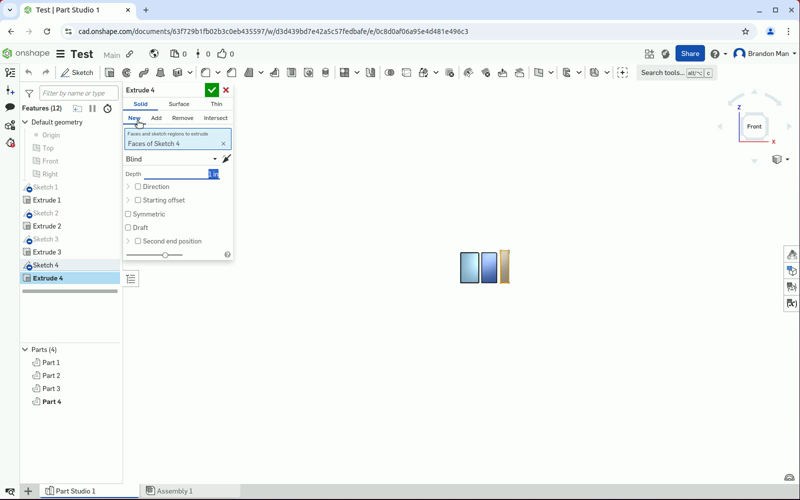
text(-0.241)
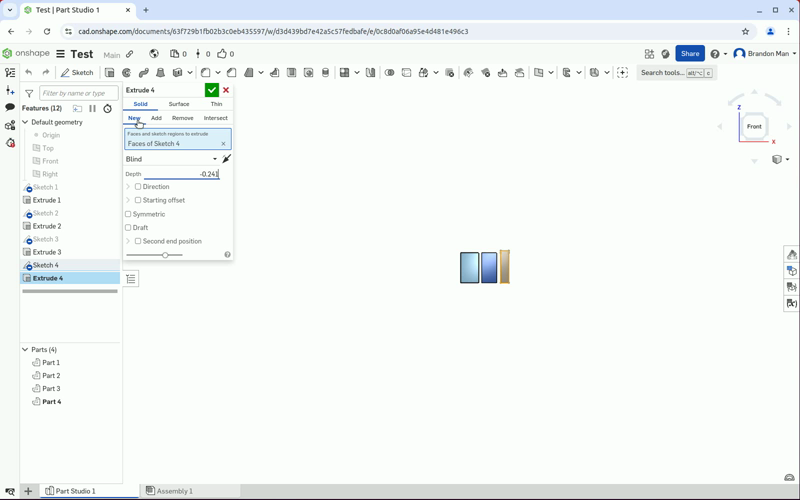
key(enter)
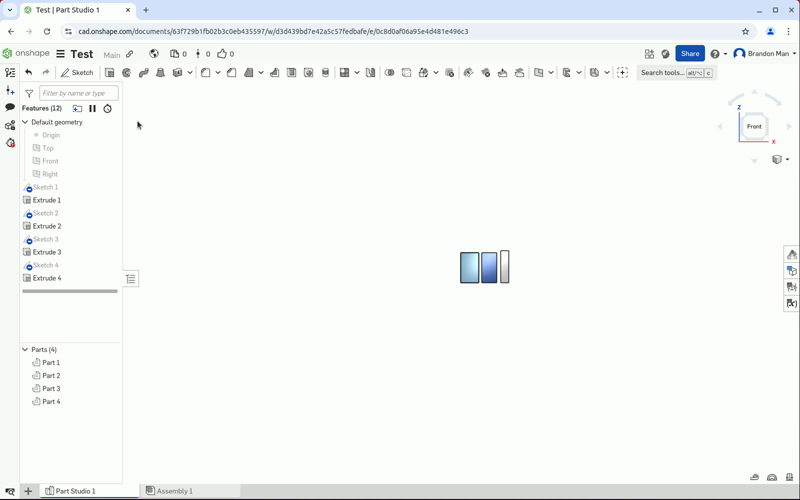
key(shift+h)
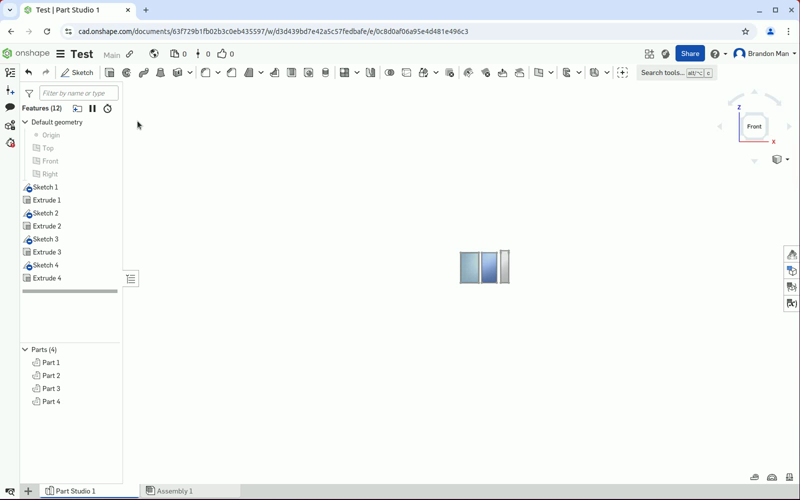
key(shift+h)
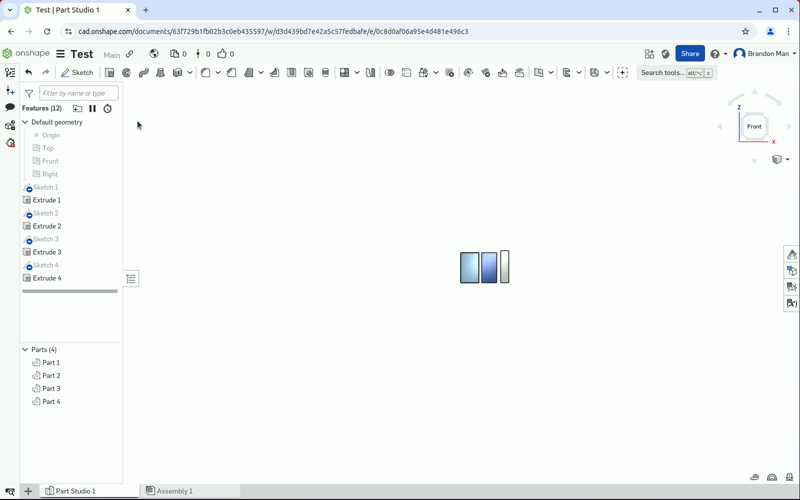
mouse_move(73, 189)
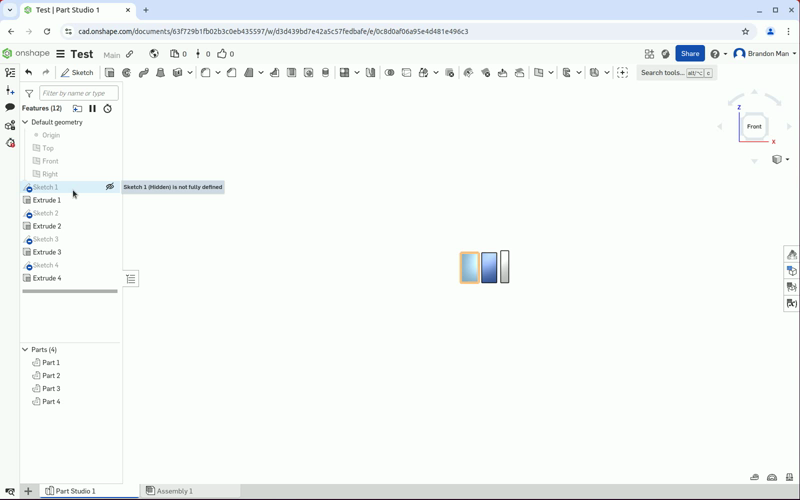
click(73, 189)
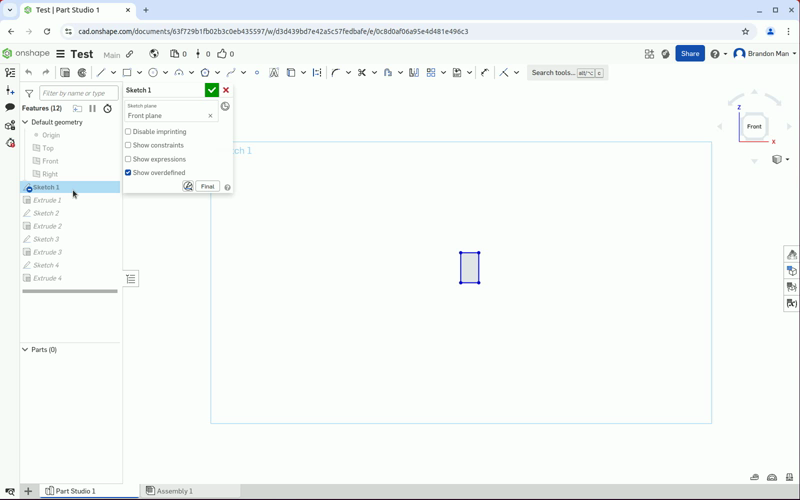
mouse_move(229, 92)
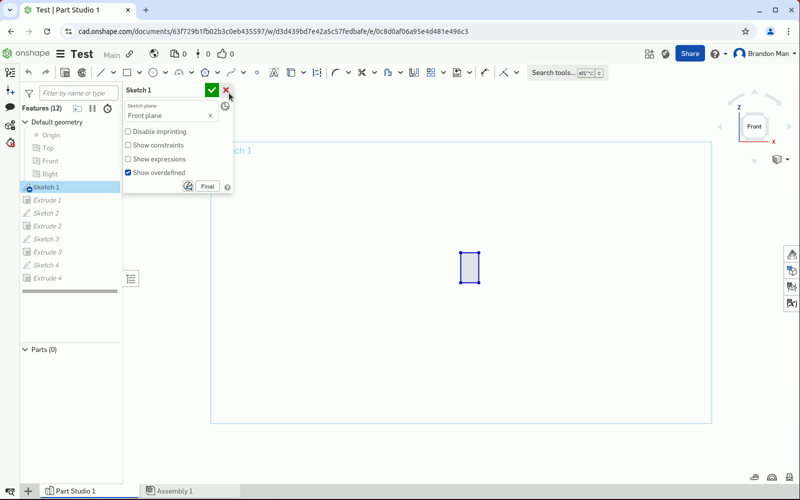
click(229, 92)
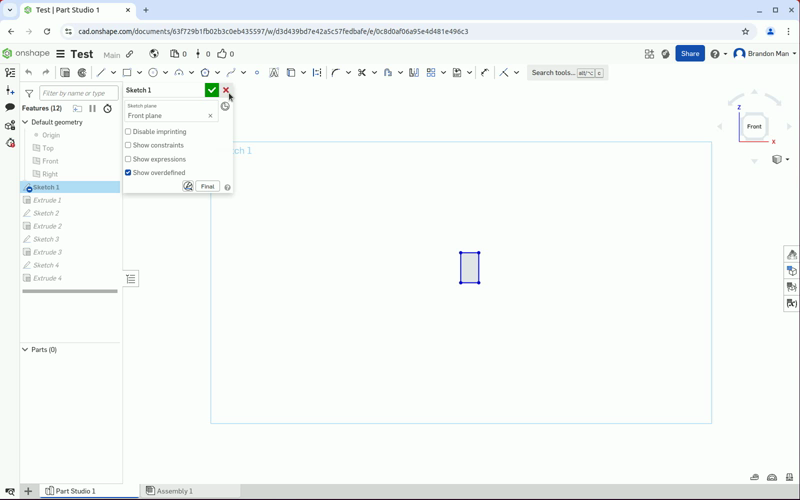
key(shift+s)
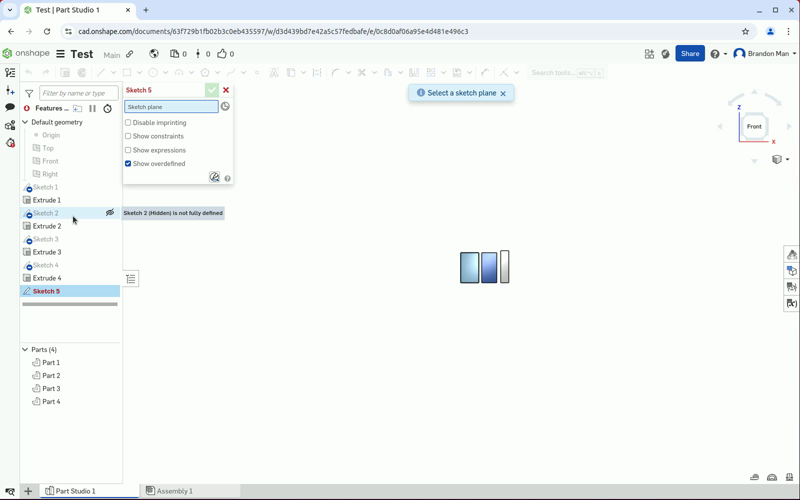
scroll(3)
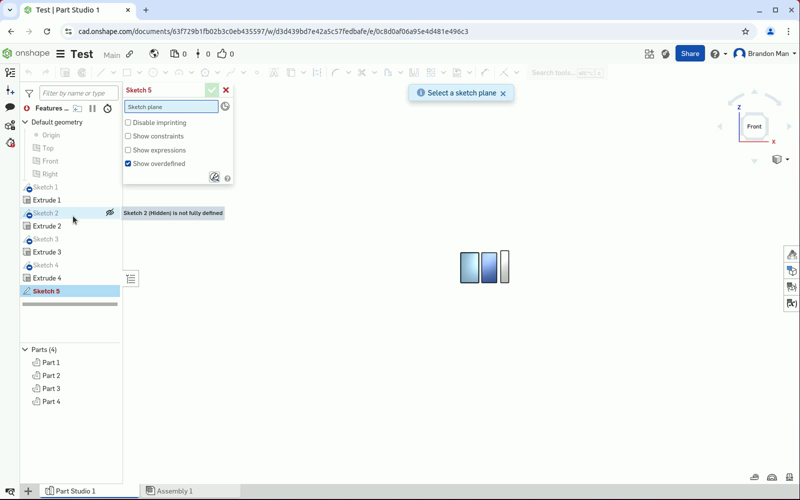
mouse_move(73, 163)
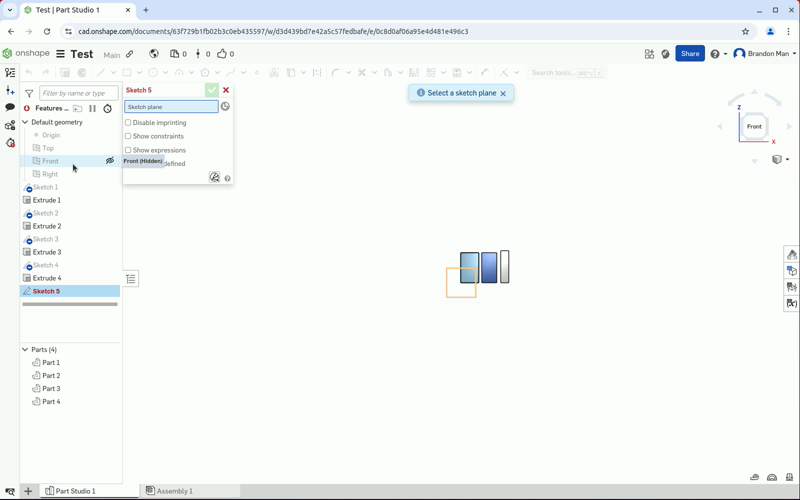
click(73, 163)
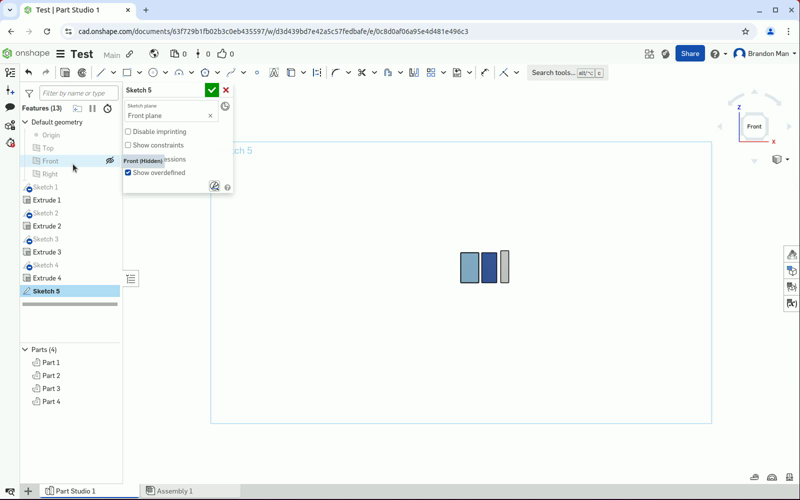
mouse_move(73, 352)
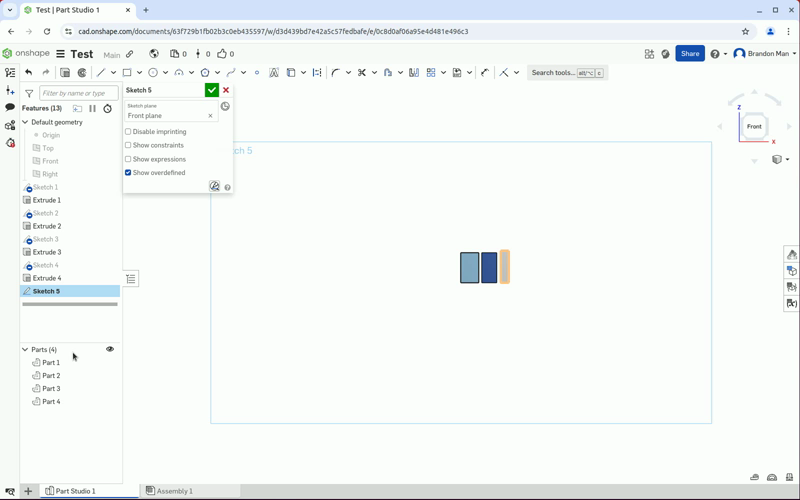
key(y)
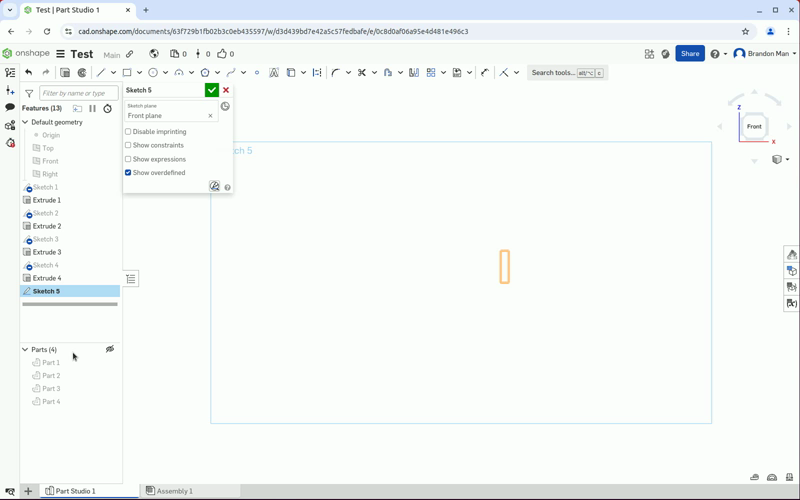
key(l)
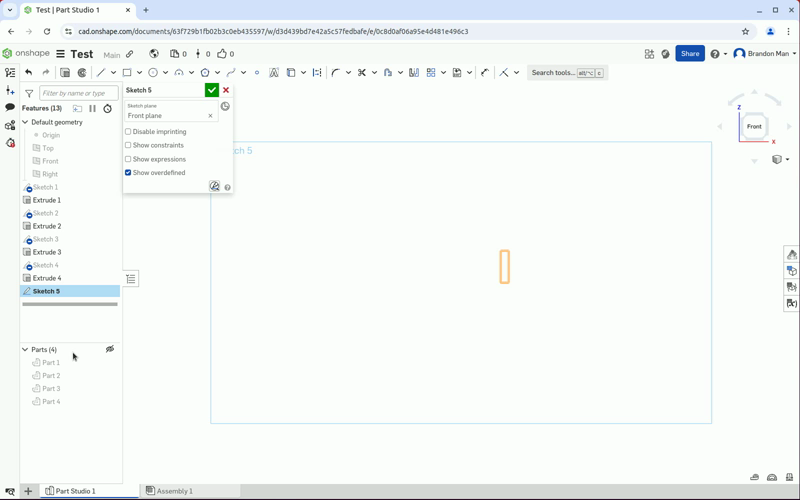
key_down(shift)
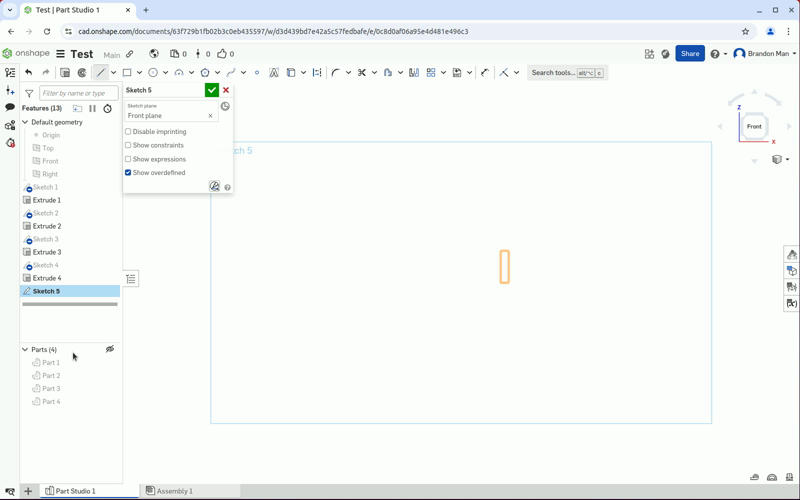
mouse_move(512, 282)
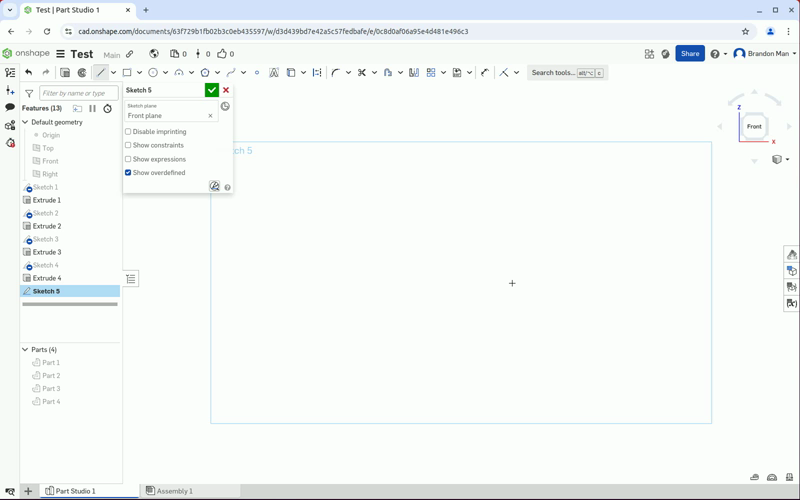
click(512, 282)
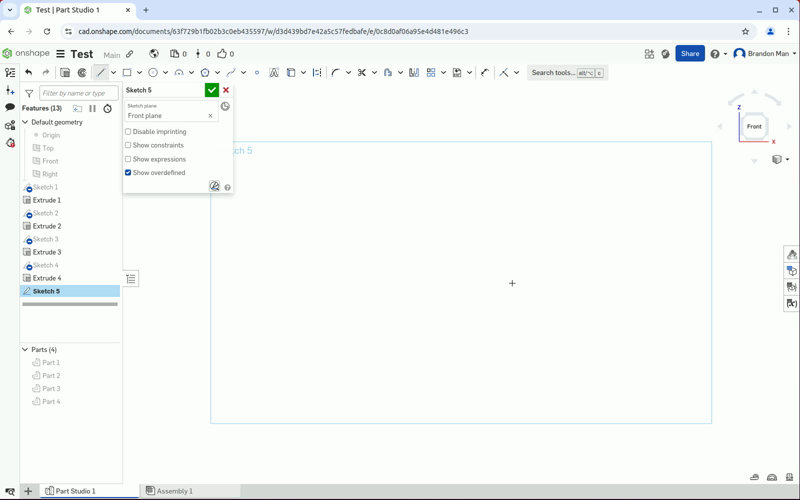
key_up(shift)
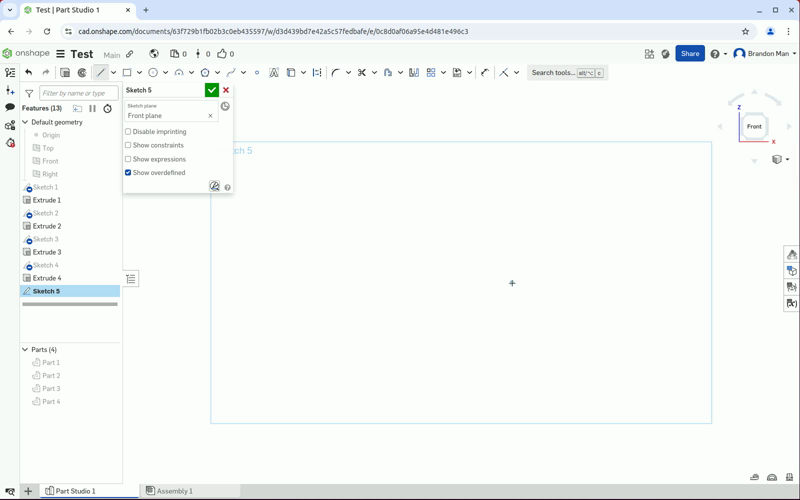
key_down(shift)
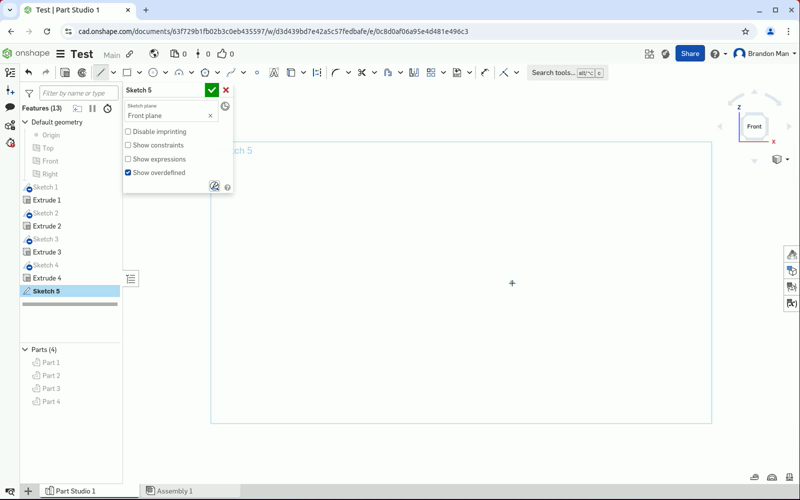
mouse_move(542, 282)
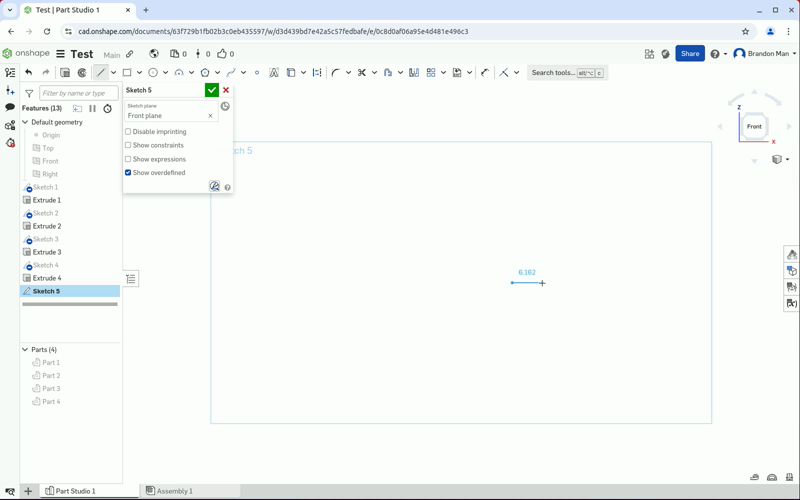
mouse_move(550, 282)
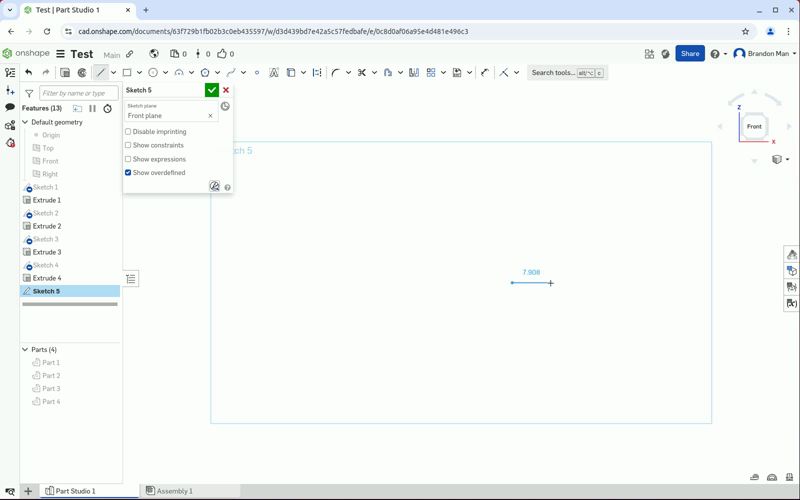
click(550, 282)
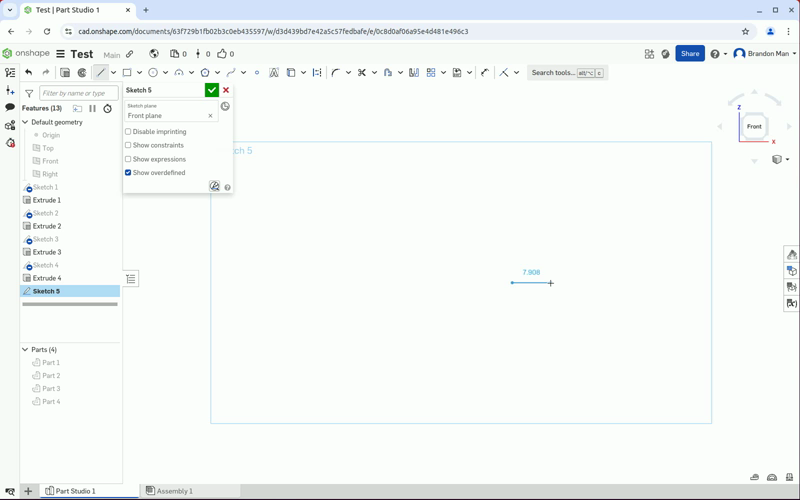
key_up(shift)
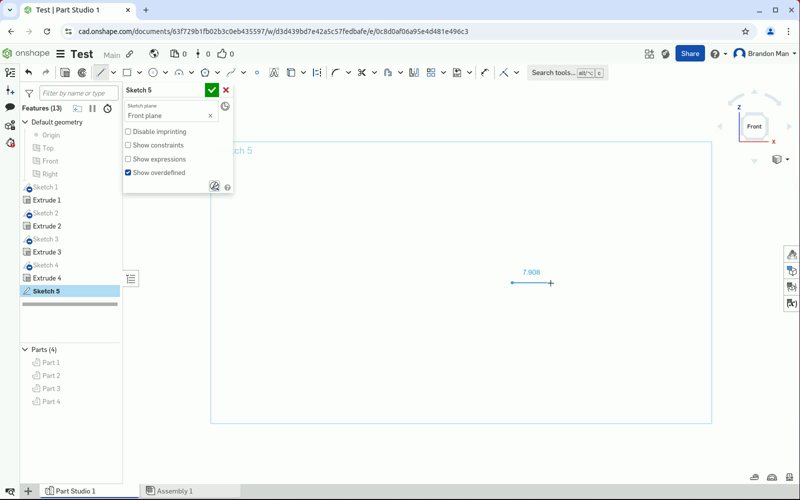
key_down(shift)
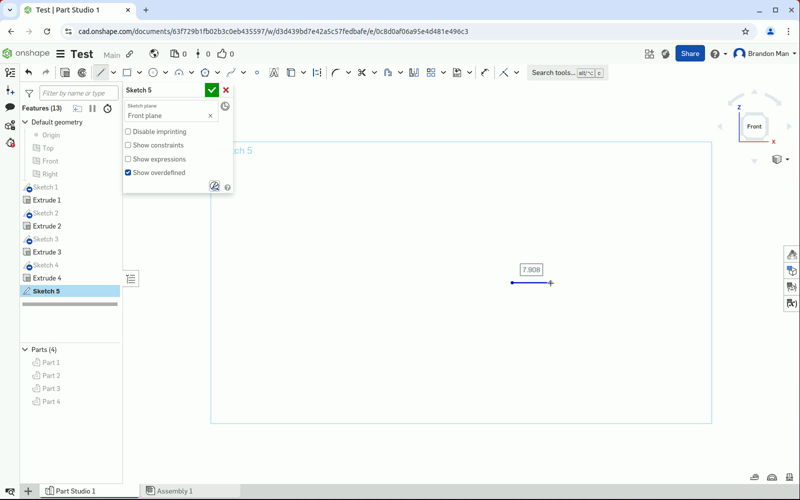
mouse_move(580, 282)
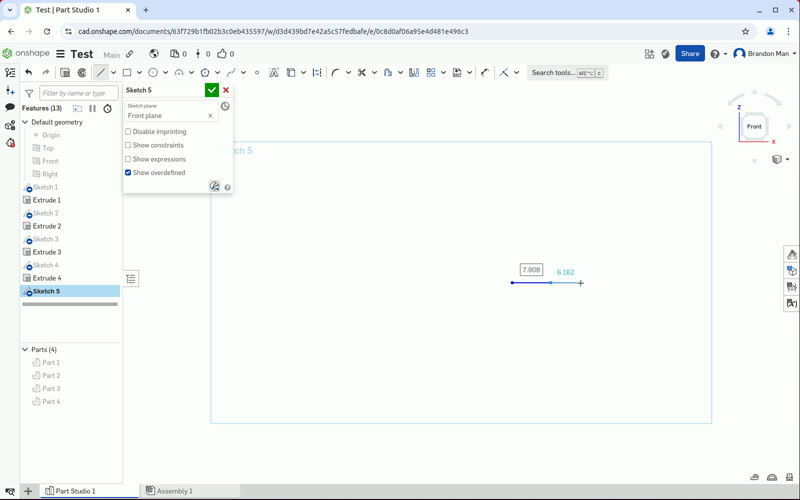
mouse_move(550, 253)
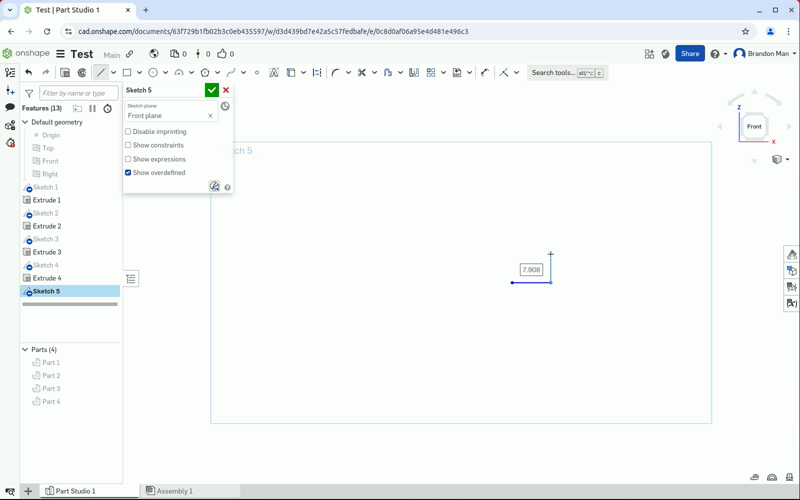
click(550, 253)
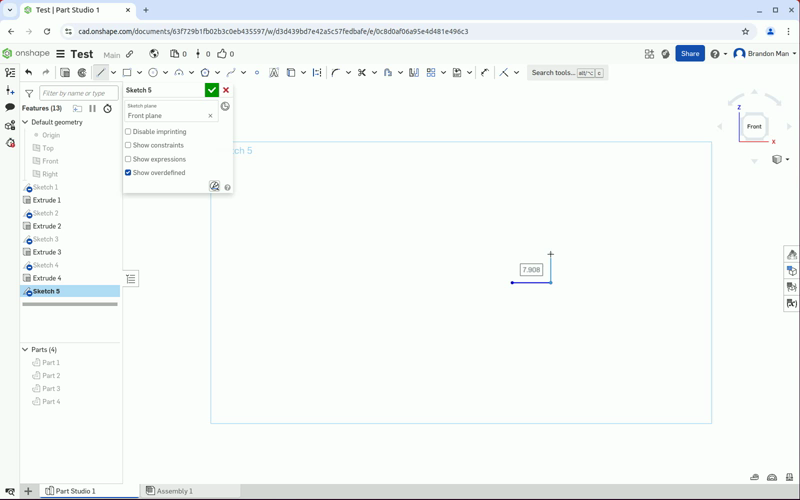
key_up(shift)
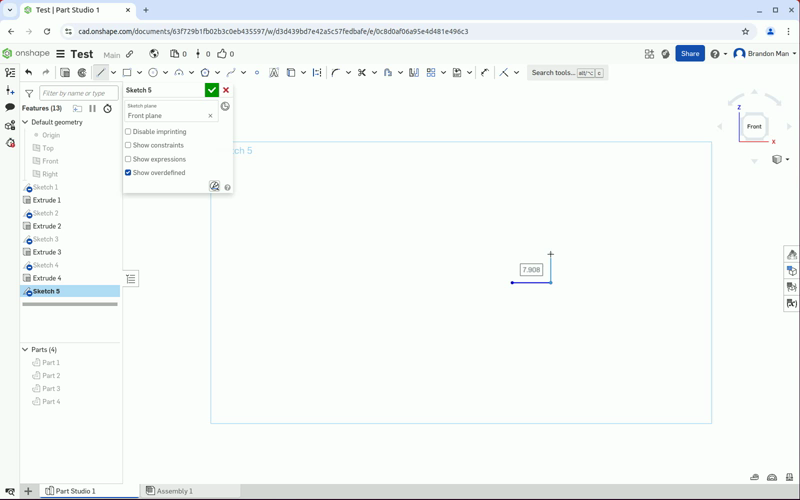
key_down(shift)
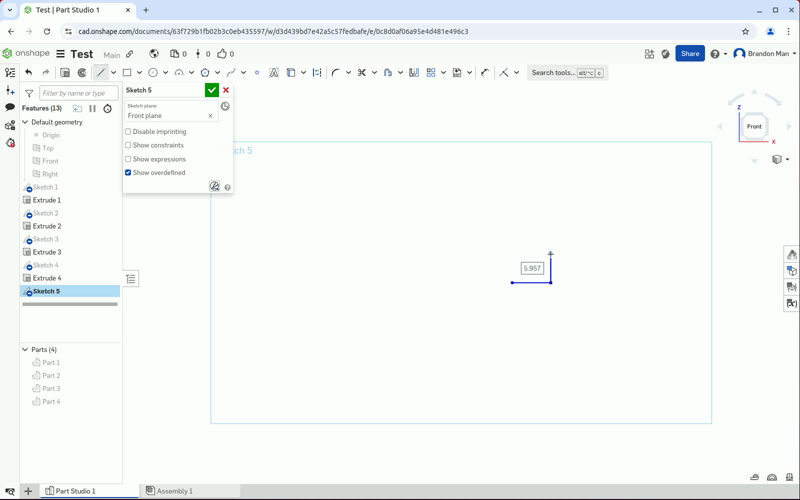
mouse_move(580, 253)
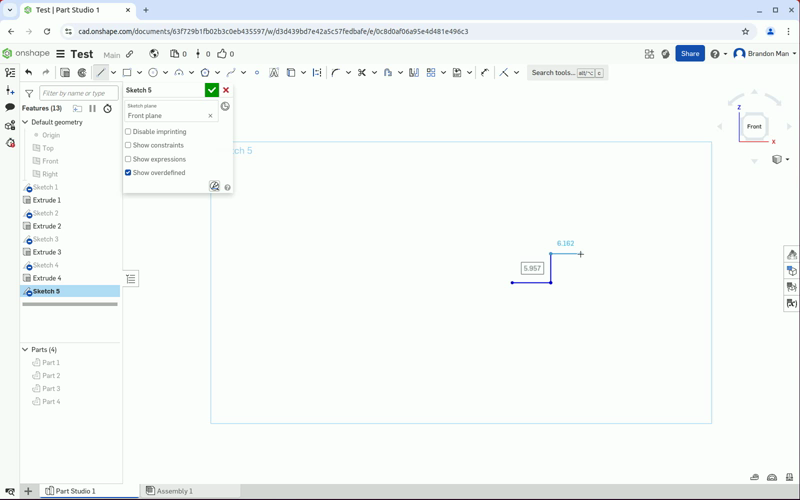
mouse_move(550, 251)
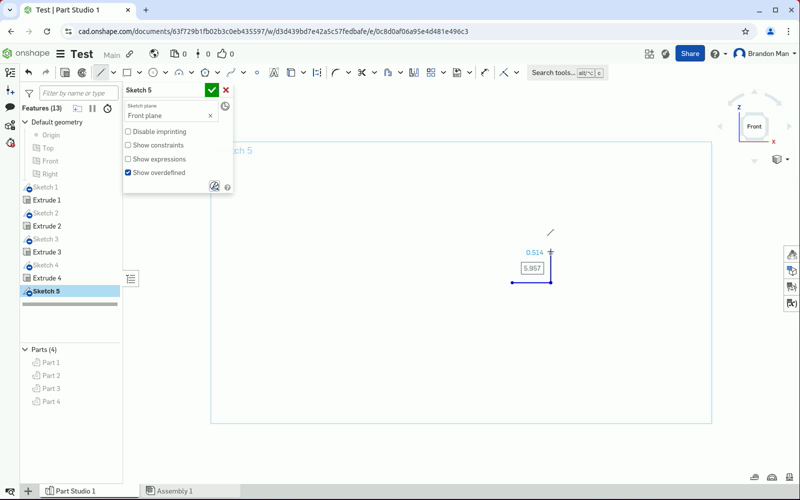
scroll(6)
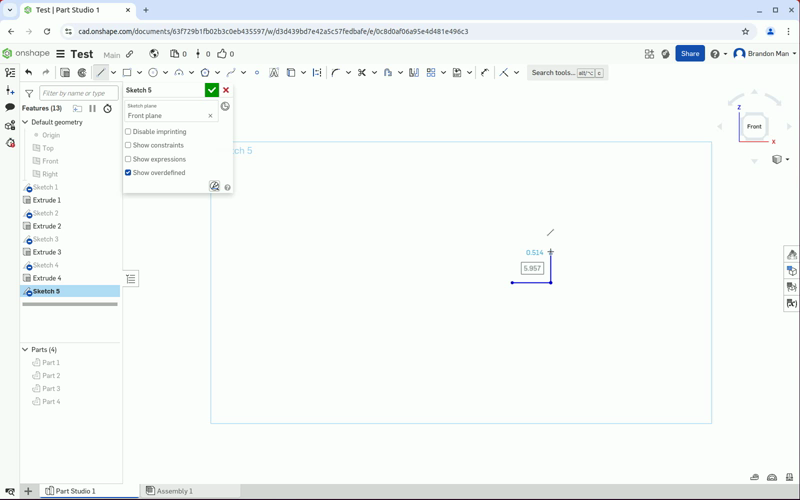
scroll(6)
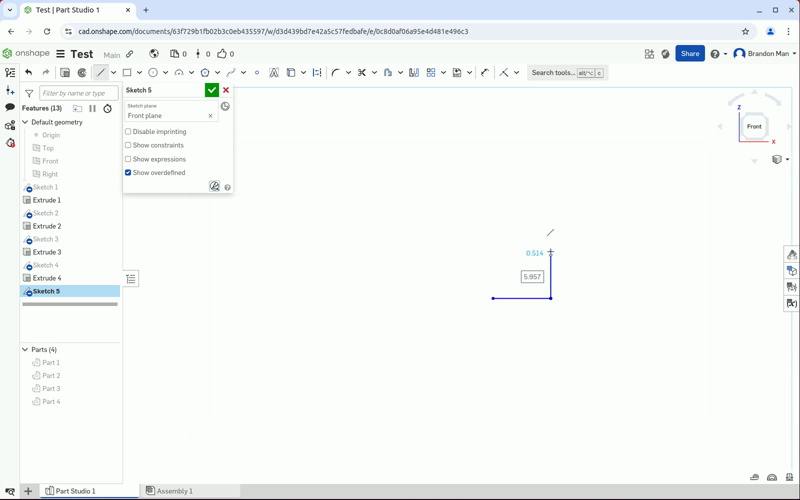
scroll(6)
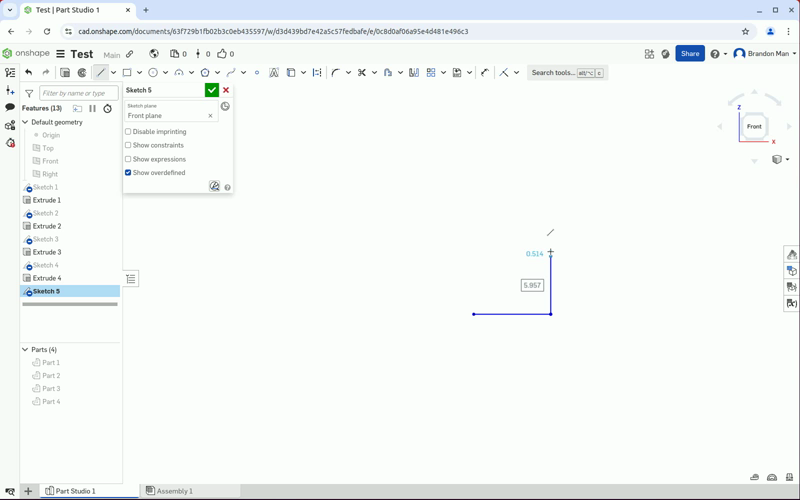
scroll(6)
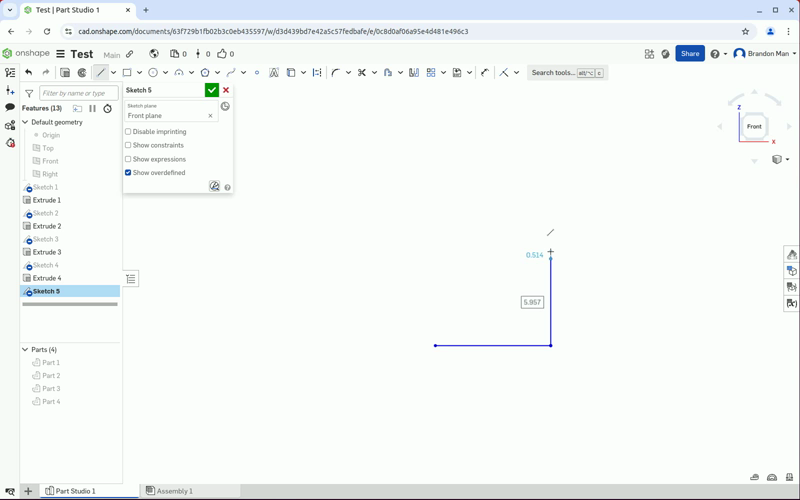
scroll(6)
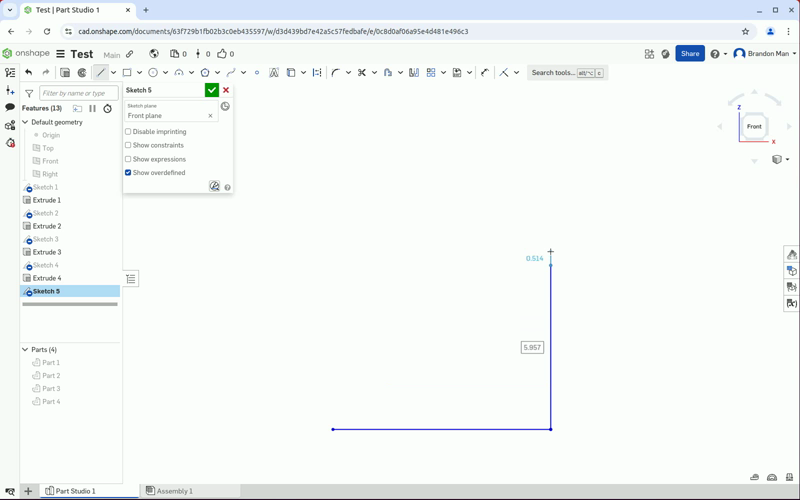
scroll(6)
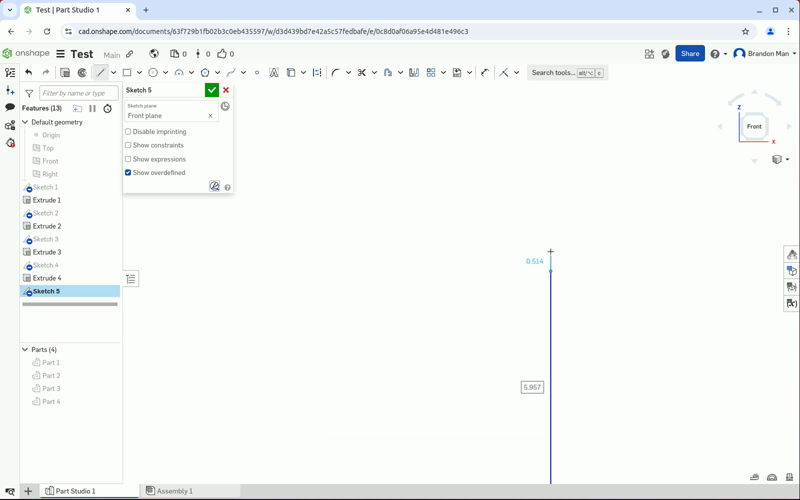
scroll(6)
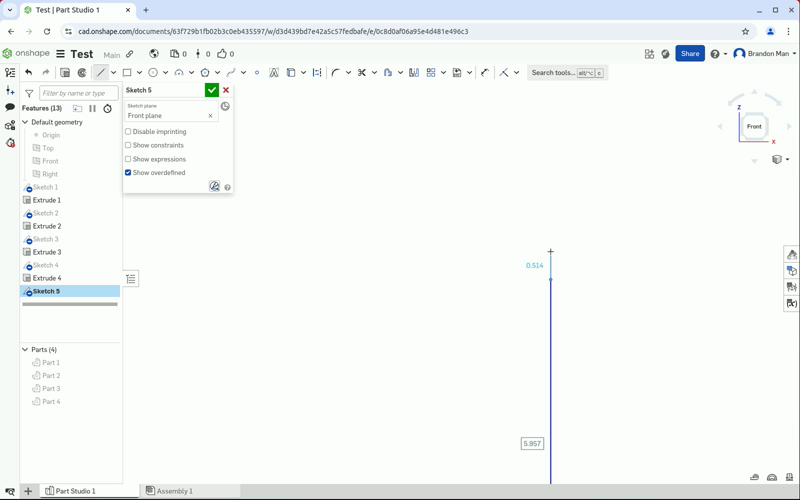
click(550, 251)
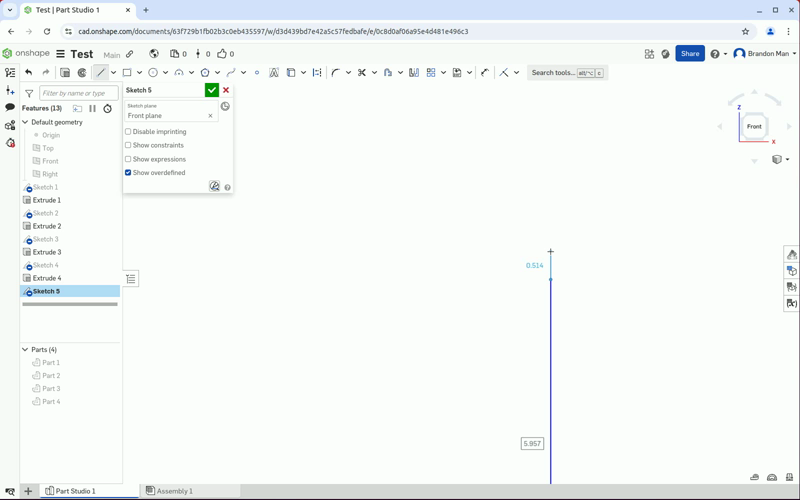
scroll(-6)
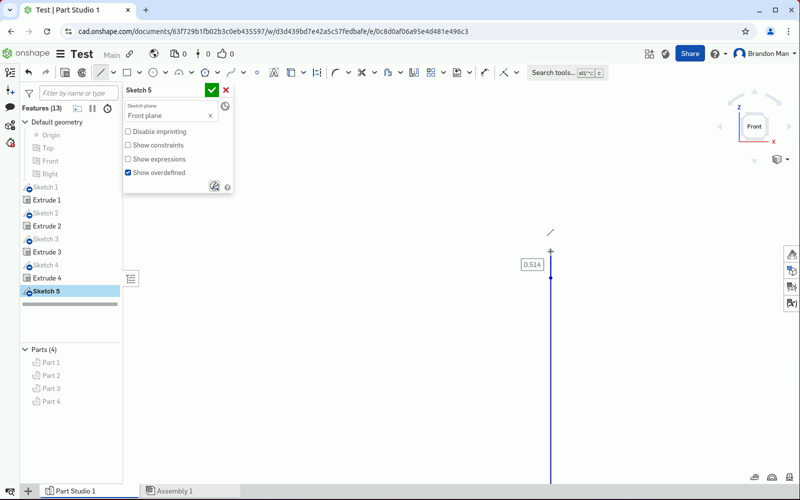
scroll(-6)
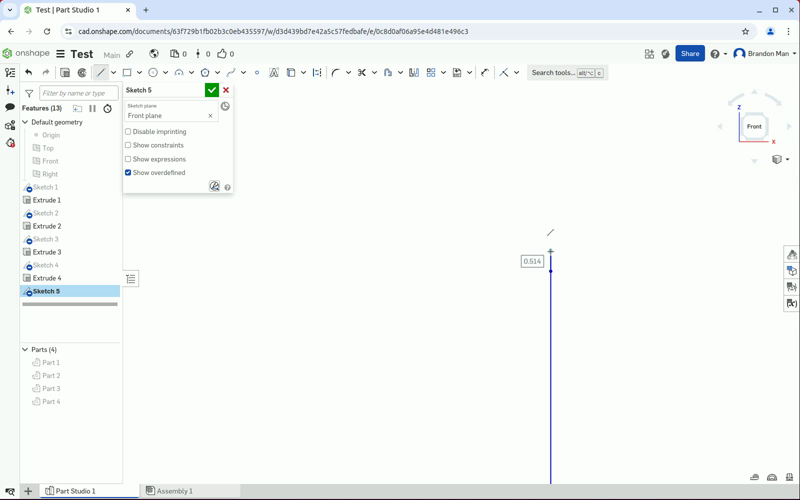
scroll(-6)
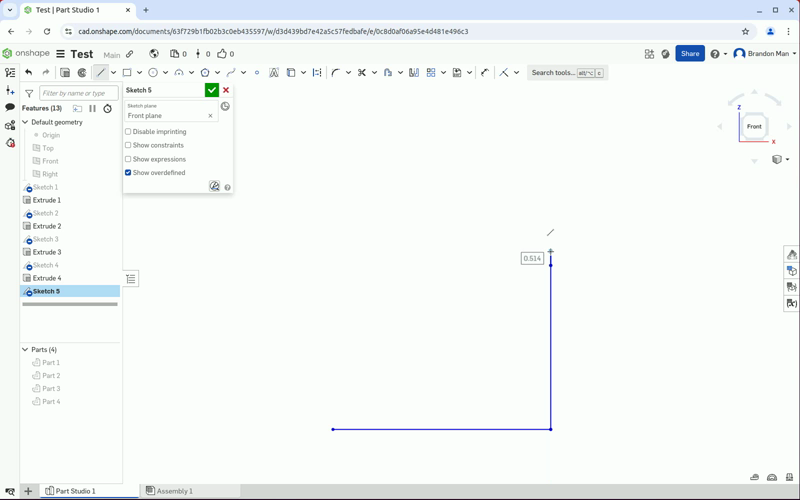
scroll(-6)
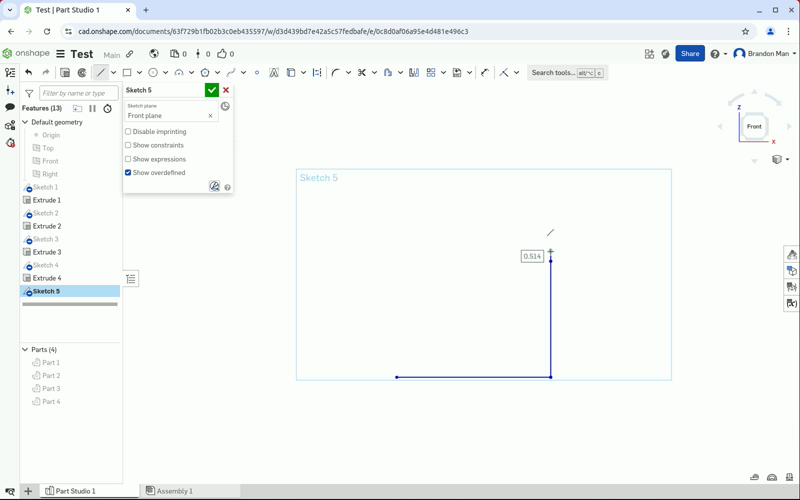
scroll(-6)
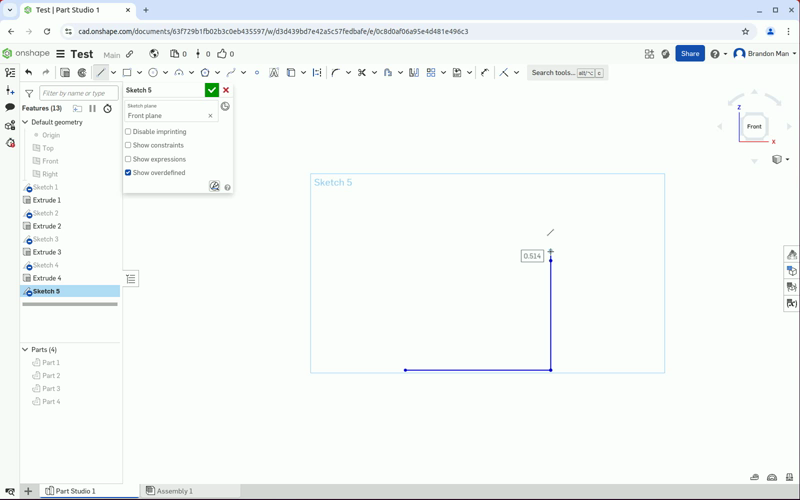
scroll(-6)
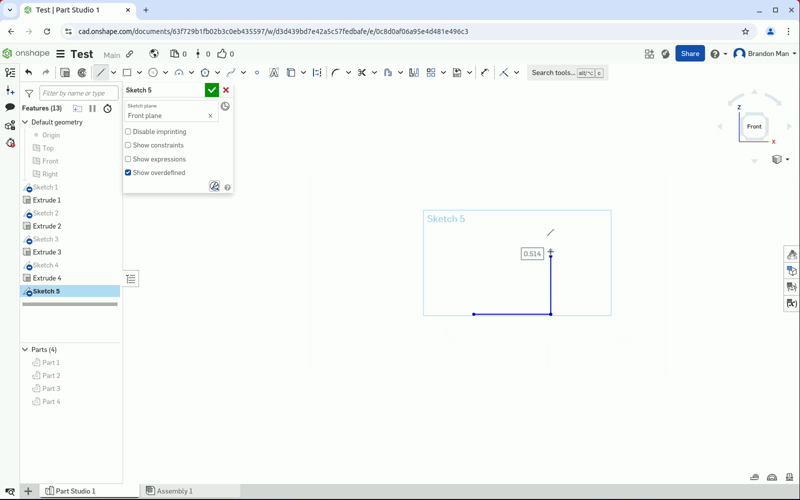
scroll(-6)
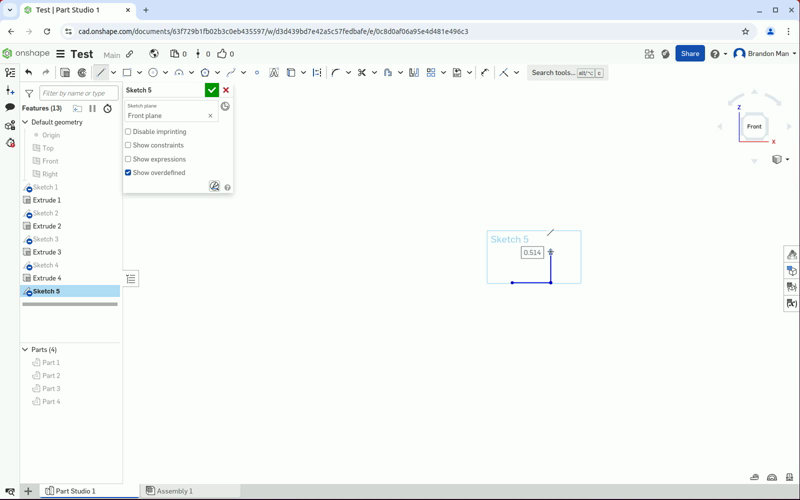
key_up(shift)
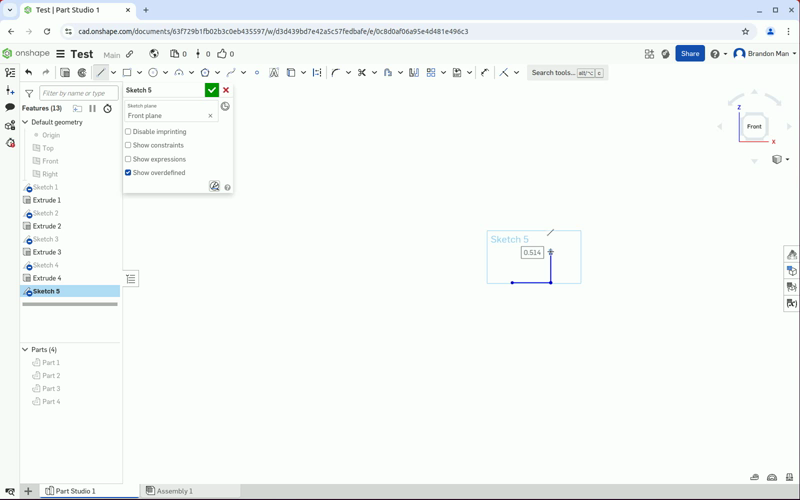
key_down(shift)
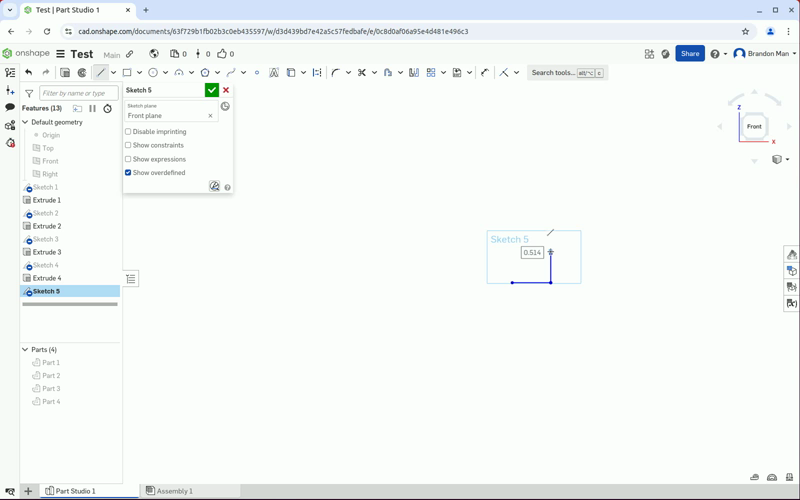
mouse_move(580, 251)
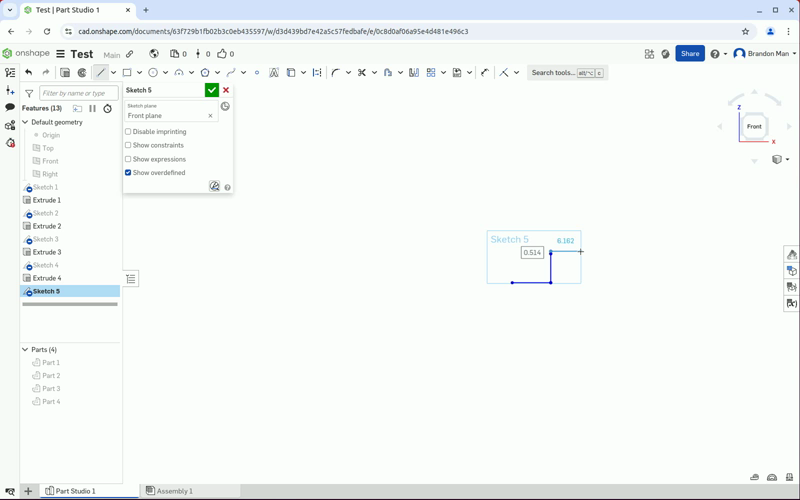
mouse_move(512, 251)
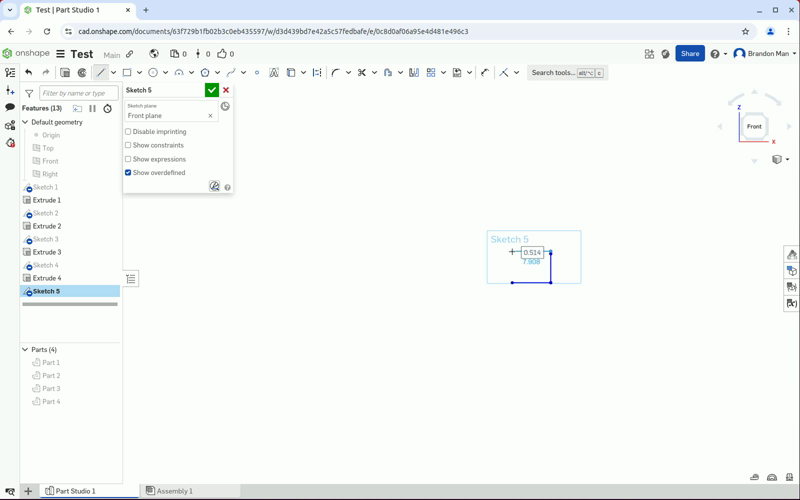
click(512, 251)
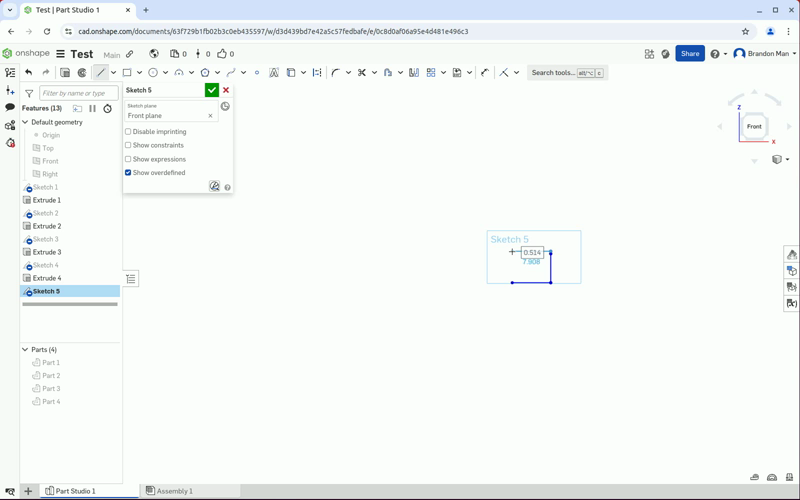
key_up(shift)
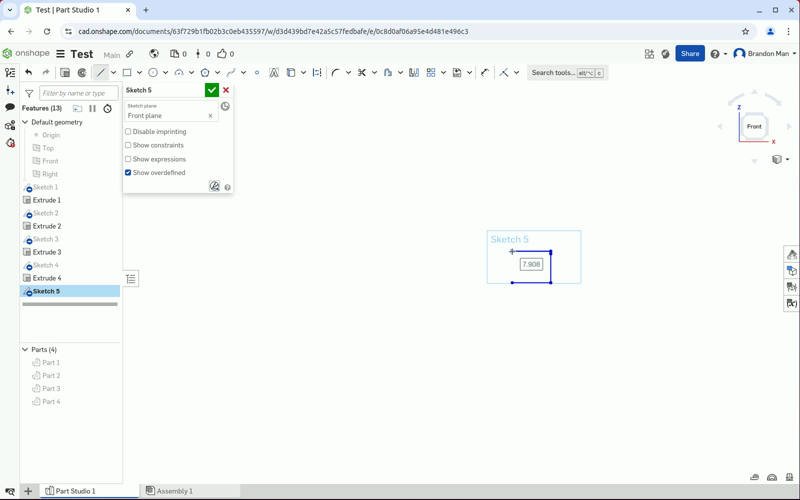
mouse_move(542, 251)
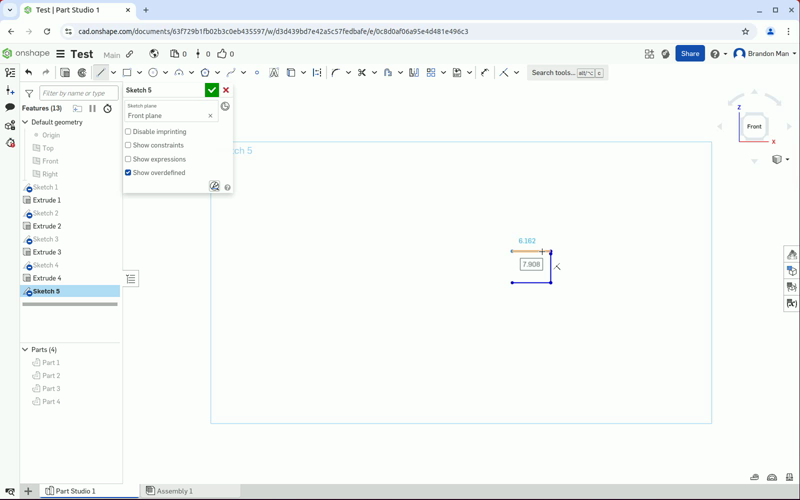
key_down(shift)
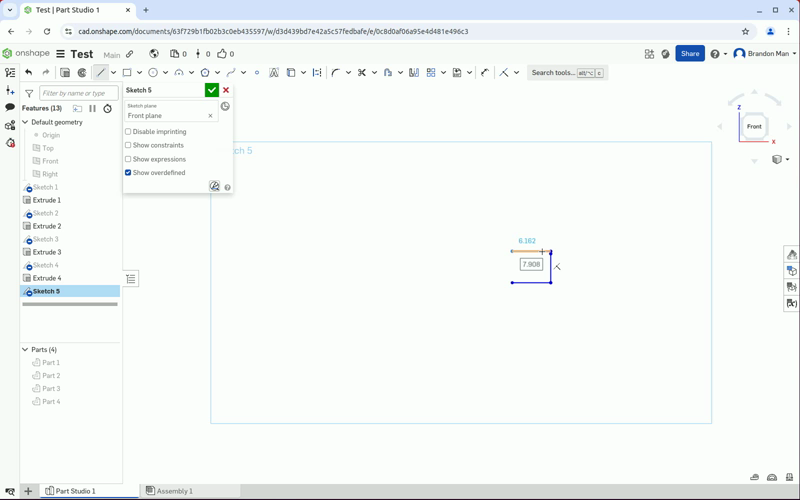
mouse_move(512, 282)
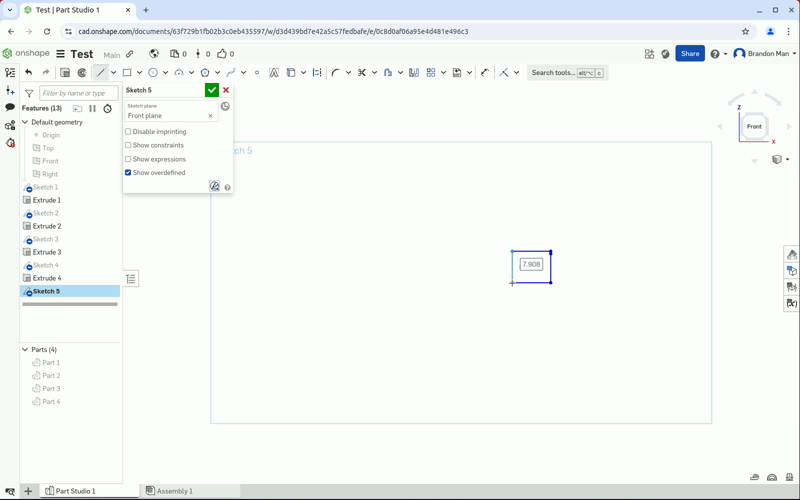
key_up(shift)
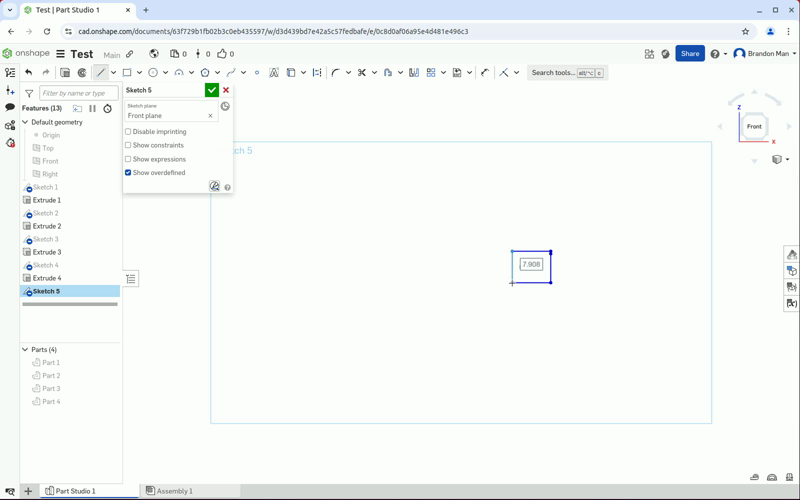
click(512, 282)
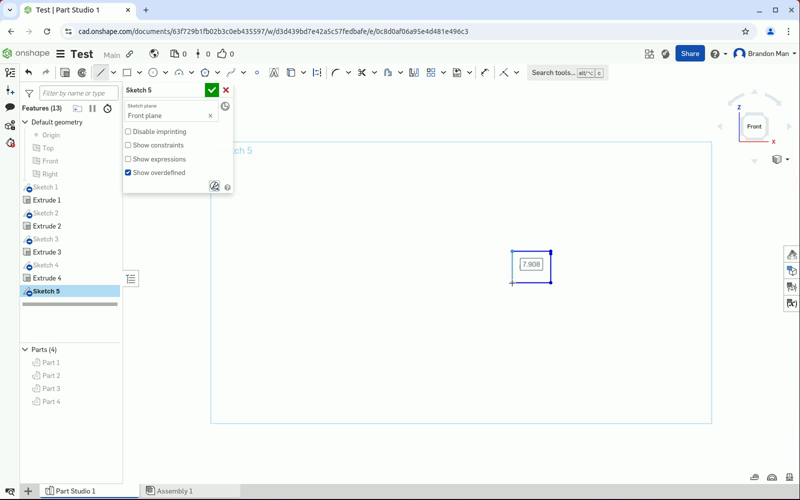
key(esc)
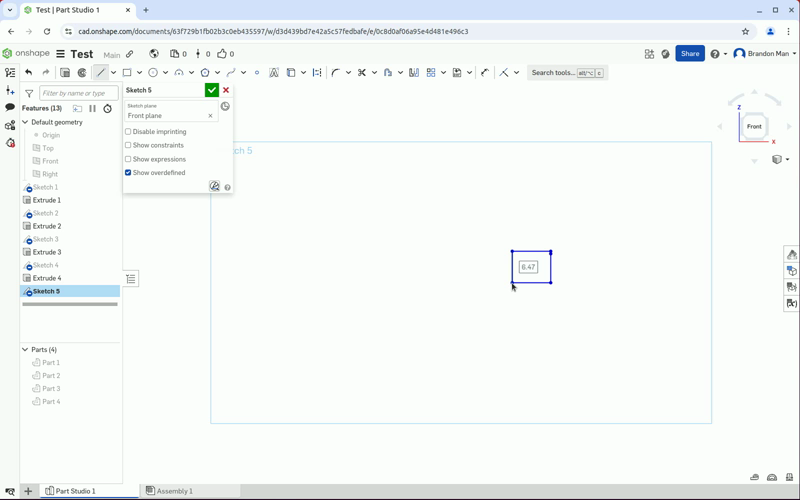
mouse_move(525, 275)
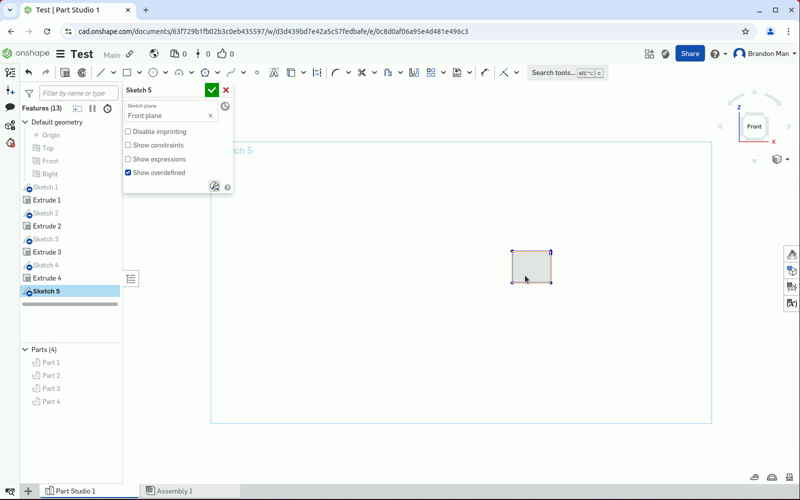
scroll(6)
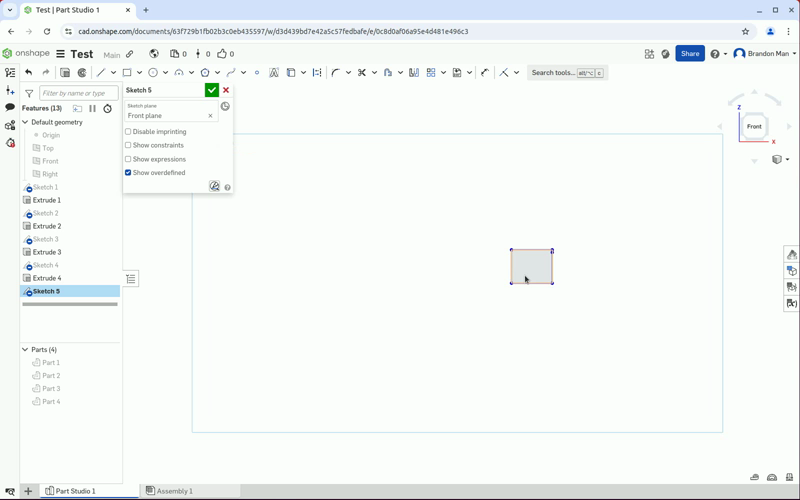
scroll(6)
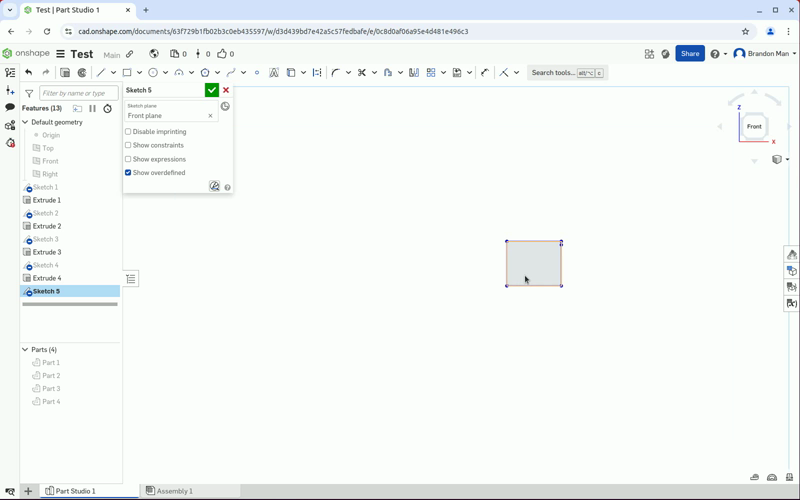
scroll(6)
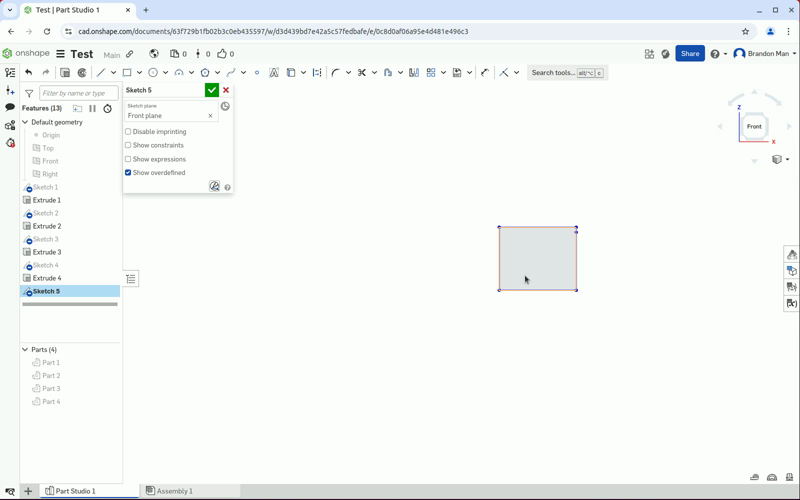
scroll(6)
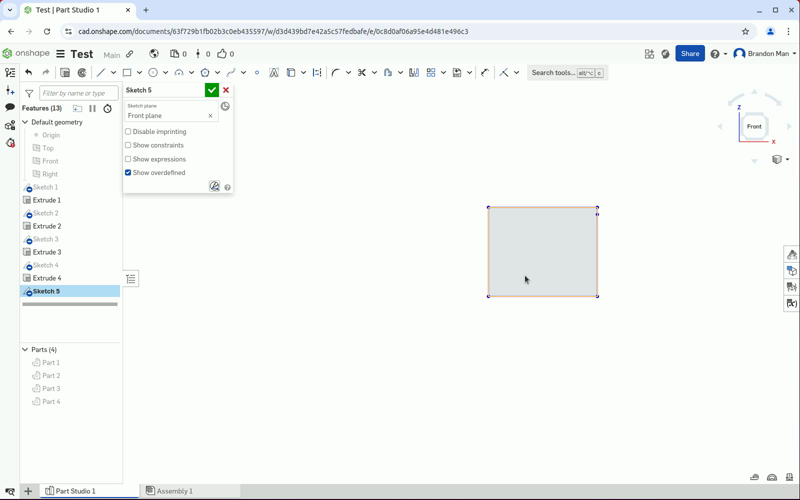
scroll(6)
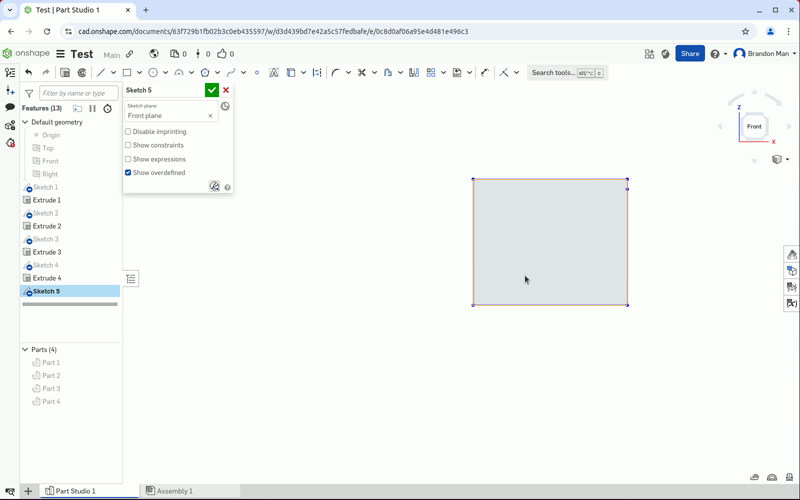
scroll(6)
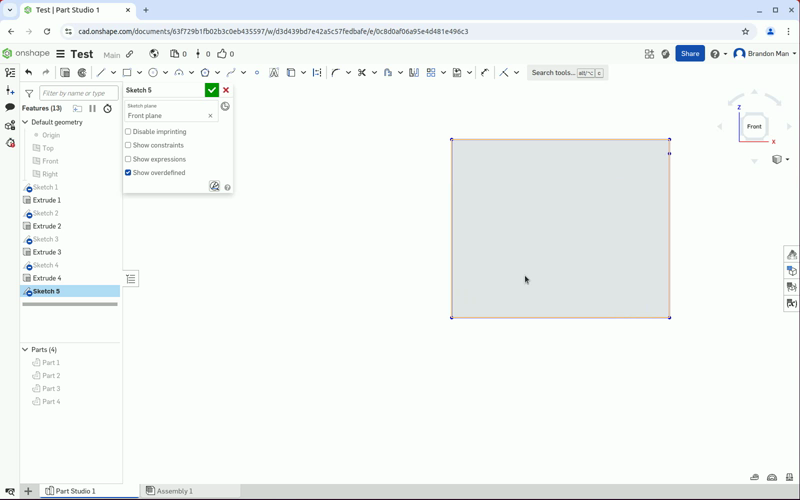
scroll(6)
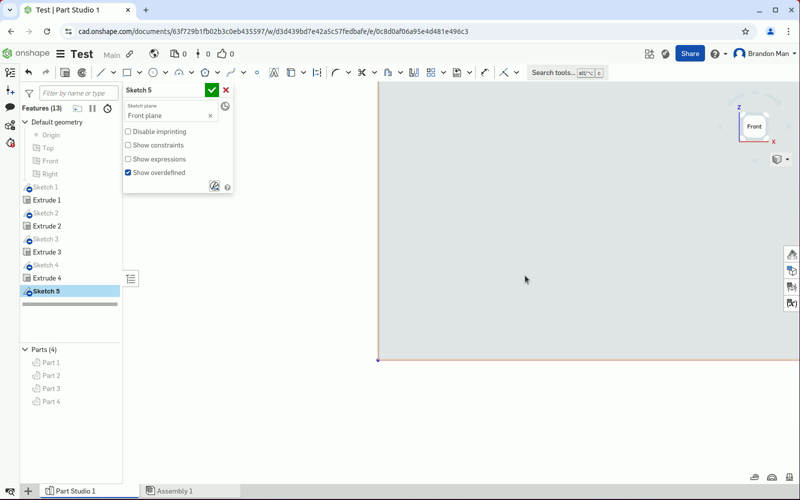
click(525, 275)
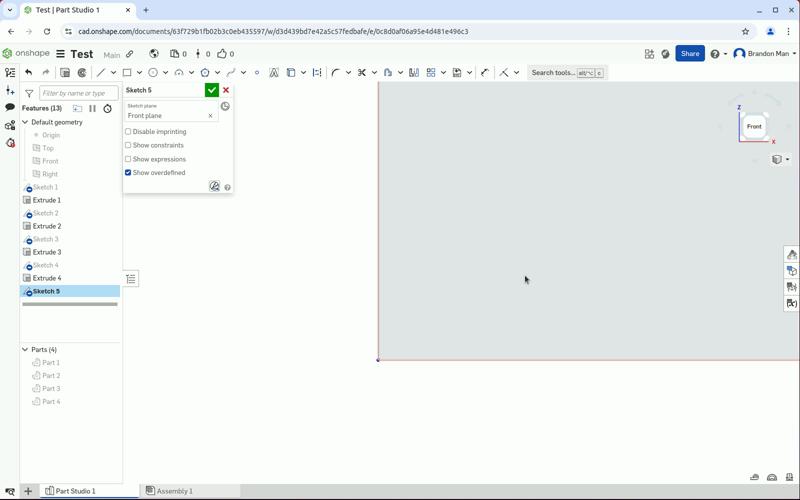
scroll(-6)
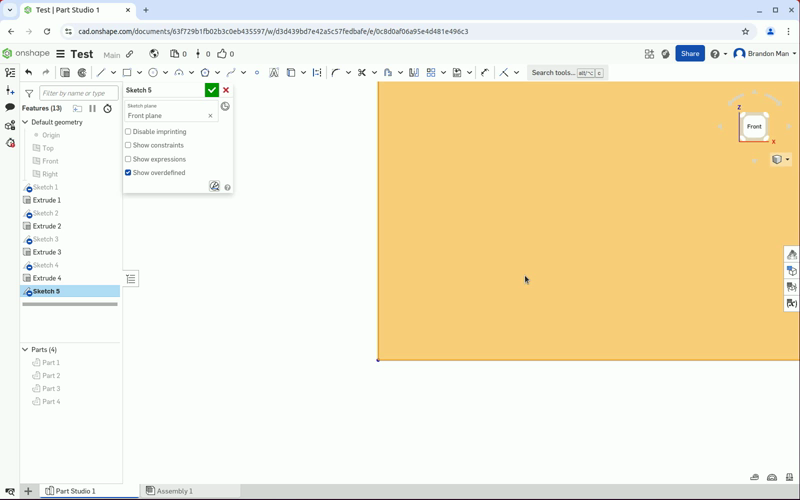
scroll(-6)
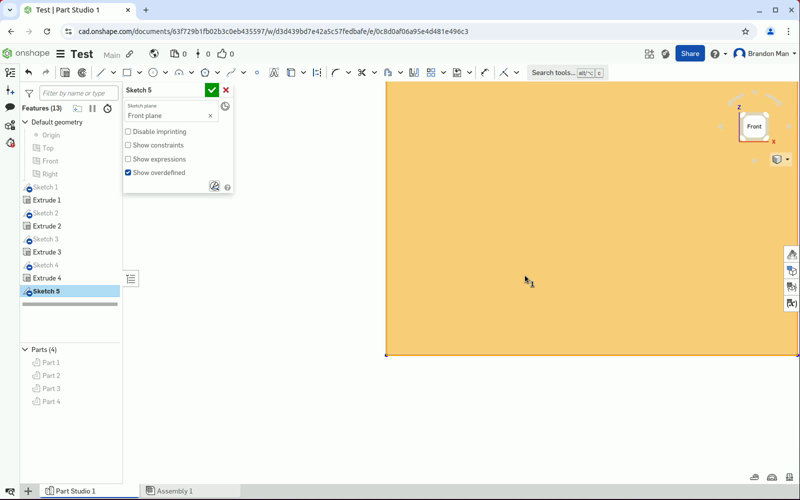
scroll(-6)
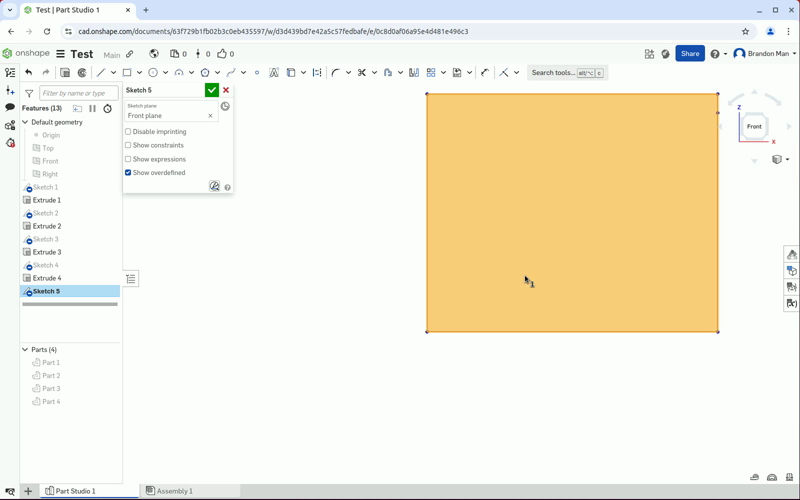
scroll(-6)
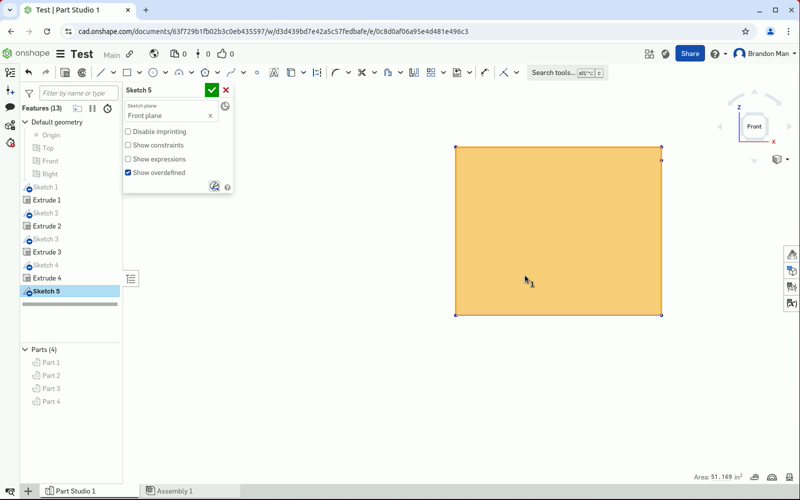
scroll(-6)
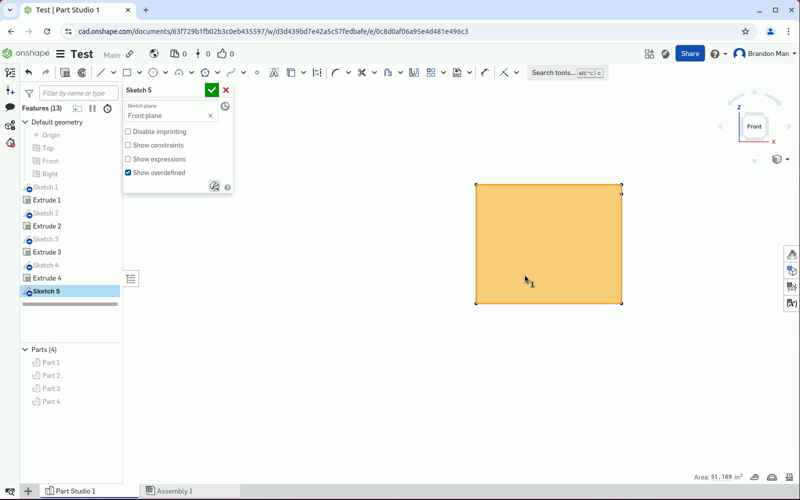
scroll(-6)
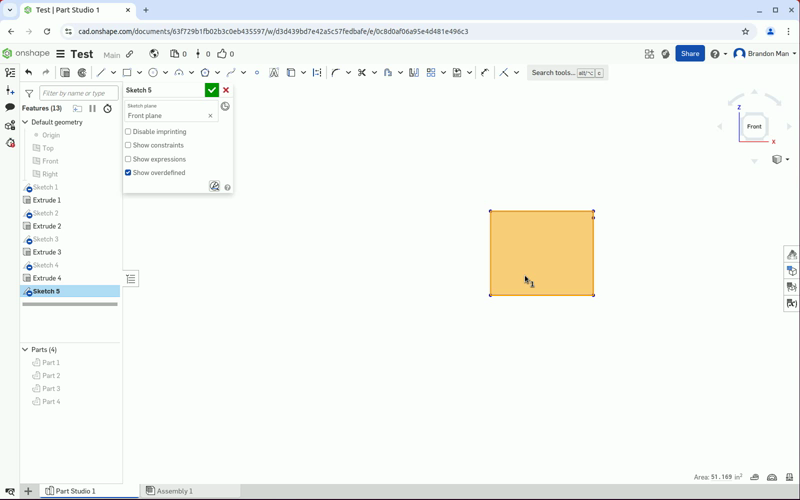
scroll(-6)
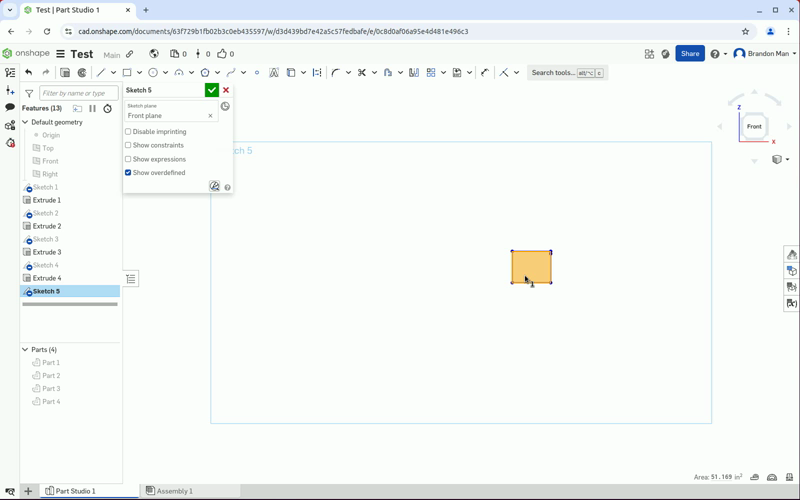
mouse_move(73, 352)
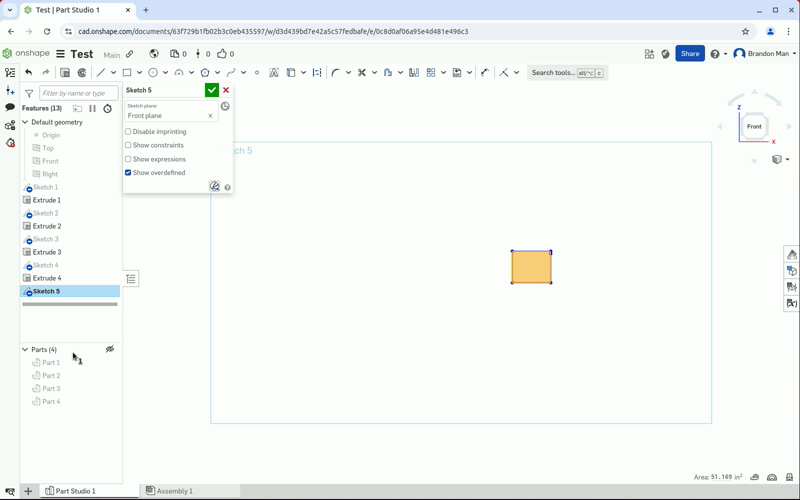
key(shift+y)
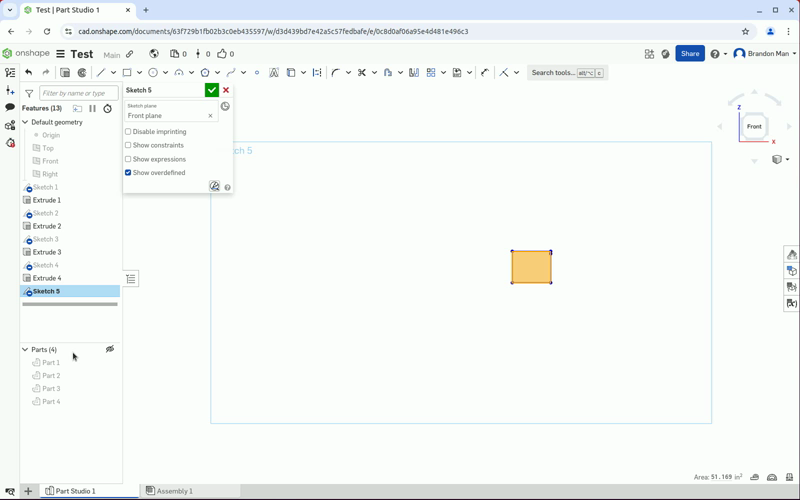
key(shift+e)
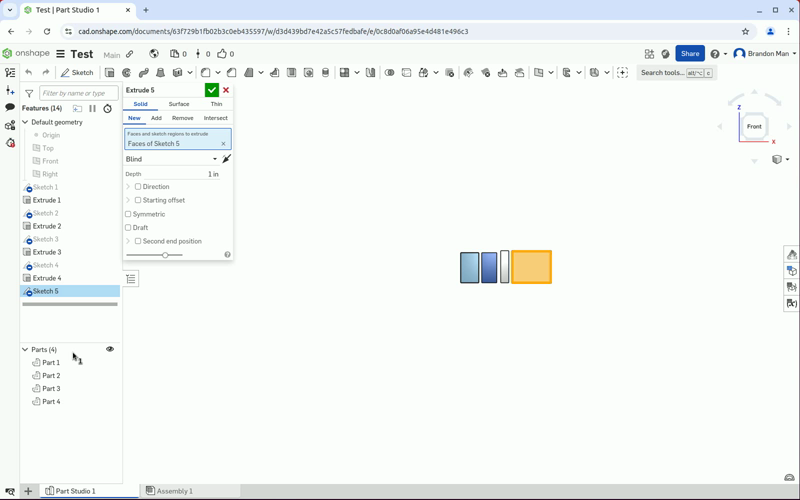
mouse_move(143, 106)
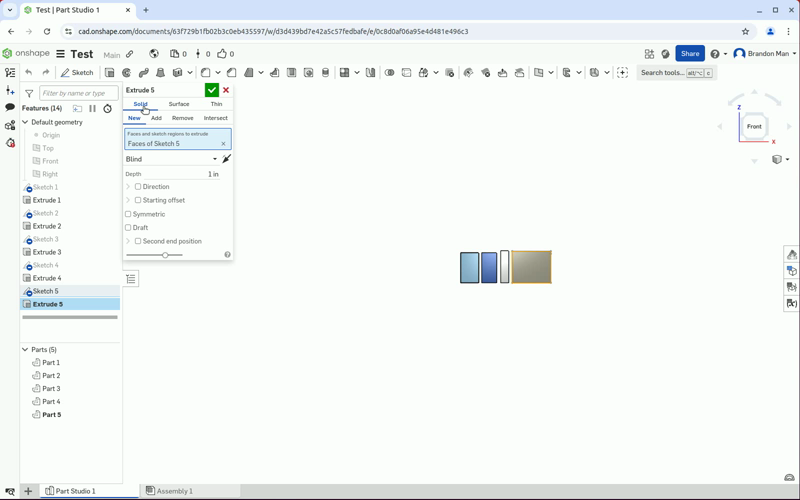
click(143, 106)
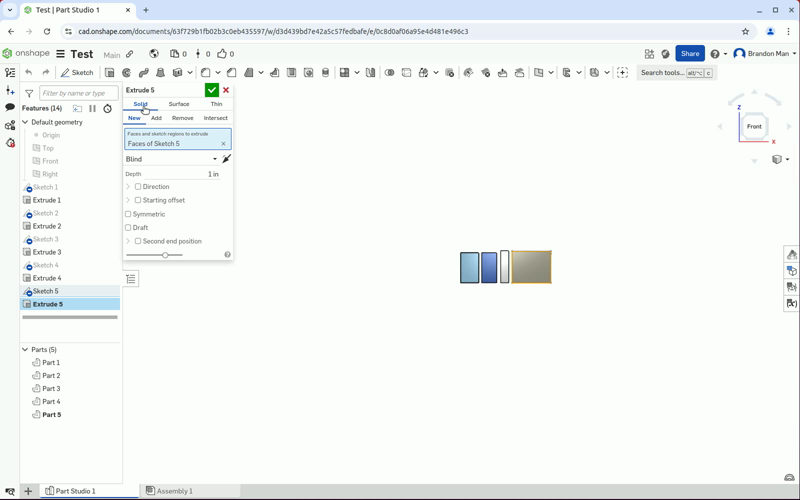
mouse_move(137, 120)
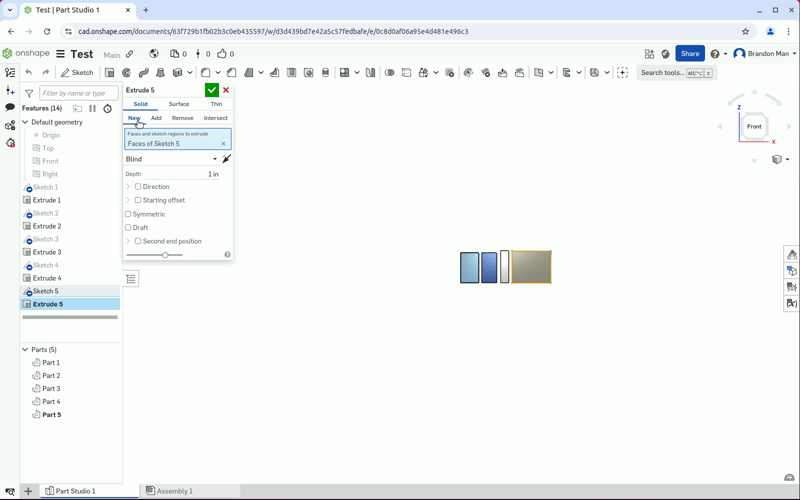
click(137, 120)
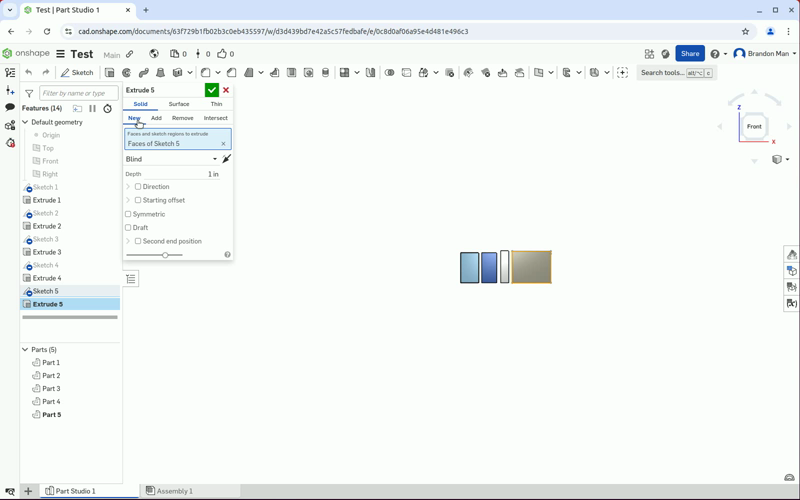
key(tab, 4)
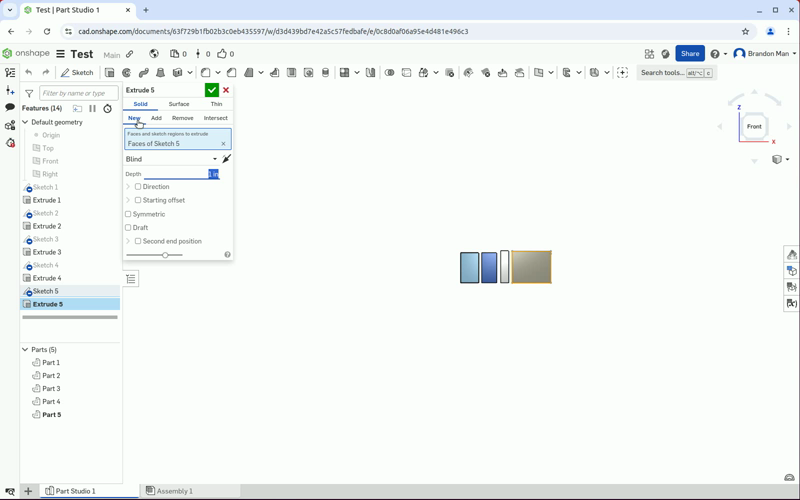
text(-0.241)
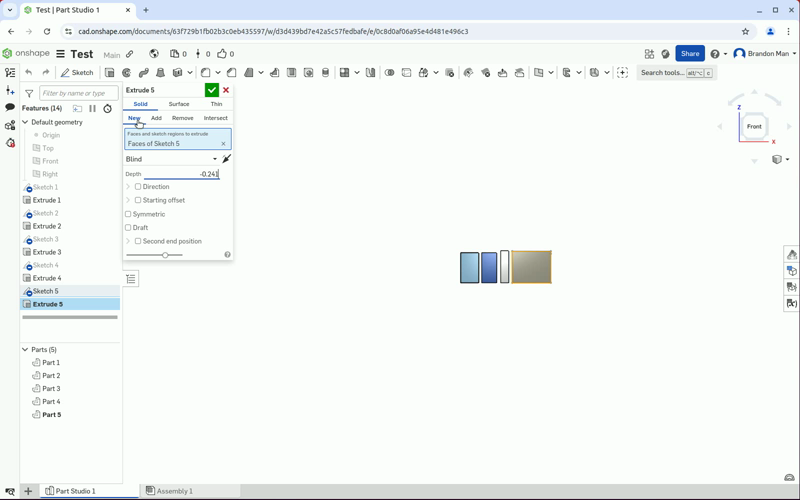
key(enter)
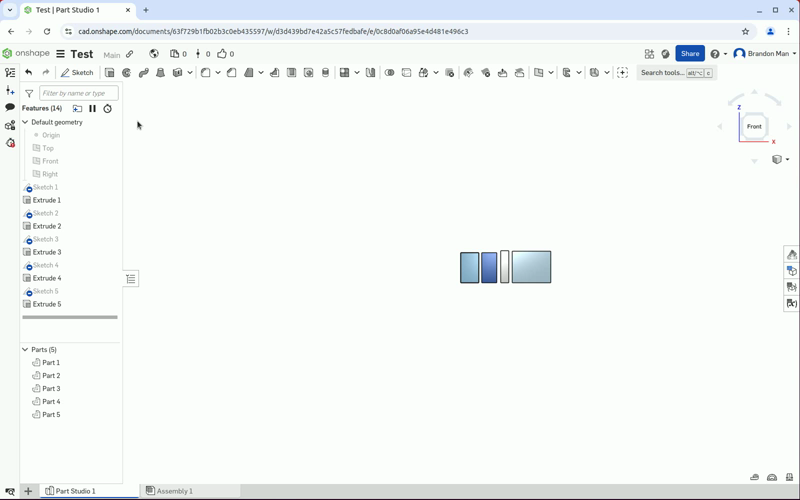
key(shift+h)
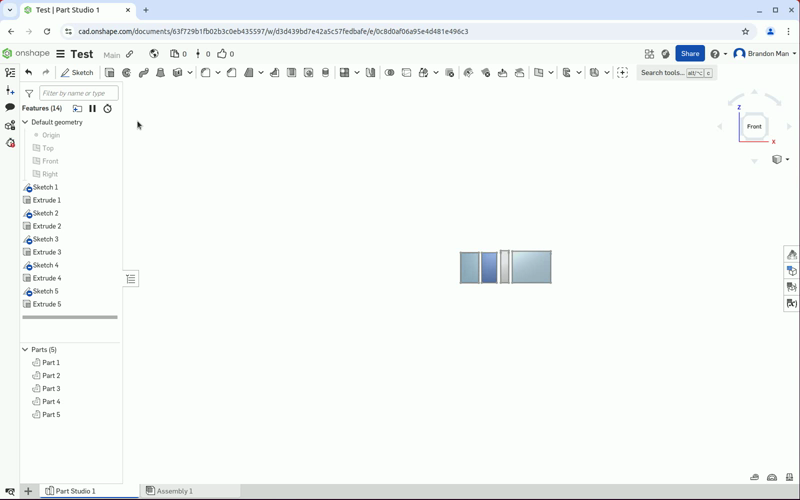
key(shift+h)
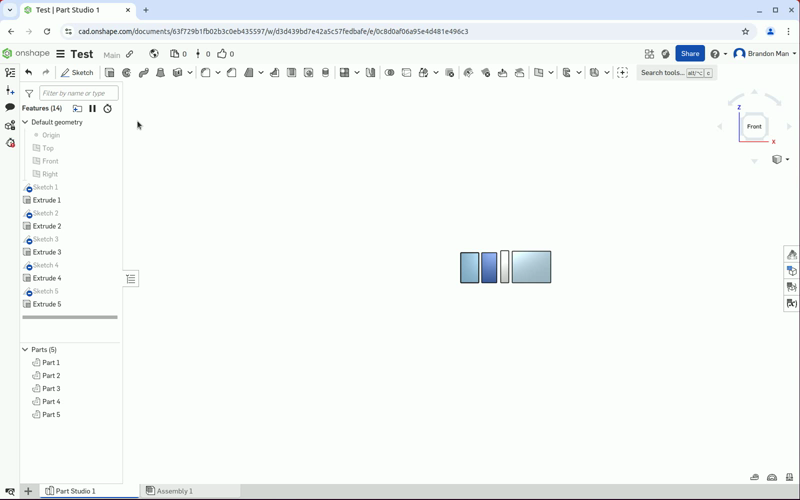
mouse_move(73, 189)
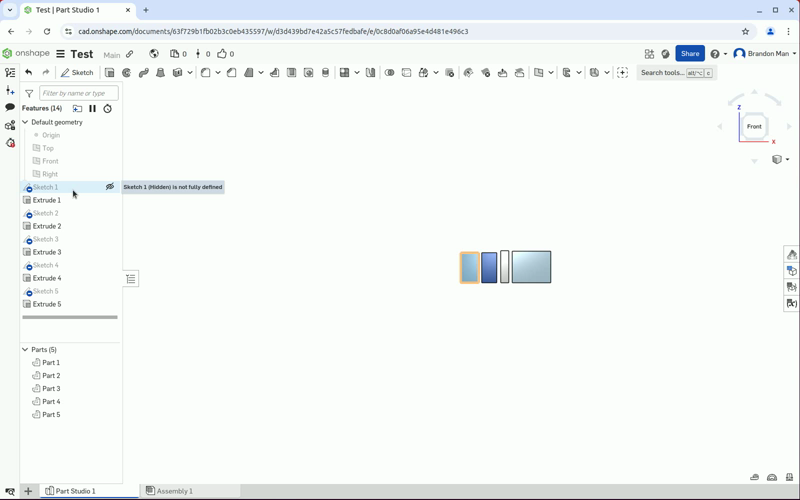
click(73, 189)
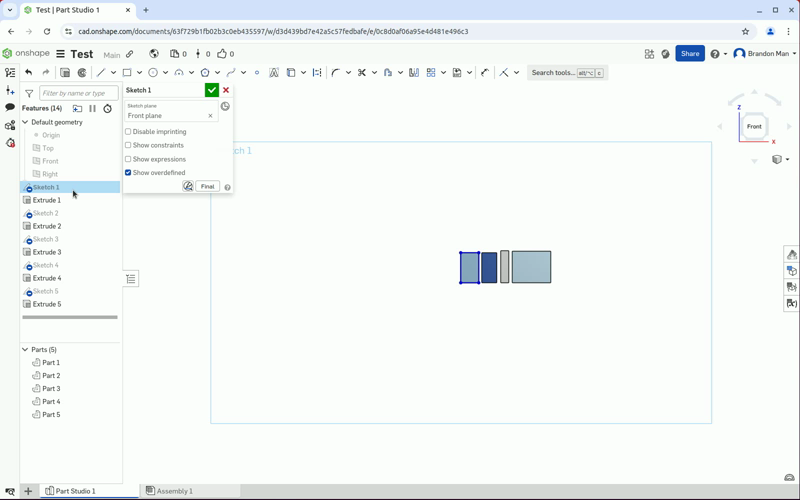
mouse_move(229, 92)
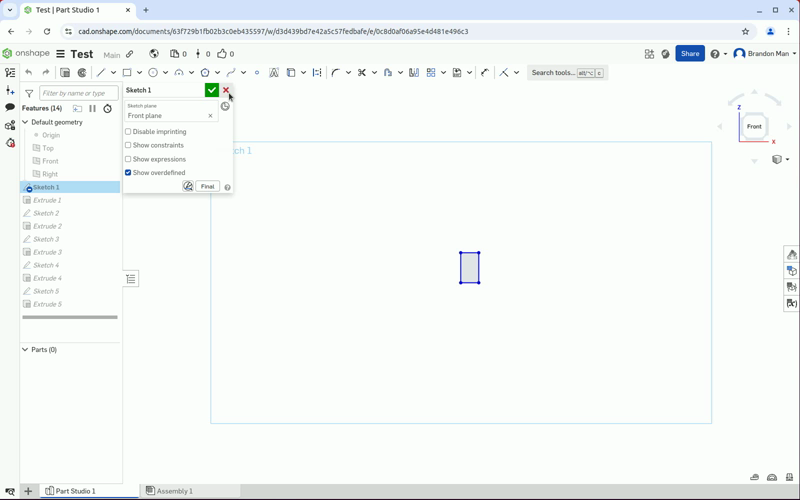
click(229, 92)
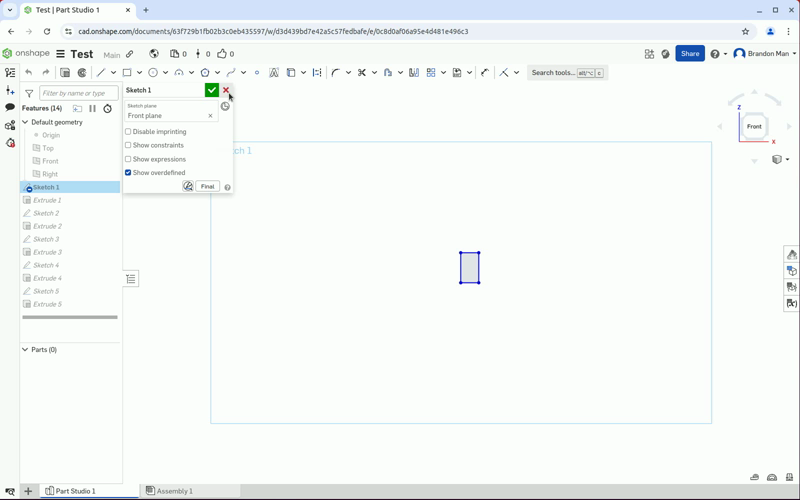
key(shift+s)
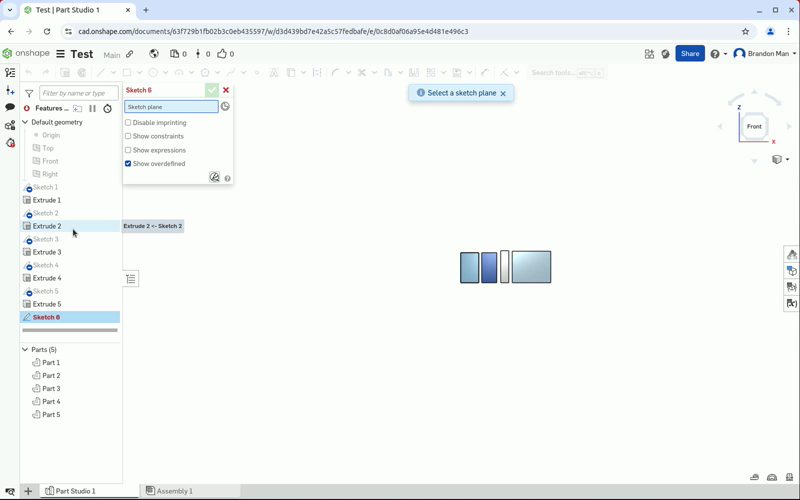
scroll(3)
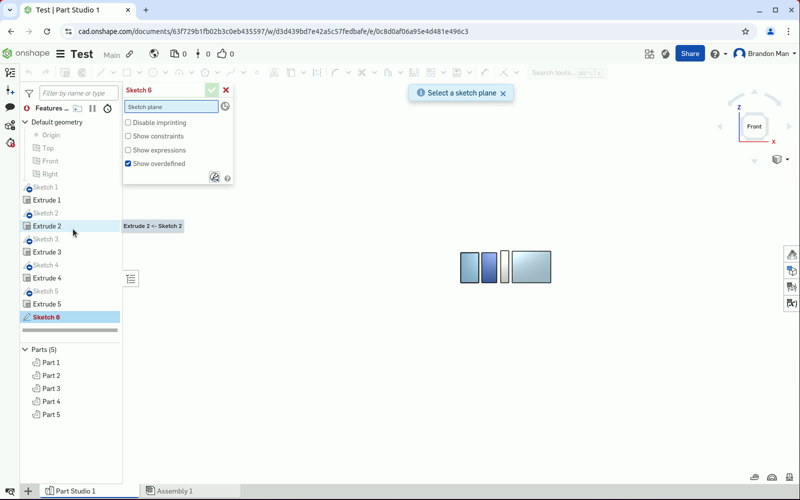
mouse_move(73, 163)
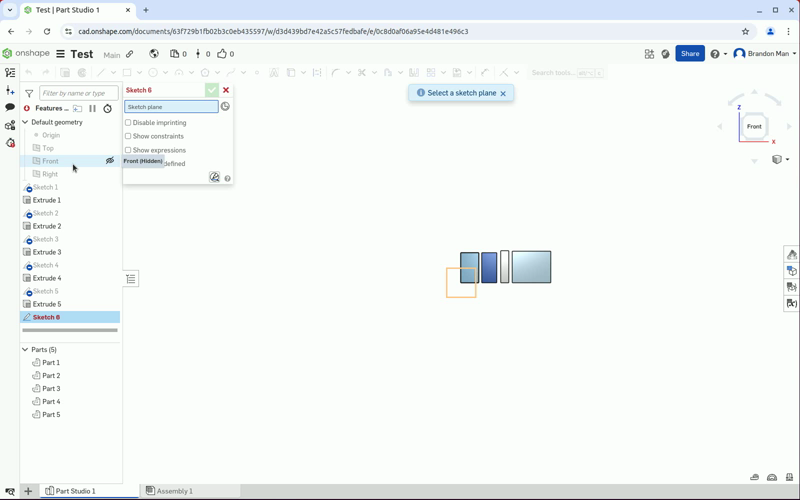
click(73, 163)
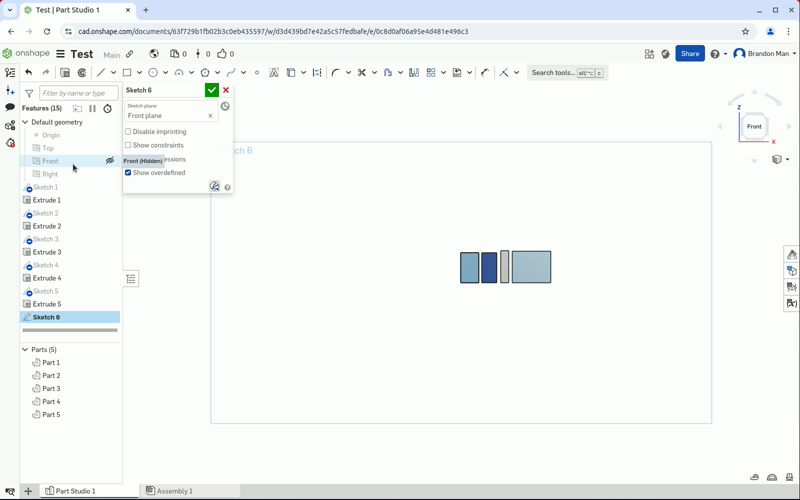
mouse_move(73, 352)
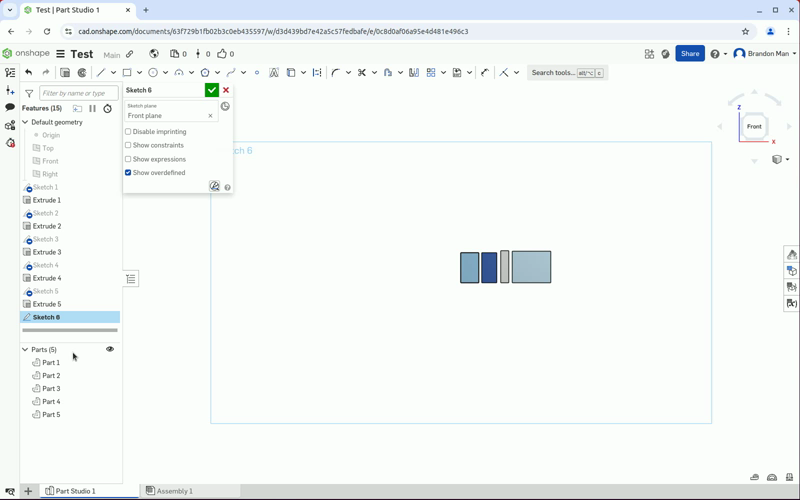
key(y)
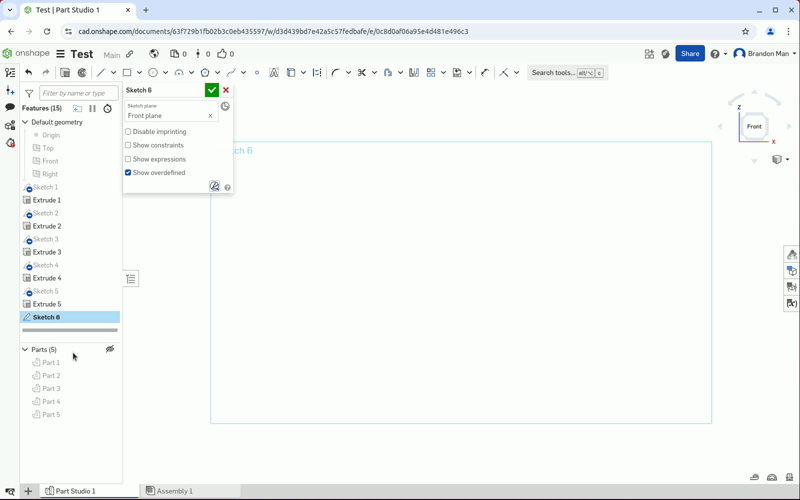
key(l)
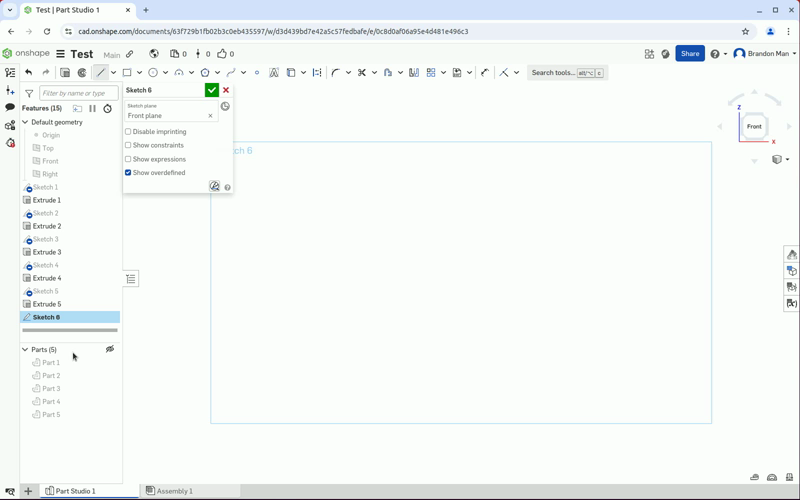
key_down(shift)
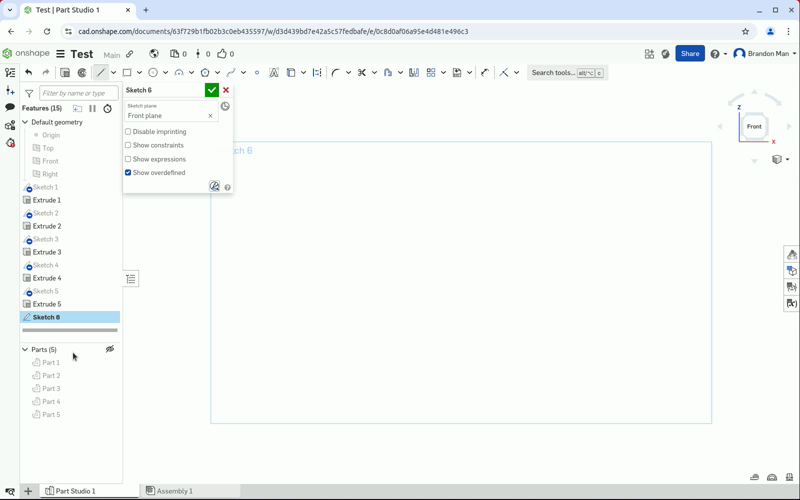
mouse_move(553, 282)
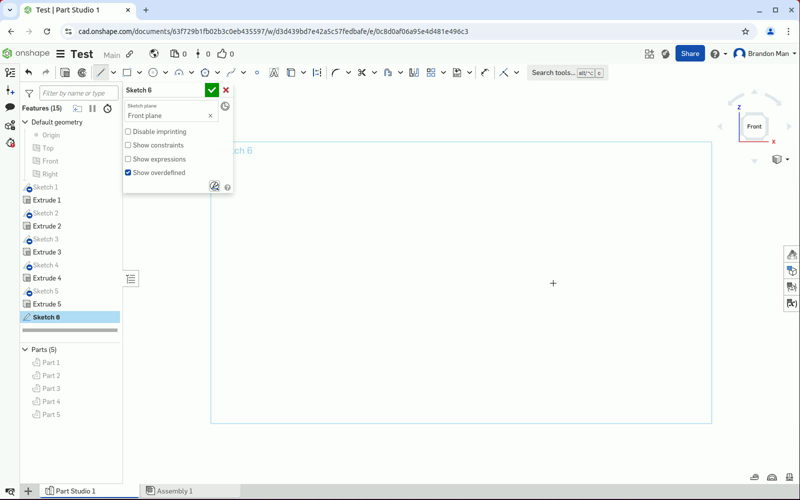
click(553, 282)
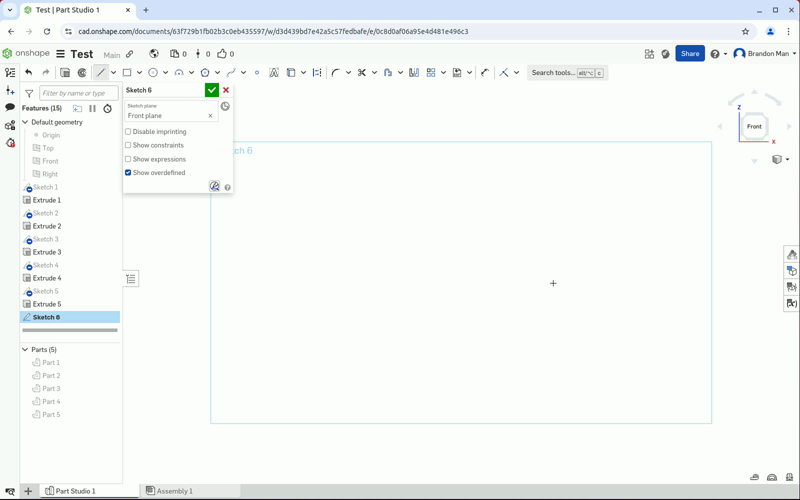
key_up(shift)
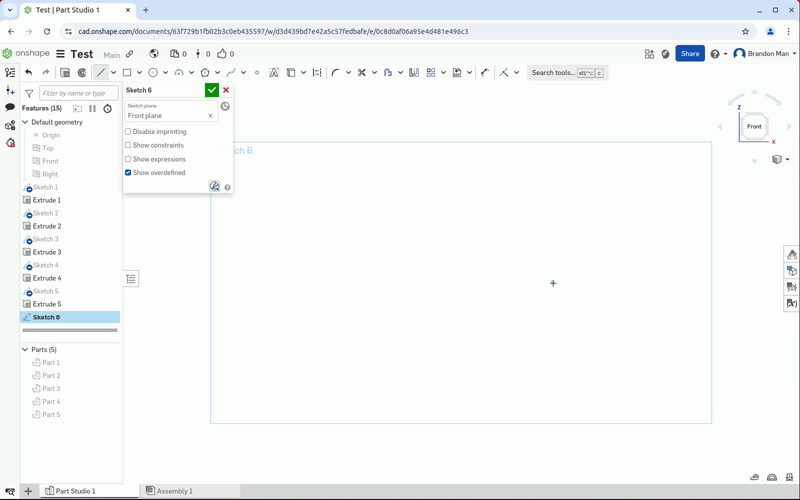
key_down(shift)
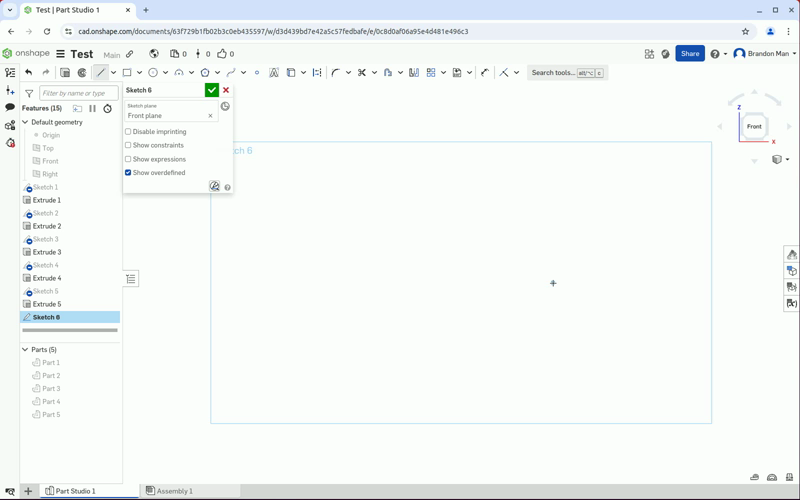
mouse_move(583, 282)
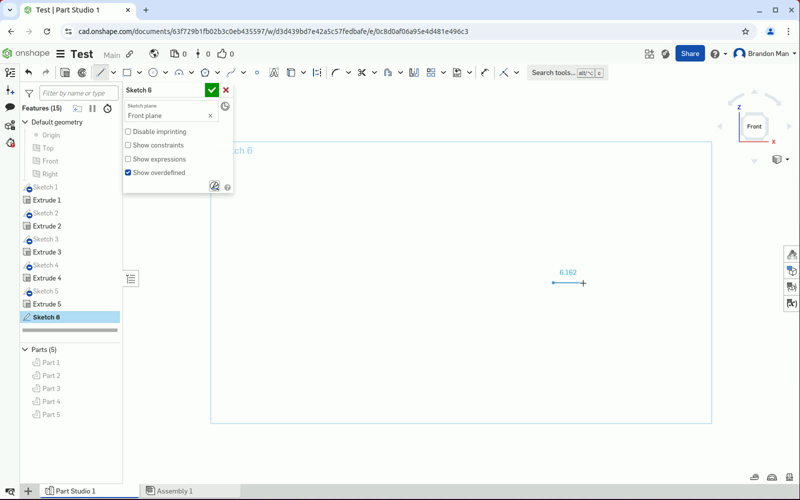
mouse_move(573, 282)
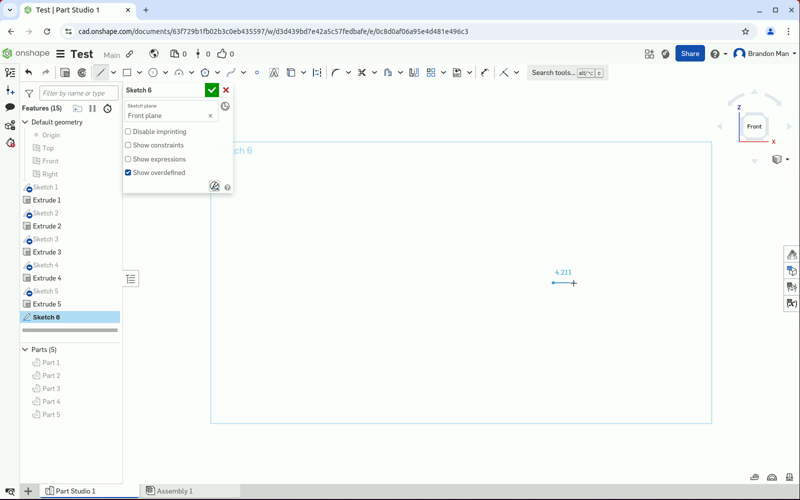
click(573, 282)
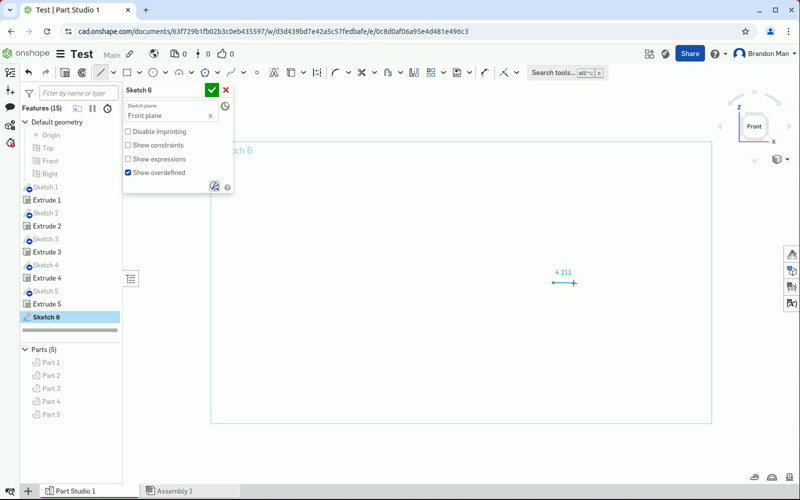
key_up(shift)
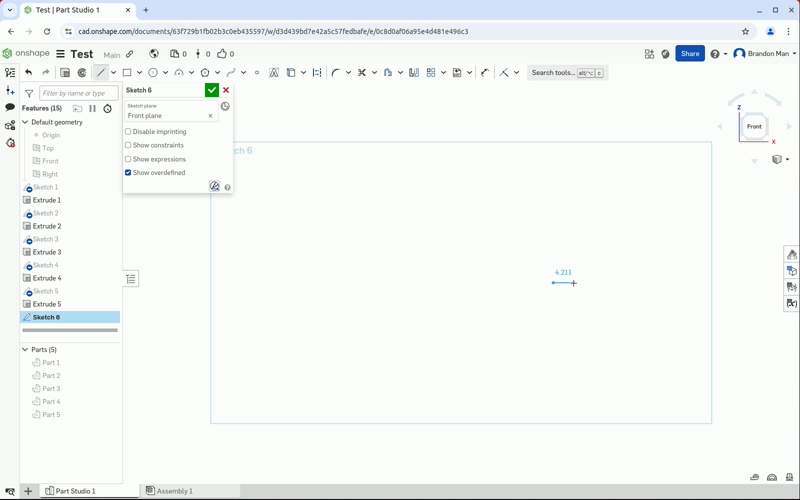
key_down(shift)
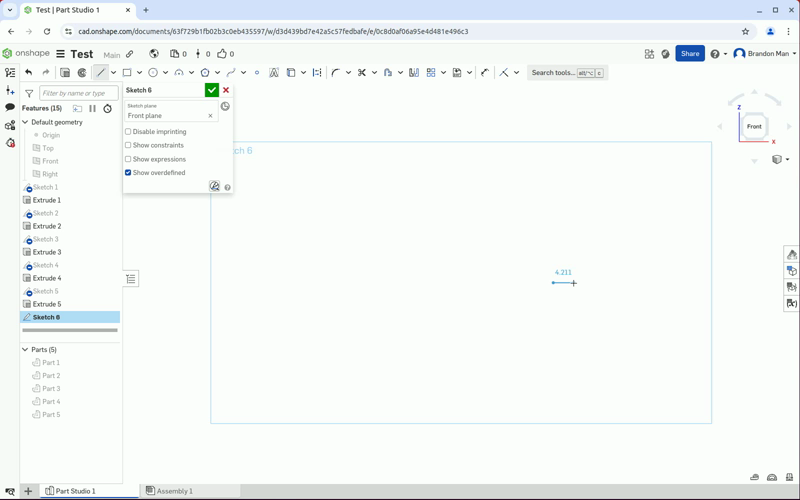
mouse_move(589, 282)
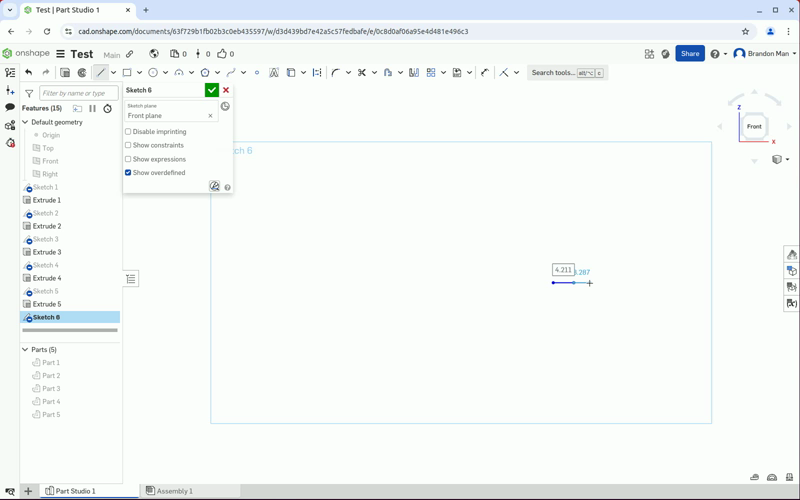
mouse_move(573, 252)
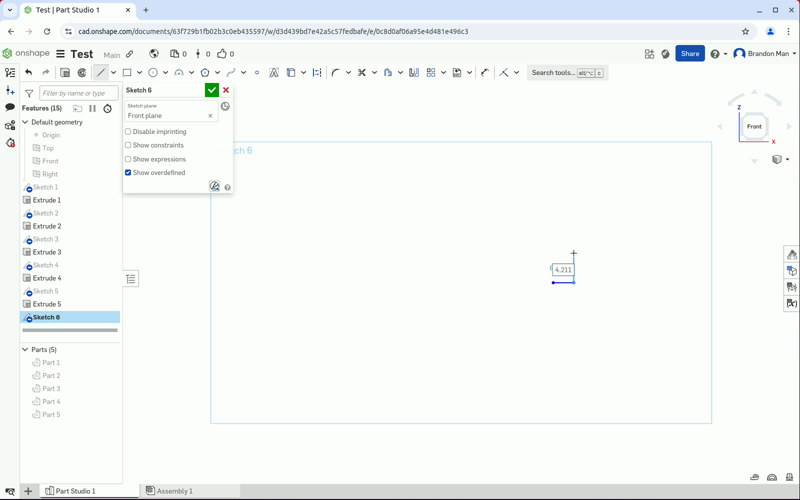
click(573, 252)
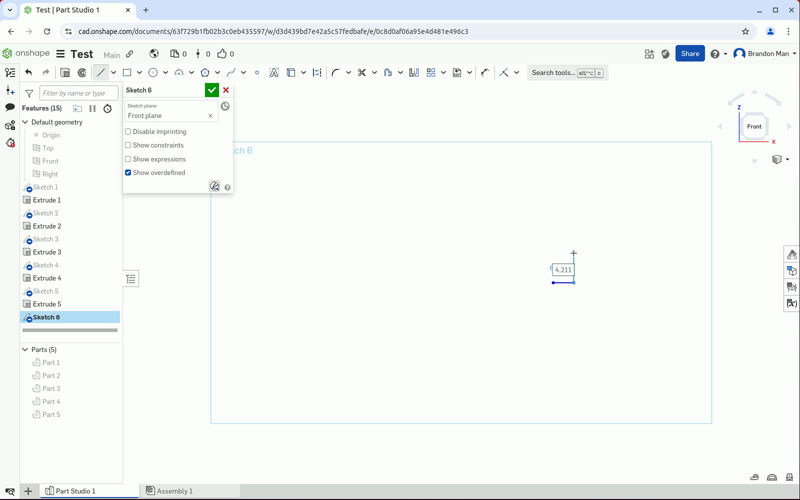
key_up(shift)
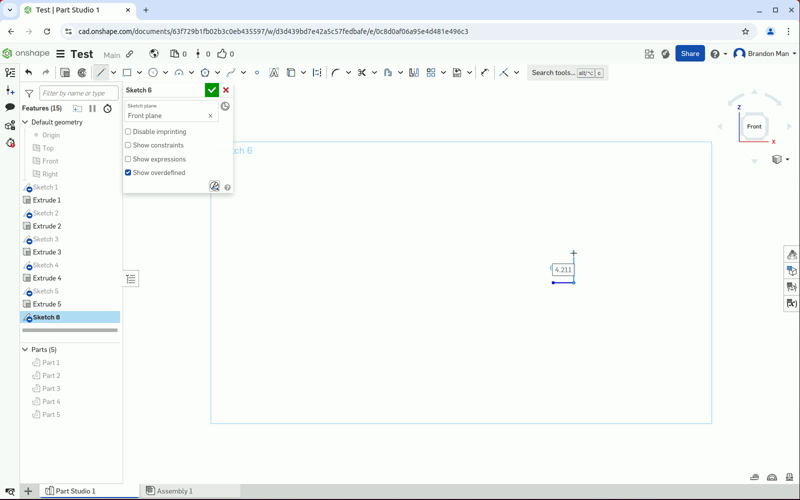
key_down(shift)
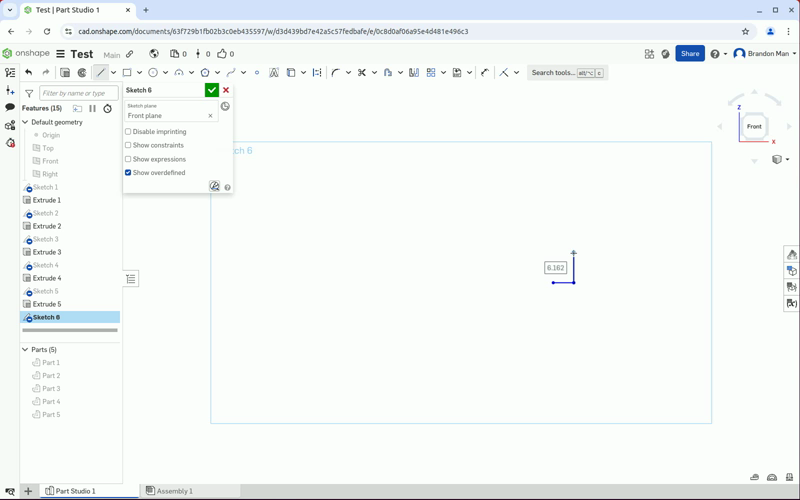
mouse_move(589, 252)
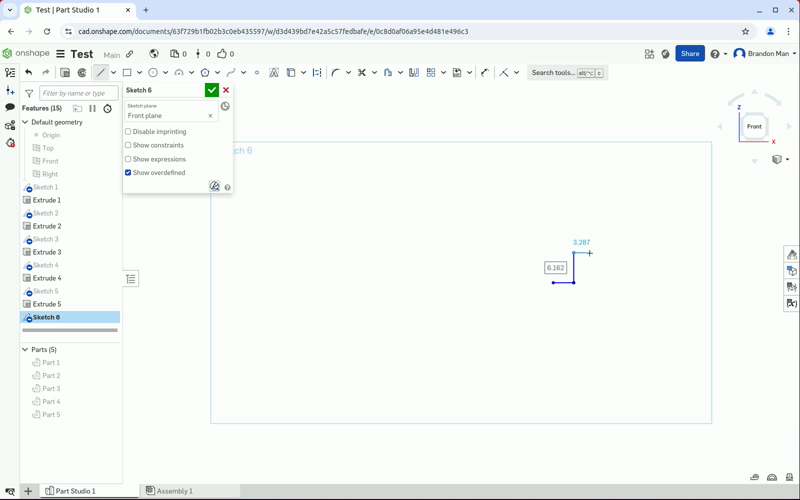
mouse_move(573, 250)
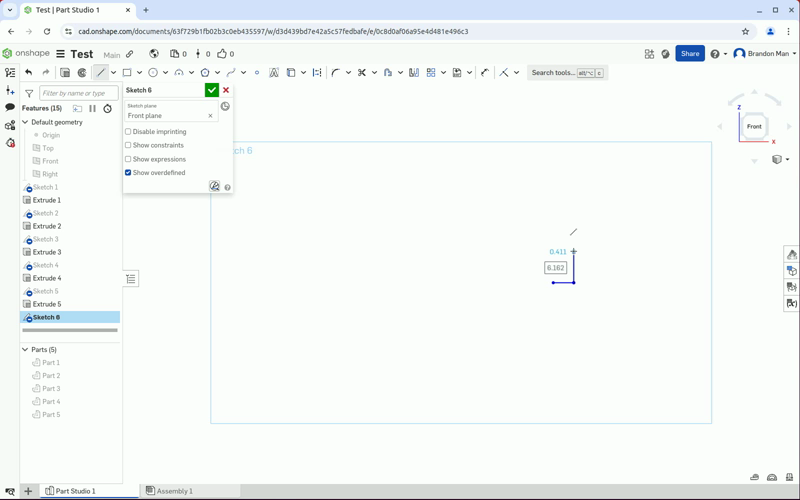
scroll(6)
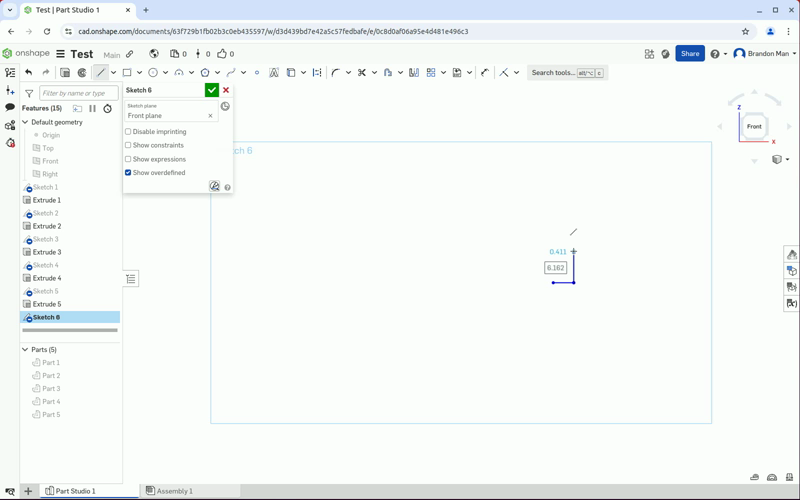
scroll(6)
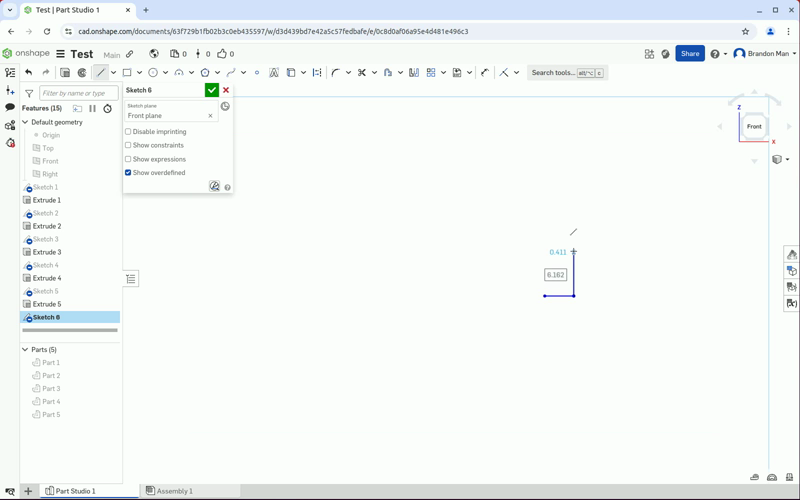
scroll(6)
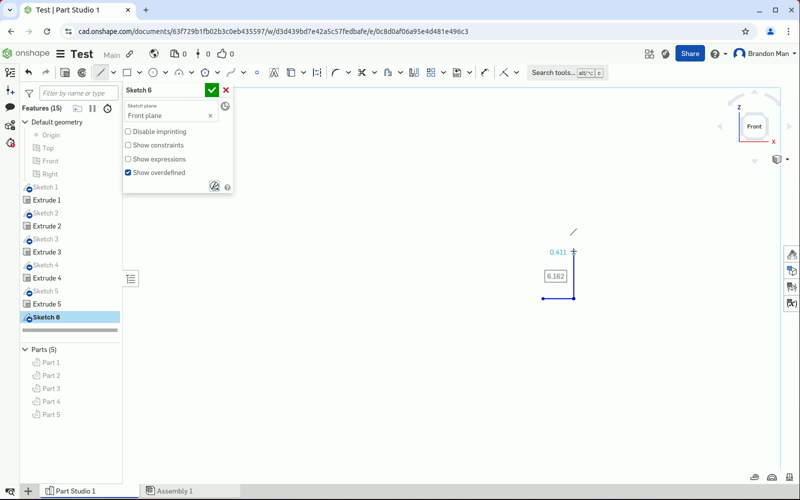
scroll(6)
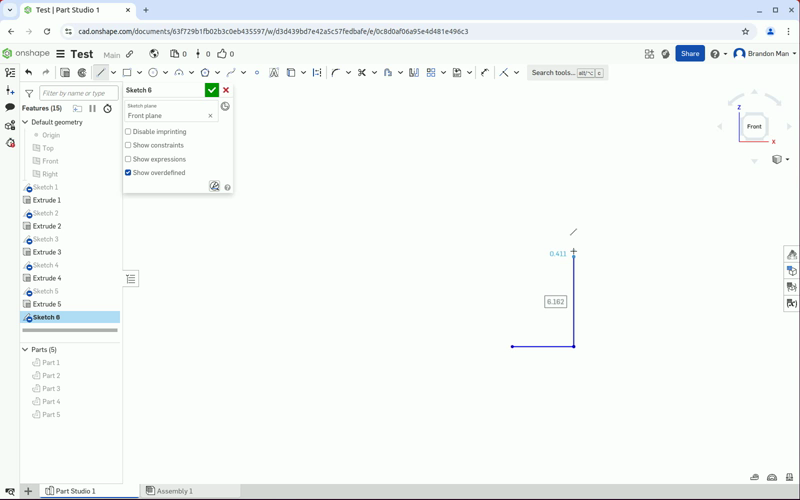
scroll(6)
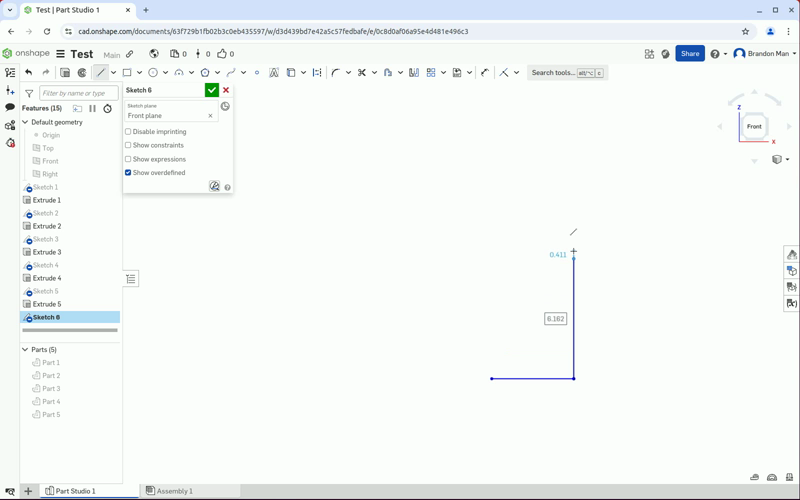
scroll(6)
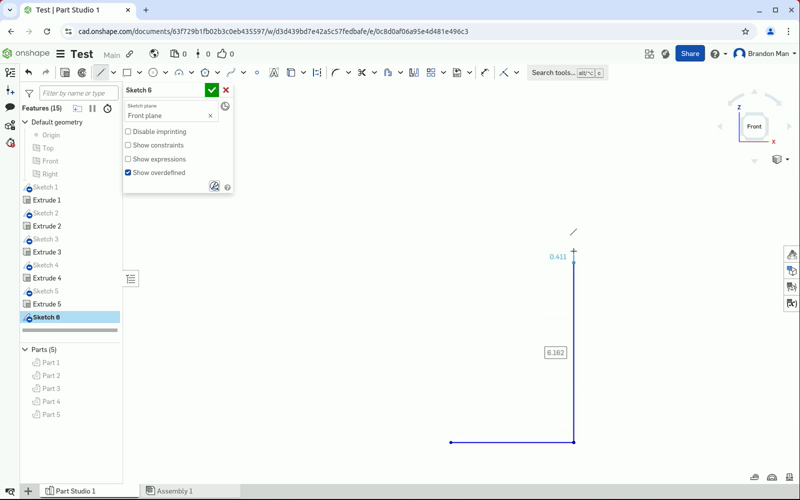
scroll(6)
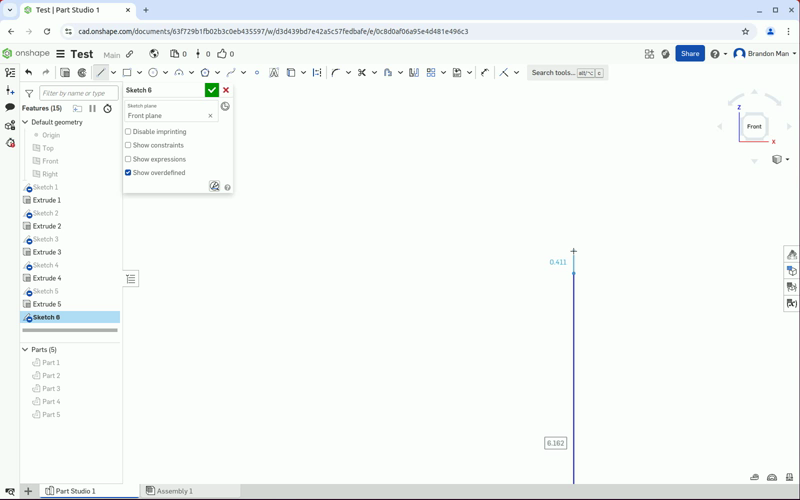
click(573, 250)
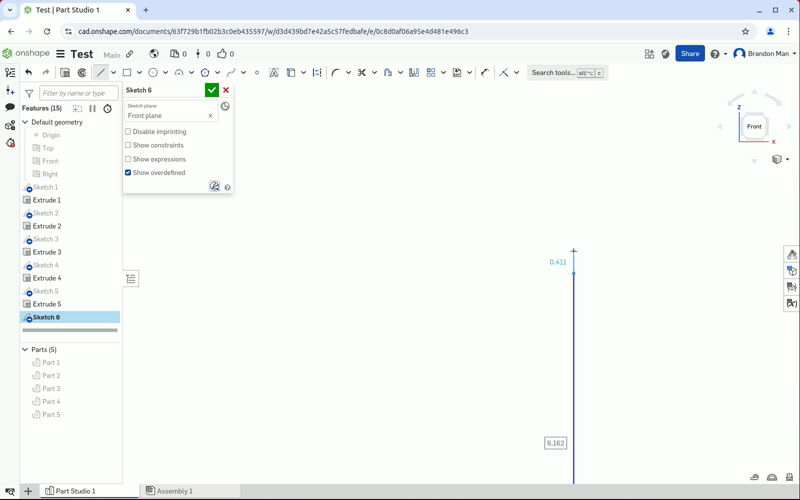
scroll(-6)
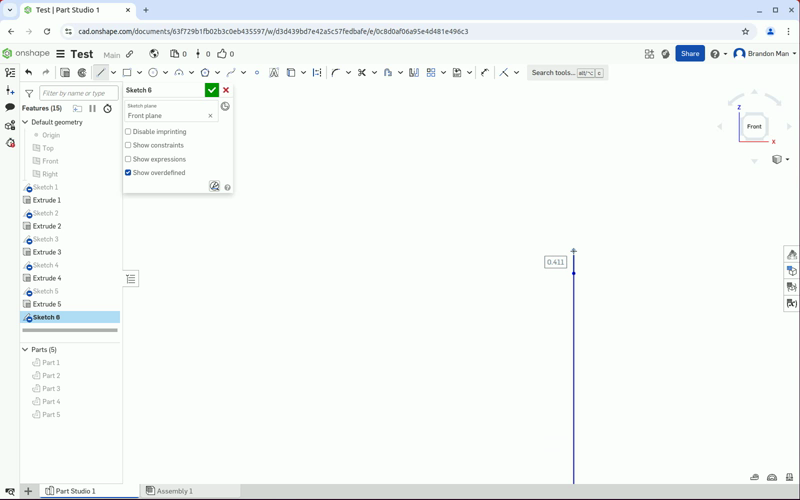
scroll(-6)
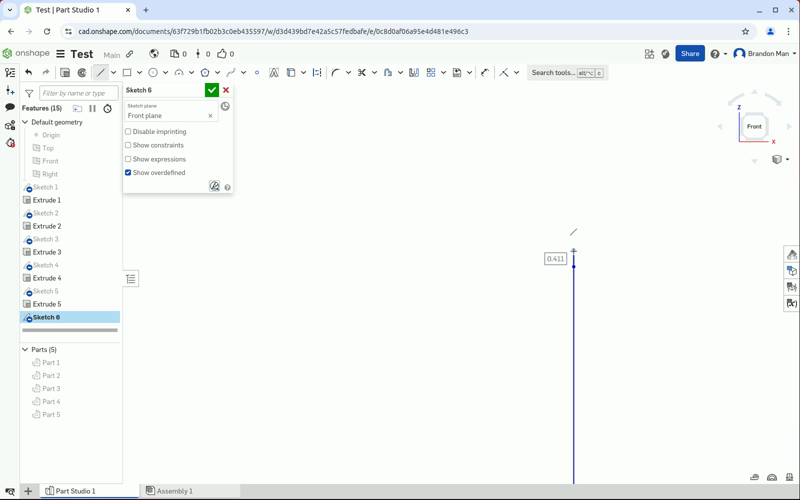
scroll(-6)
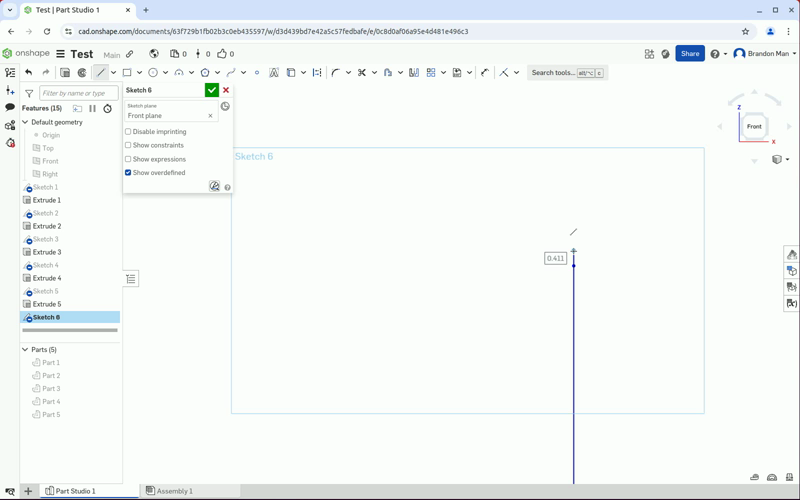
scroll(-6)
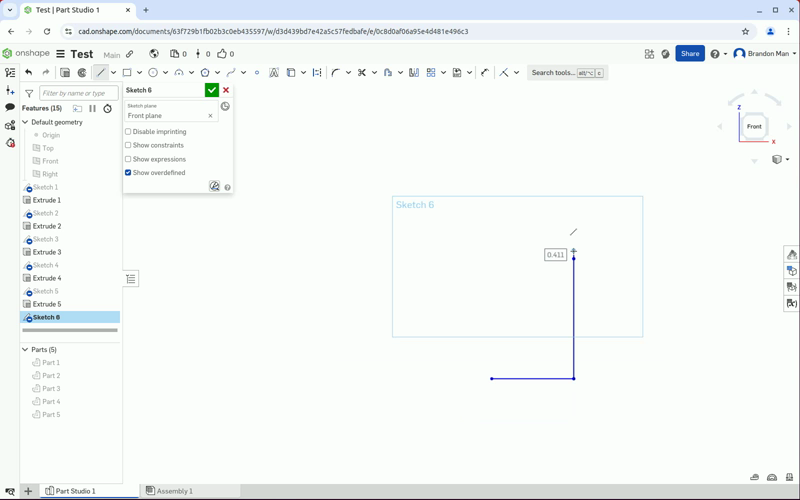
scroll(-6)
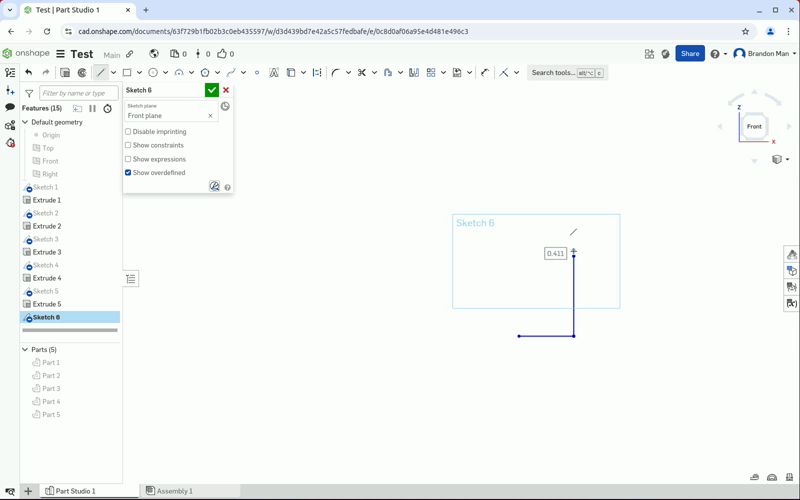
scroll(-6)
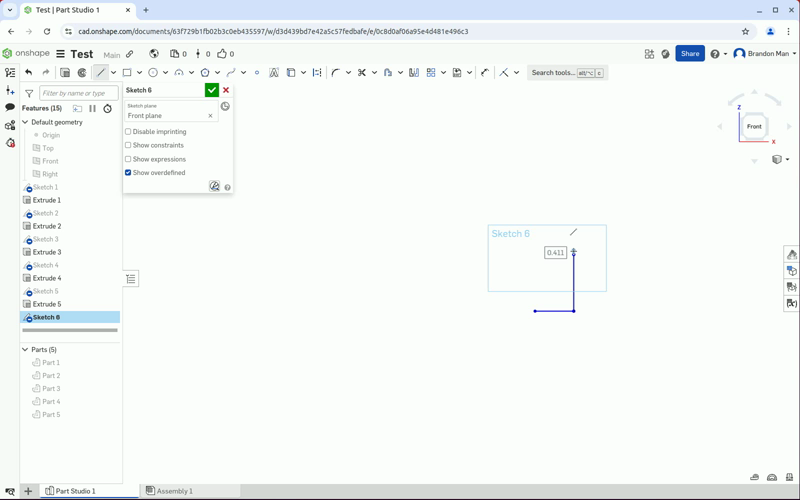
scroll(-6)
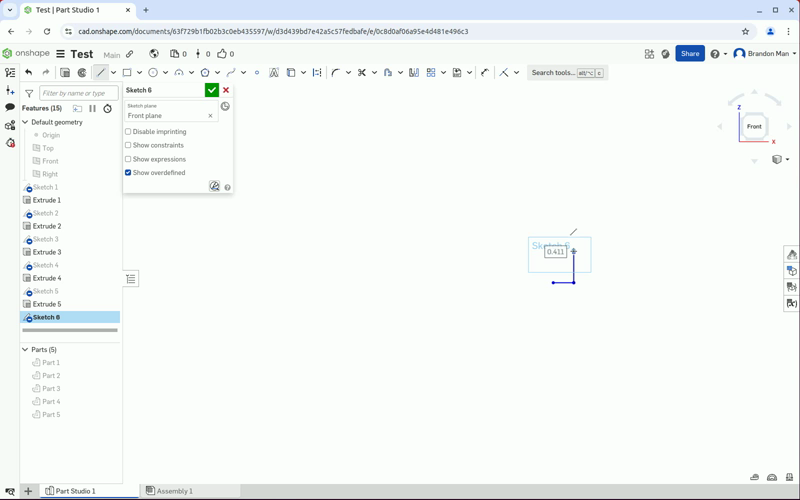
key_up(shift)
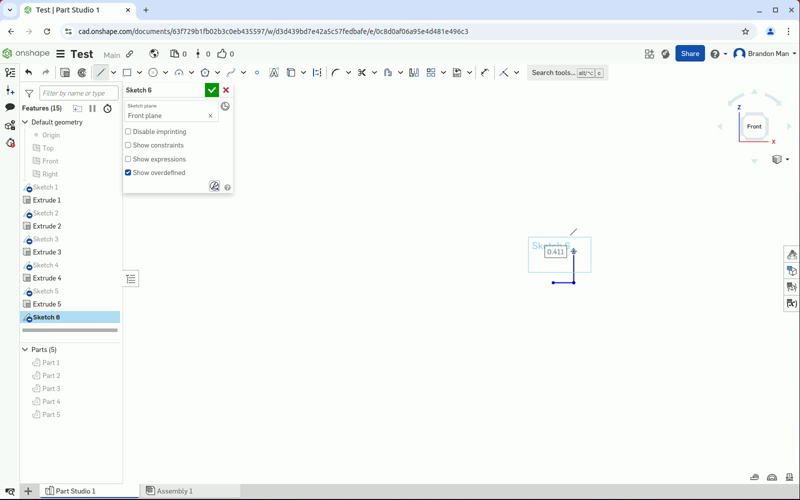
key_down(shift)
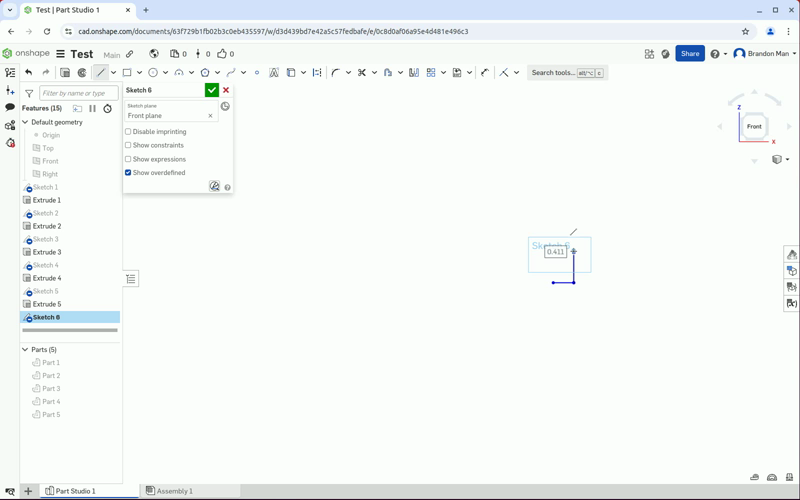
mouse_move(589, 250)
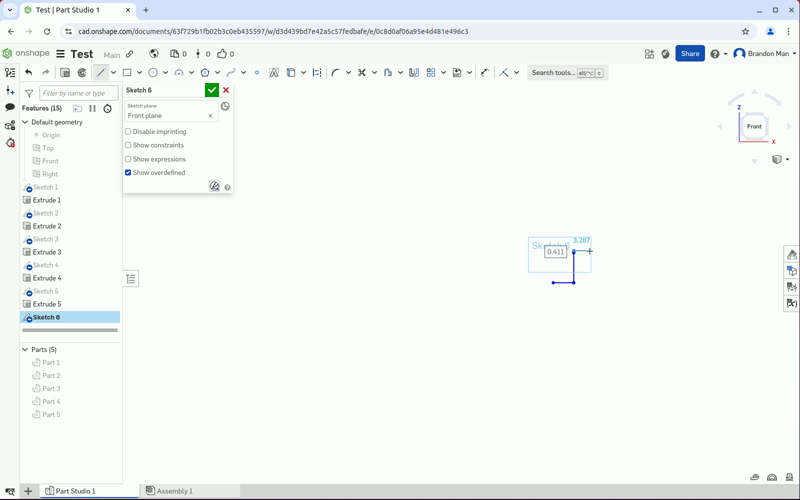
mouse_move(553, 250)
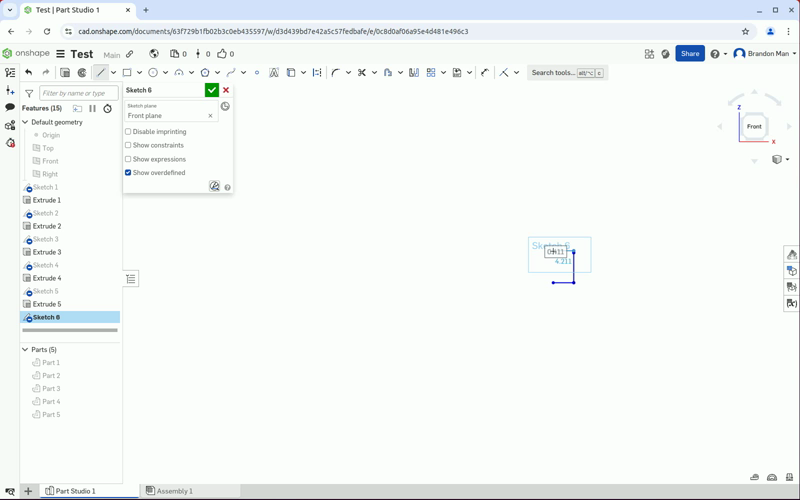
click(553, 250)
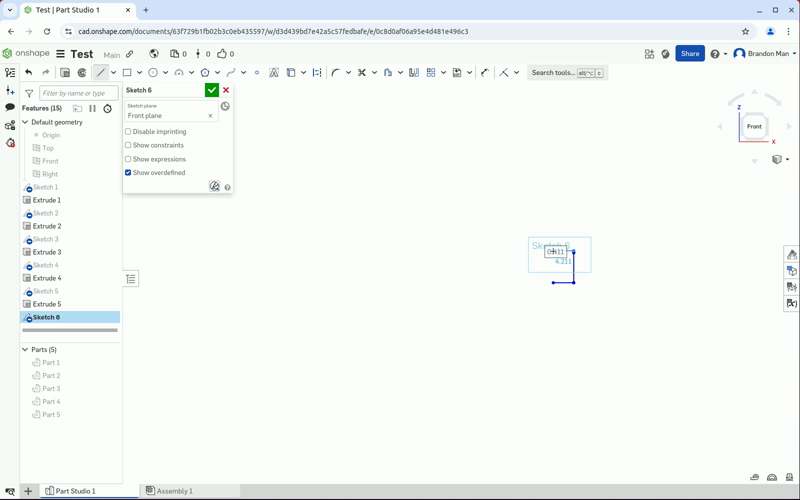
key_up(shift)
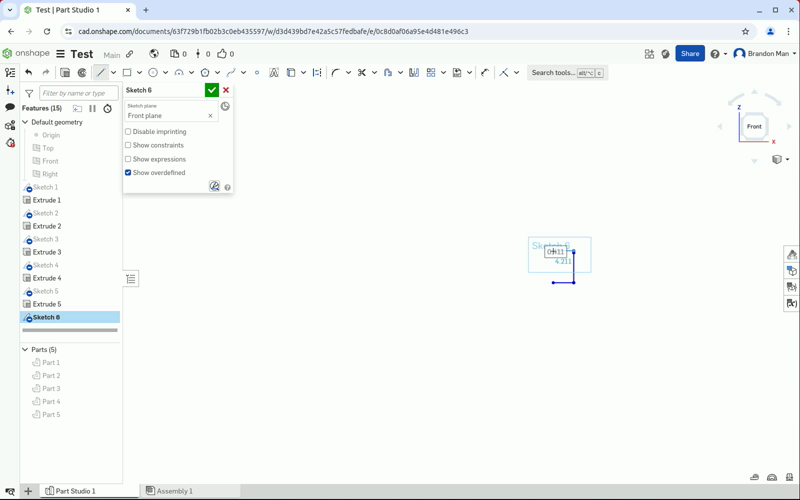
key_down(shift)
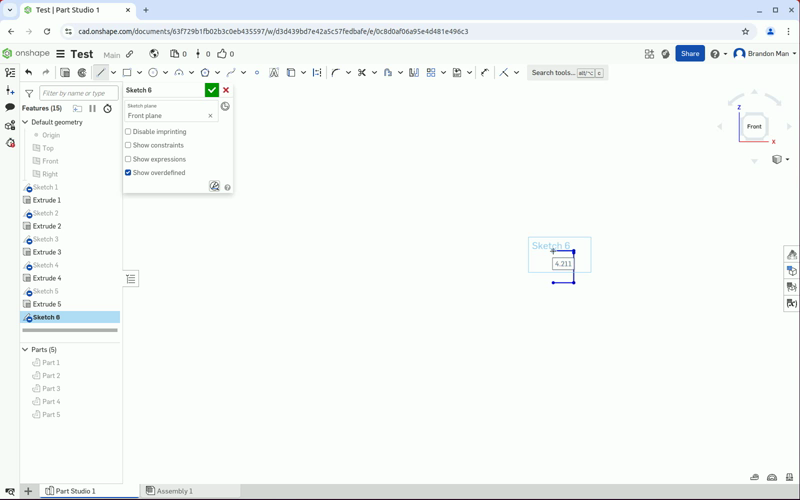
mouse_move(583, 250)
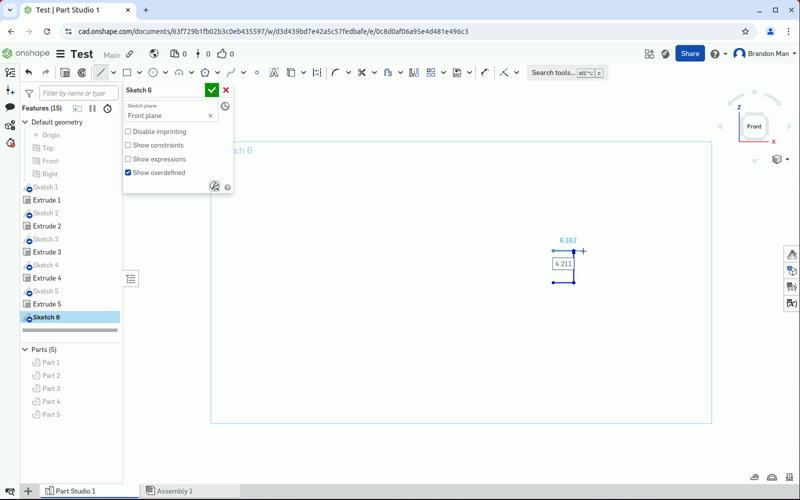
mouse_move(553, 252)
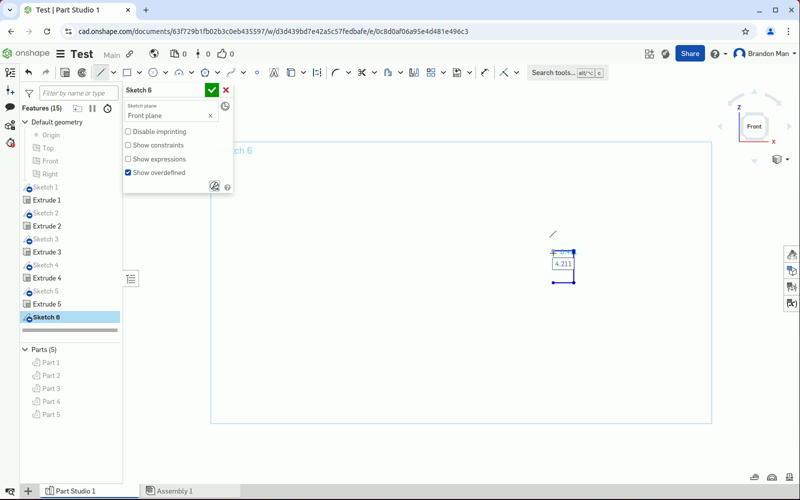
scroll(6)
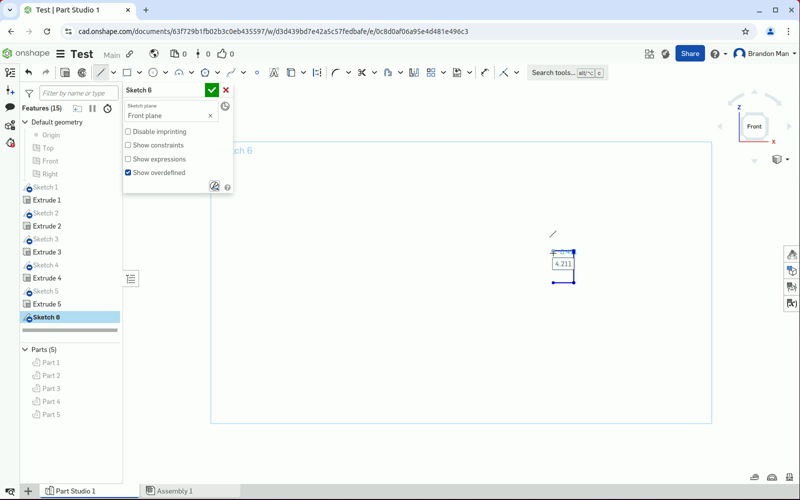
scroll(6)
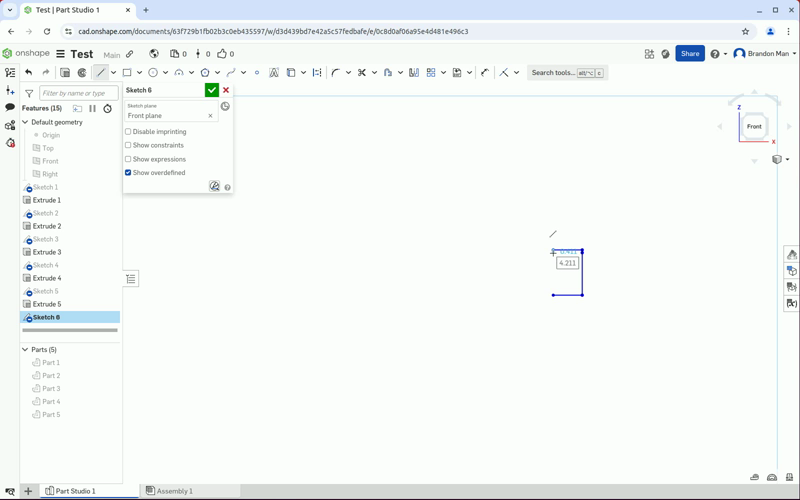
scroll(6)
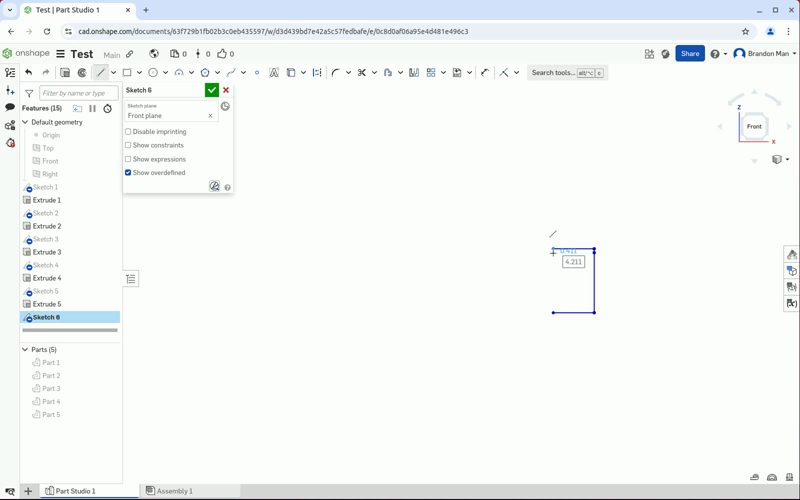
scroll(6)
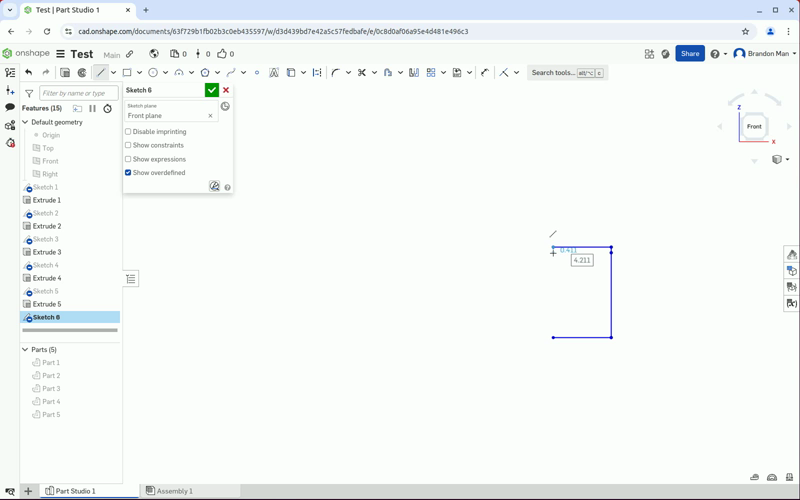
scroll(6)
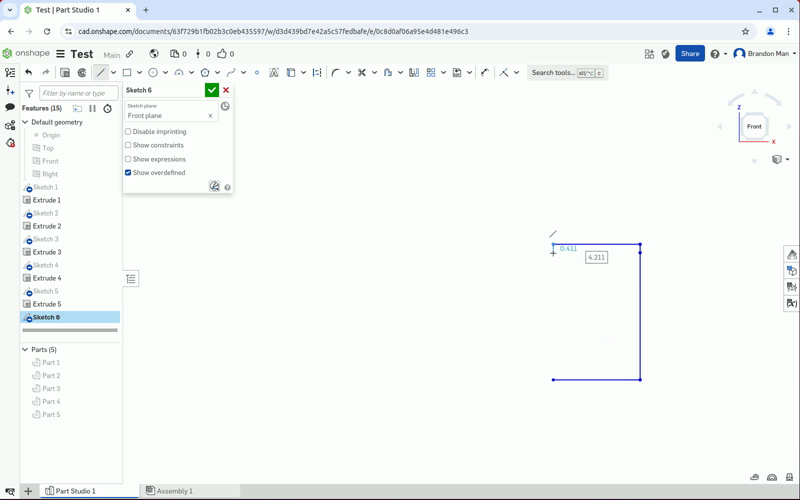
scroll(6)
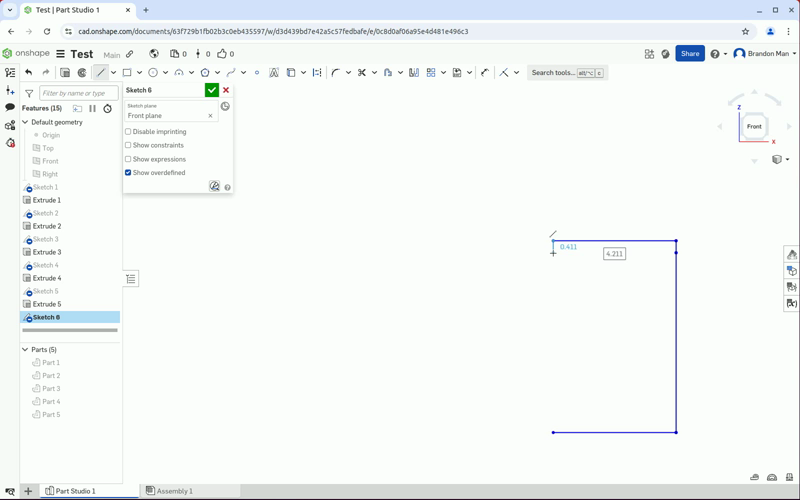
scroll(6)
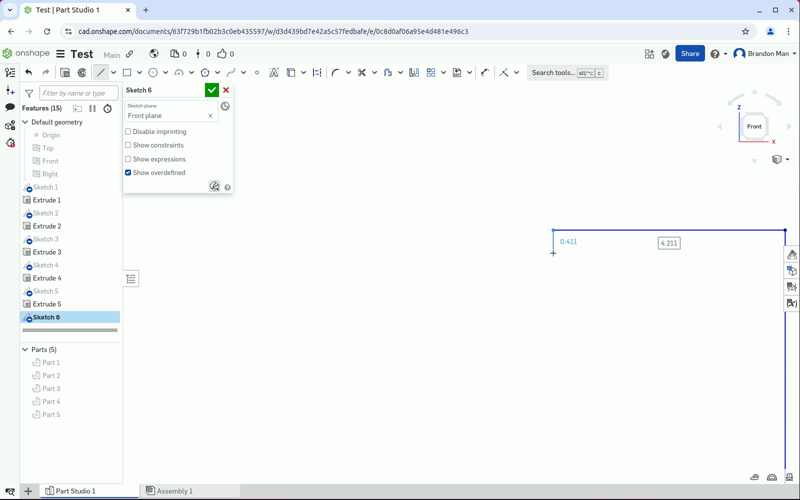
click(553, 252)
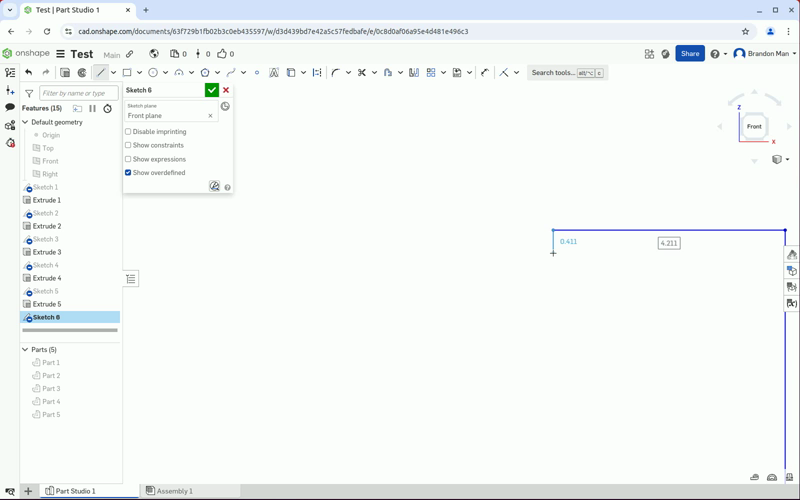
scroll(-6)
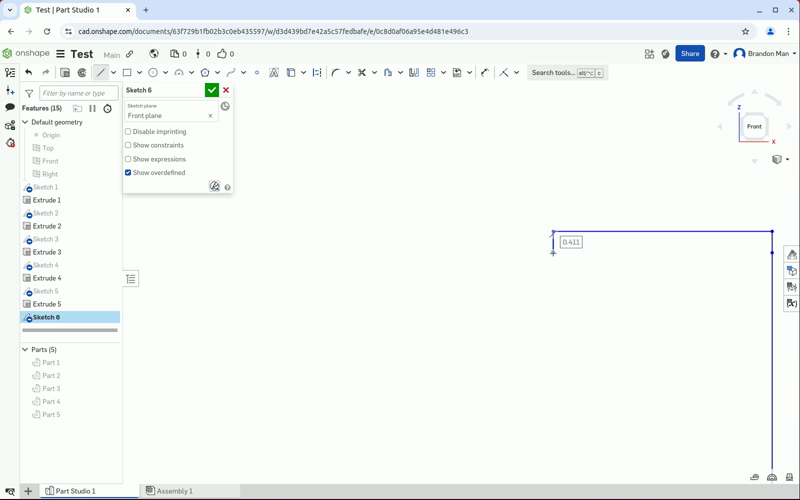
scroll(-6)
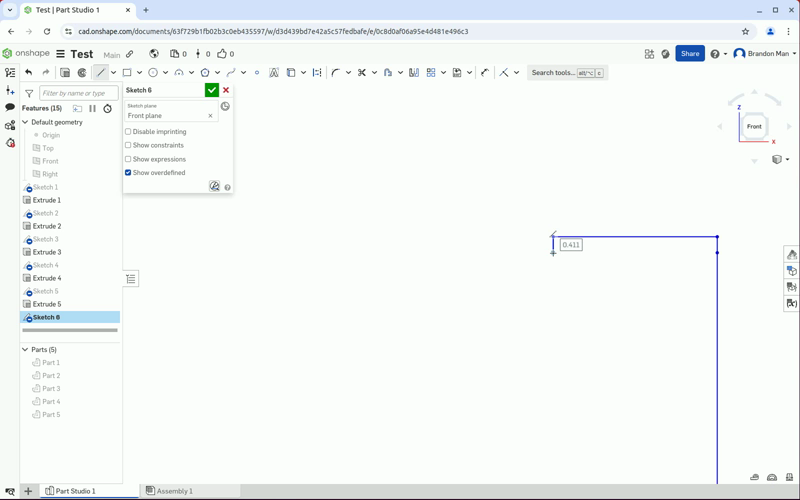
scroll(-6)
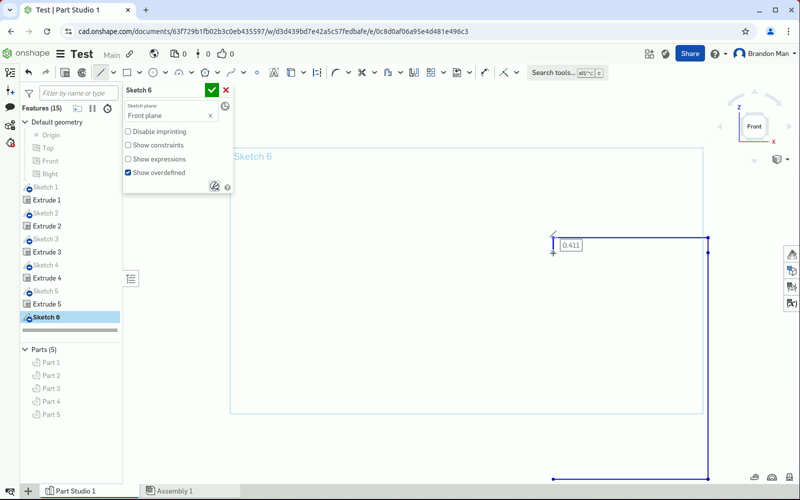
scroll(-6)
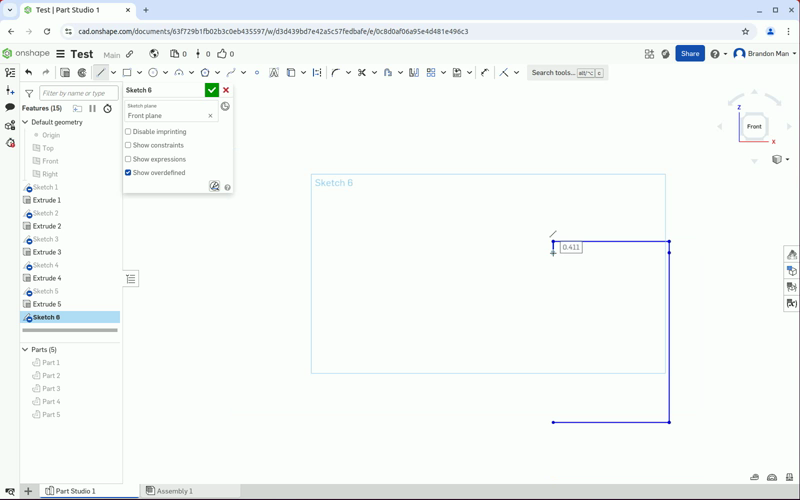
scroll(-6)
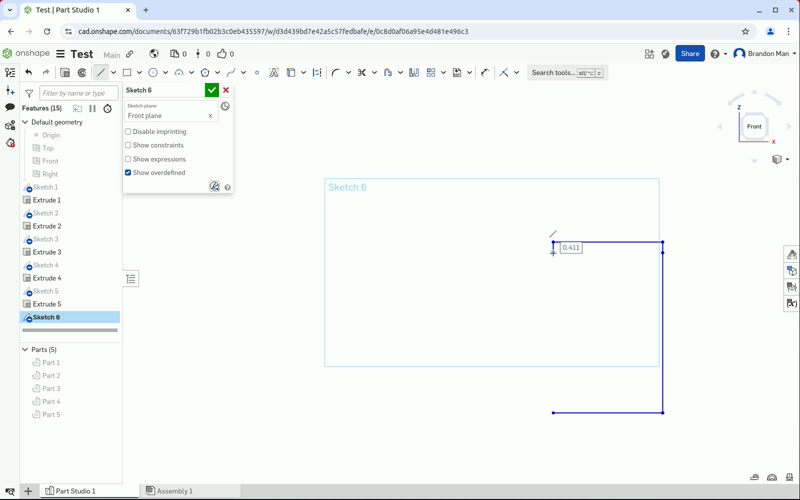
scroll(-6)
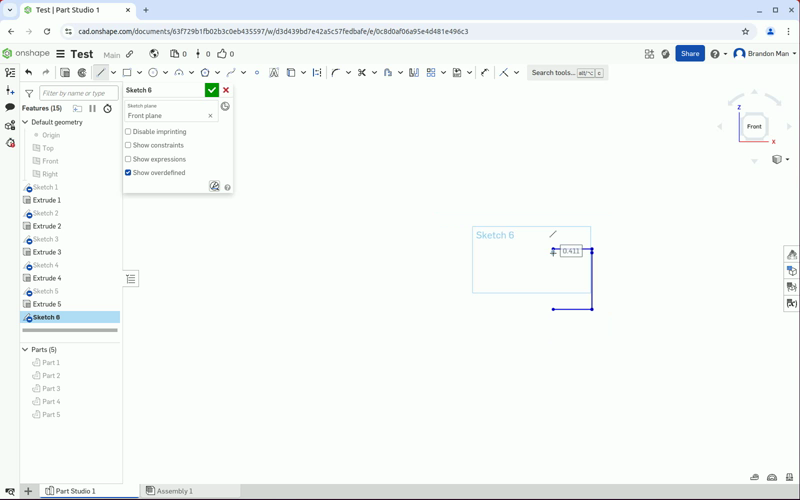
scroll(-6)
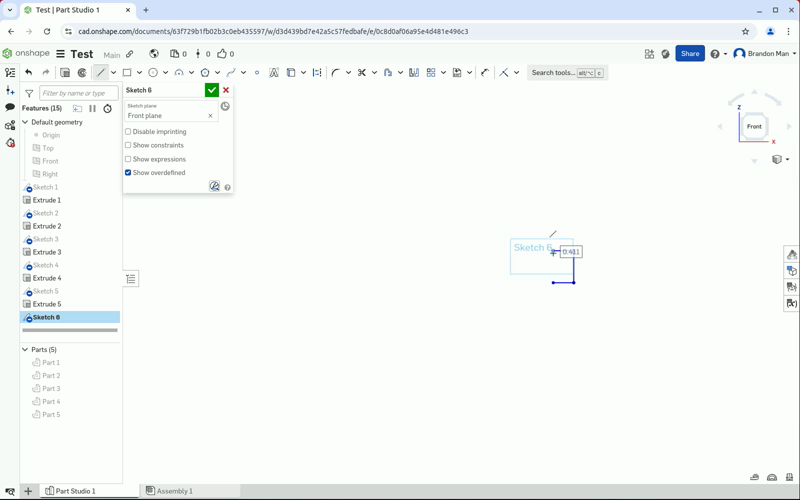
key_up(shift)
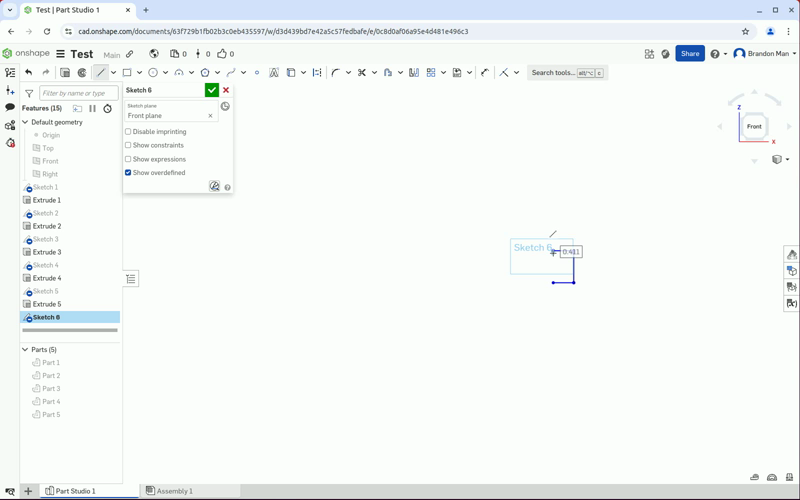
mouse_move(583, 252)
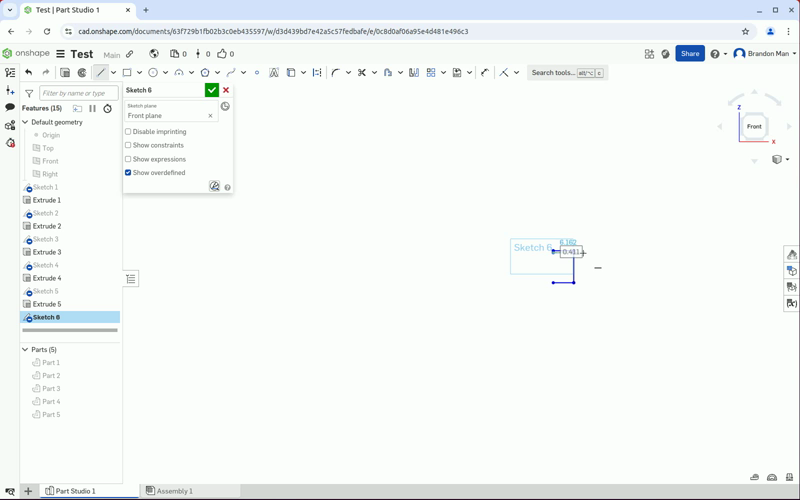
key_down(shift)
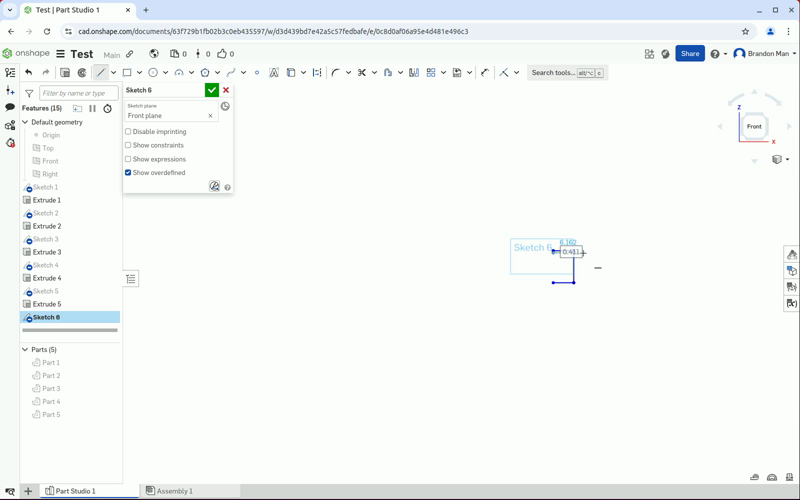
mouse_move(553, 282)
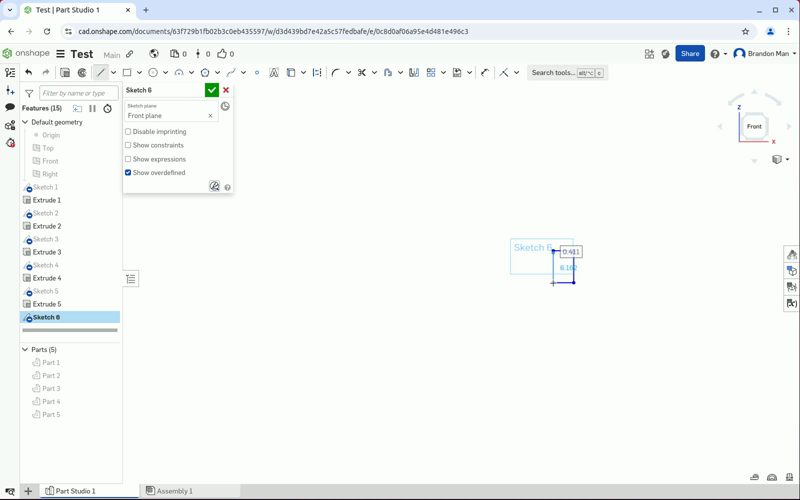
key_up(shift)
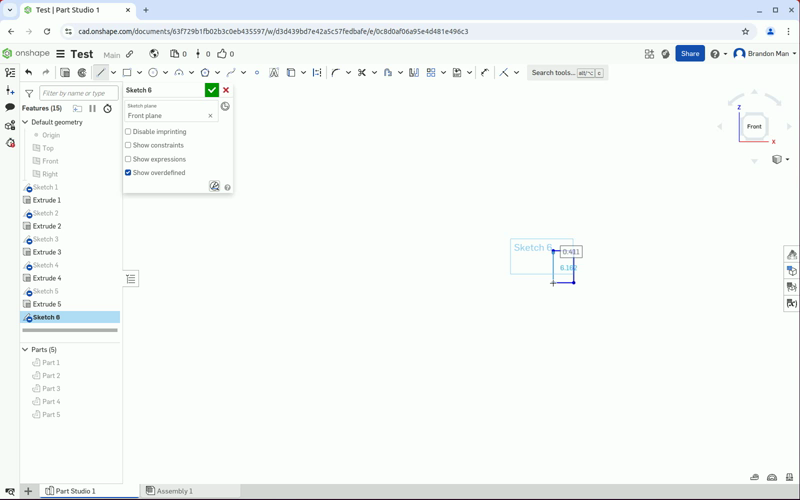
click(553, 282)
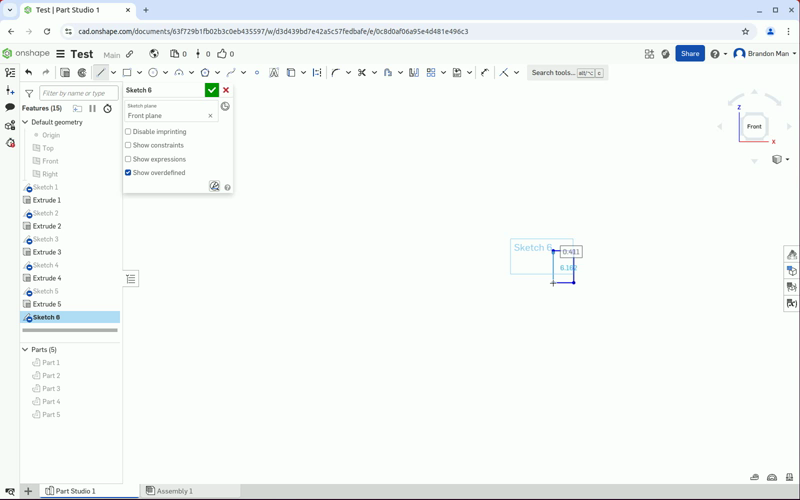
key(esc)
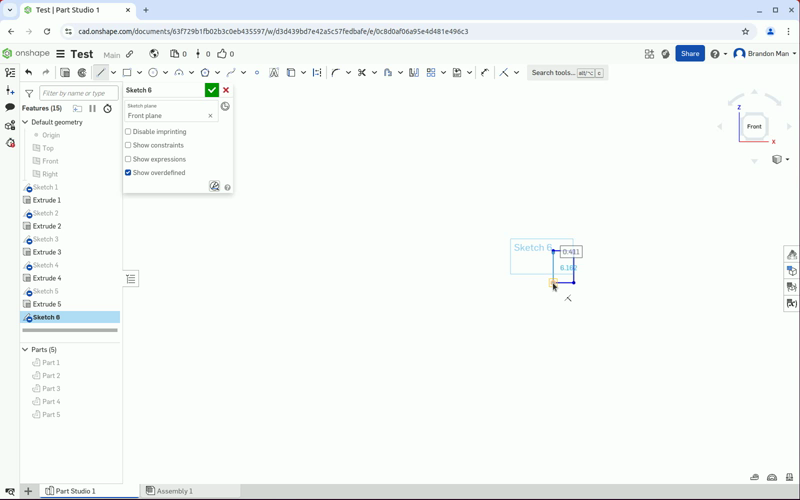
mouse_move(564, 281)
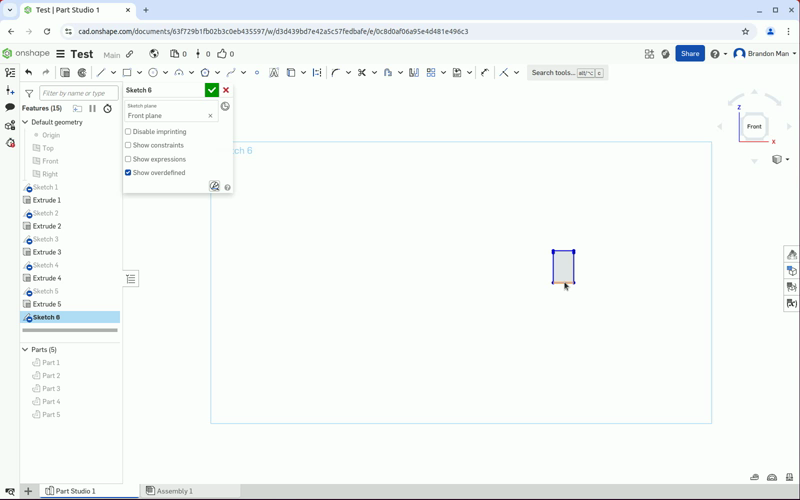
scroll(6)
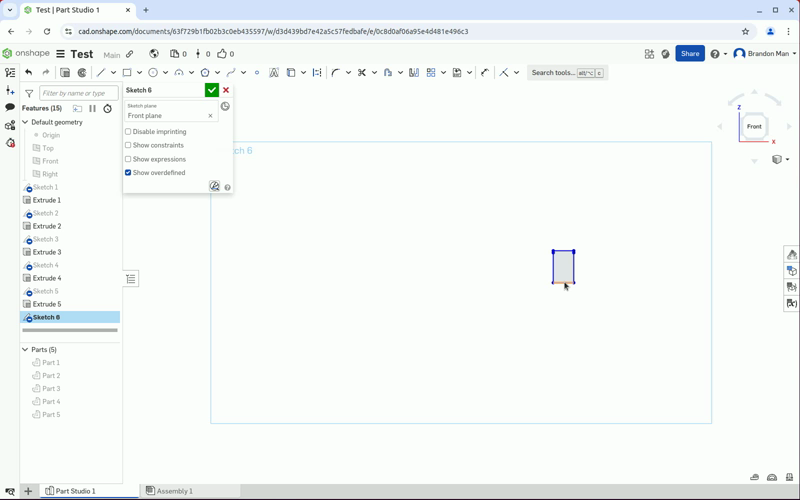
scroll(6)
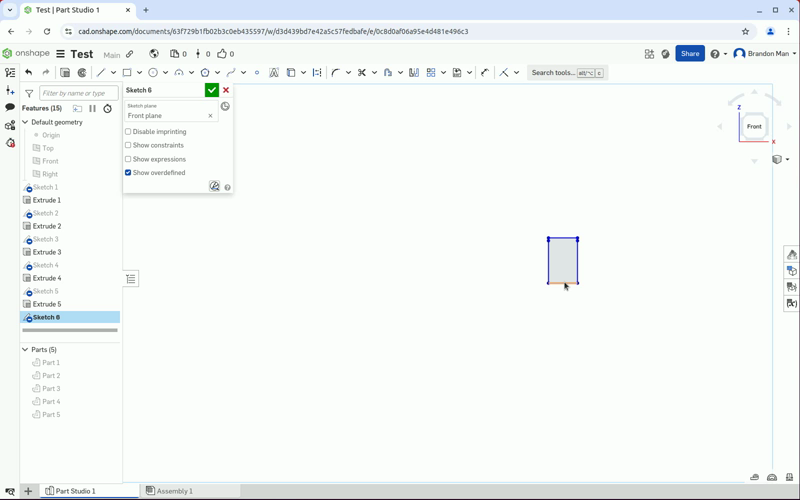
scroll(6)
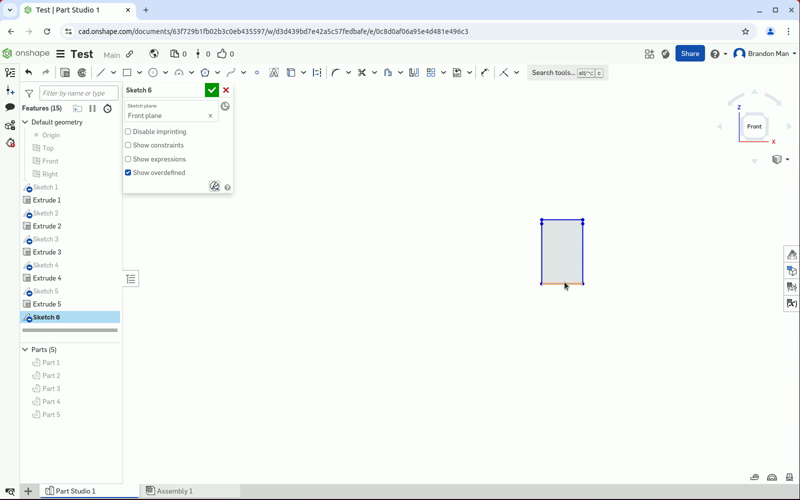
scroll(6)
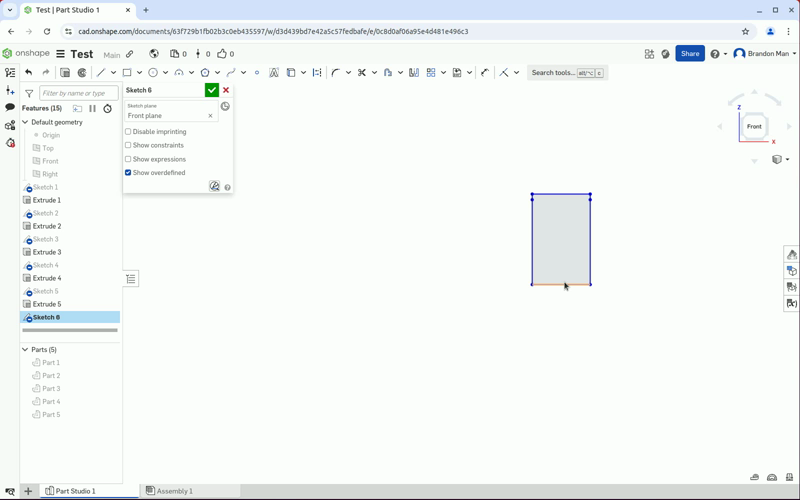
scroll(6)
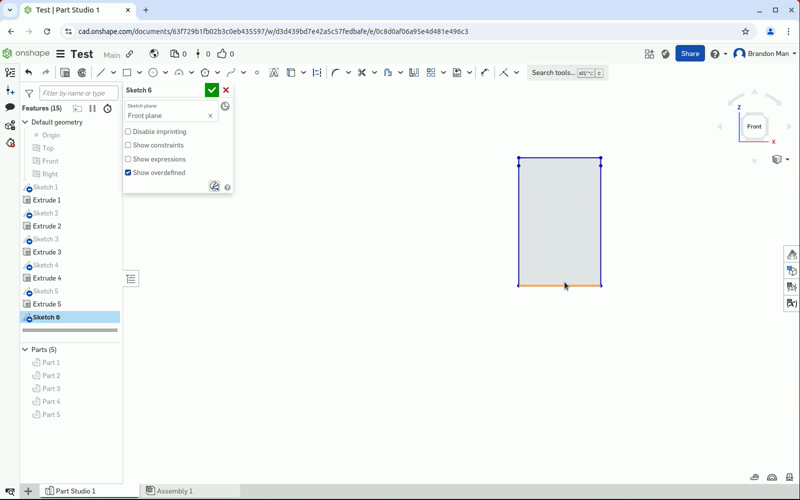
scroll(6)
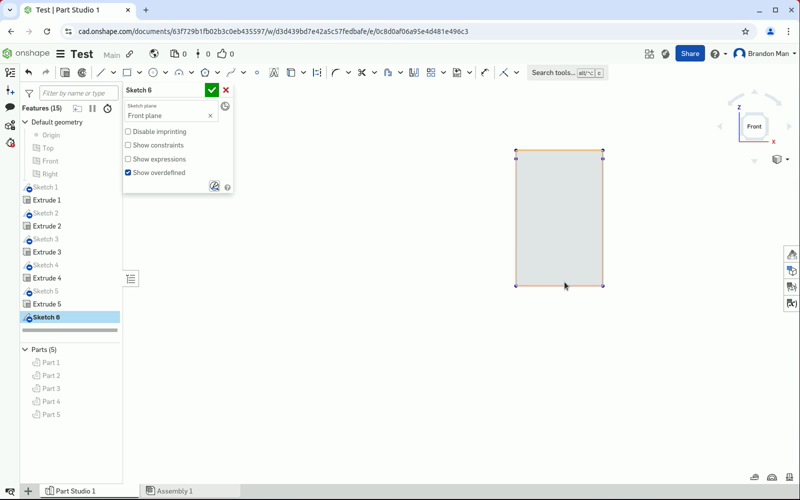
scroll(6)
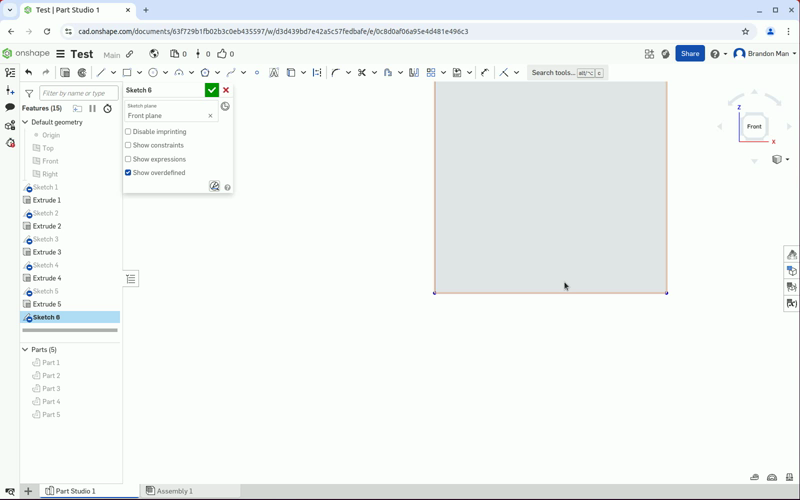
click(564, 281)
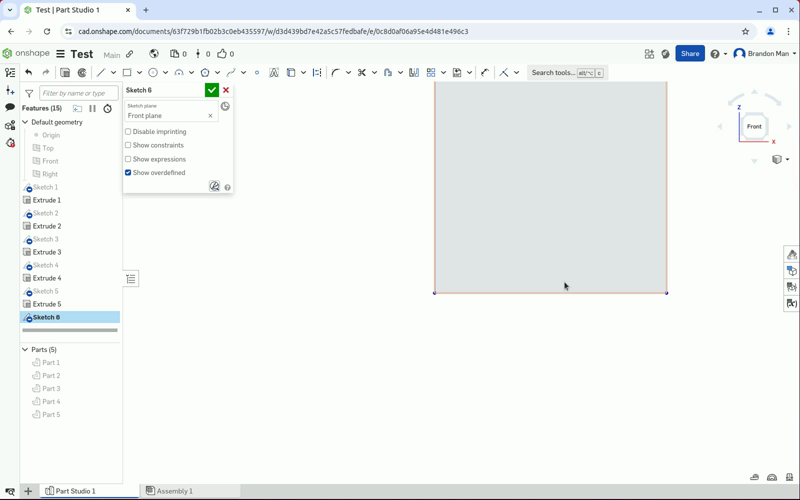
scroll(-6)
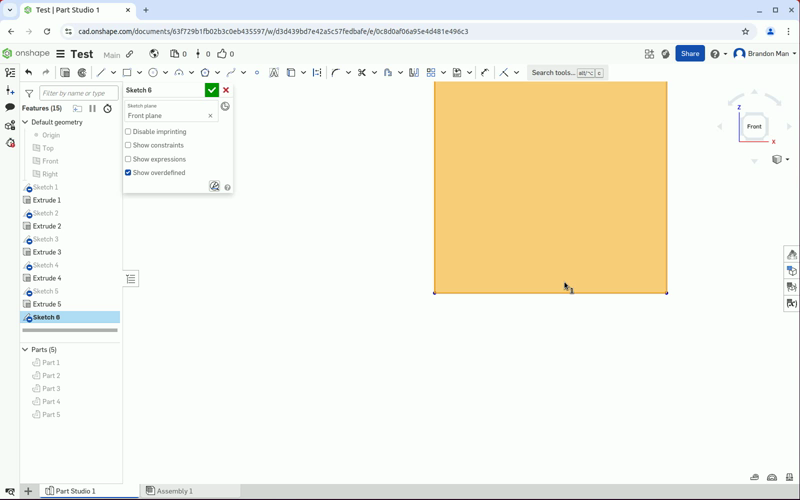
scroll(-6)
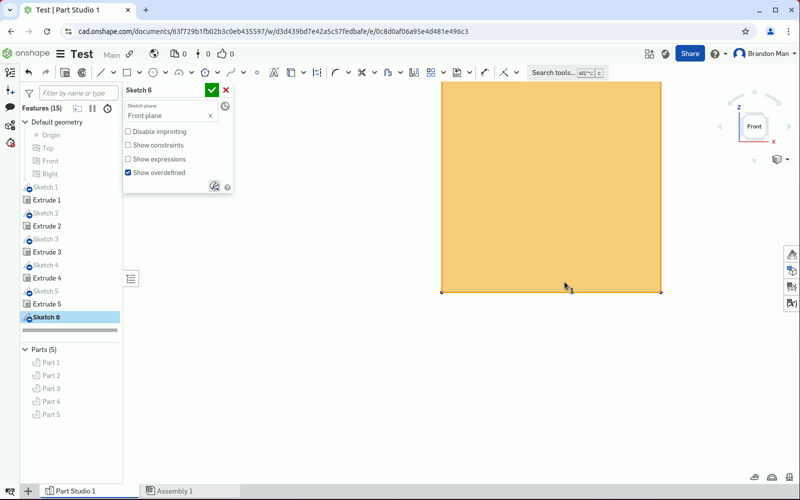
scroll(-6)
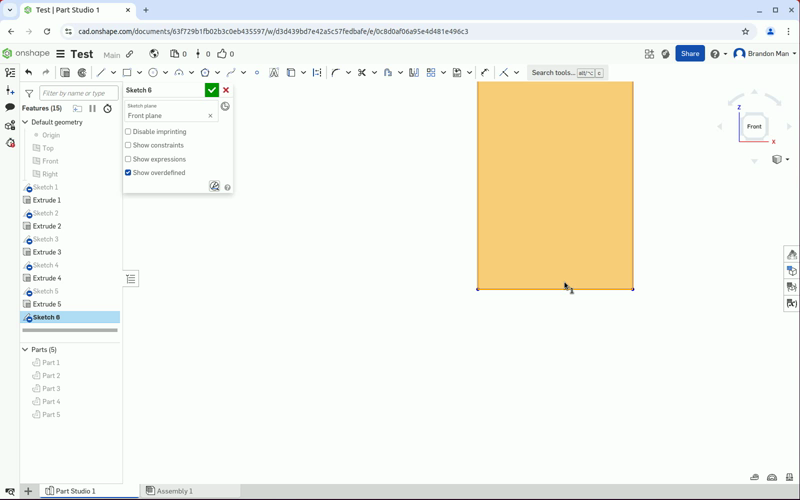
scroll(-6)
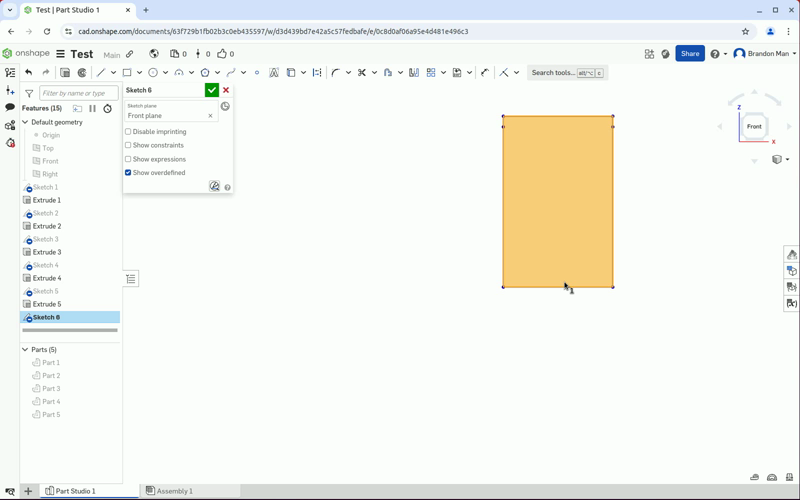
scroll(-6)
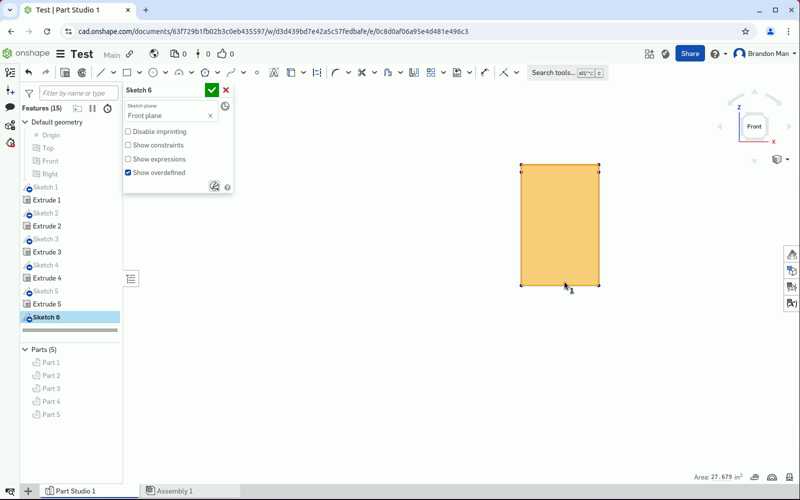
scroll(-6)
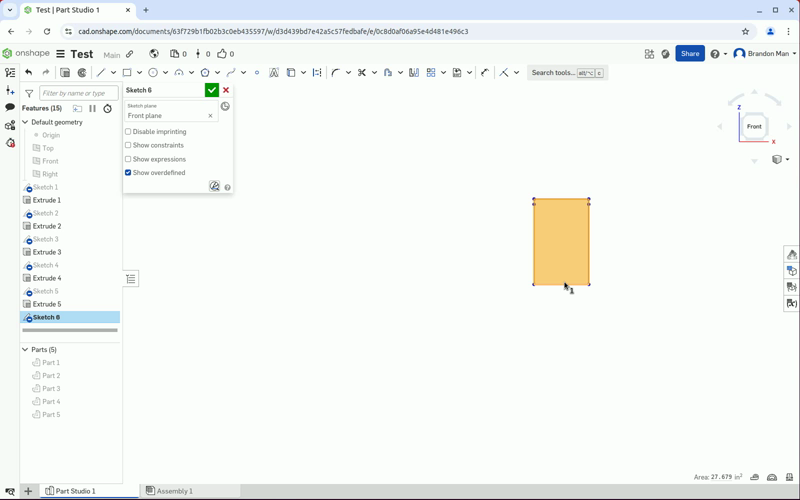
scroll(-6)
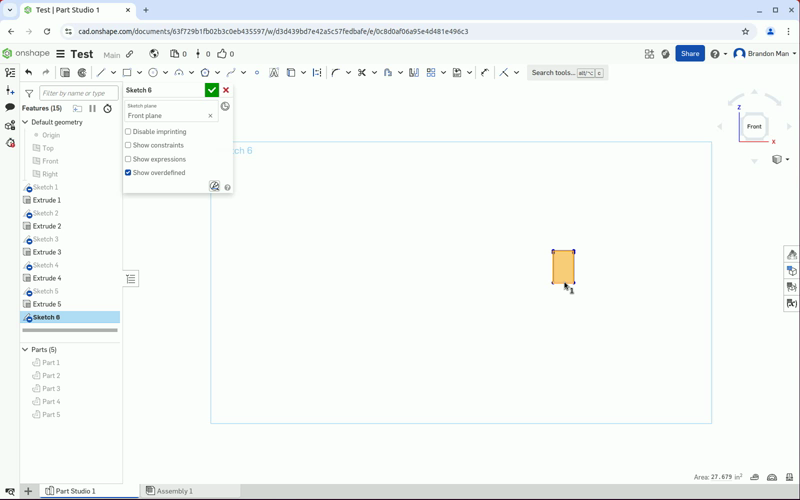
mouse_move(73, 352)
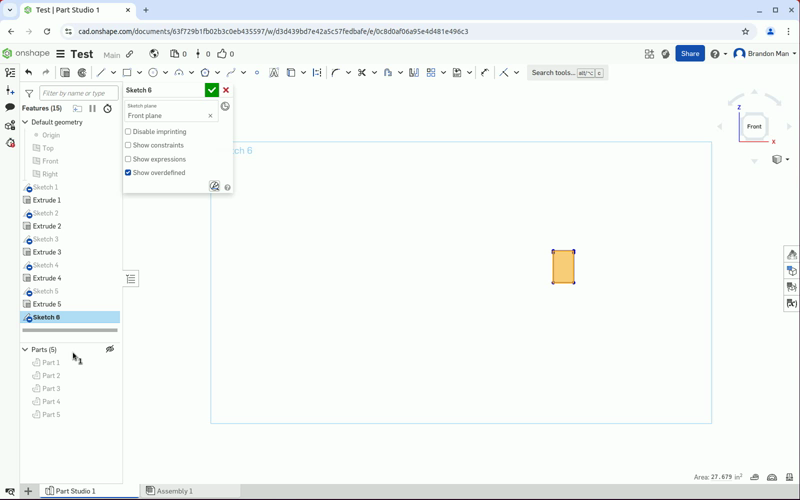
key(shift+y)
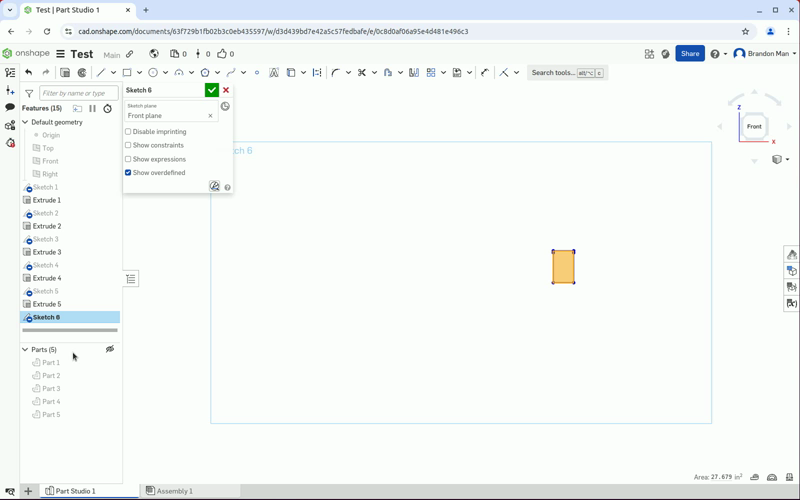
key(shift+e)
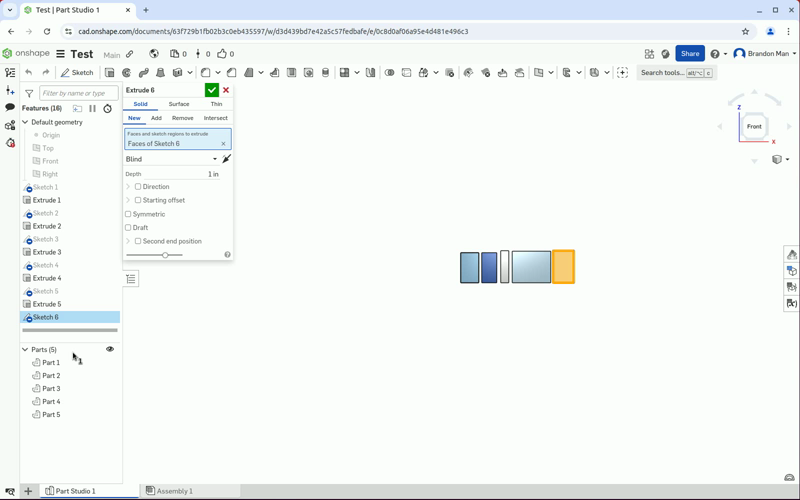
mouse_move(143, 106)
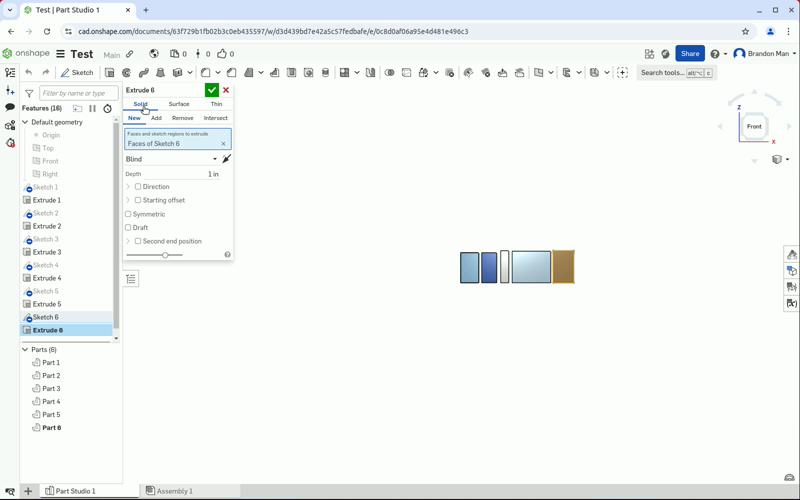
click(143, 106)
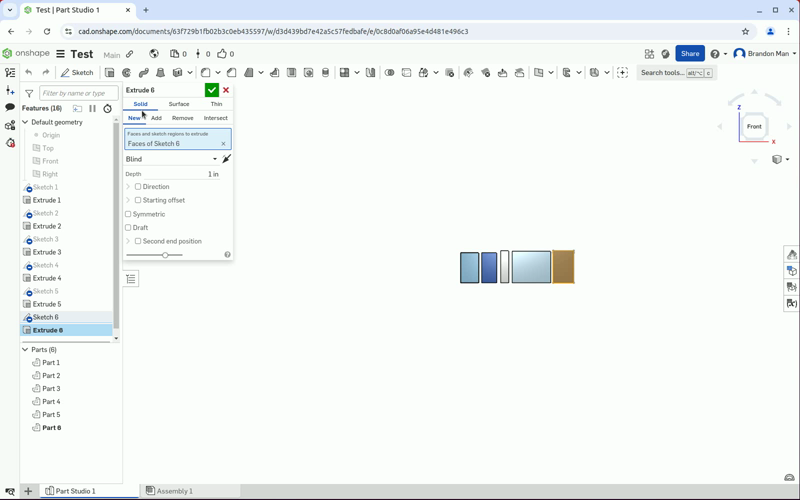
mouse_move(137, 120)
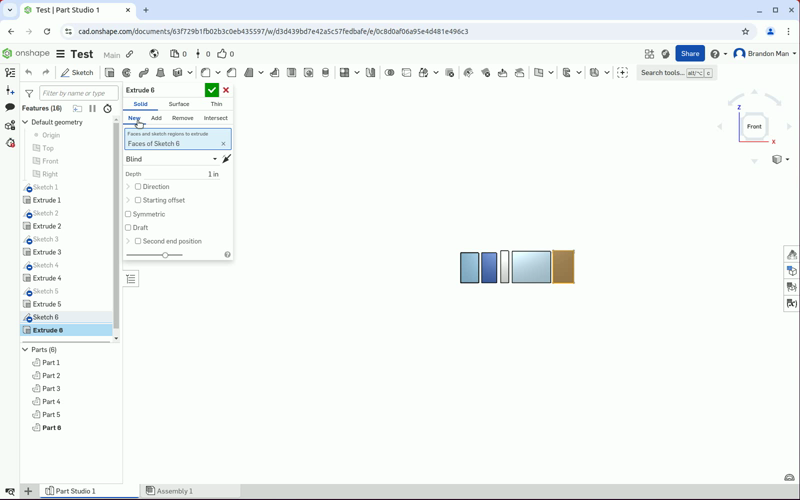
click(137, 120)
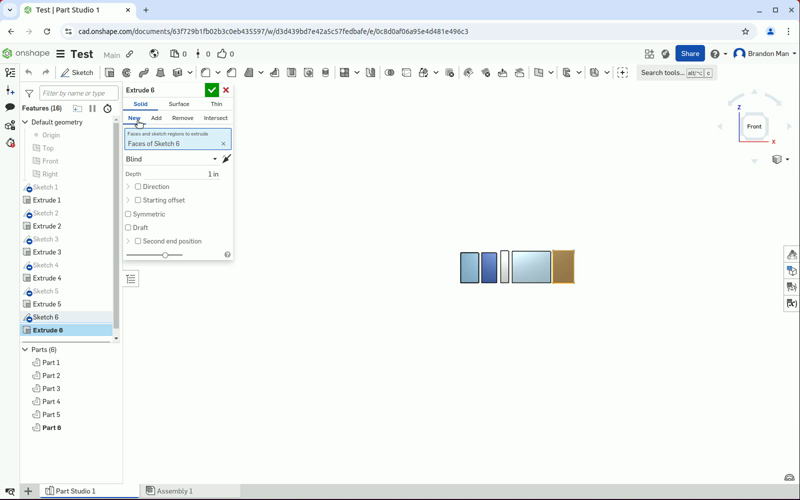
key(tab, 4)
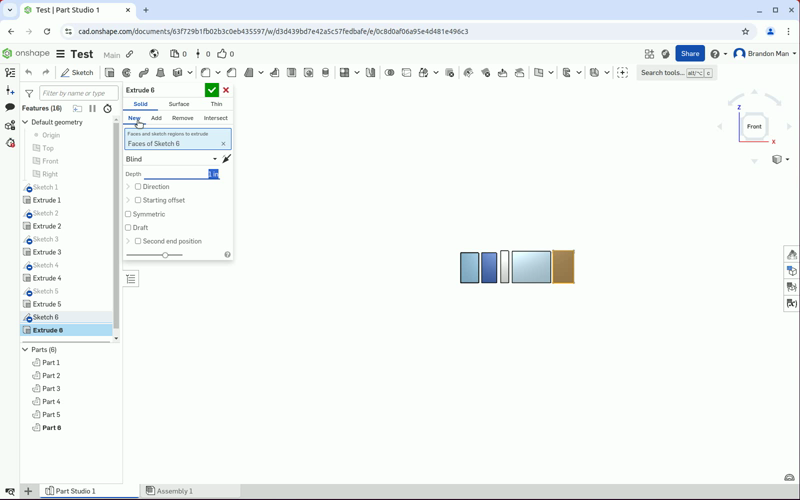
text(-0.241)
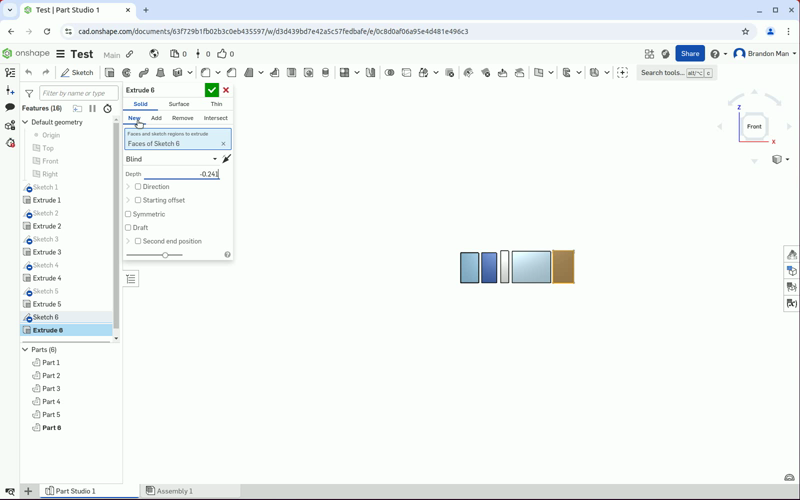
key(enter)
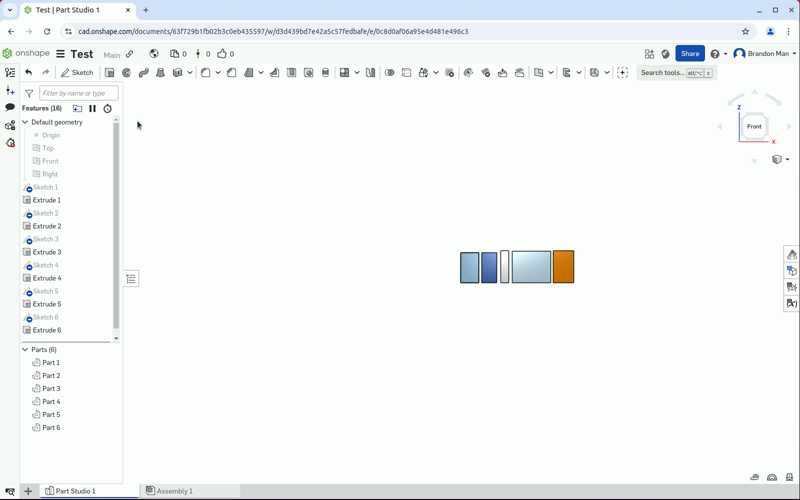
key(shift+h)
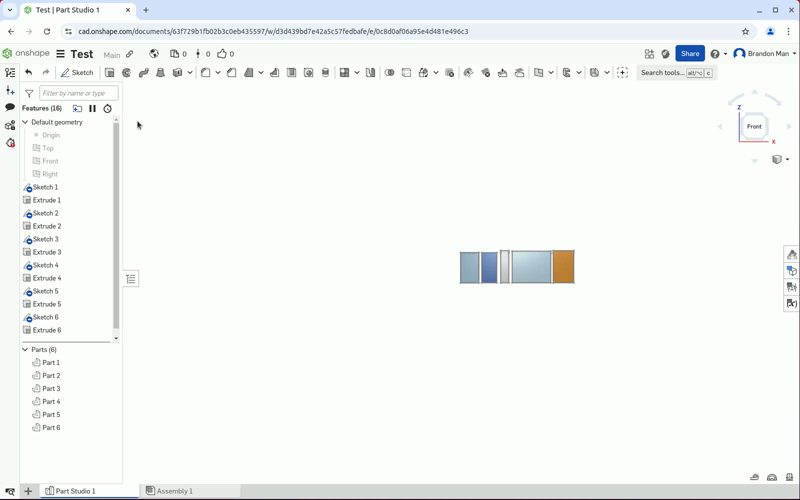
key(shift+h)
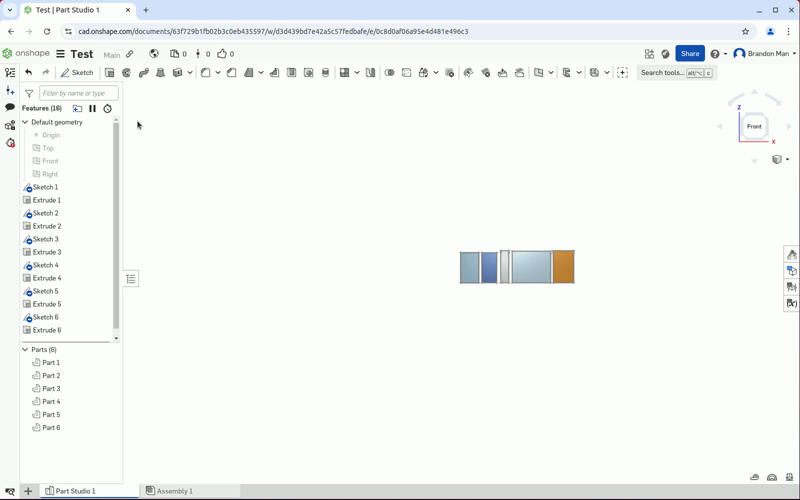
key(shift+7)
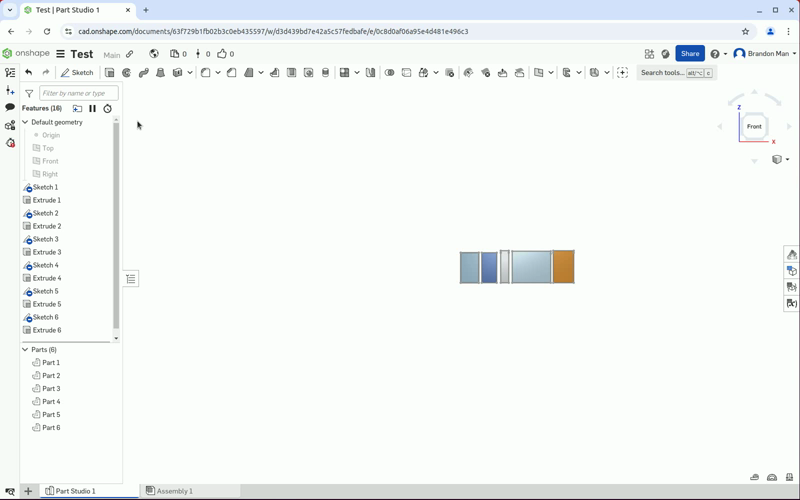
key(left, 2)
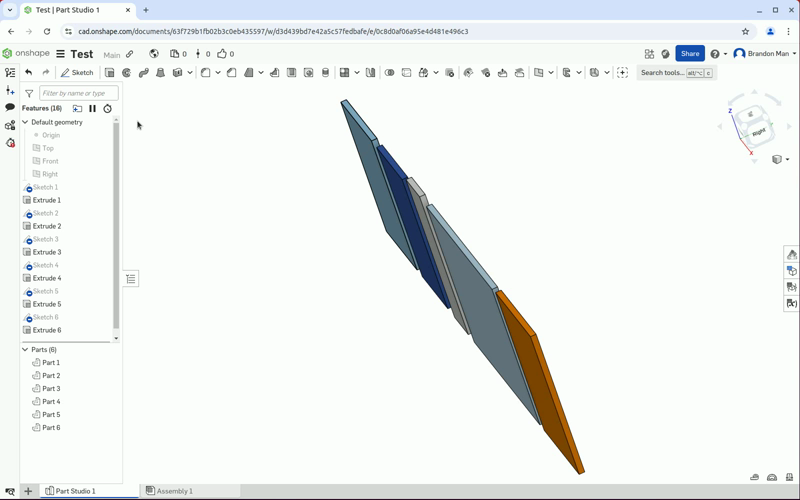
key(down, 2)
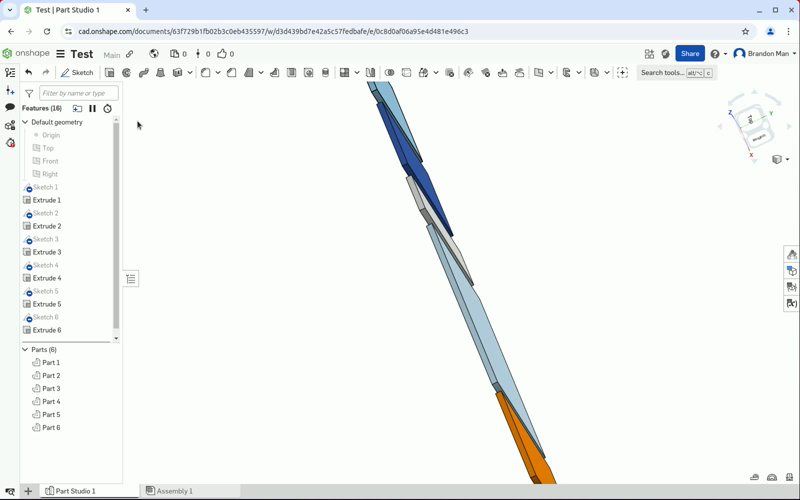
key(up, 2)
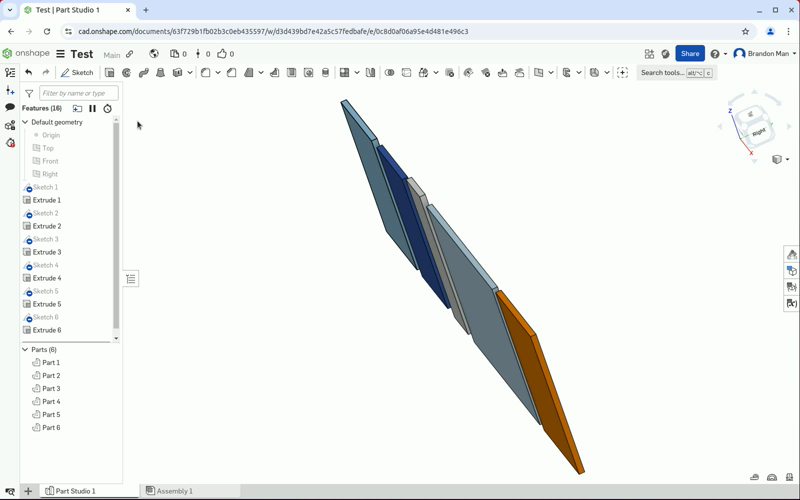
key(right, 2)
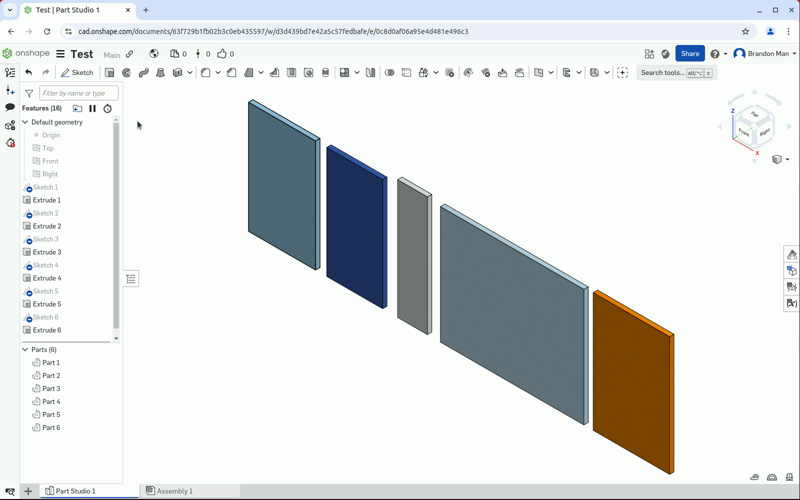
mouse_move(69, 189)
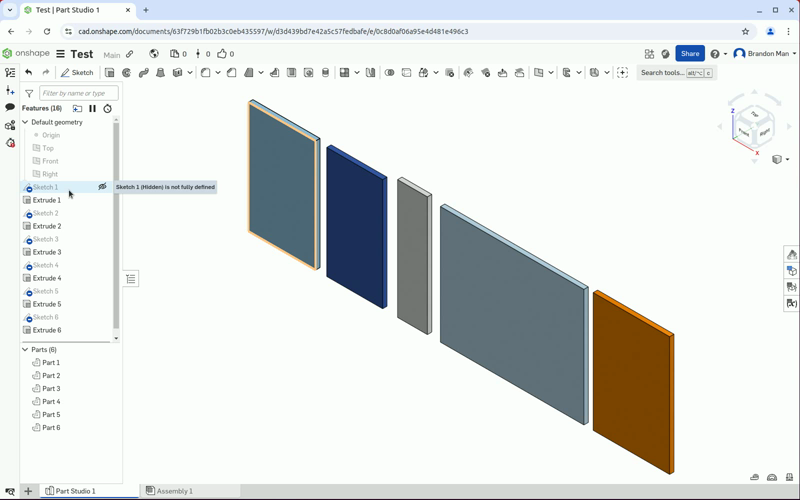
click(69, 189)